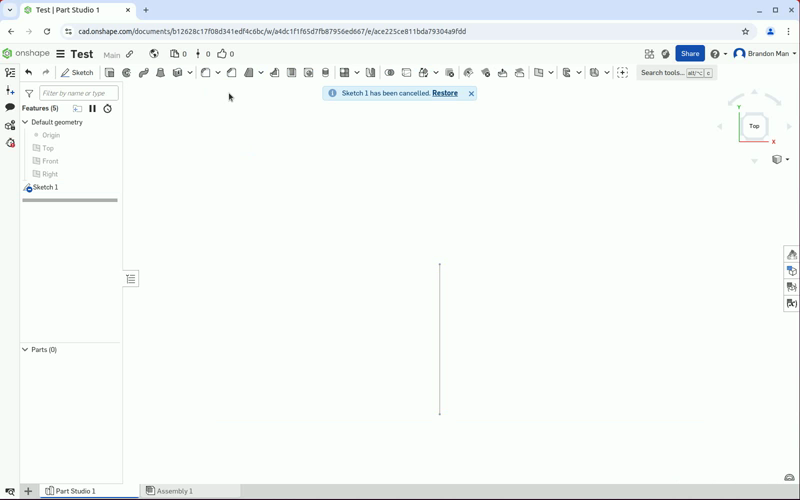
key(shift+h)
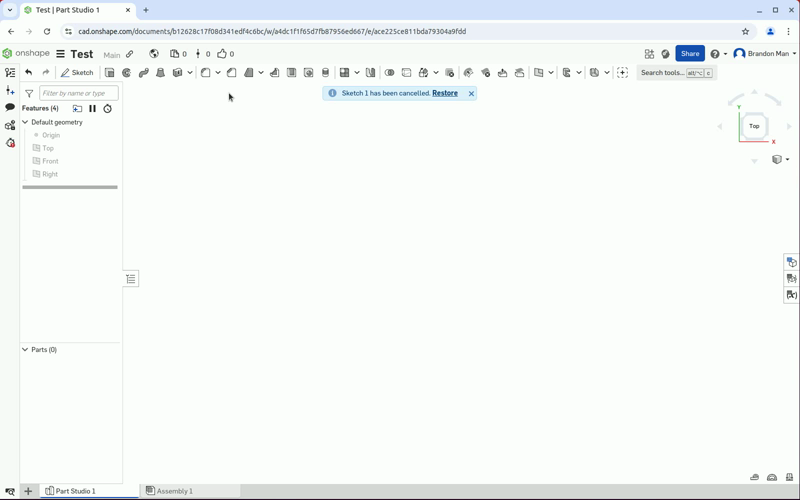
mouse_move(73, 352)
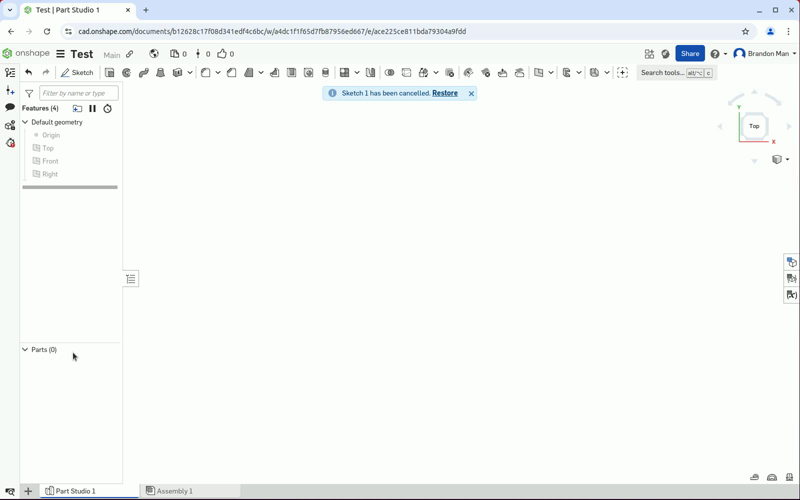
key(y)
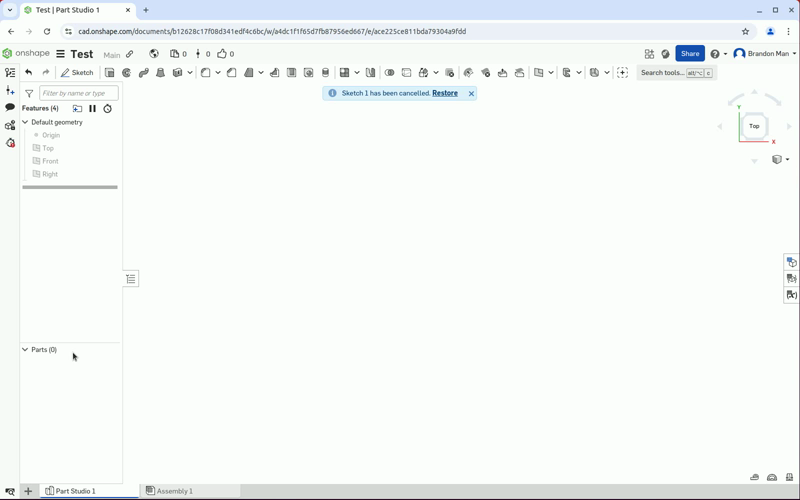
key(shift+p)
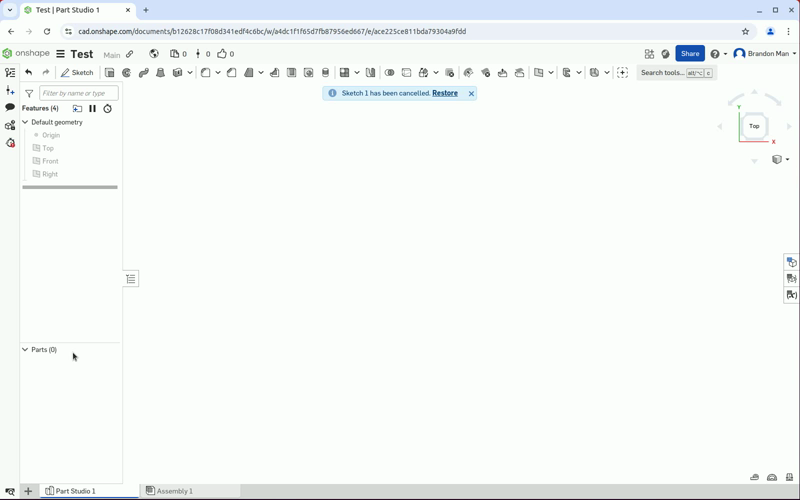
key(space)
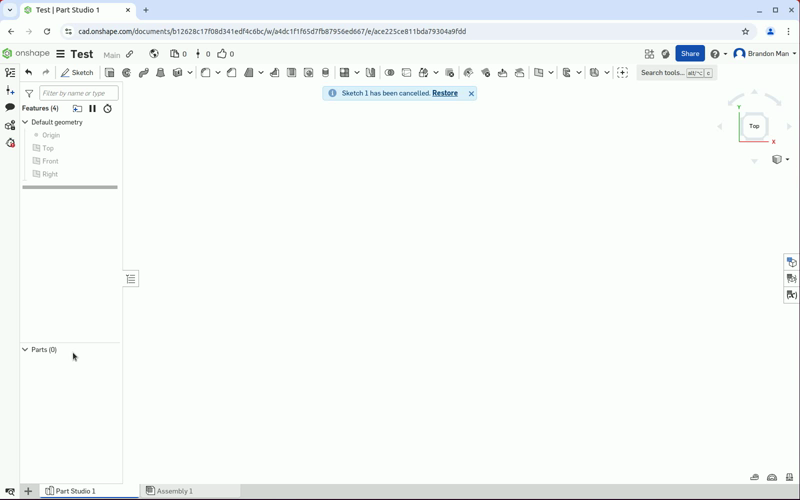
key_down(shift)
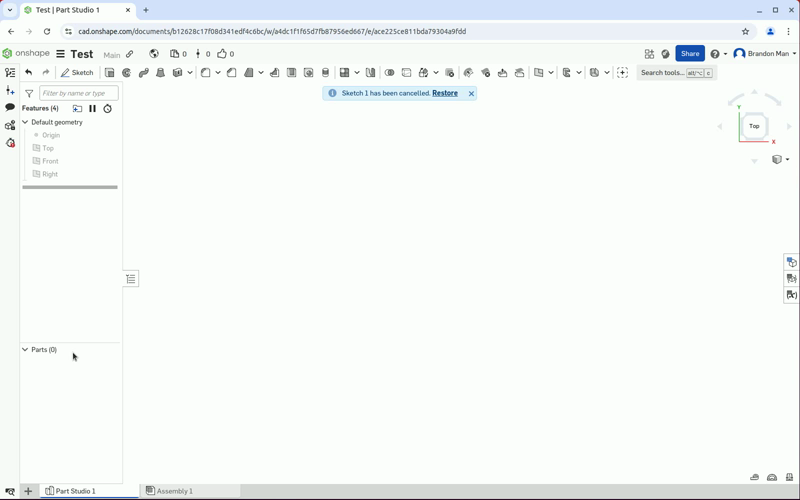
key(up)
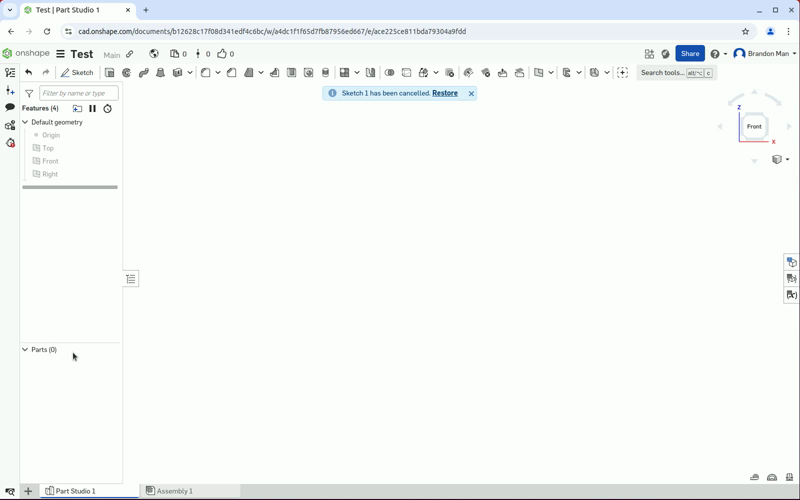
key_up(shift)
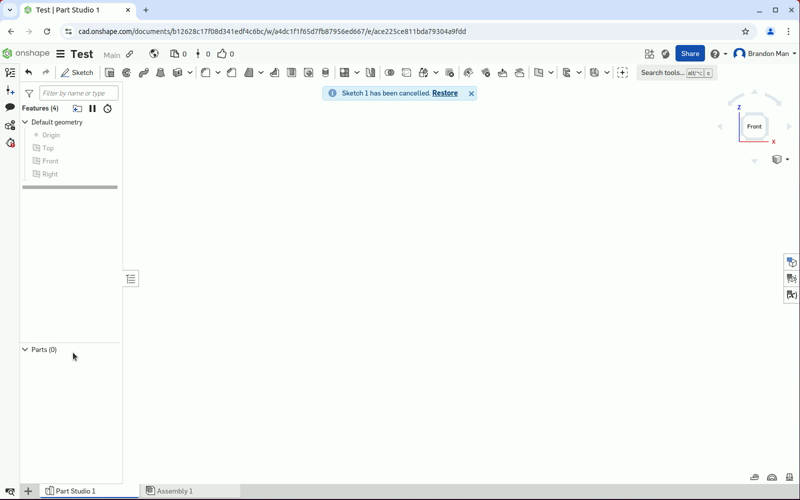
mouse_move(73, 352)
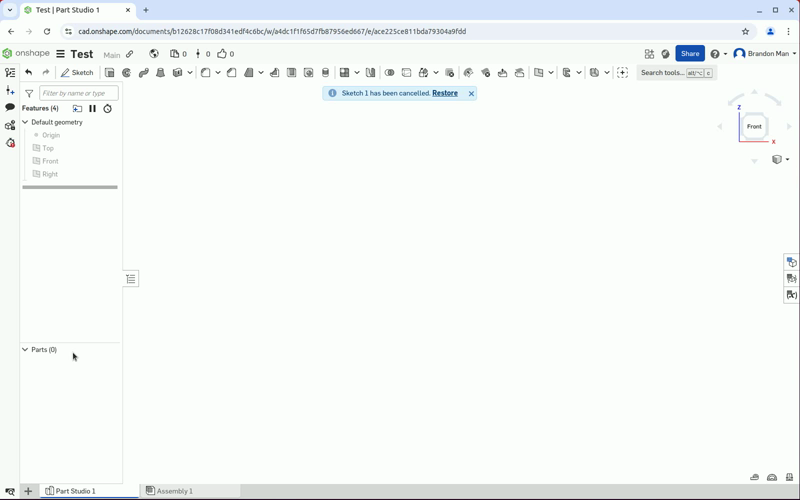
key(shift+y)
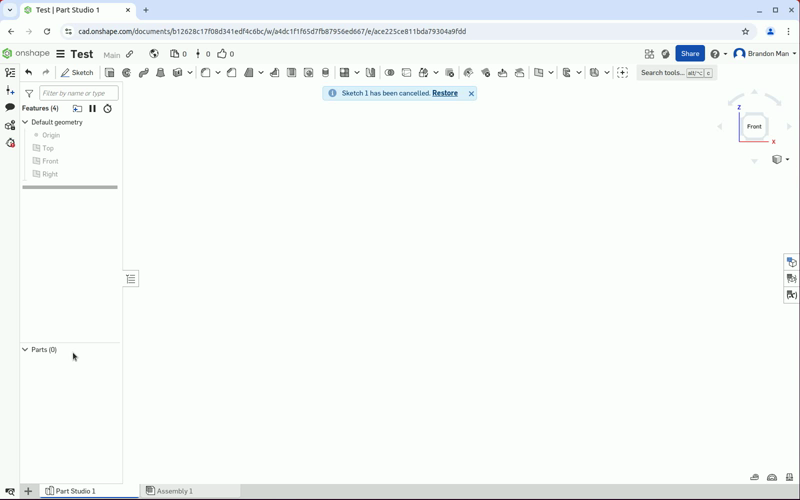
key(shift+s)
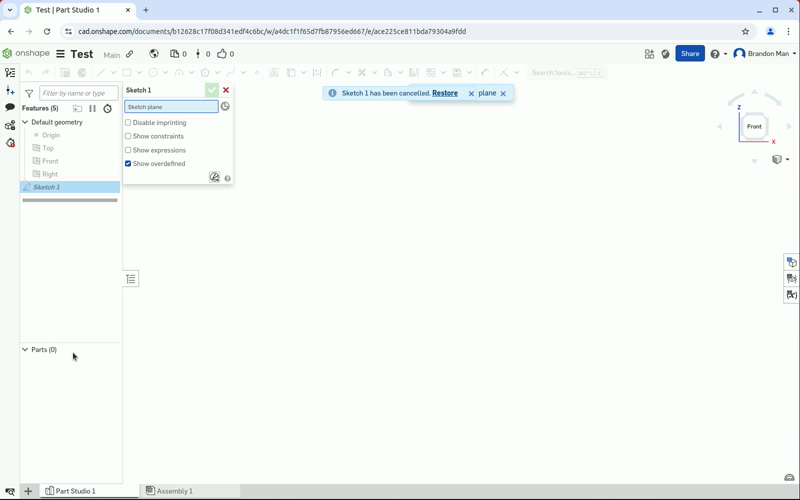
mouse_move(73, 163)
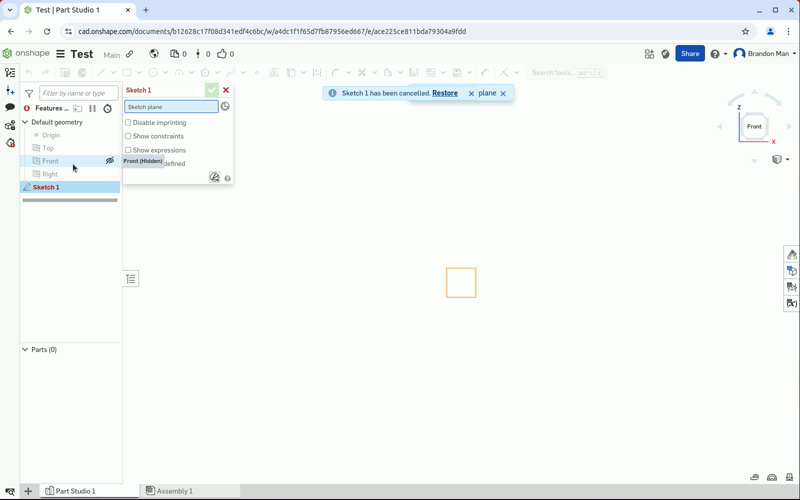
click(73, 163)
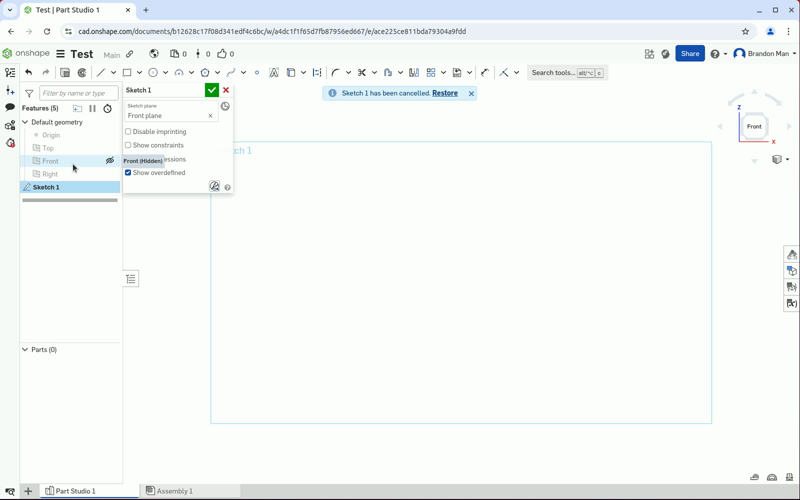
mouse_move(73, 352)
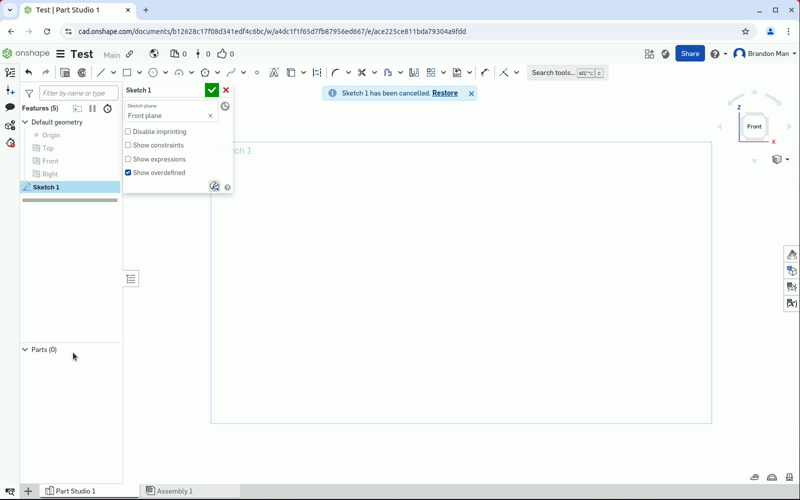
key(y)
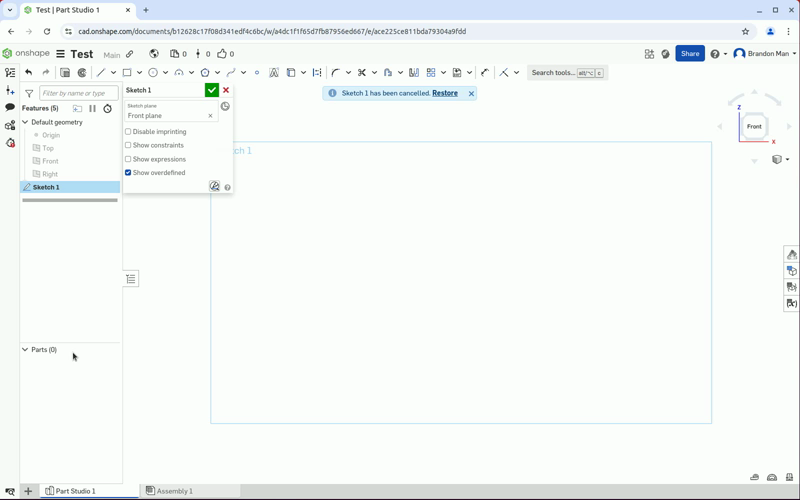
key(l)
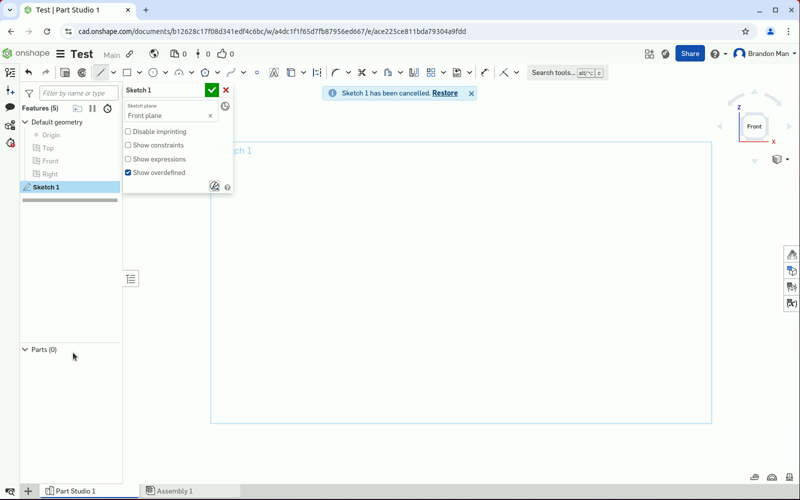
key_down(shift)
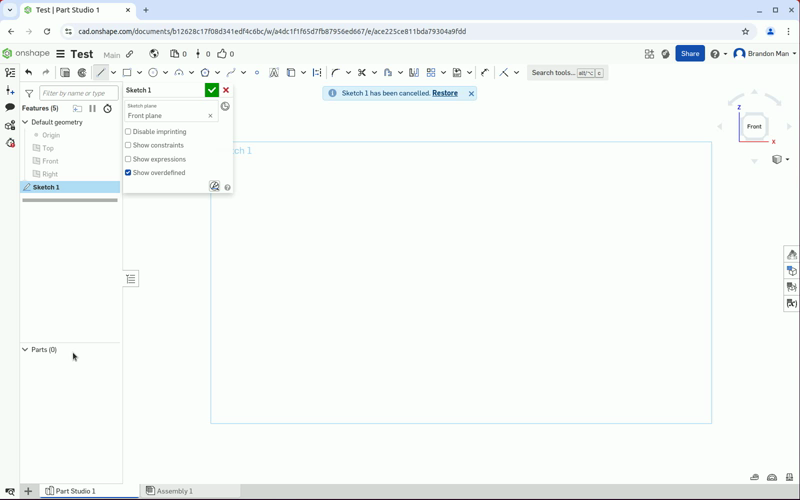
mouse_move(419, 294)
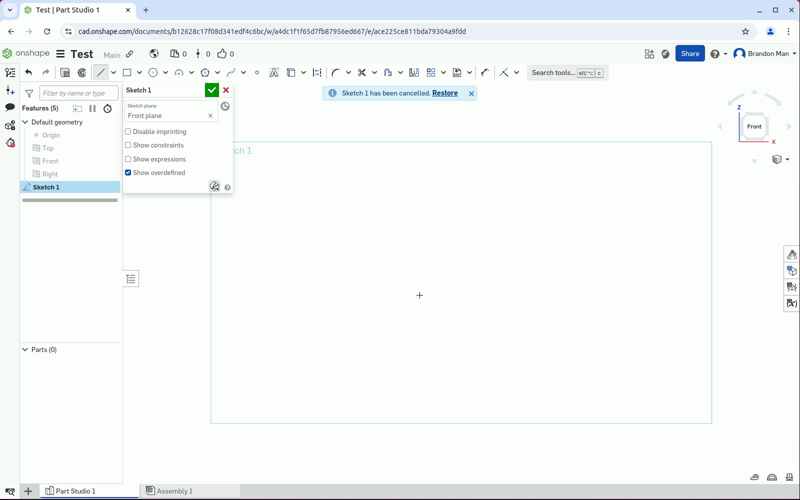
click(419, 294)
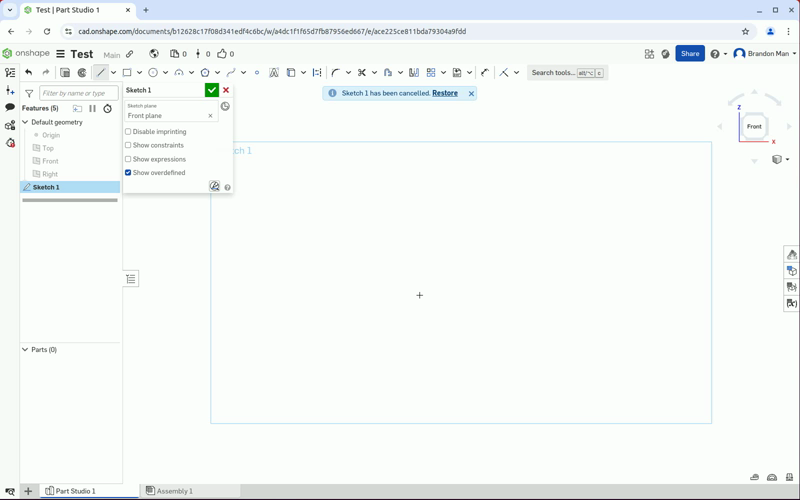
key_up(shift)
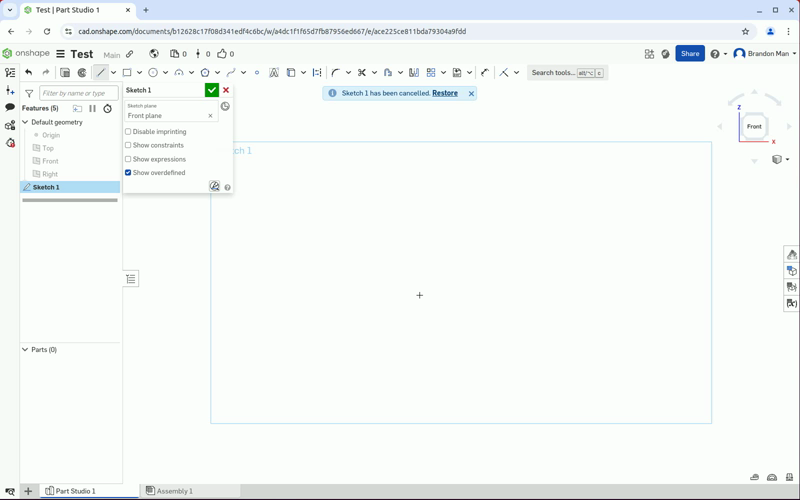
key_down(shift)
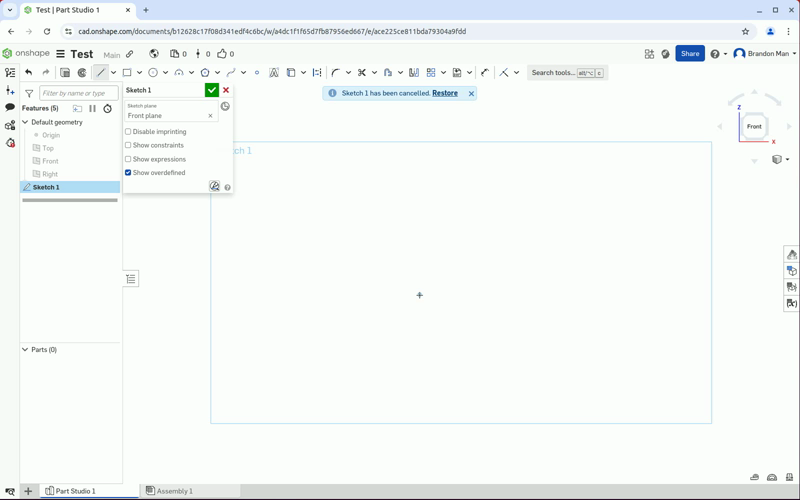
mouse_move(449, 294)
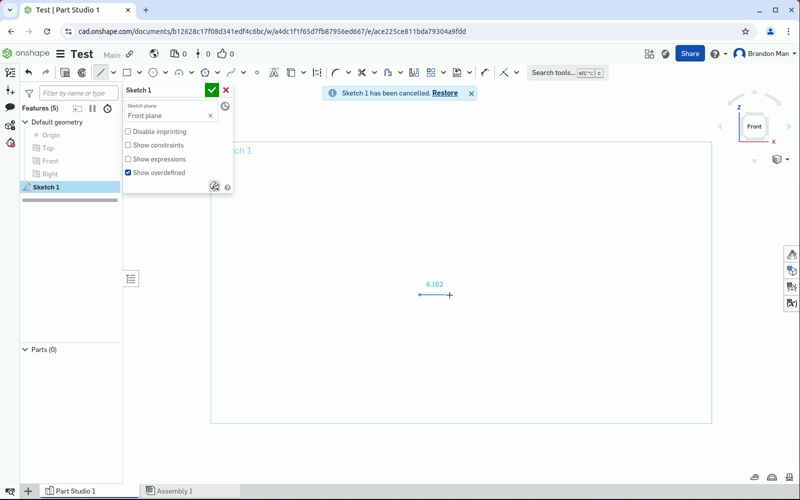
mouse_move(429, 294)
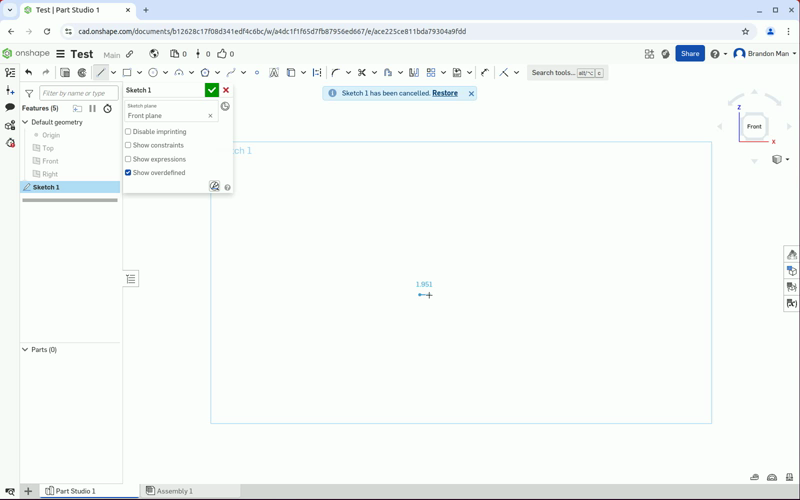
click(429, 294)
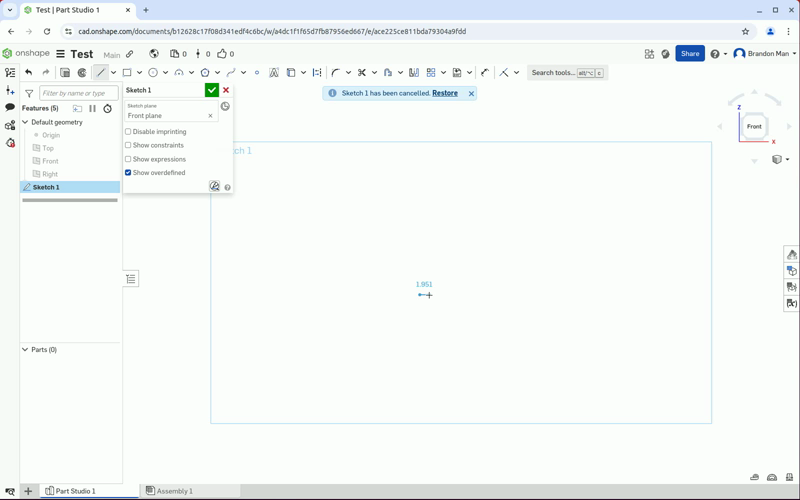
key_up(shift)
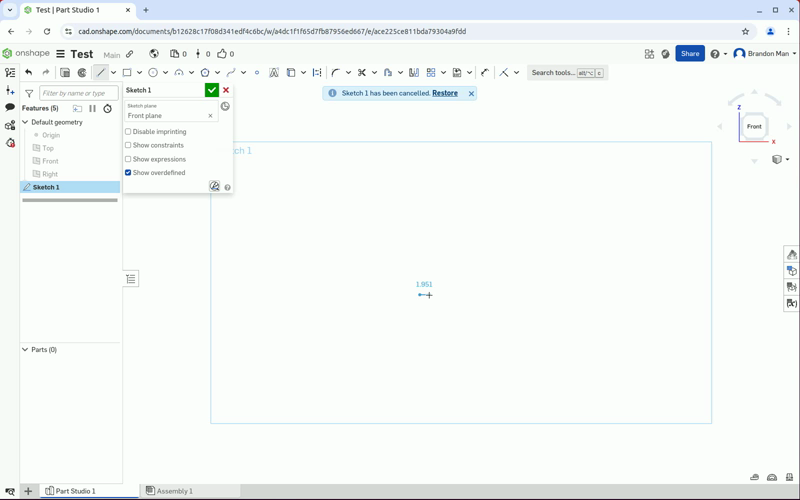
key_down(shift)
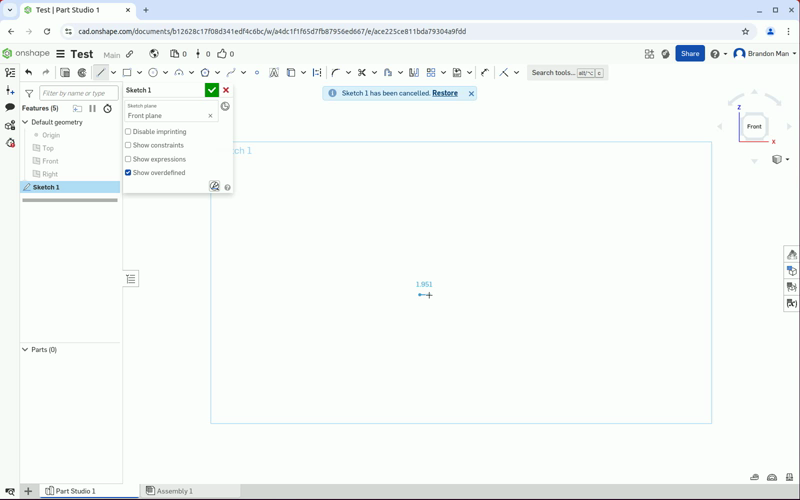
mouse_move(459, 294)
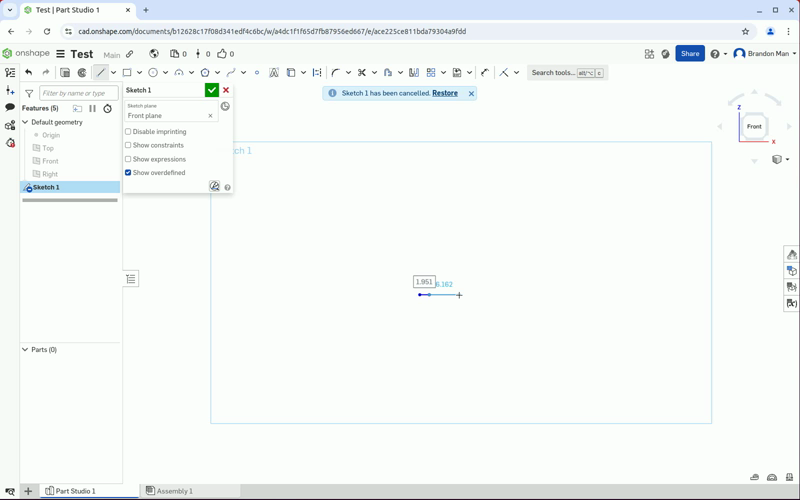
mouse_move(429, 289)
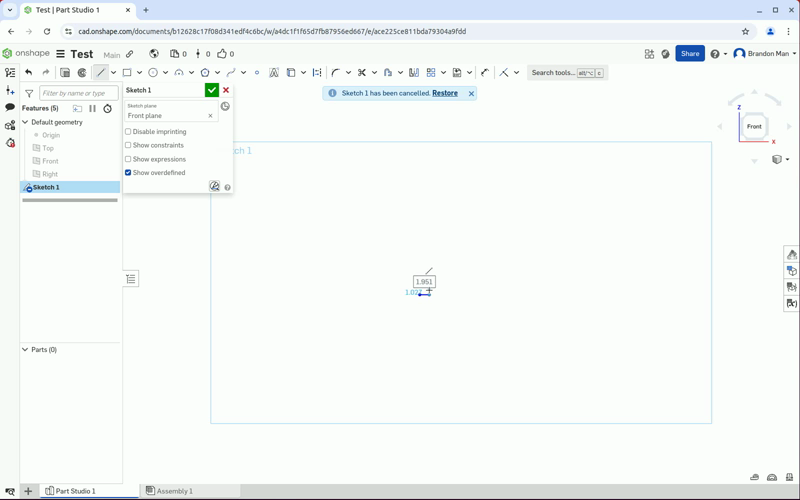
scroll(6)
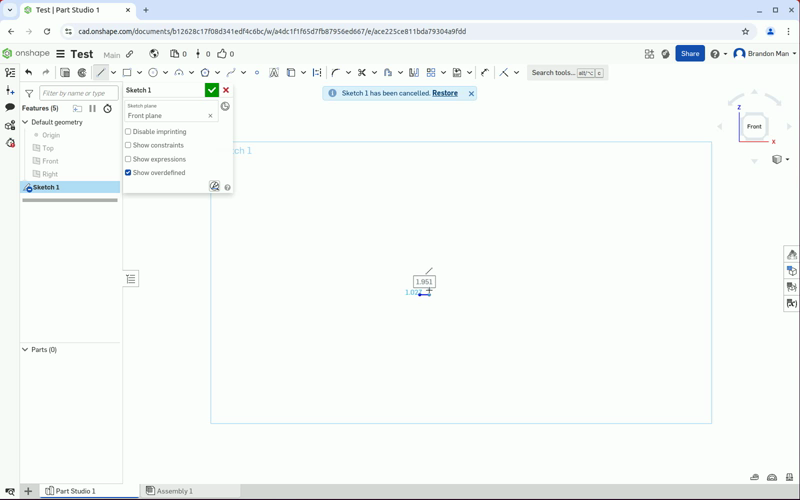
scroll(6)
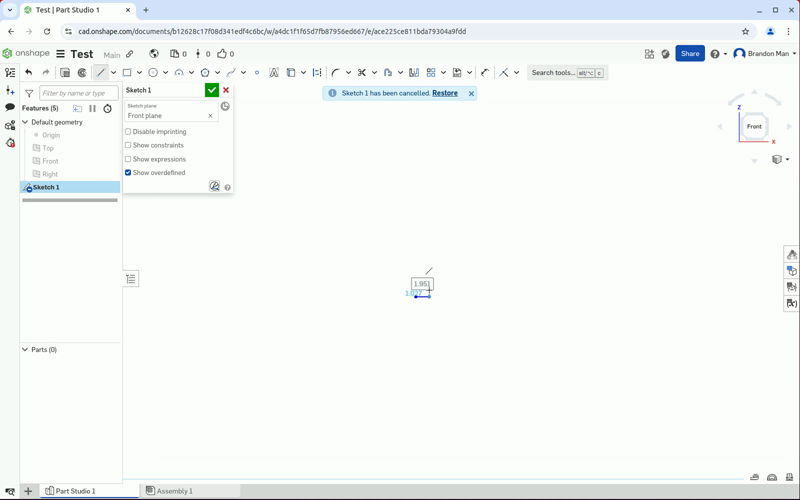
scroll(6)
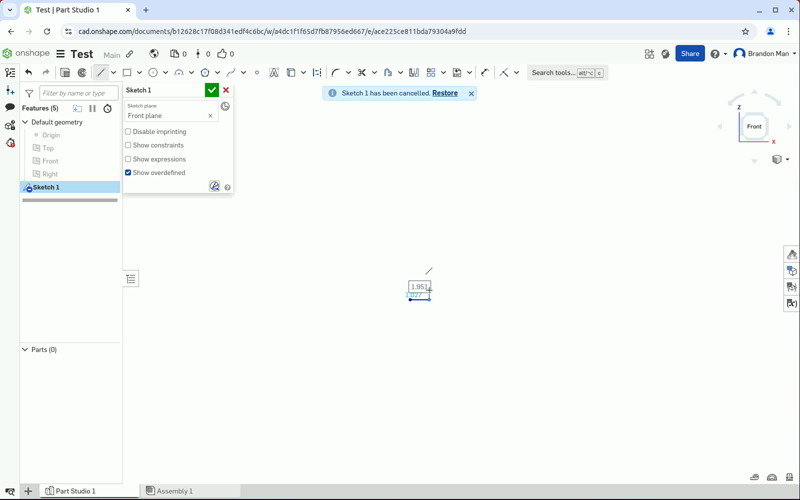
scroll(6)
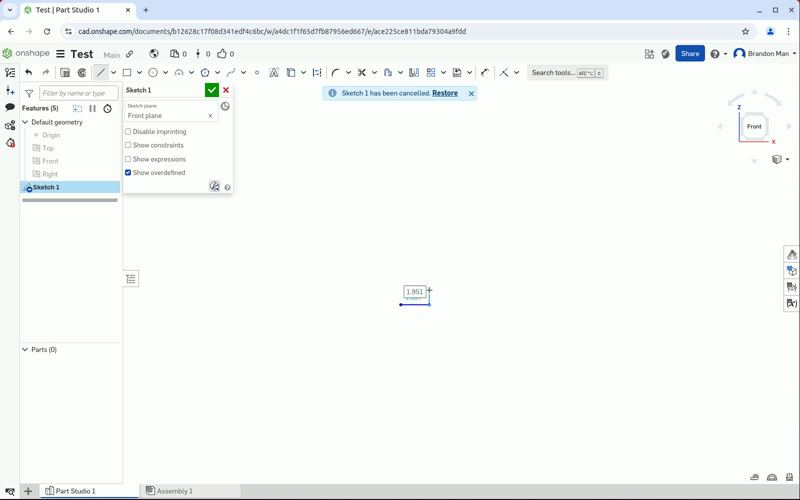
scroll(6)
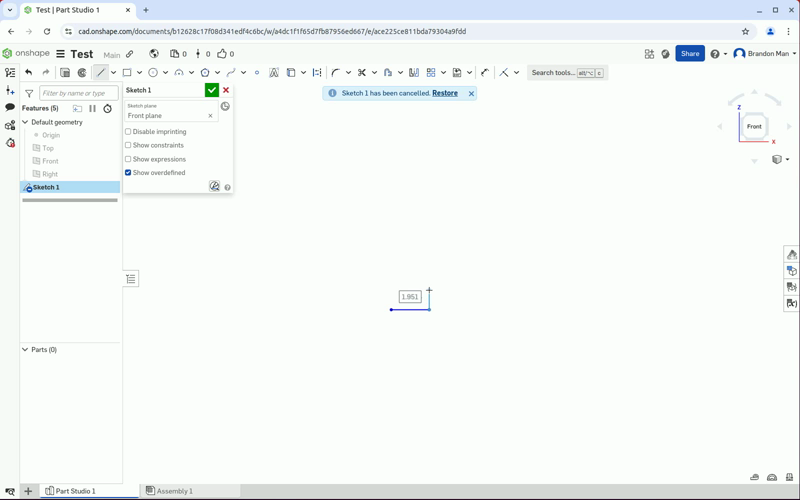
scroll(6)
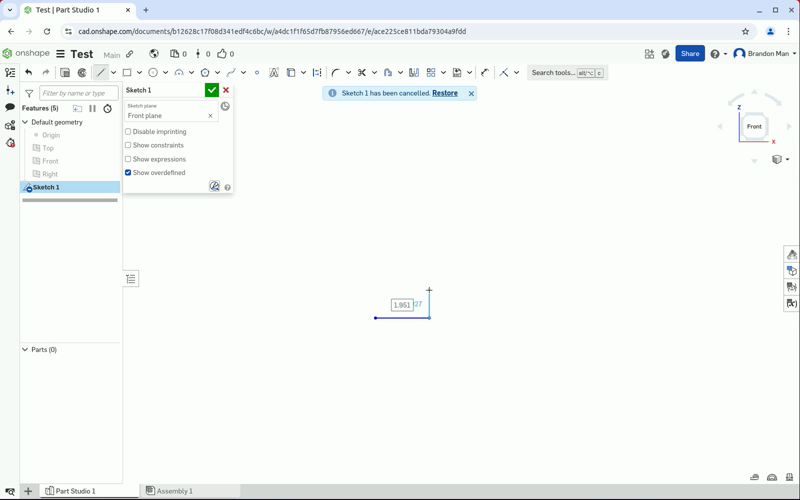
scroll(6)
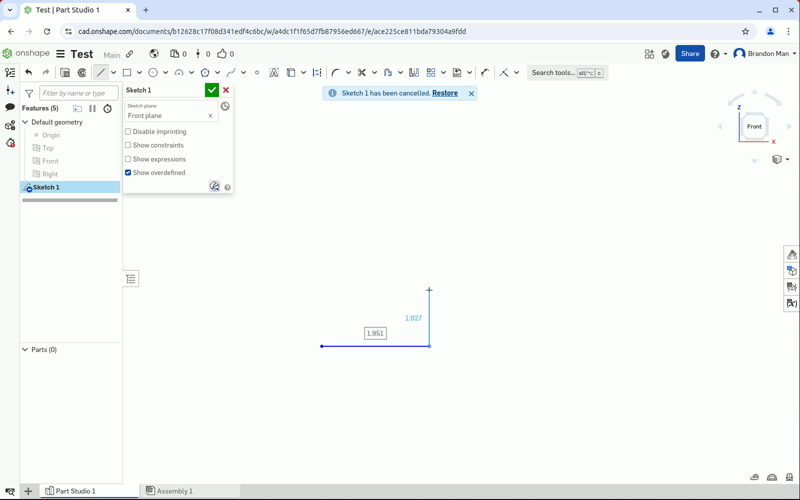
click(429, 289)
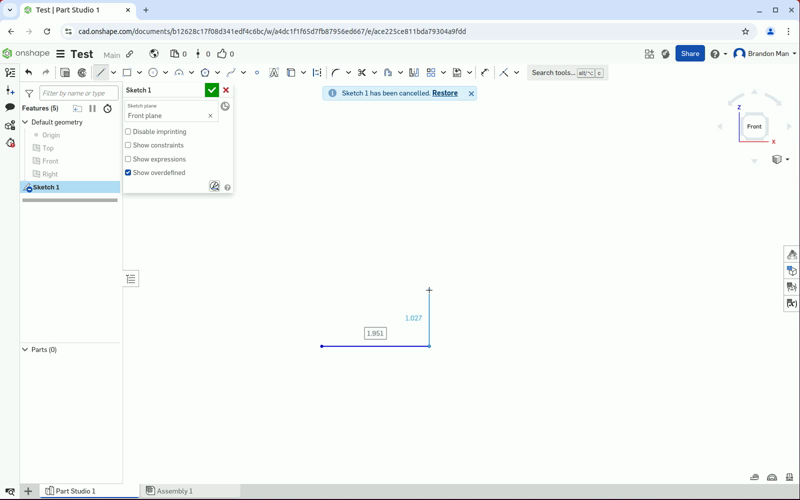
scroll(-6)
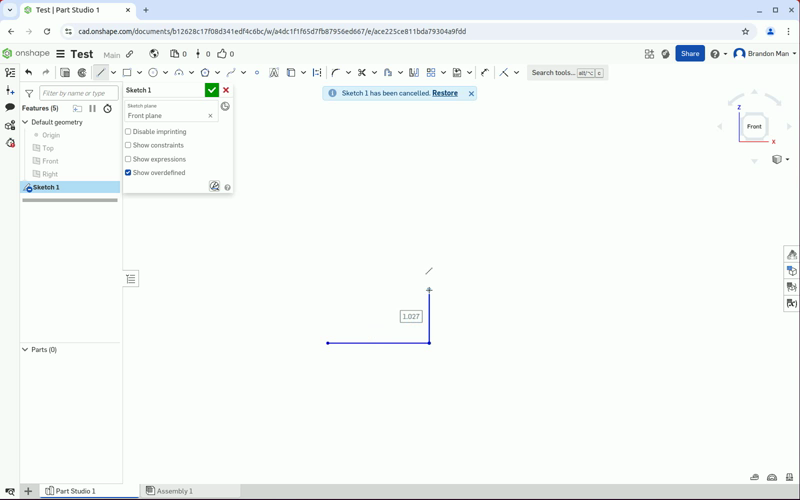
scroll(-6)
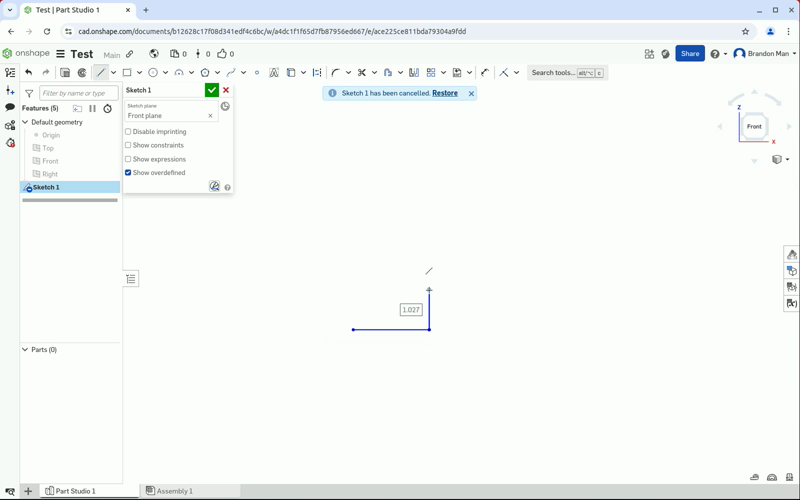
scroll(-6)
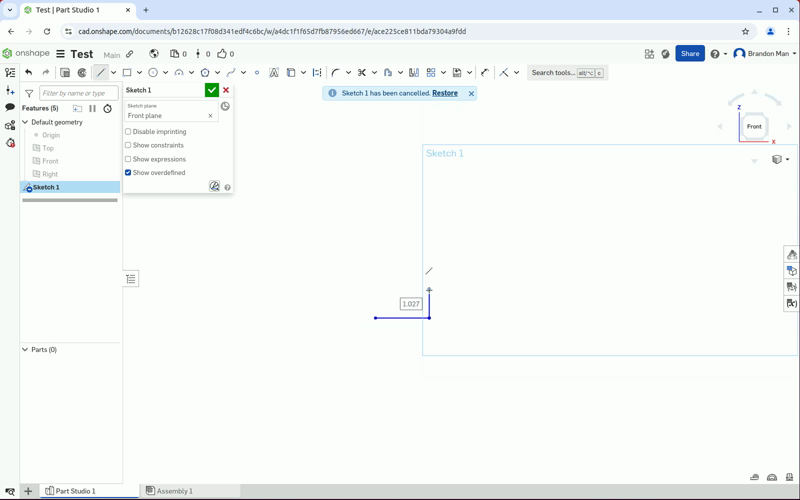
scroll(-6)
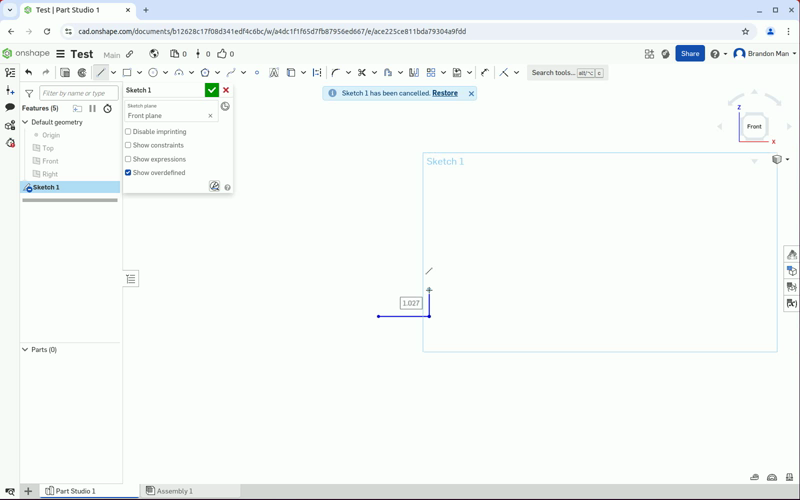
scroll(-6)
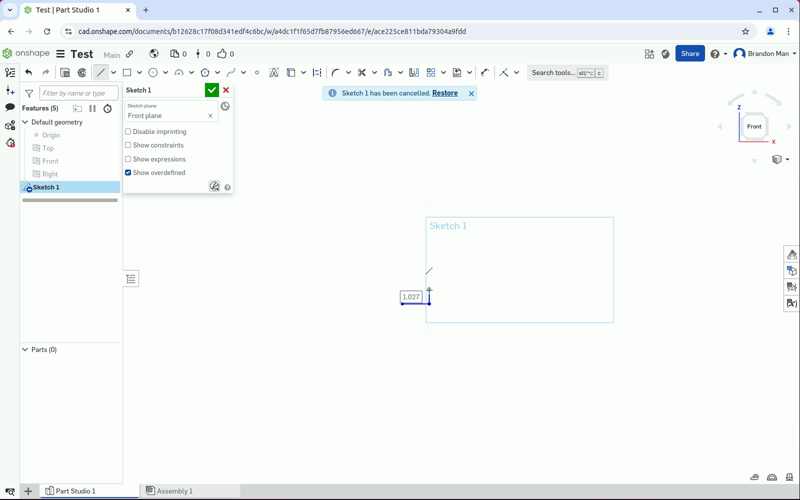
scroll(-6)
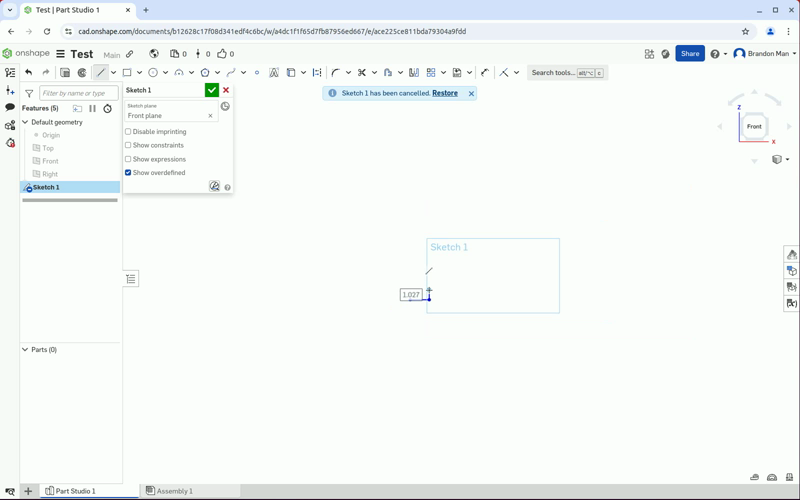
scroll(-6)
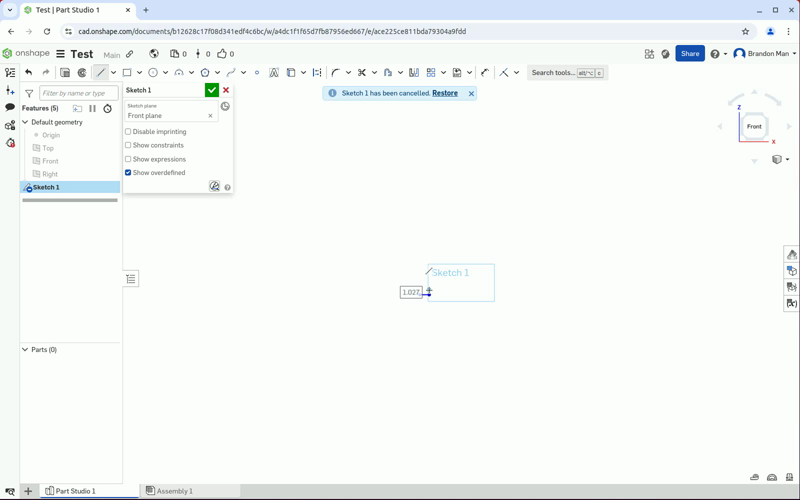
key_up(shift)
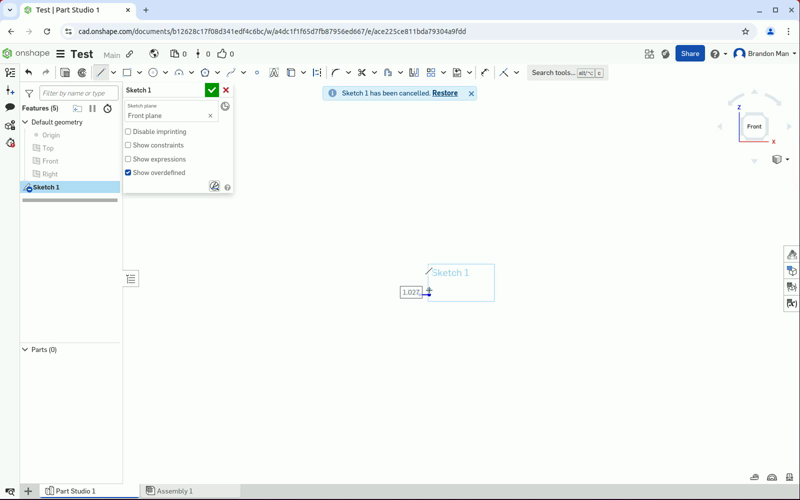
key_down(shift)
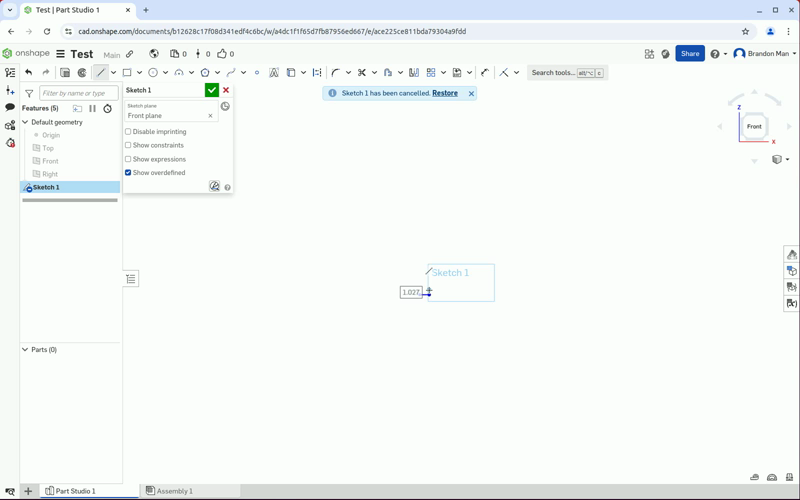
mouse_move(459, 289)
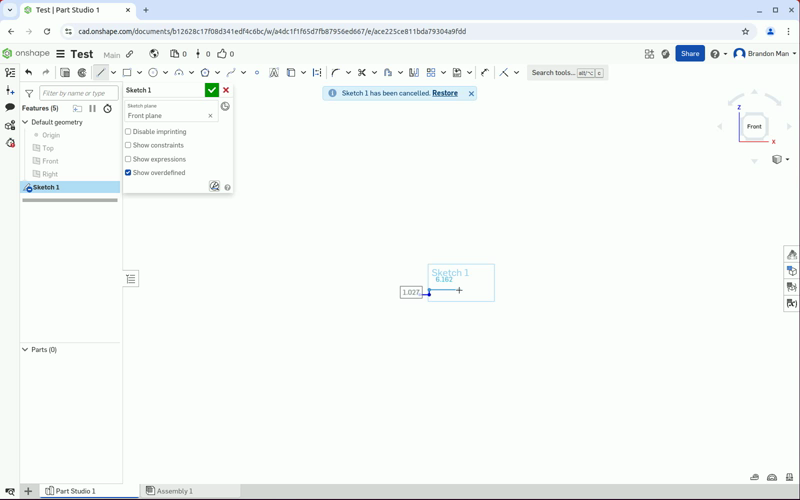
mouse_move(483, 289)
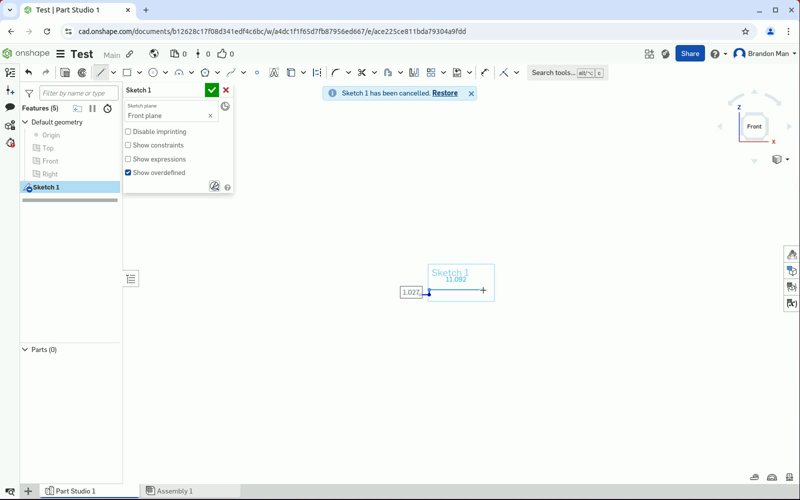
click(483, 289)
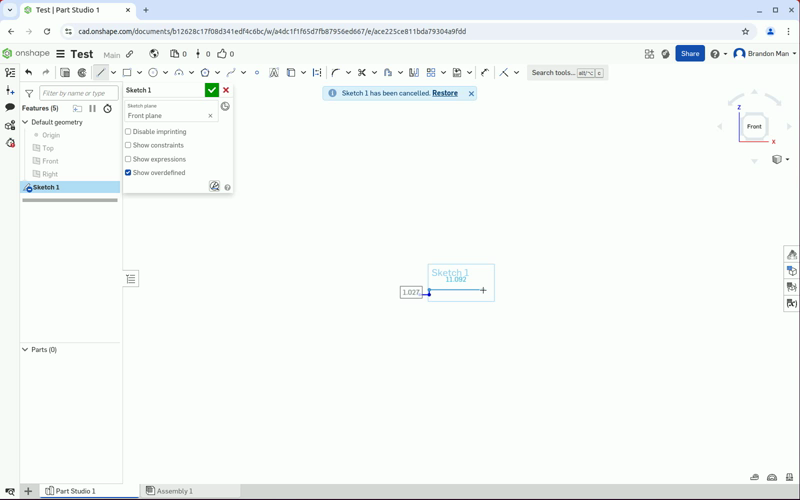
key_up(shift)
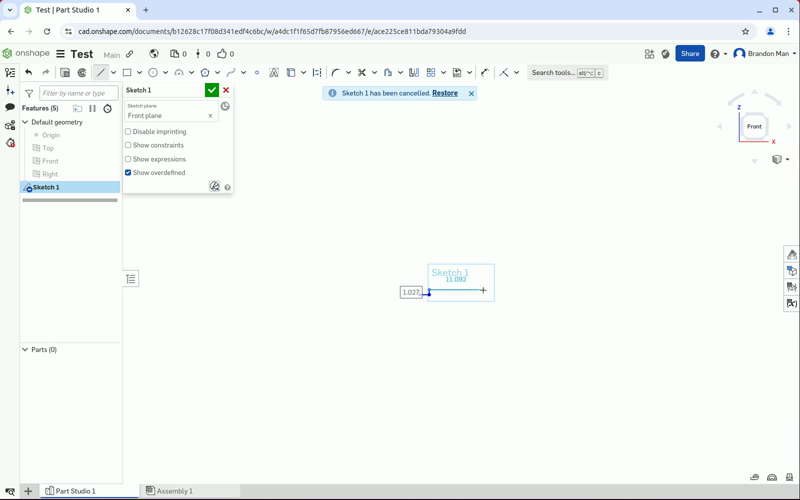
key_down(shift)
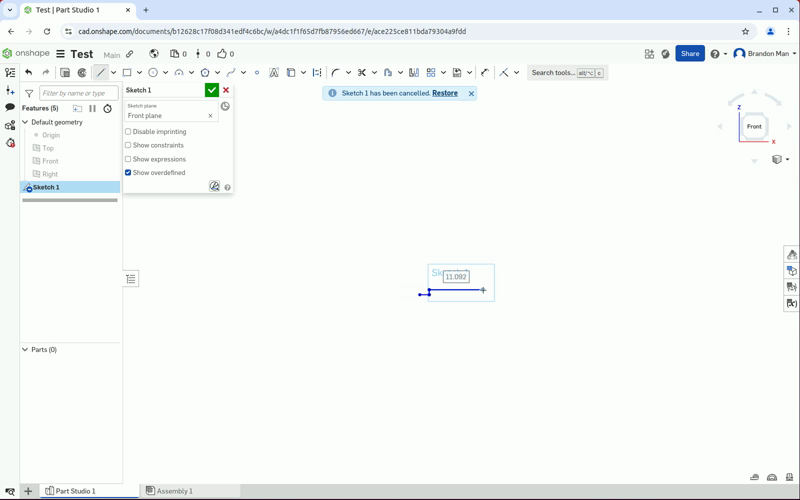
mouse_move(513, 289)
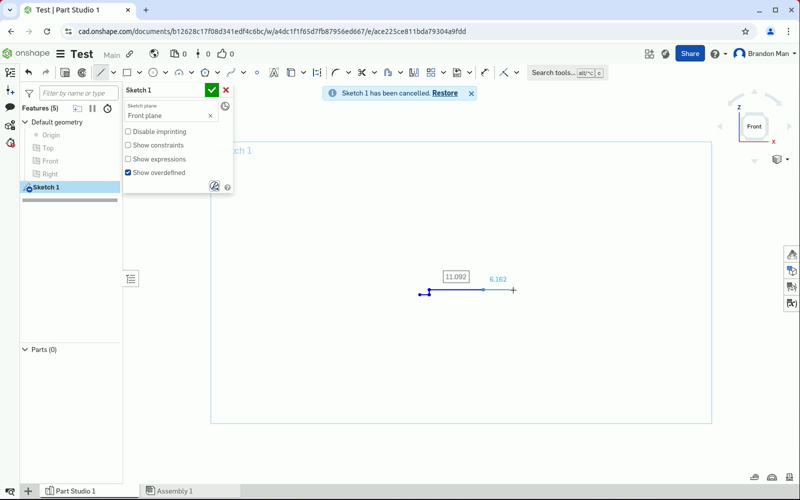
mouse_move(483, 294)
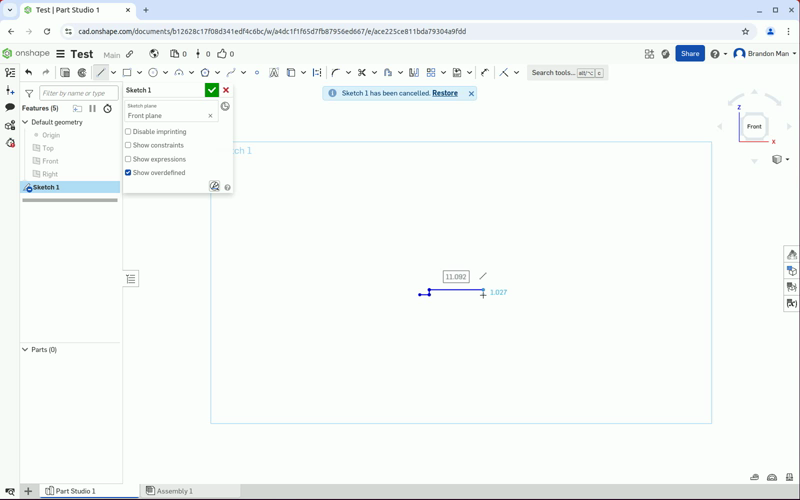
scroll(6)
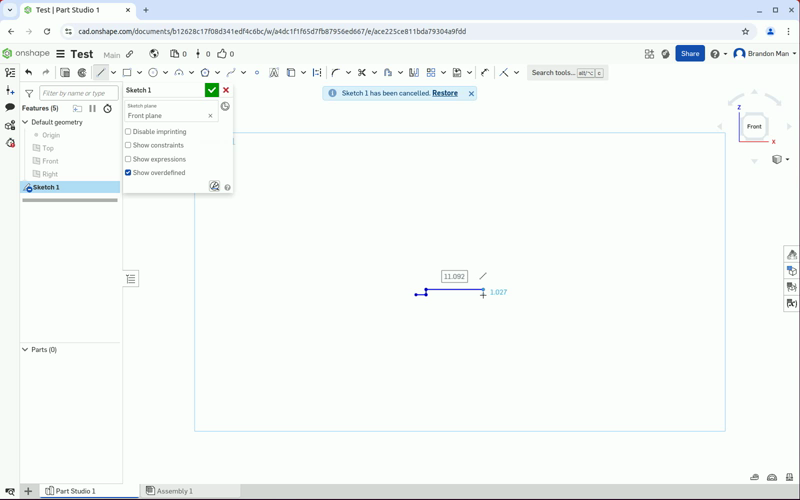
scroll(6)
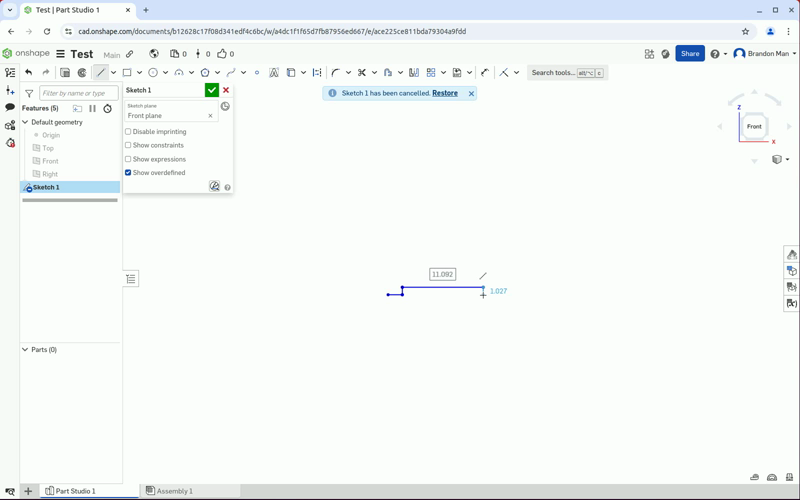
scroll(6)
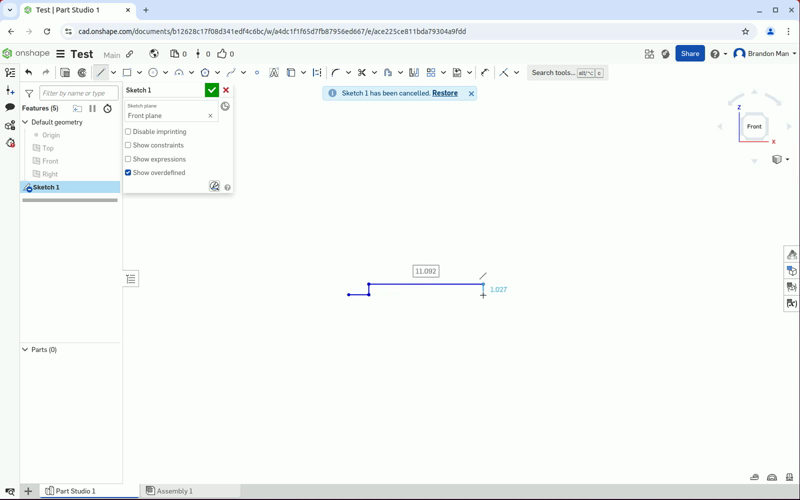
scroll(6)
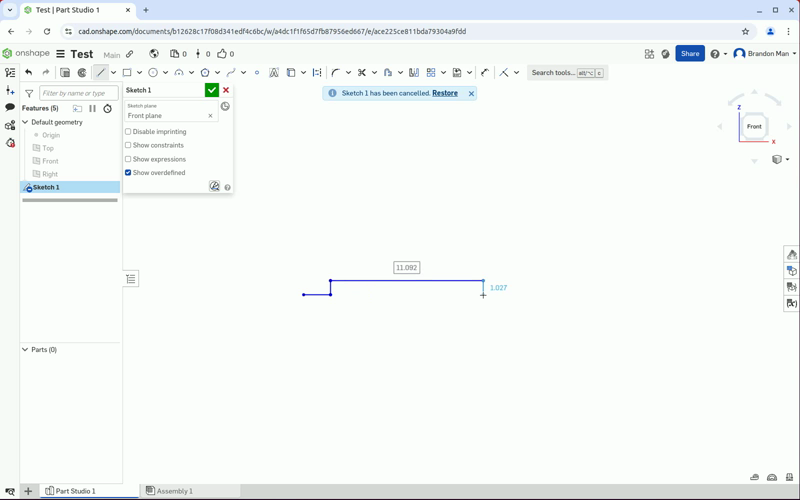
scroll(6)
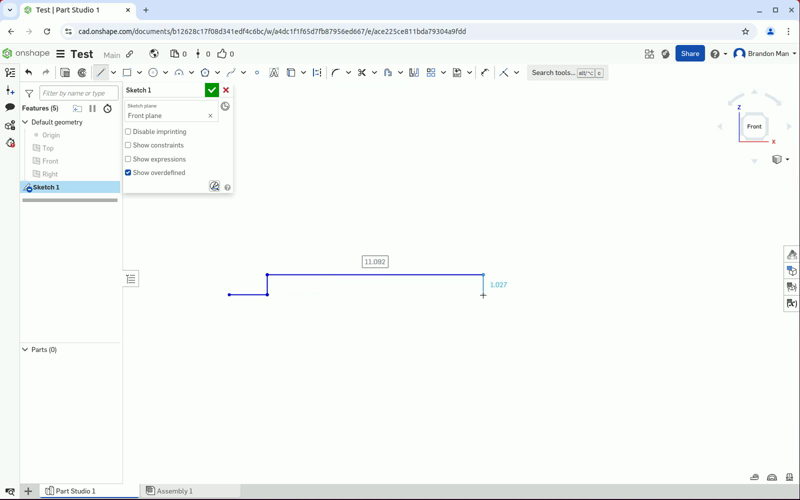
scroll(6)
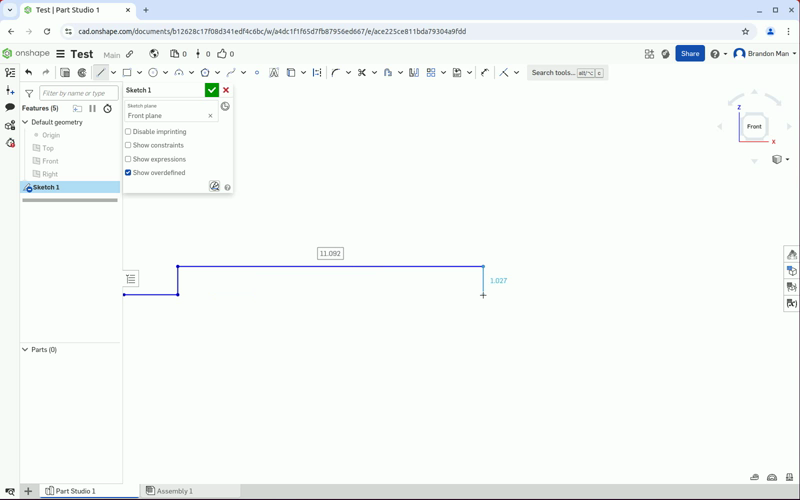
scroll(6)
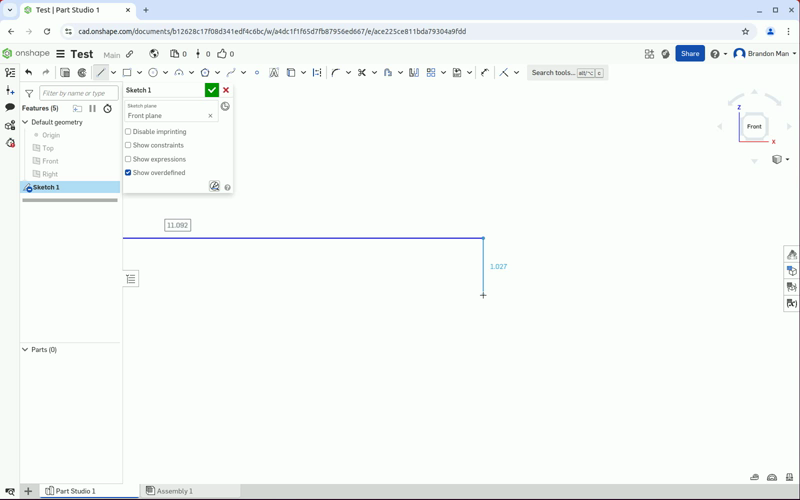
click(483, 294)
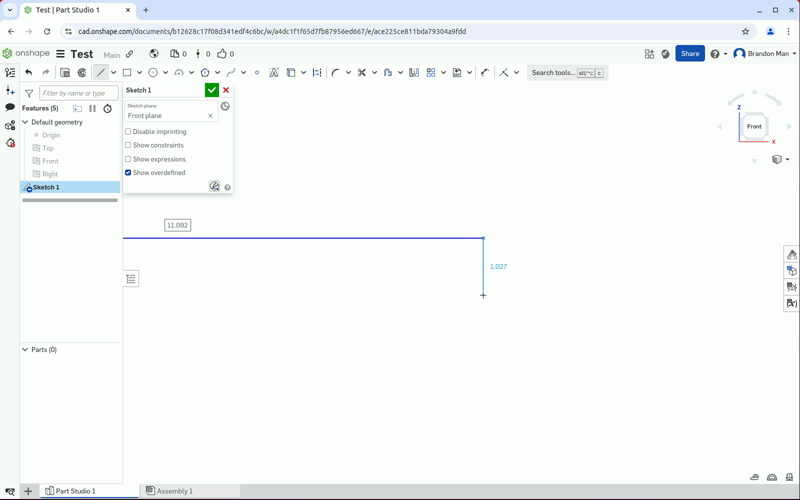
scroll(-6)
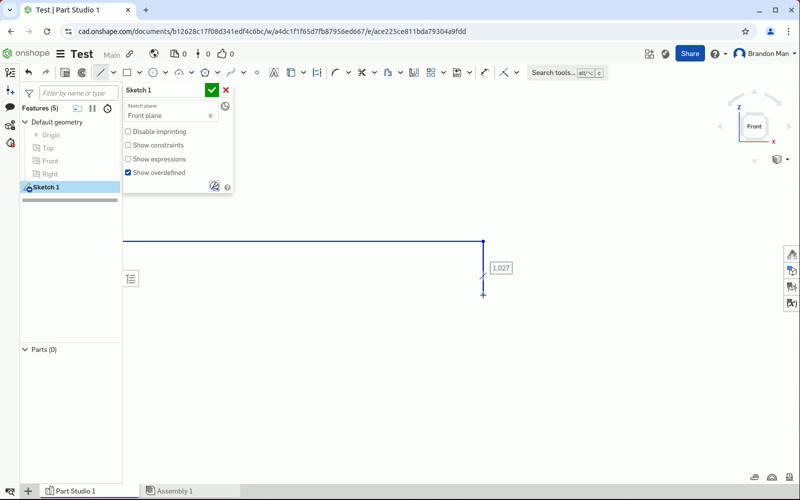
scroll(-6)
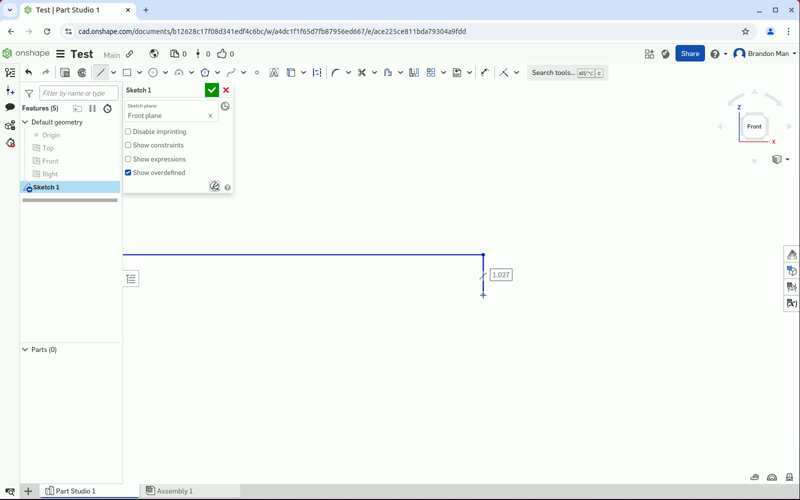
scroll(-6)
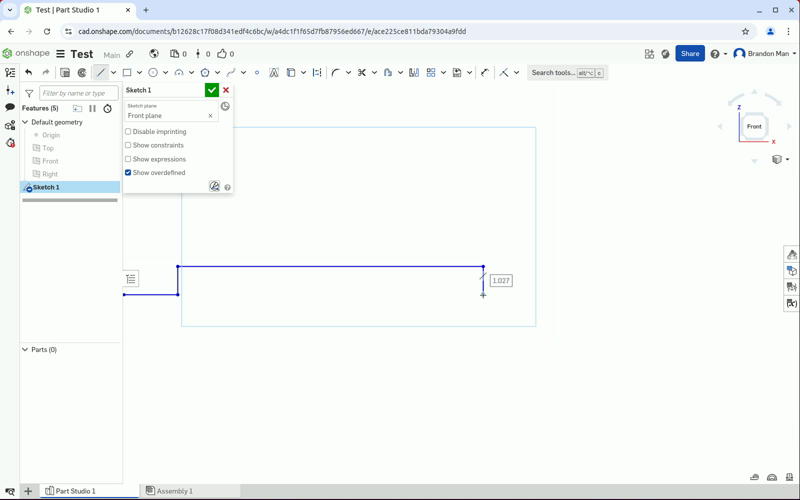
scroll(-6)
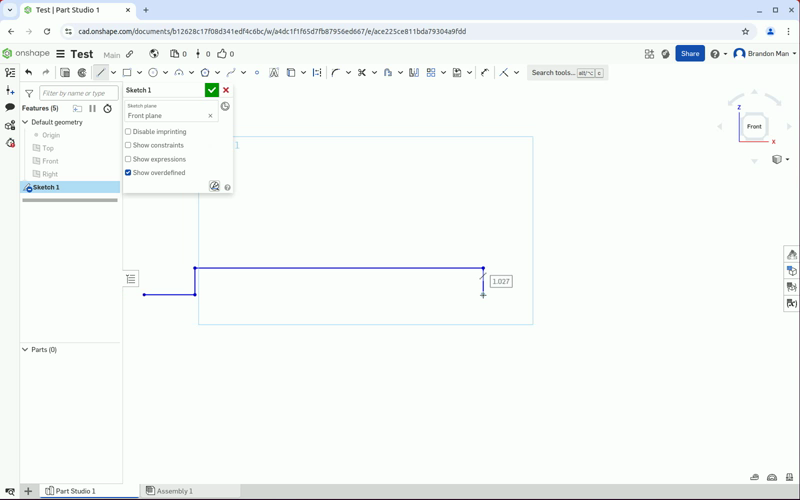
scroll(-6)
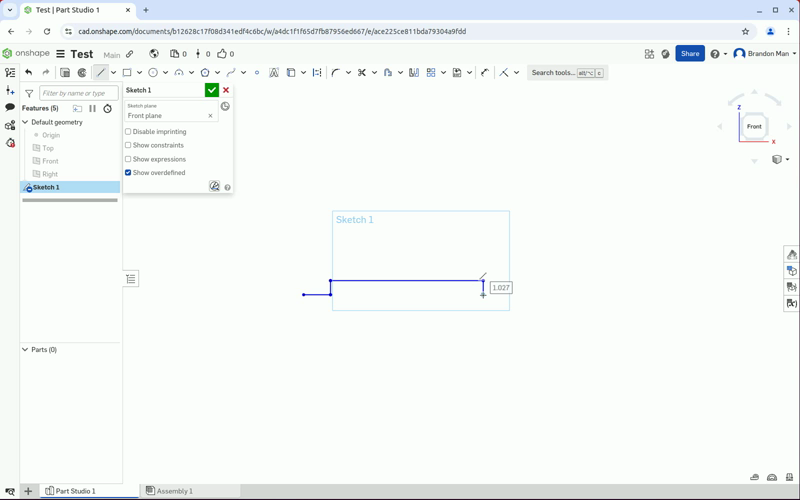
scroll(-6)
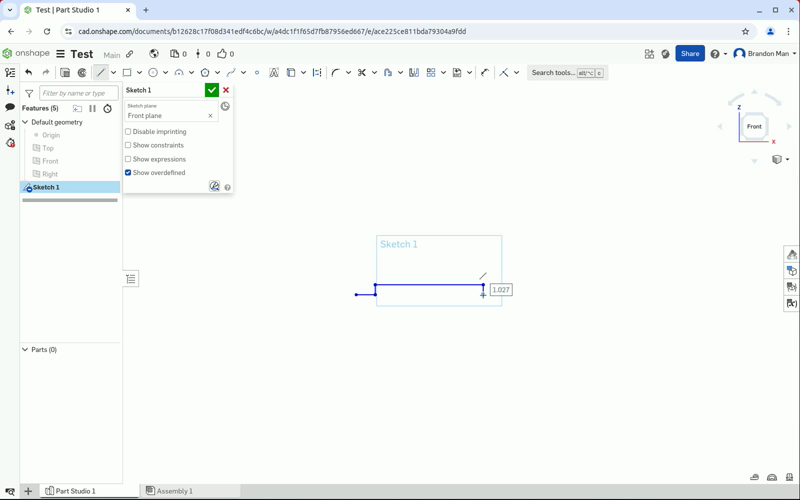
scroll(-6)
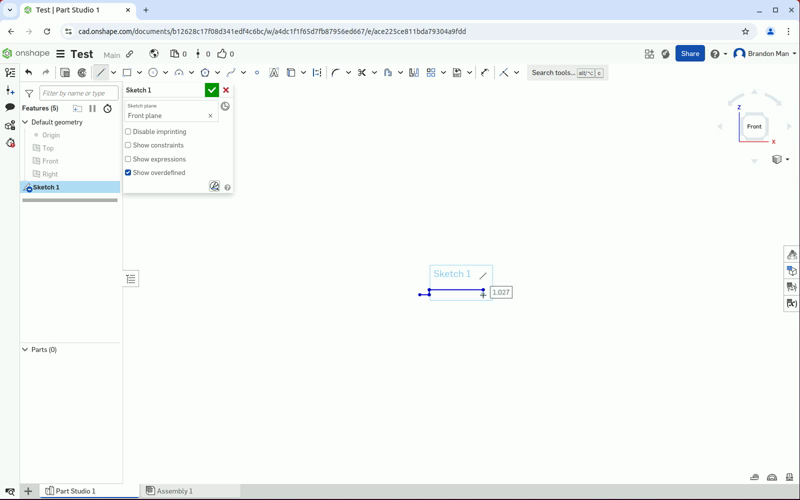
key_up(shift)
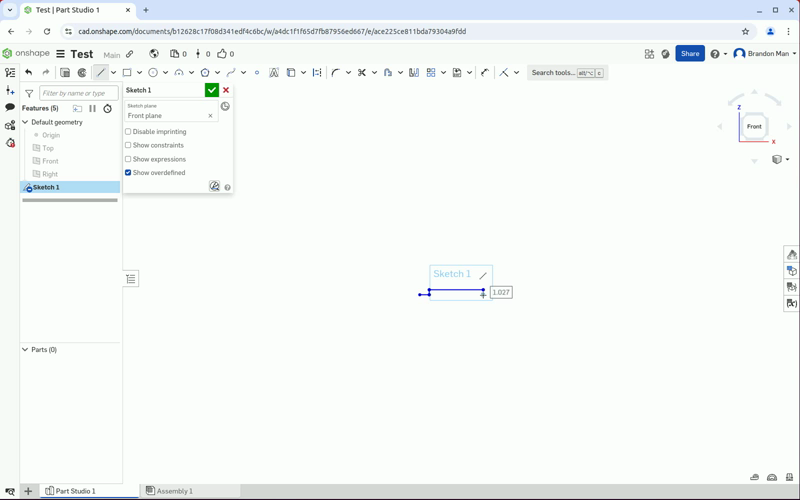
key_down(shift)
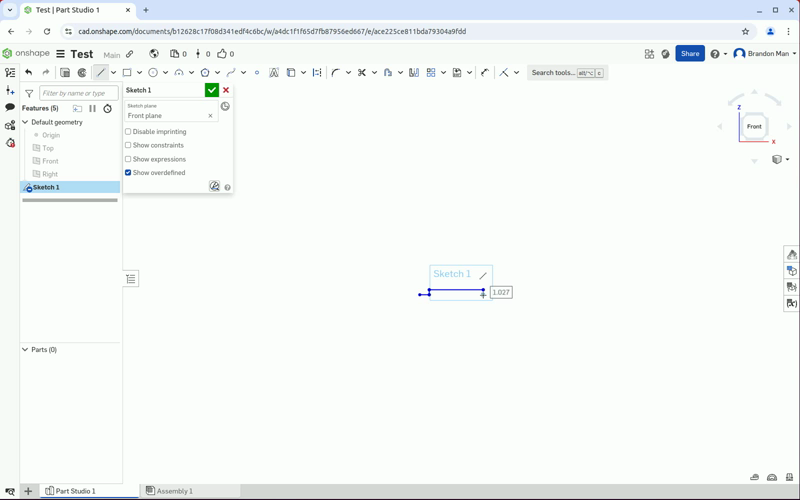
mouse_move(513, 294)
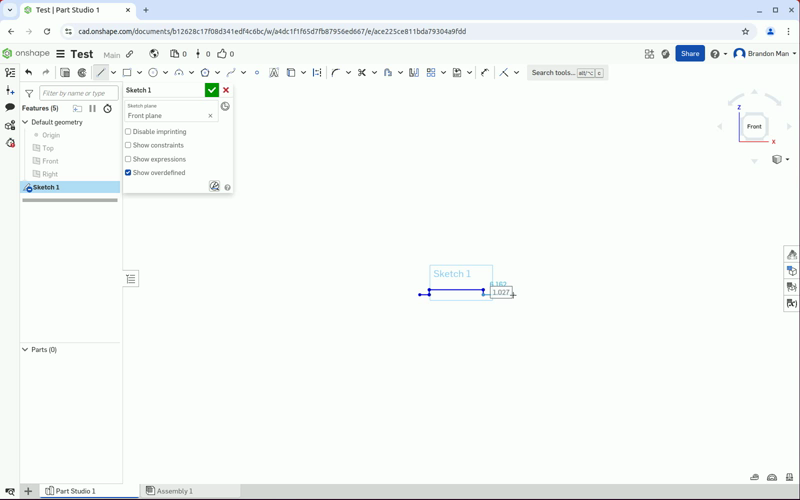
mouse_move(502, 294)
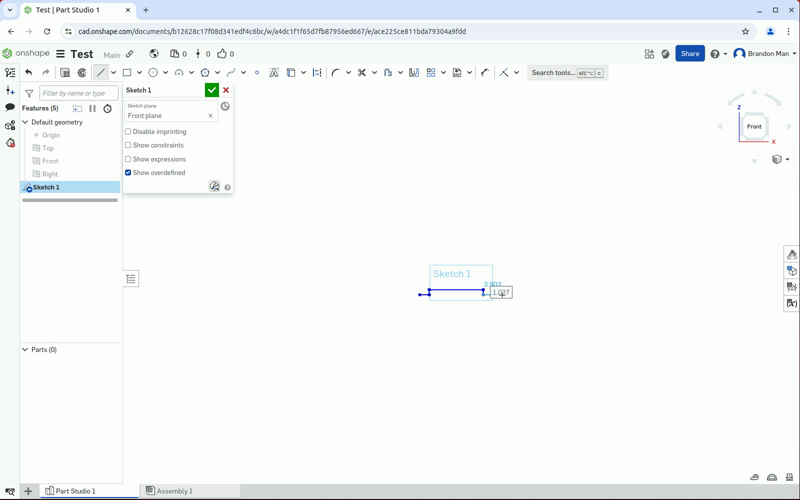
click(502, 294)
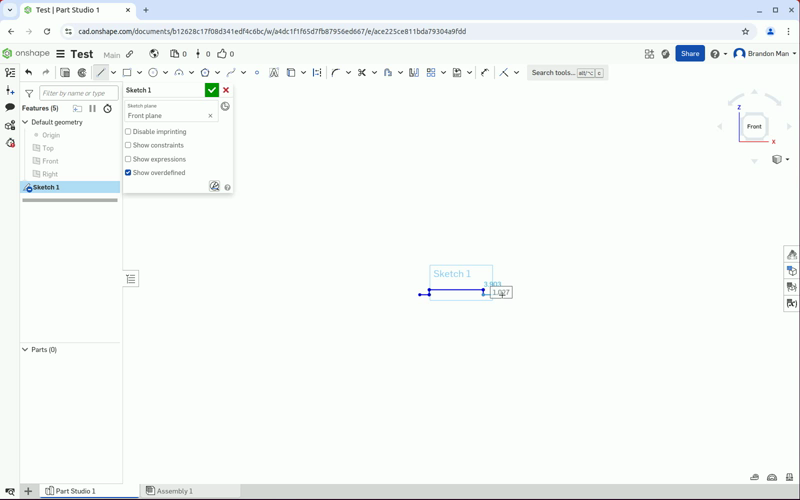
key_up(shift)
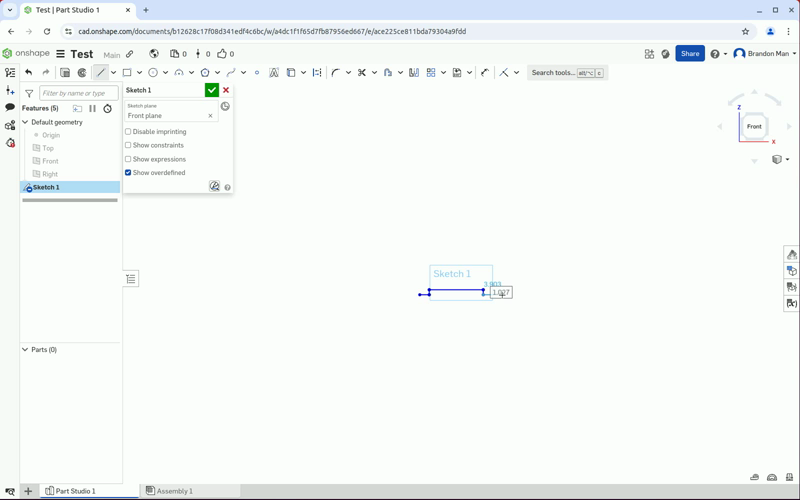
key_down(shift)
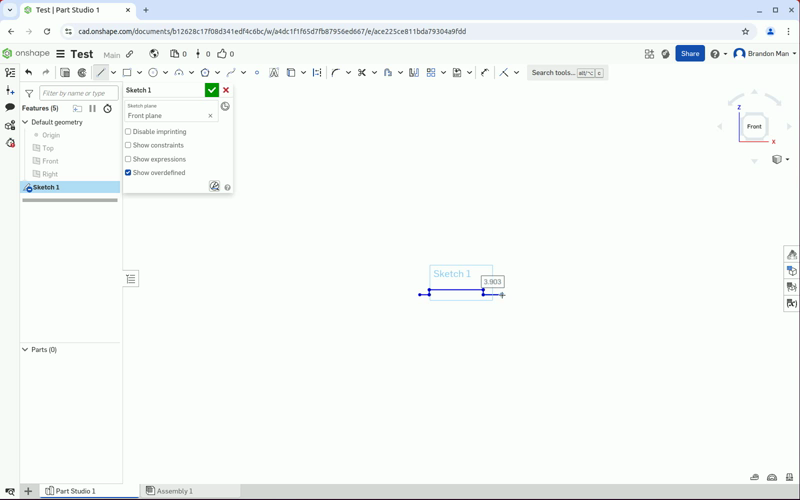
mouse_move(532, 294)
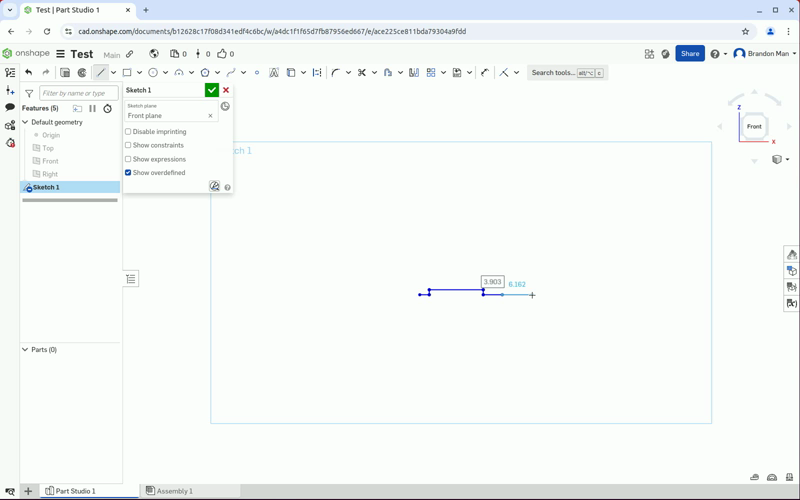
mouse_move(502, 283)
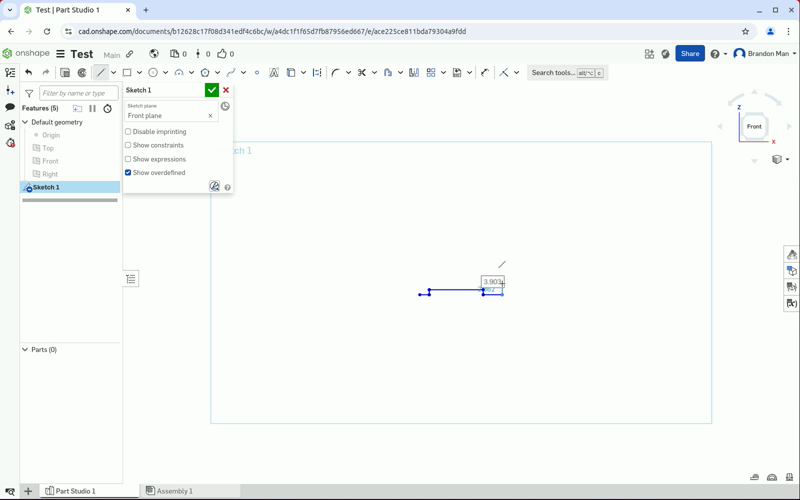
click(502, 283)
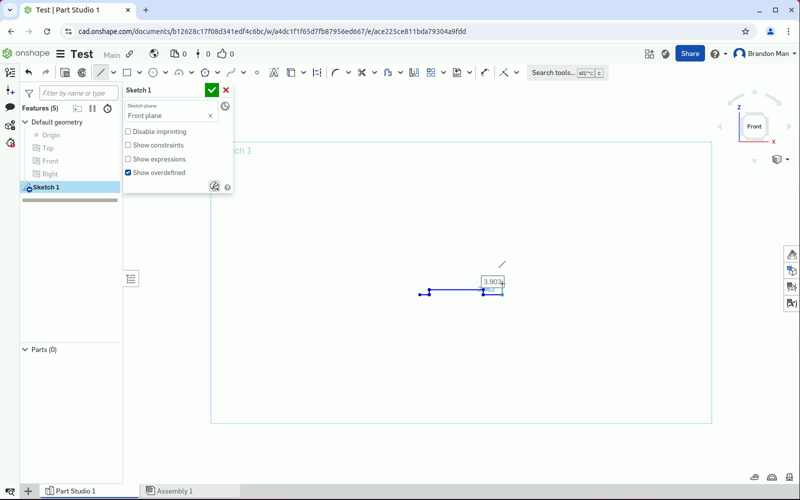
key_up(shift)
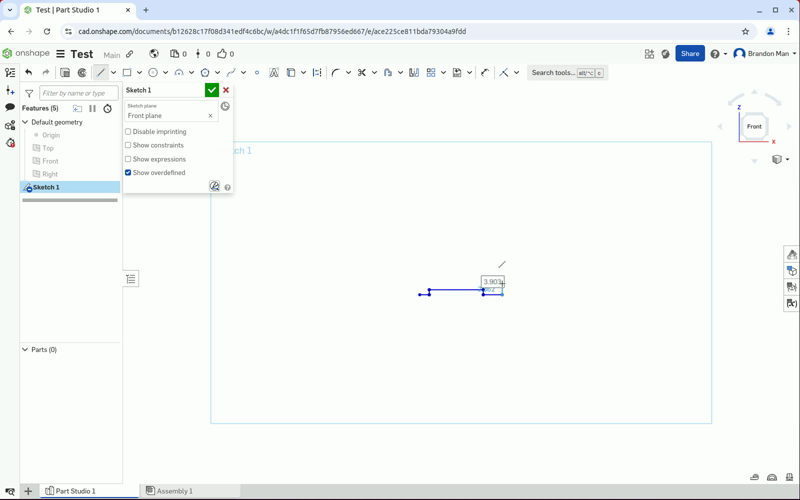
key_down(shift)
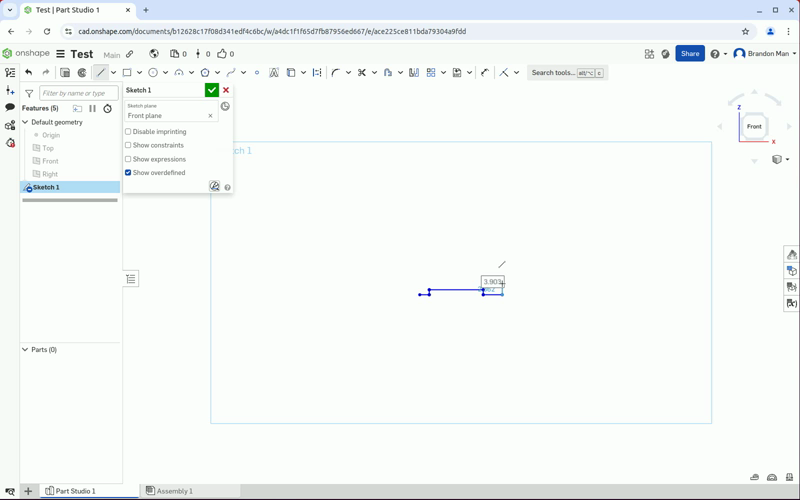
mouse_move(532, 283)
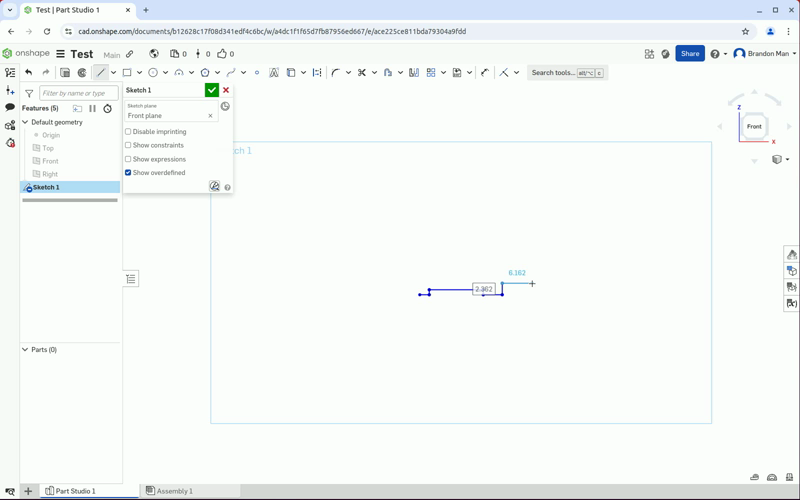
mouse_move(483, 283)
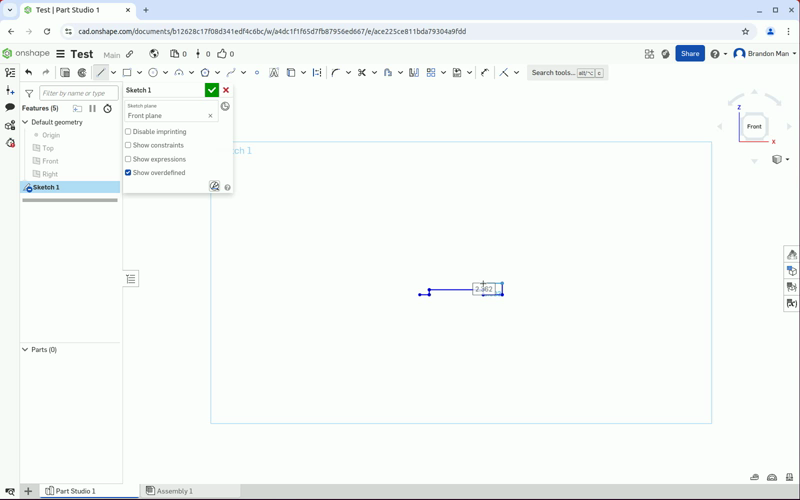
click(483, 283)
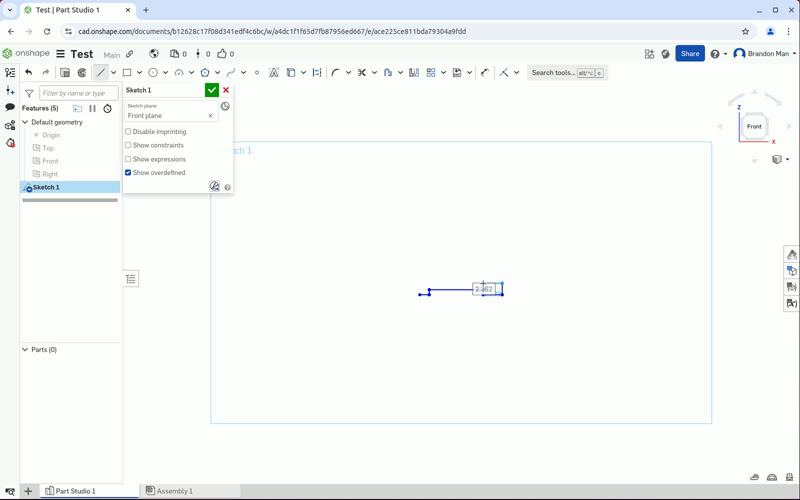
key_up(shift)
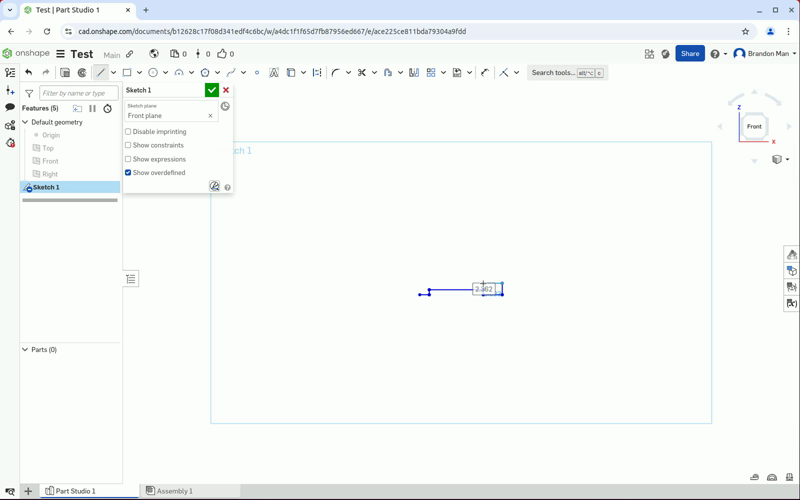
key_down(shift)
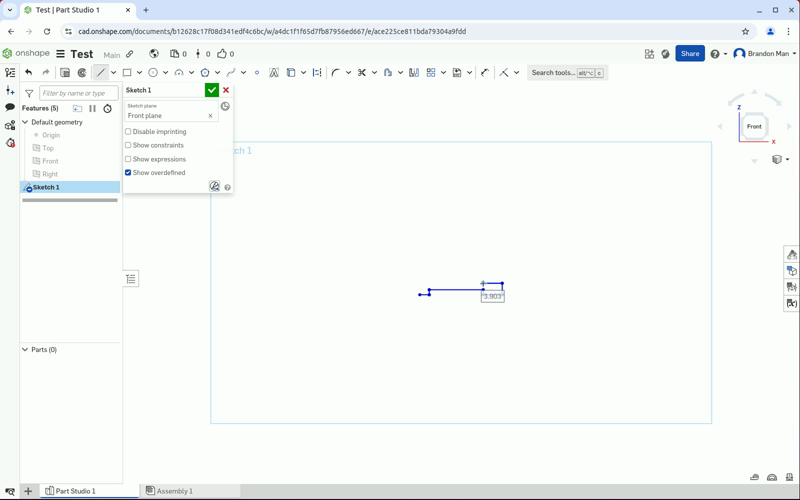
mouse_move(513, 283)
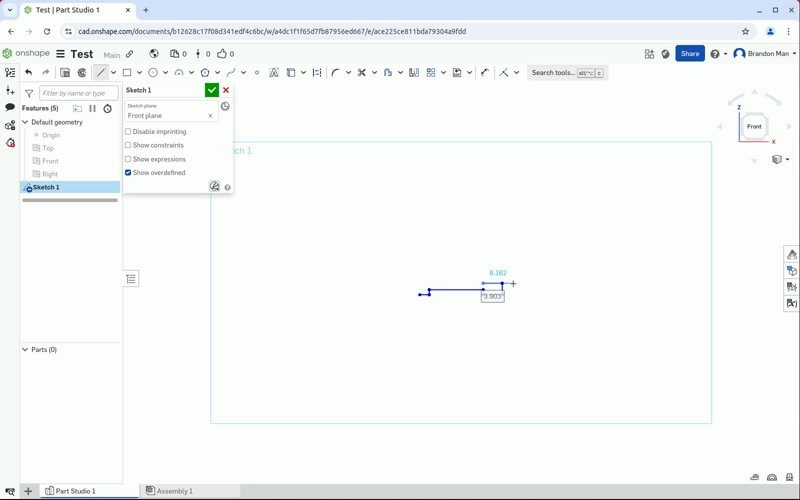
mouse_move(483, 275)
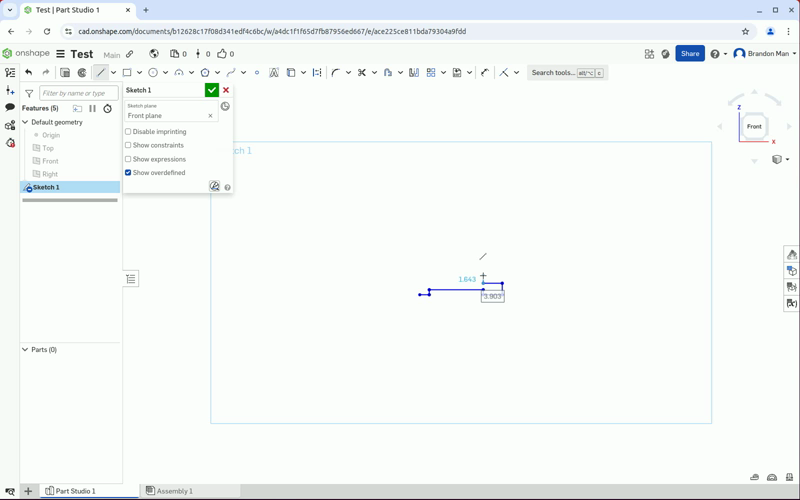
click(483, 275)
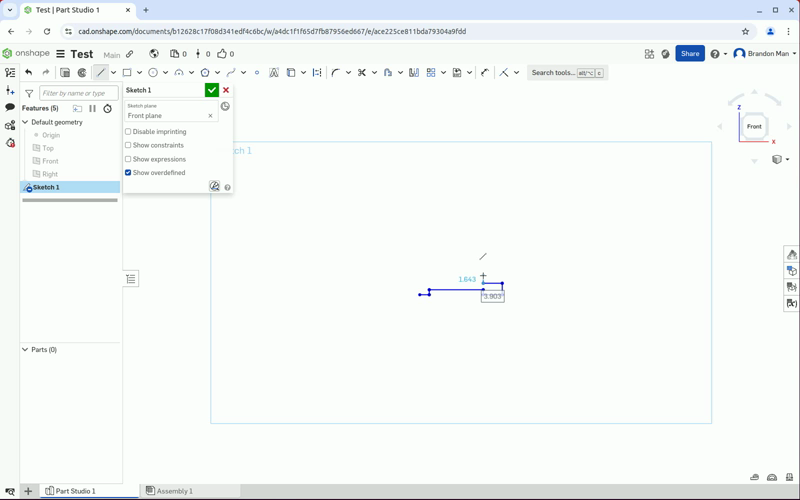
key_up(shift)
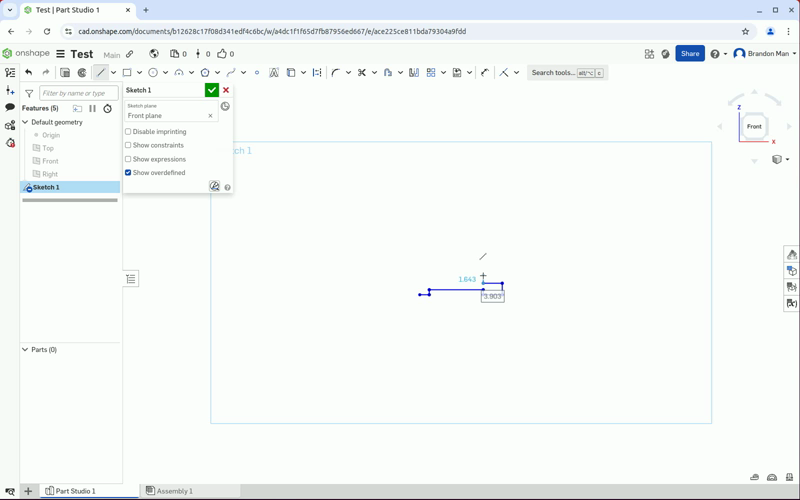
key_down(shift)
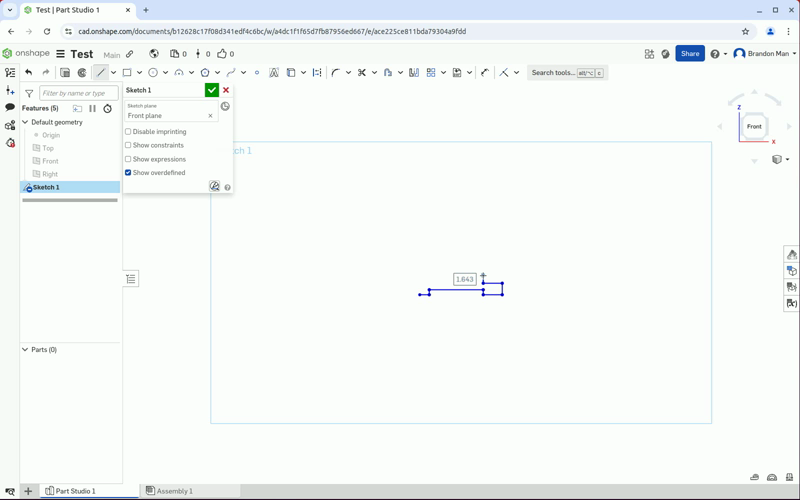
mouse_move(513, 275)
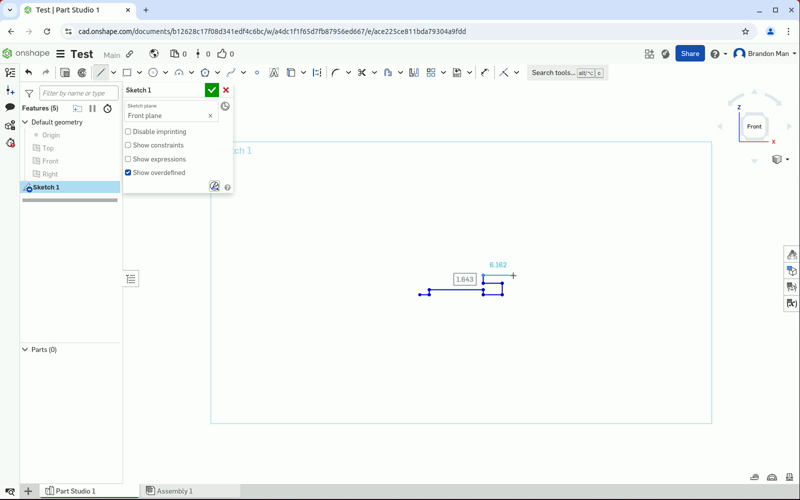
mouse_move(438, 275)
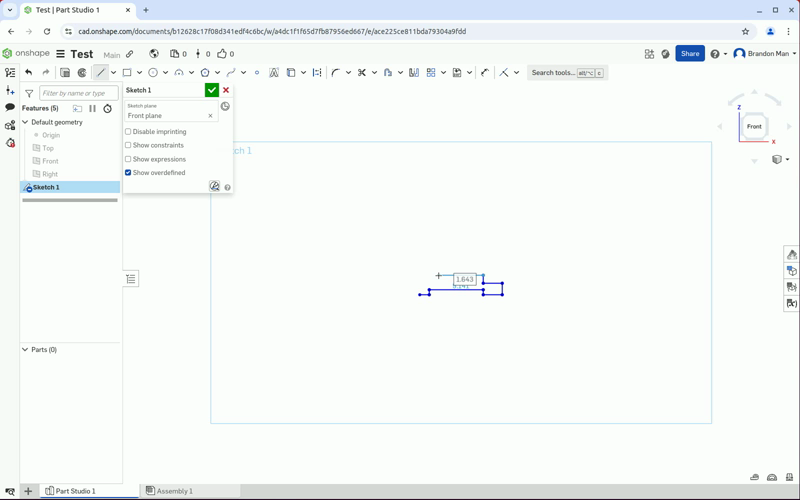
click(438, 275)
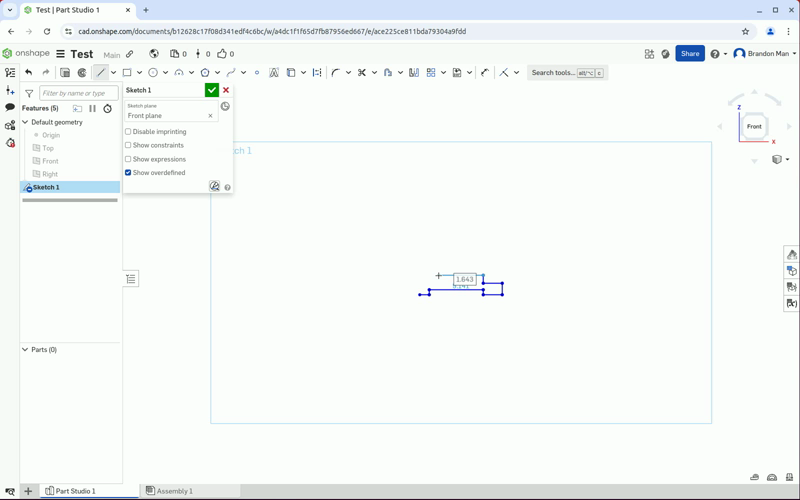
key_up(shift)
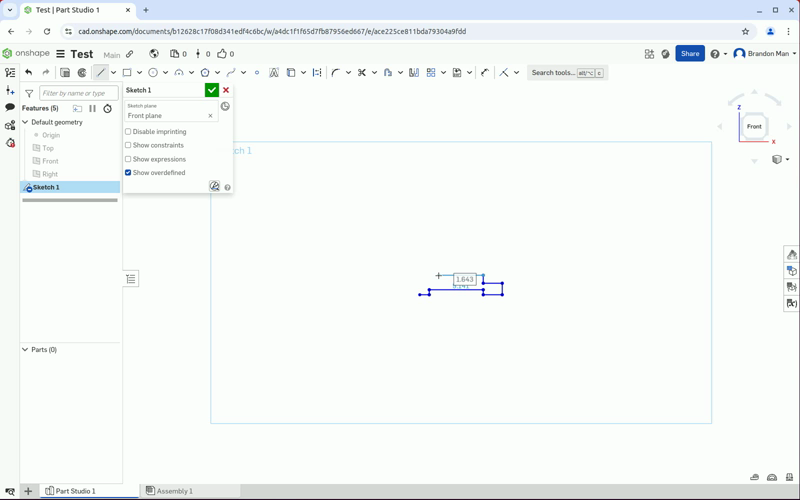
key_down(shift)
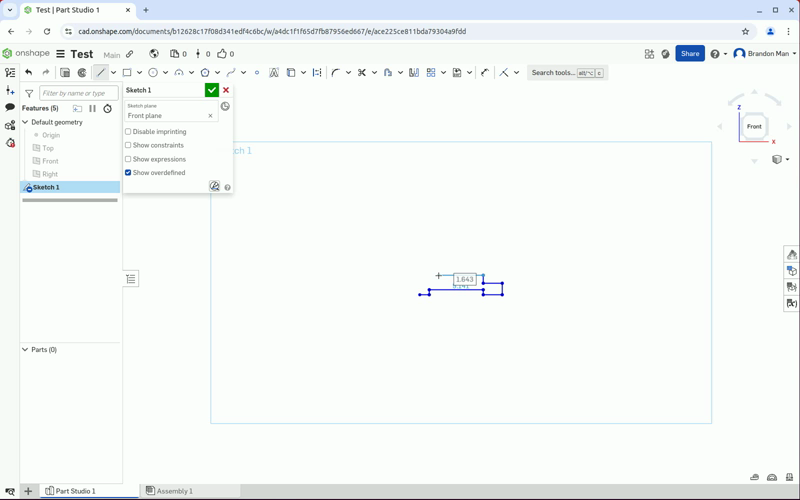
mouse_move(468, 275)
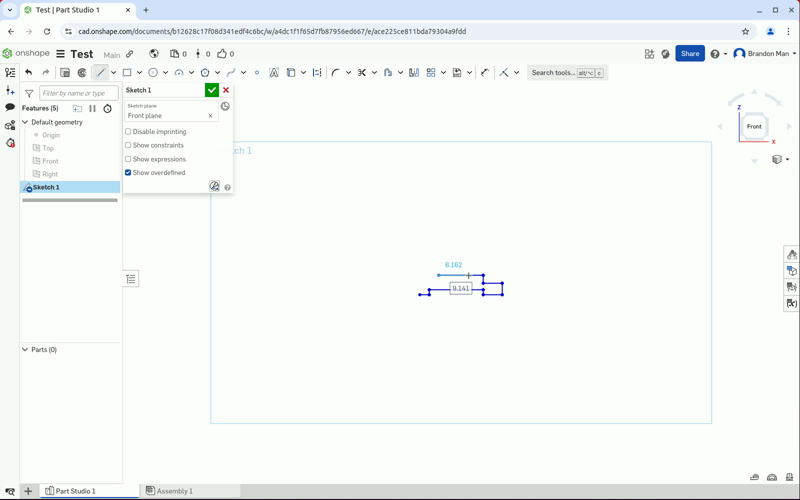
mouse_move(438, 283)
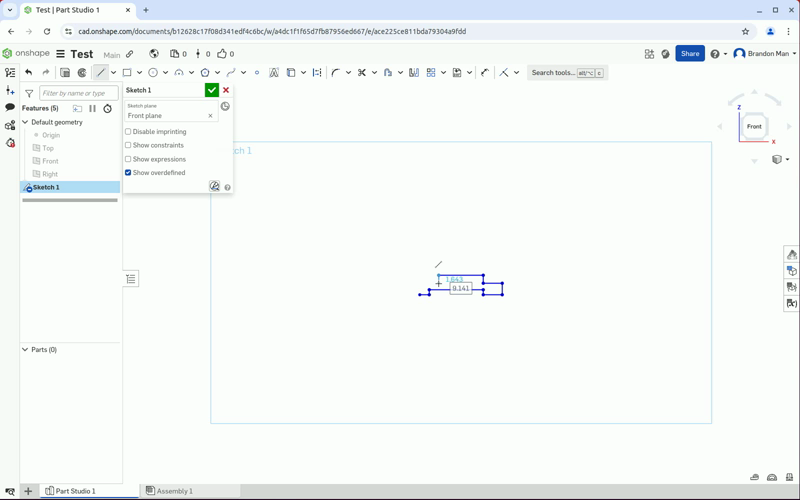
click(438, 283)
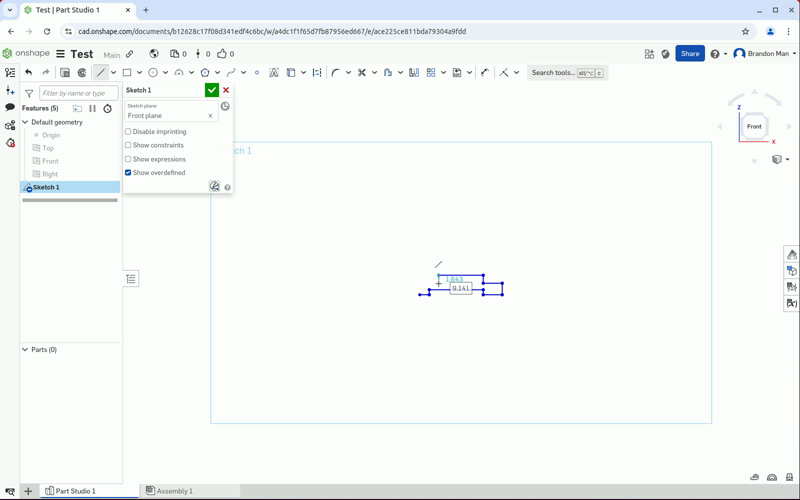
key_up(shift)
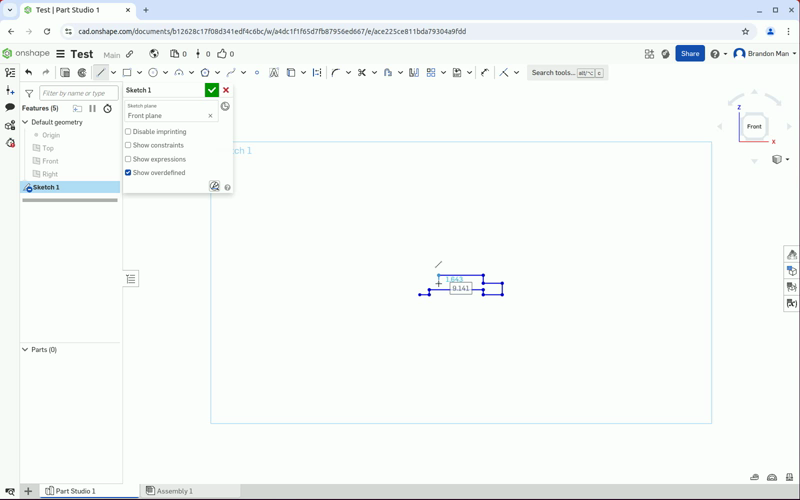
key_down(shift)
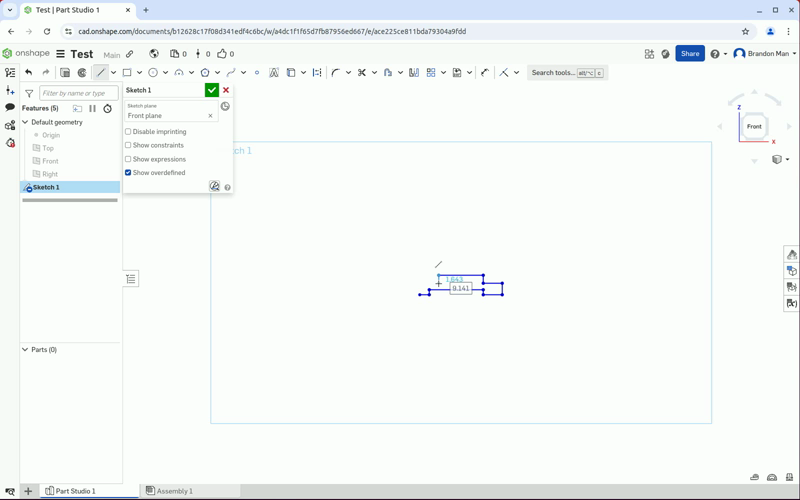
mouse_move(468, 283)
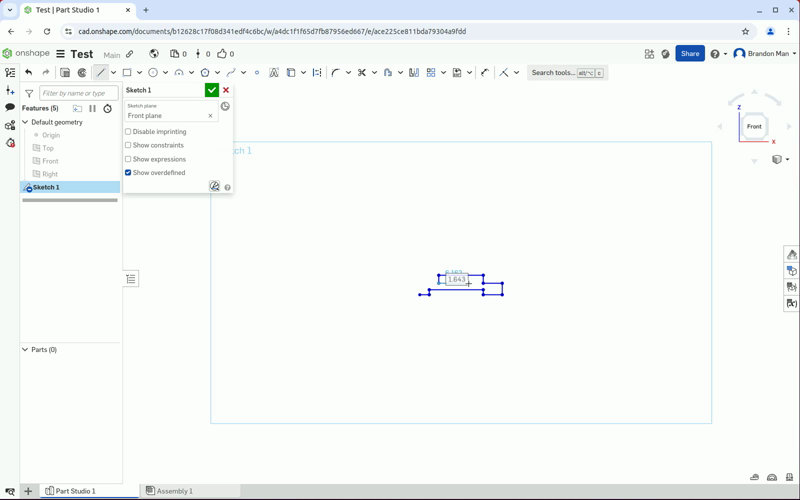
mouse_move(419, 283)
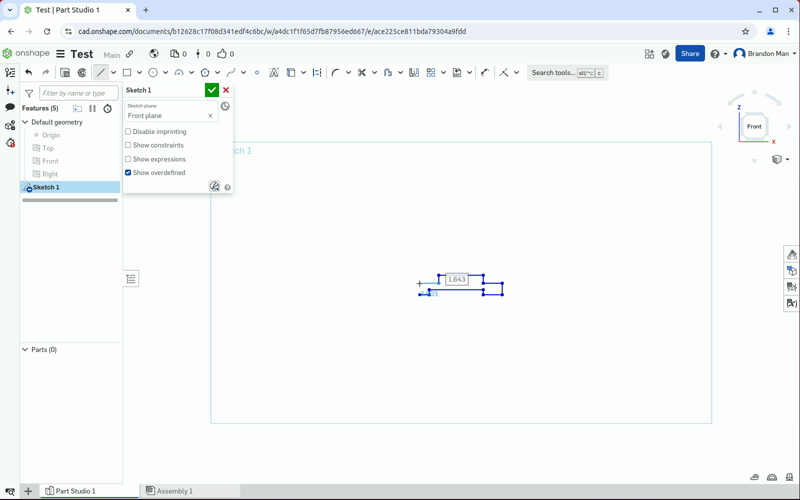
click(419, 283)
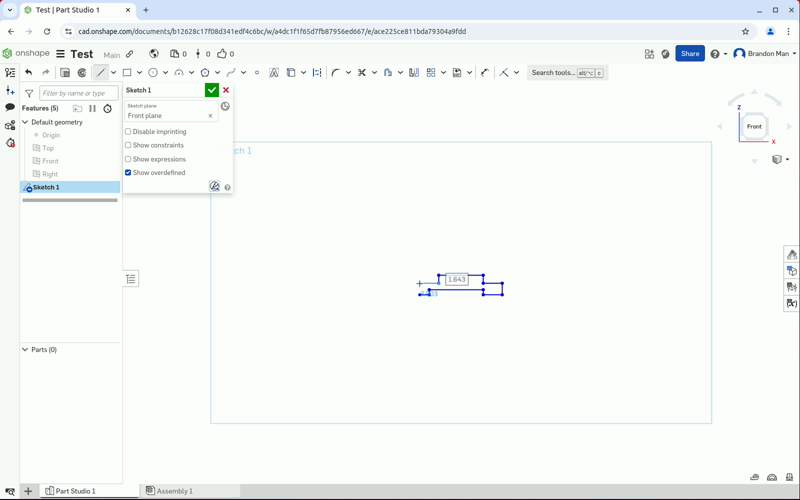
key_up(shift)
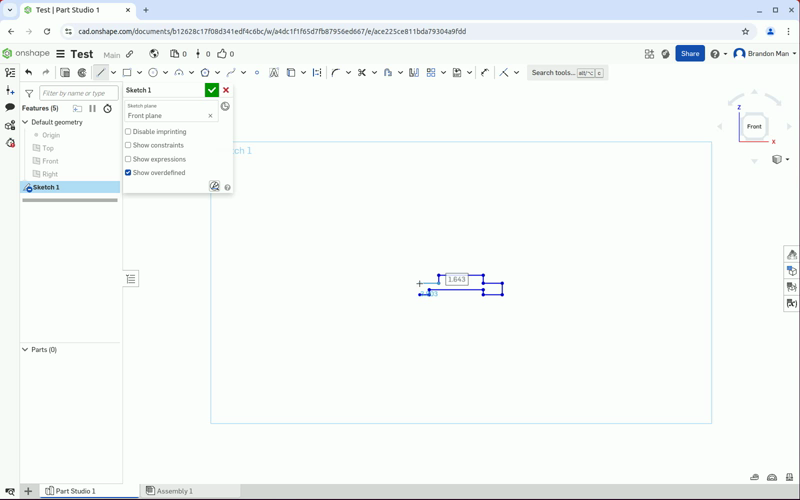
mouse_move(449, 283)
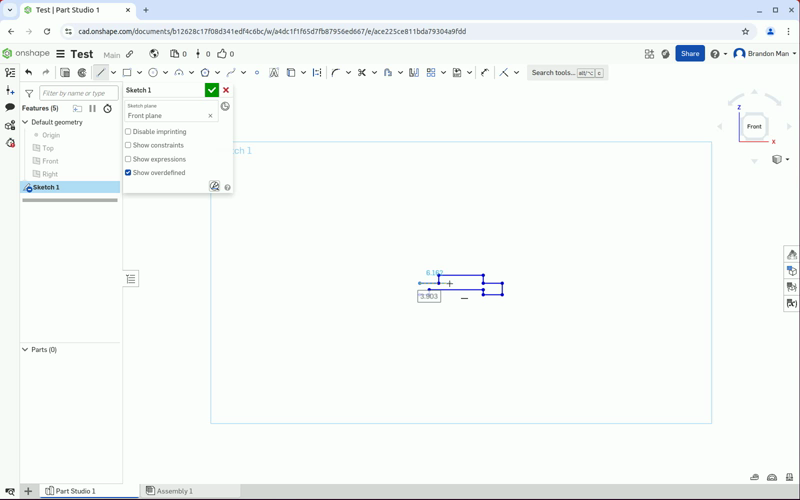
key_down(shift)
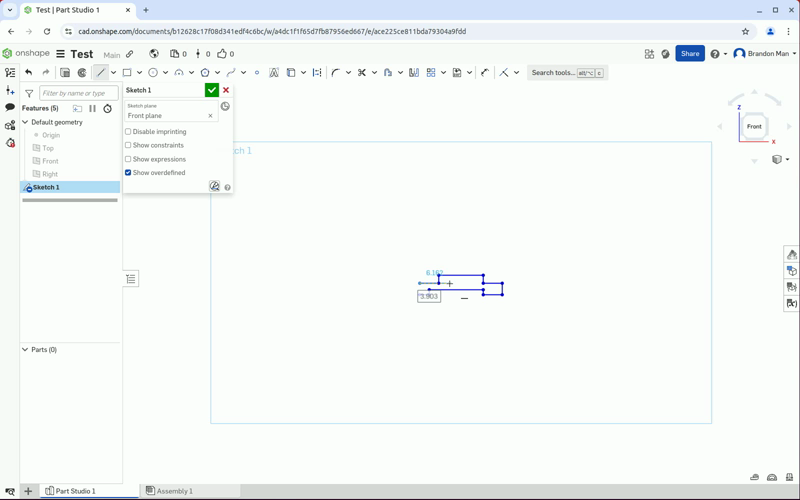
mouse_move(419, 294)
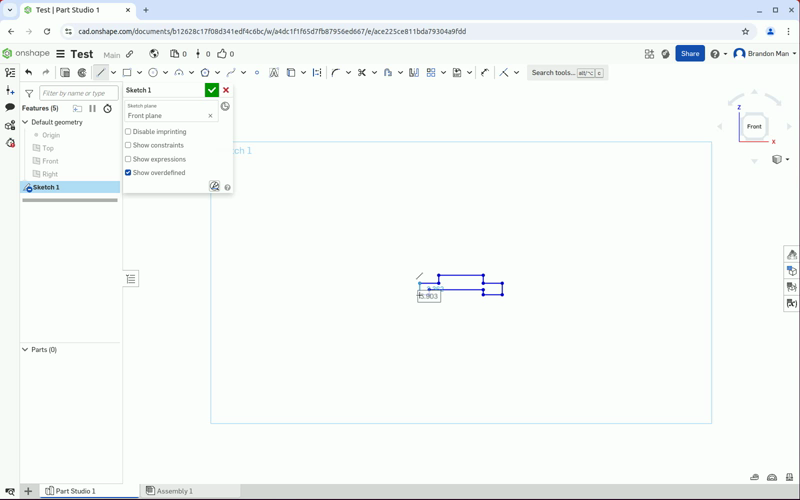
key_up(shift)
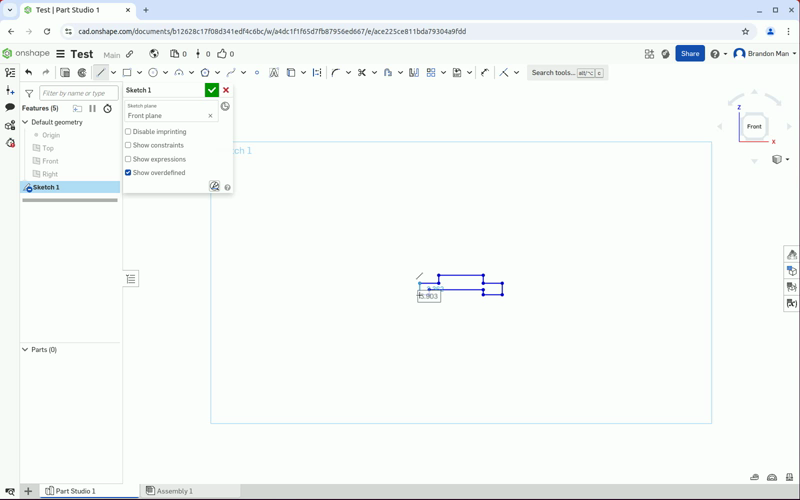
click(419, 294)
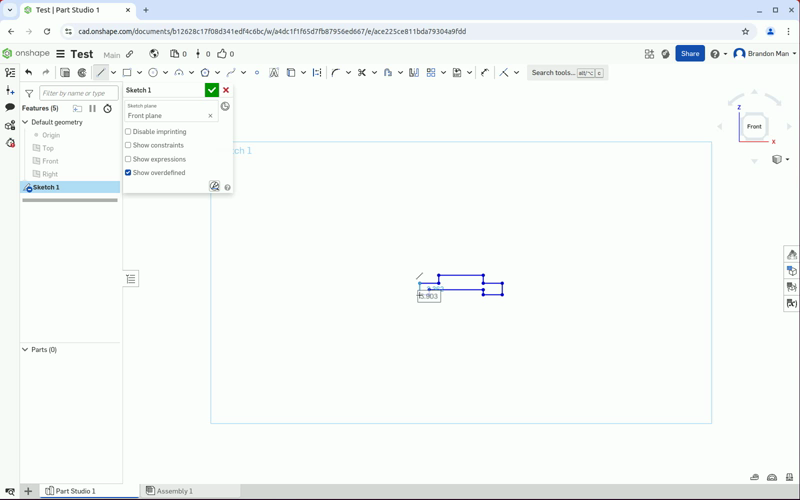
key(esc)
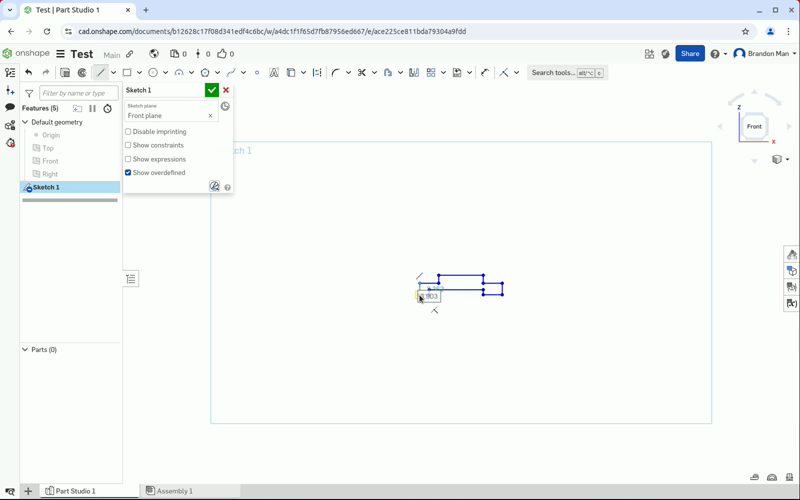
mouse_move(481, 286)
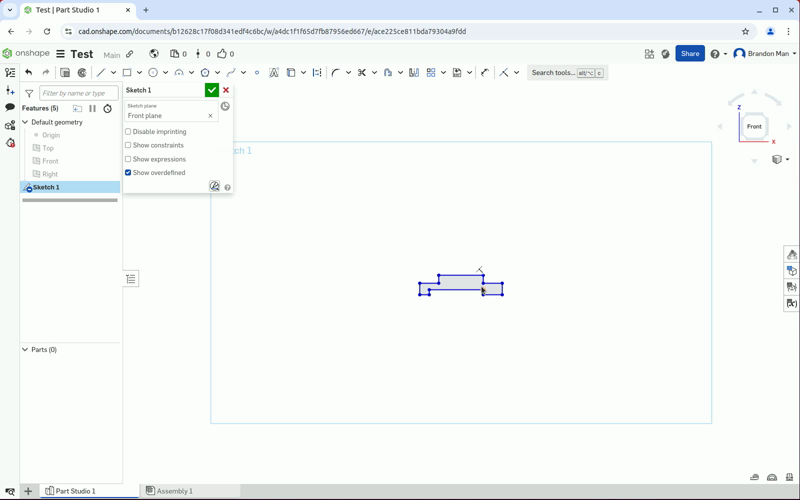
scroll(6)
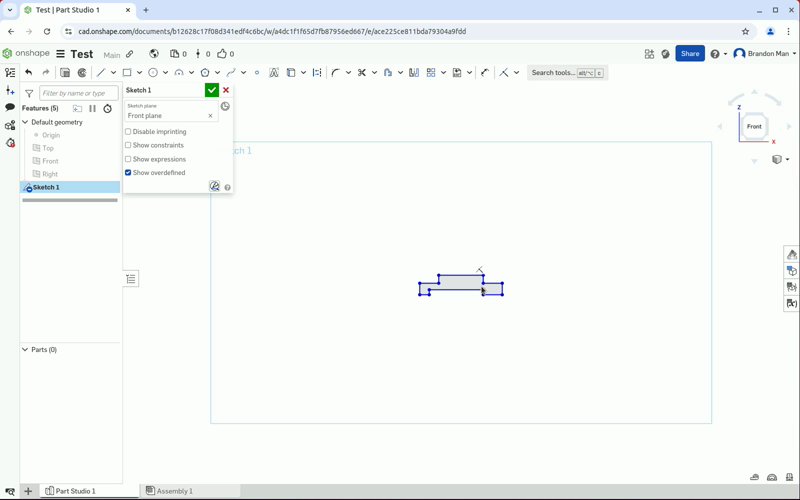
scroll(6)
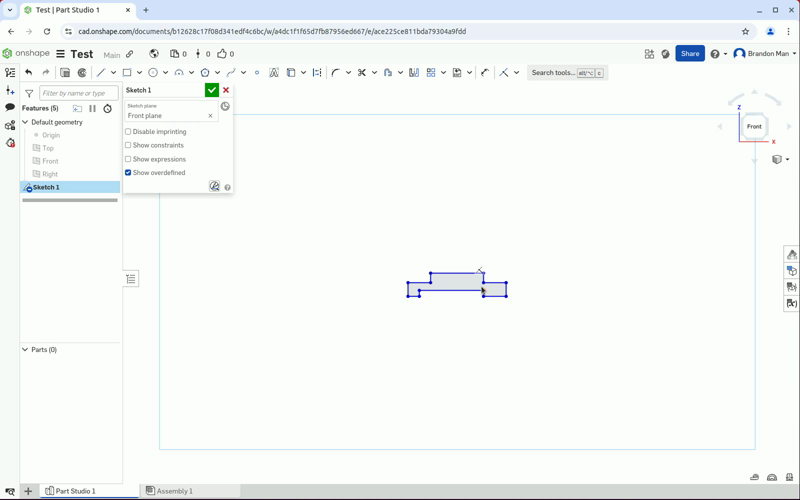
scroll(6)
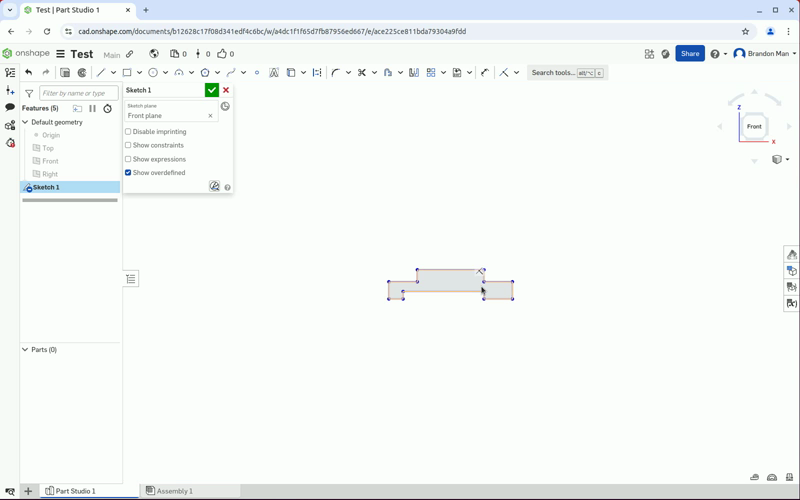
scroll(6)
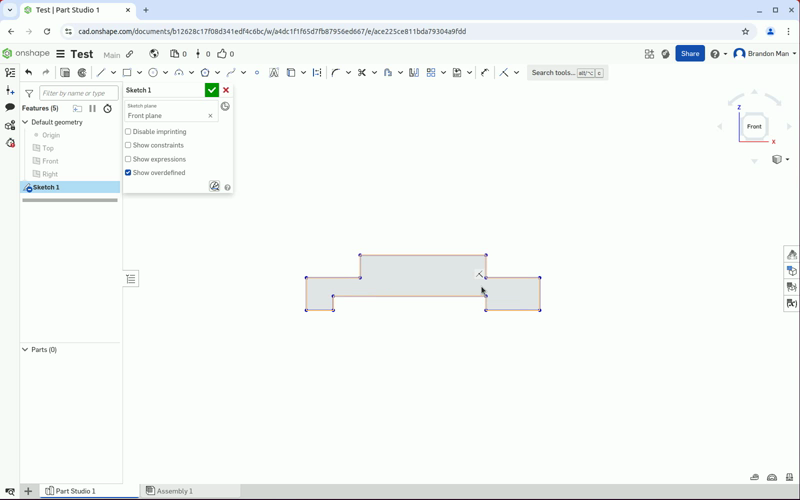
scroll(6)
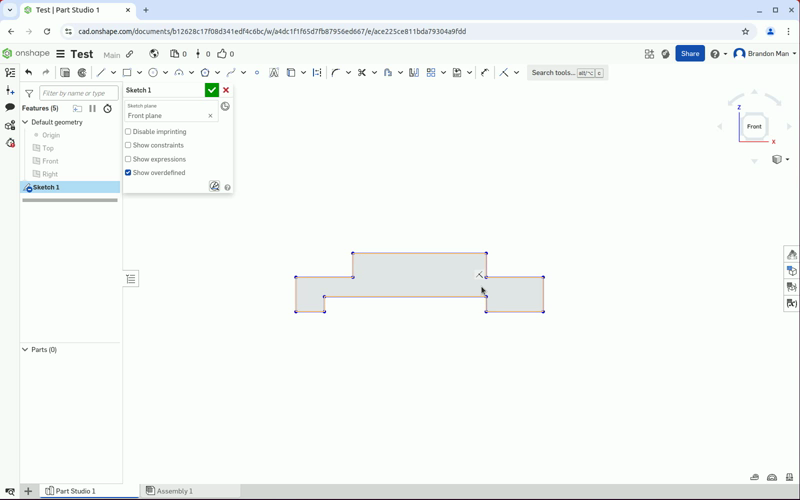
scroll(6)
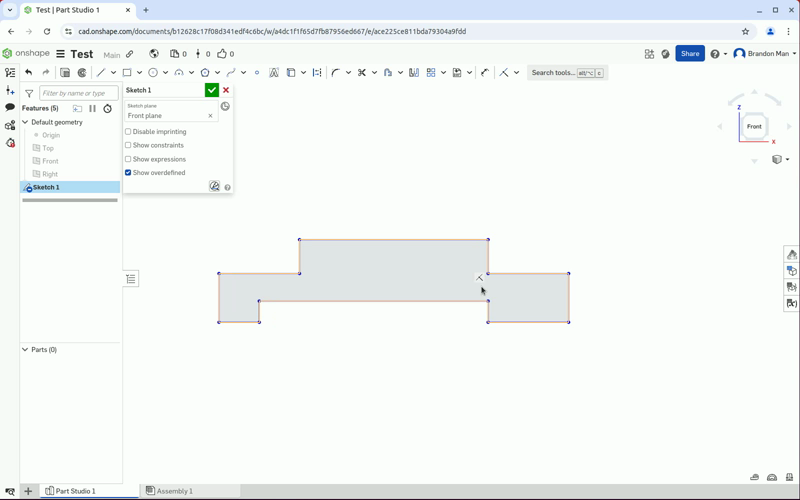
scroll(6)
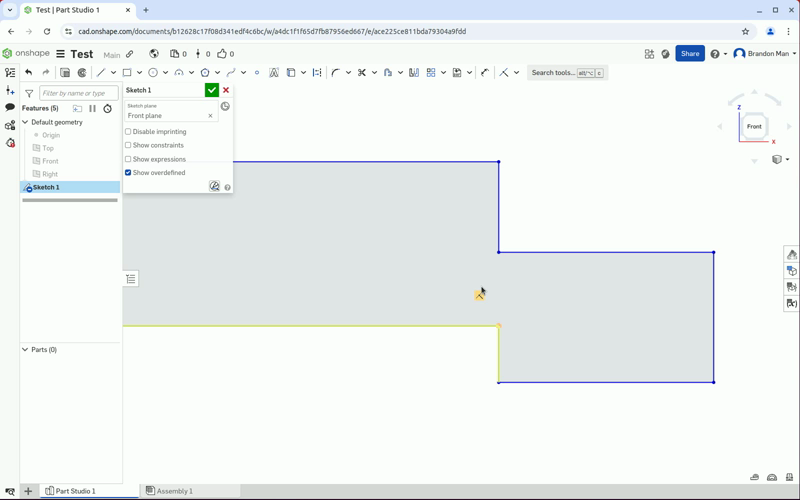
click(481, 286)
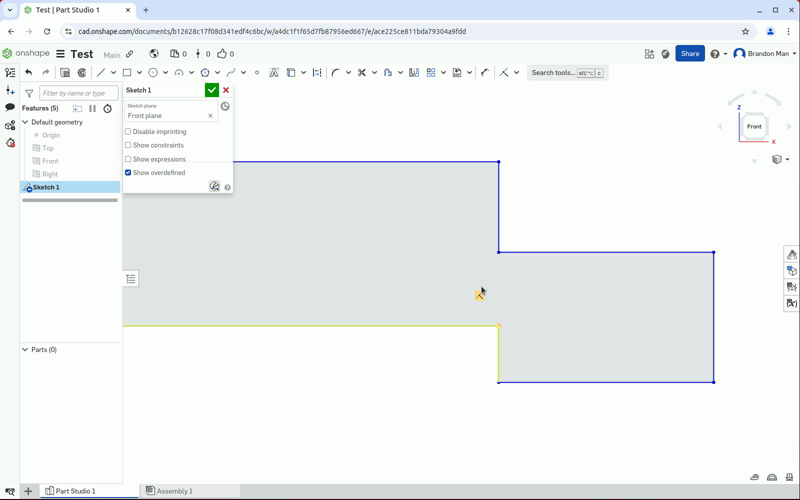
scroll(-6)
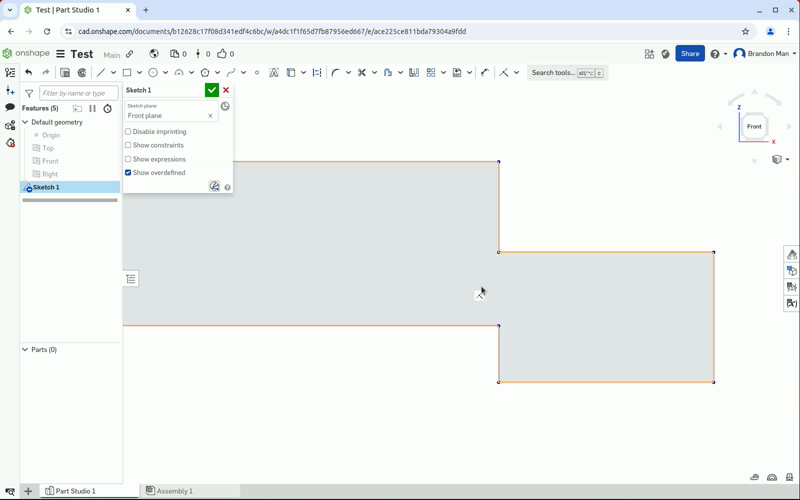
scroll(-6)
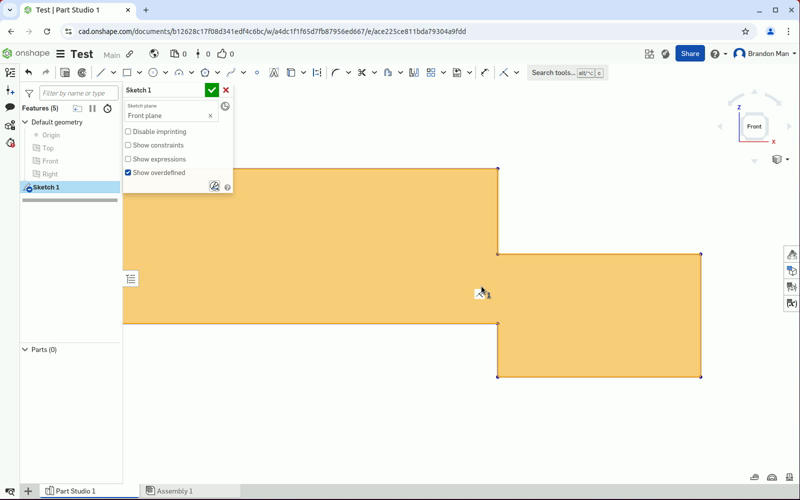
scroll(-6)
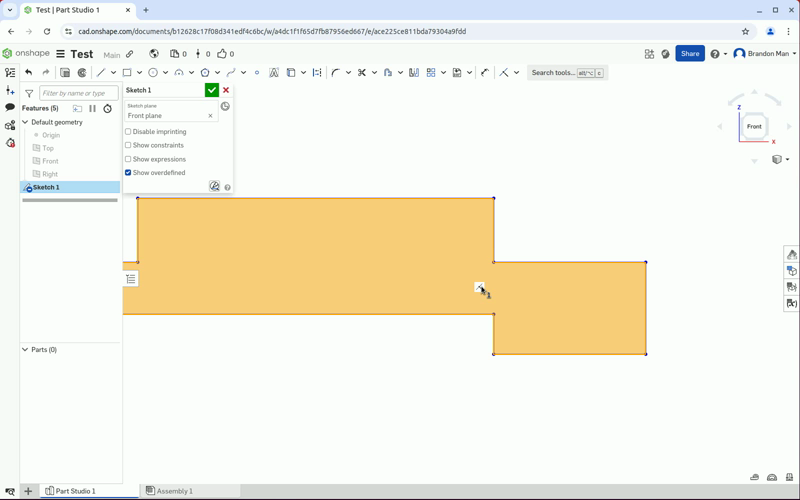
scroll(-6)
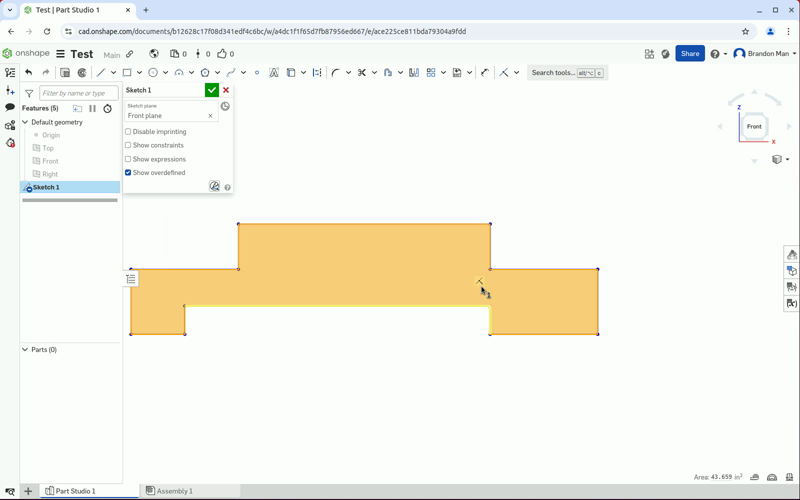
scroll(-6)
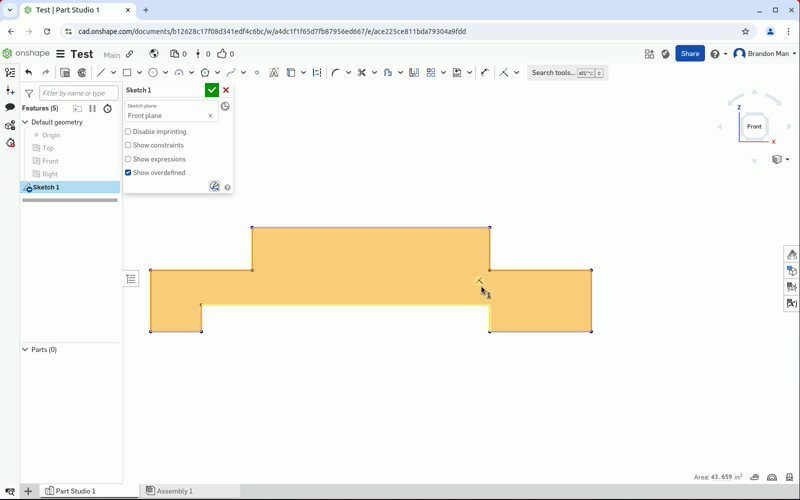
scroll(-6)
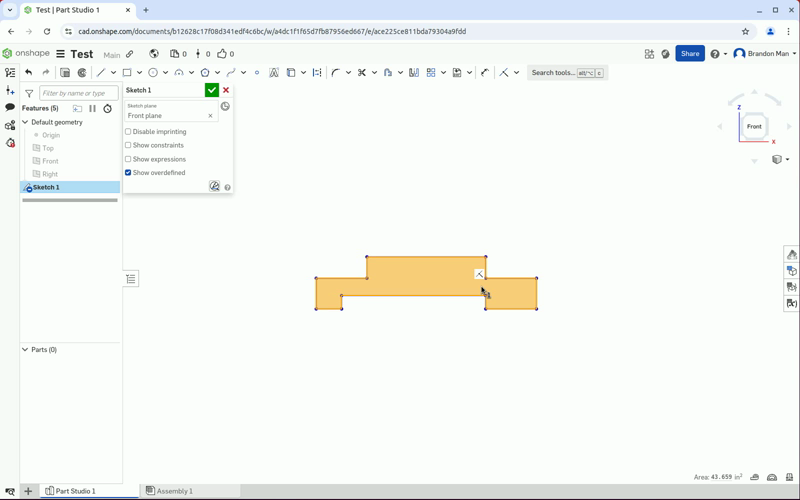
scroll(-6)
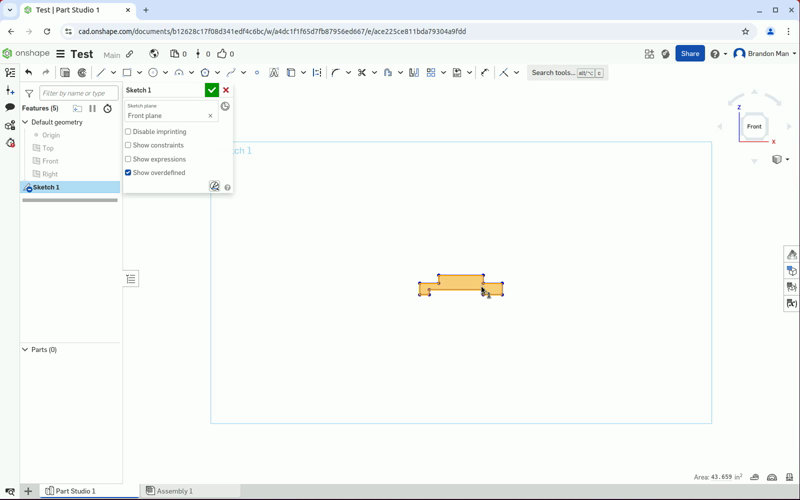
mouse_move(73, 352)
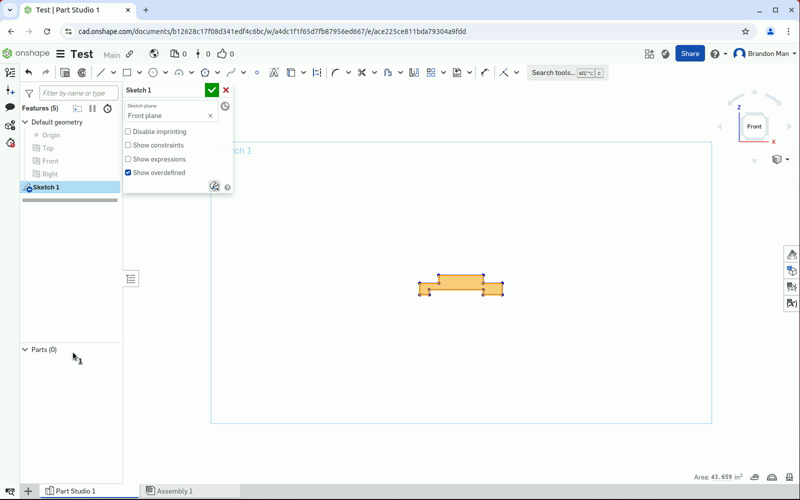
key(shift+y)
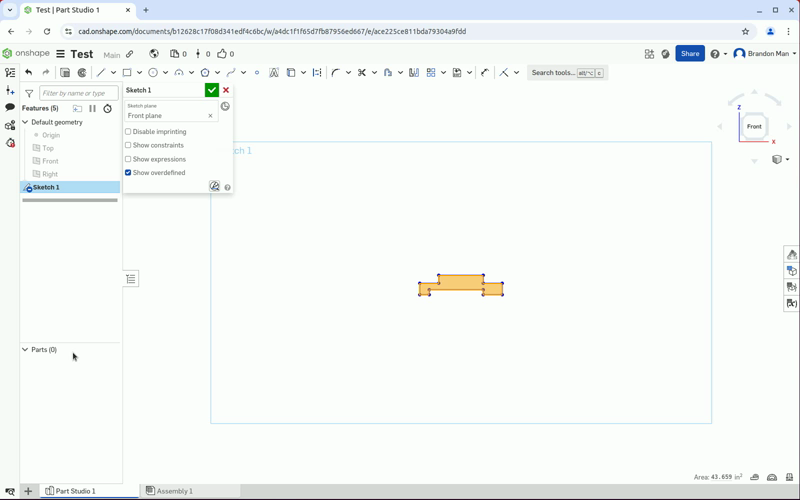
key(shift+e)
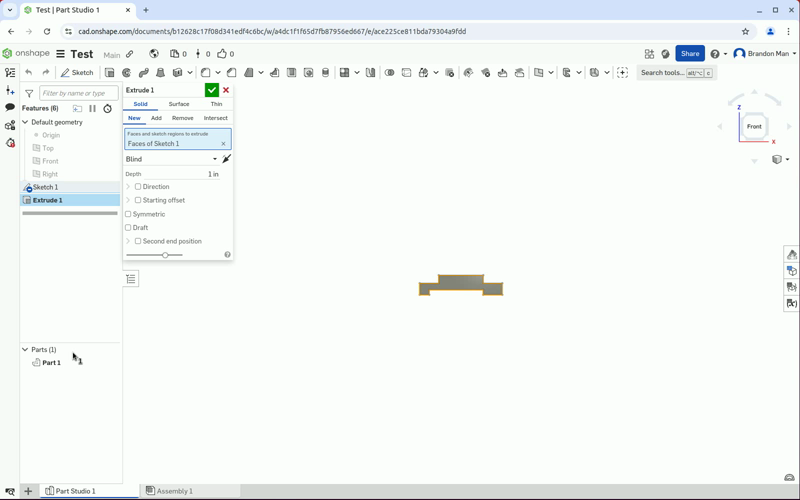
mouse_move(143, 106)
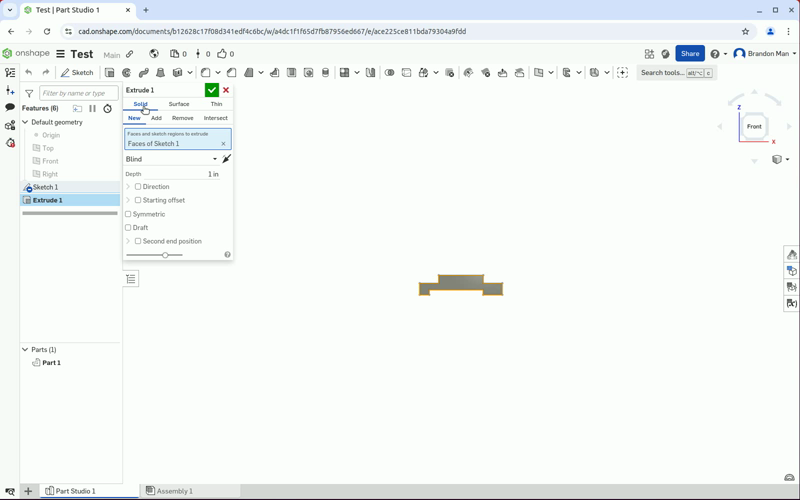
click(143, 106)
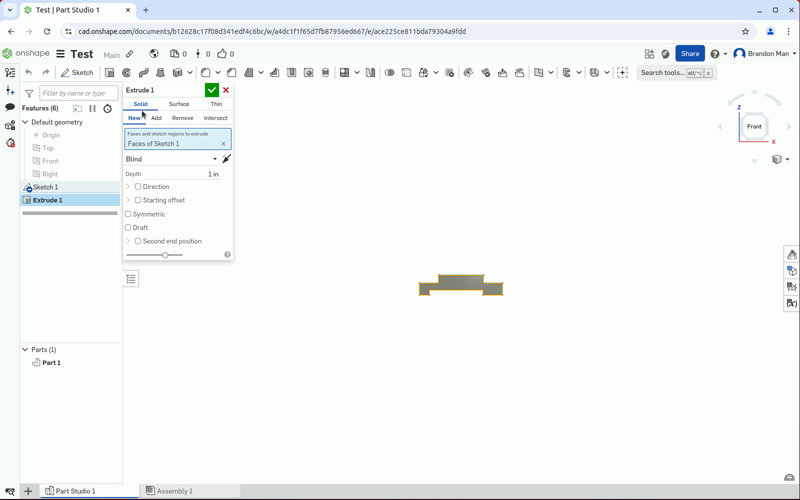
mouse_move(137, 120)
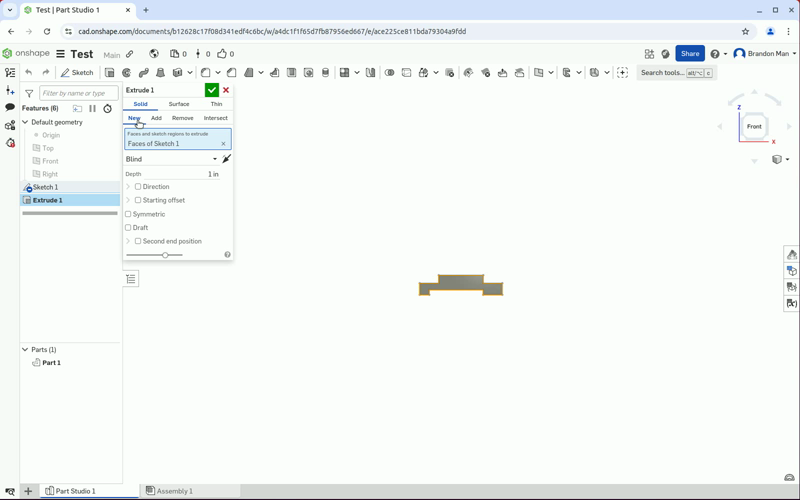
click(137, 120)
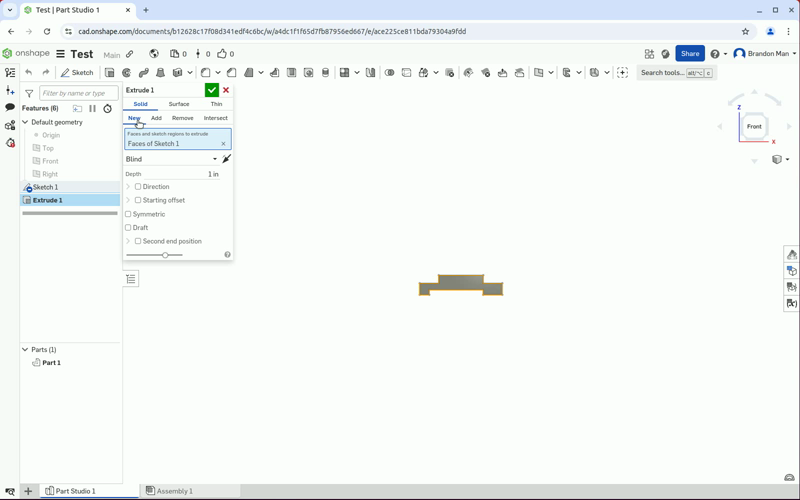
key(tab, 4)
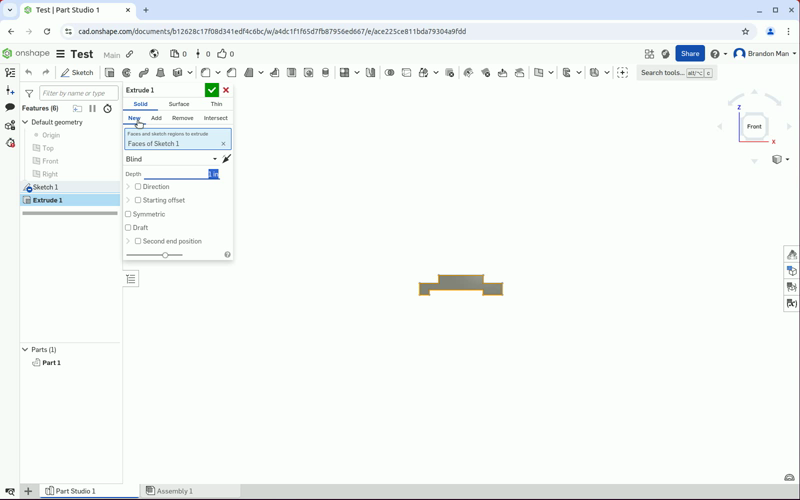
text(23.108)
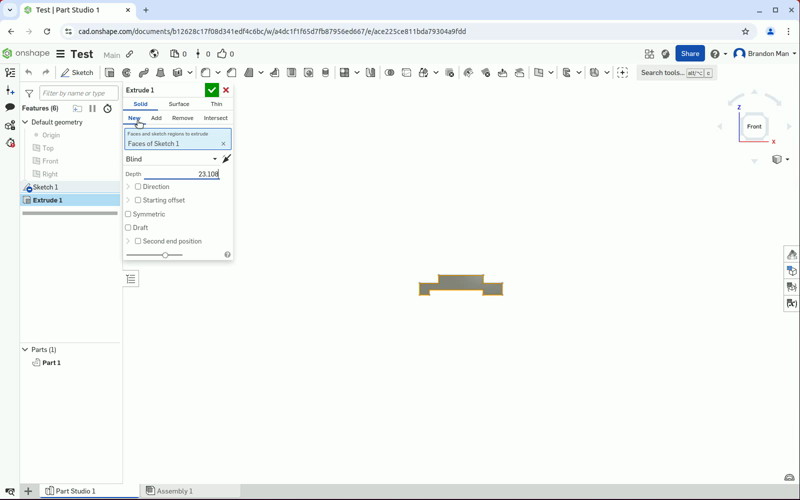
key(enter)
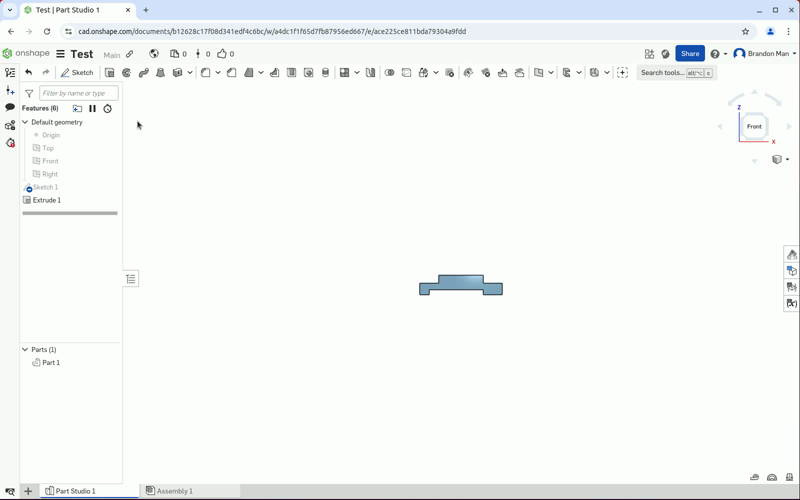
key(shift+h)
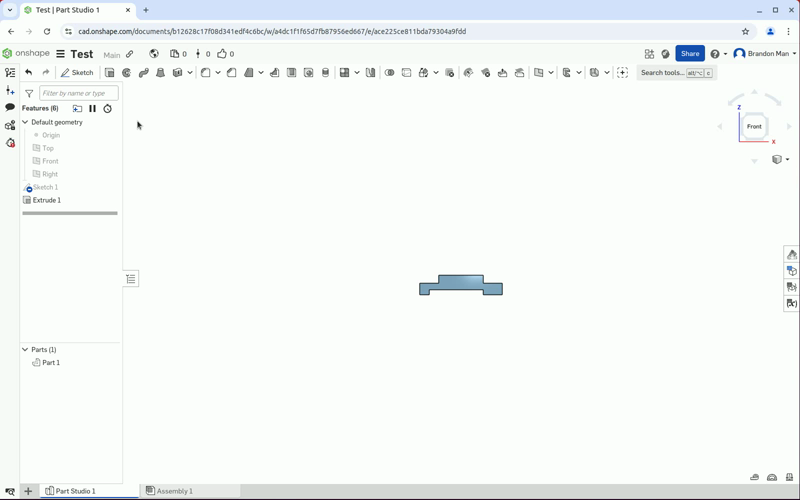
key(shift+h)
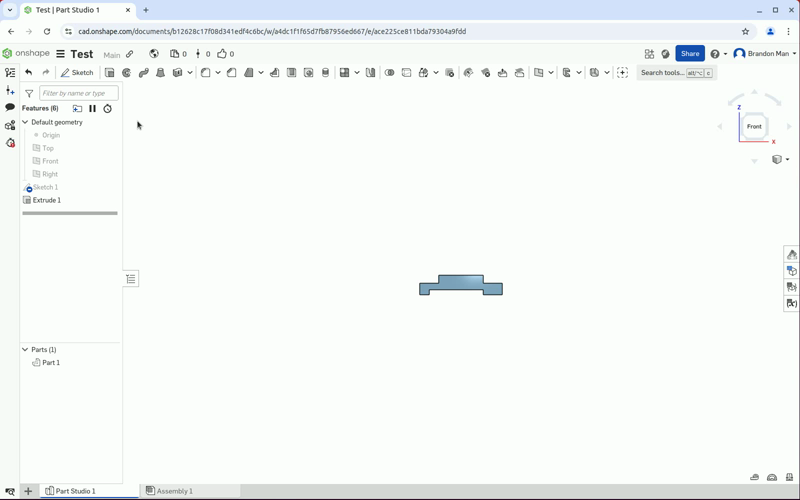
mouse_move(73, 189)
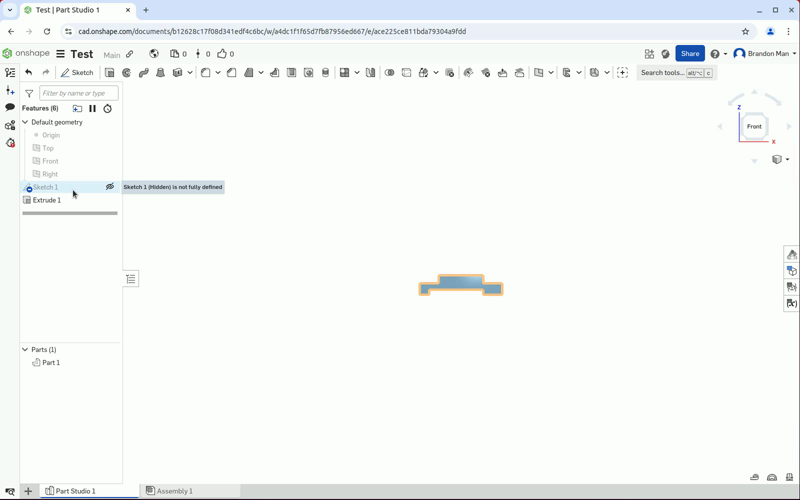
click(73, 189)
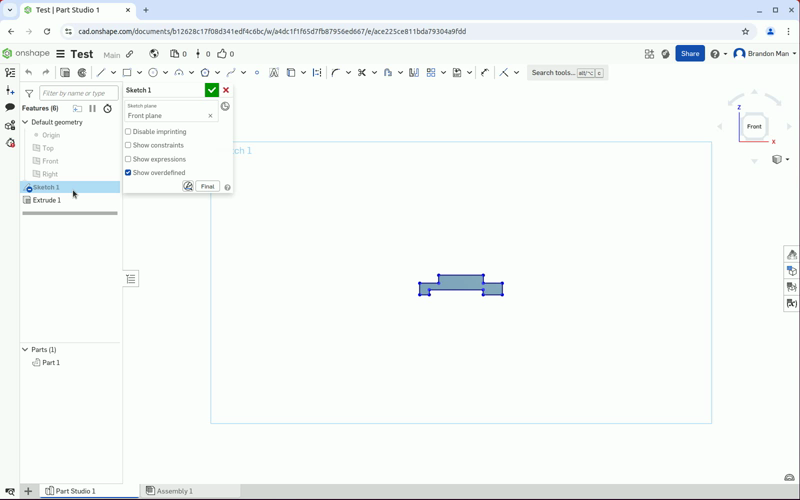
mouse_move(229, 92)
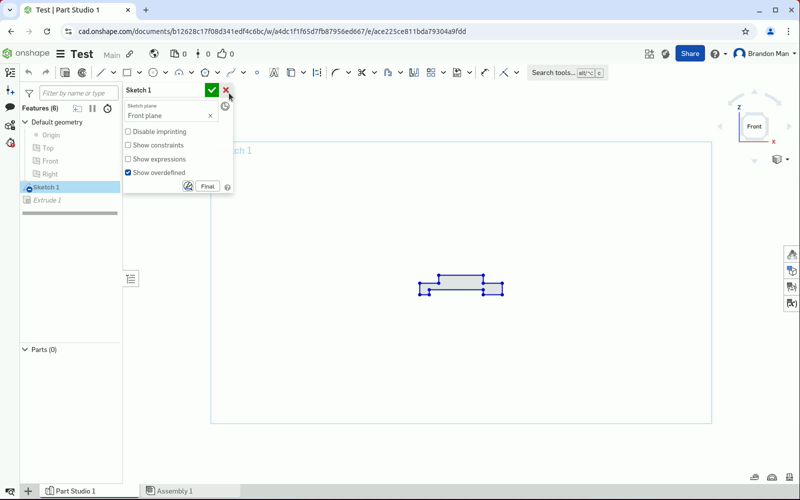
click(229, 92)
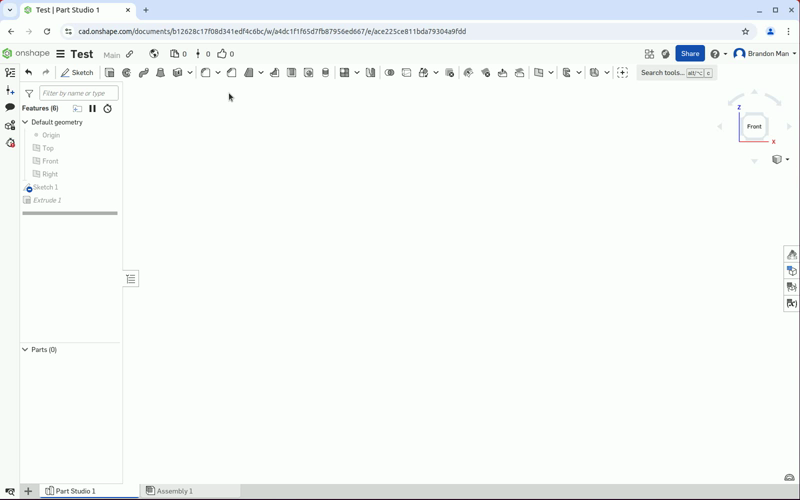
mouse_move(73, 352)
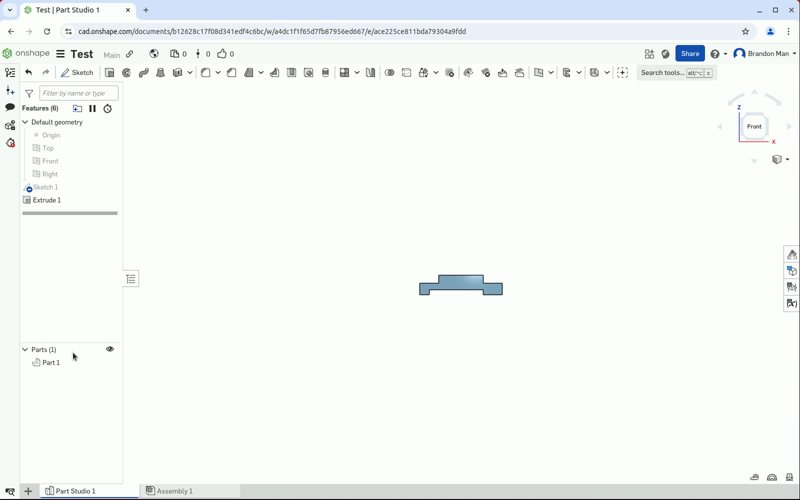
key(y)
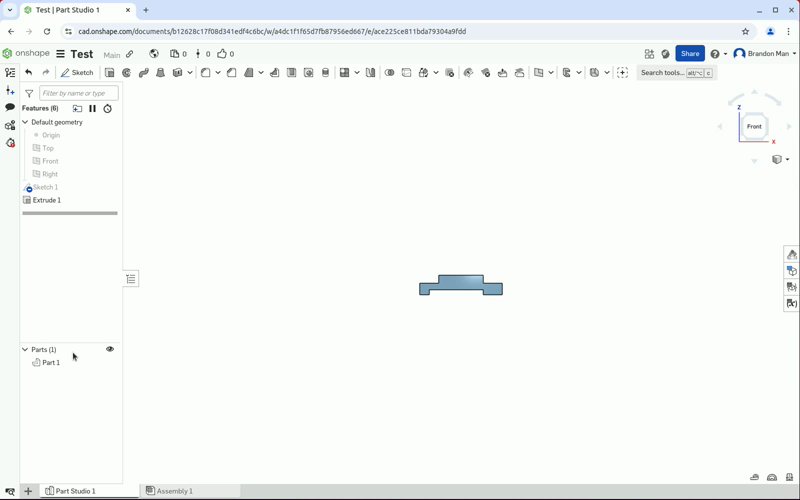
key(shift+p)
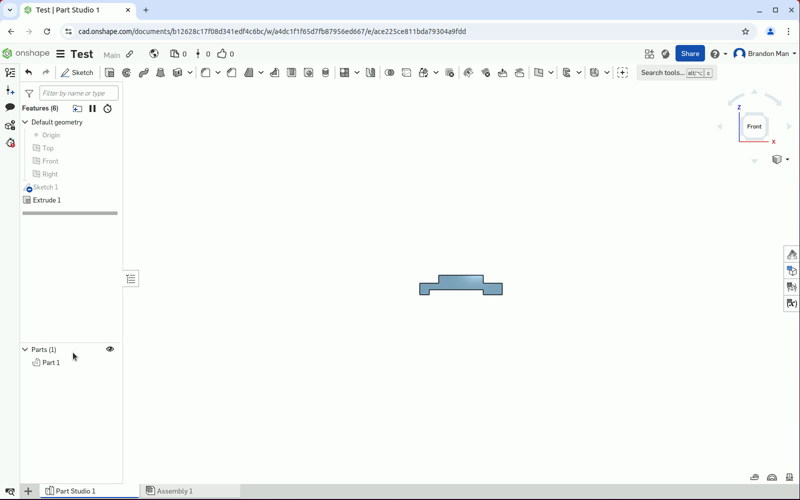
key(space)
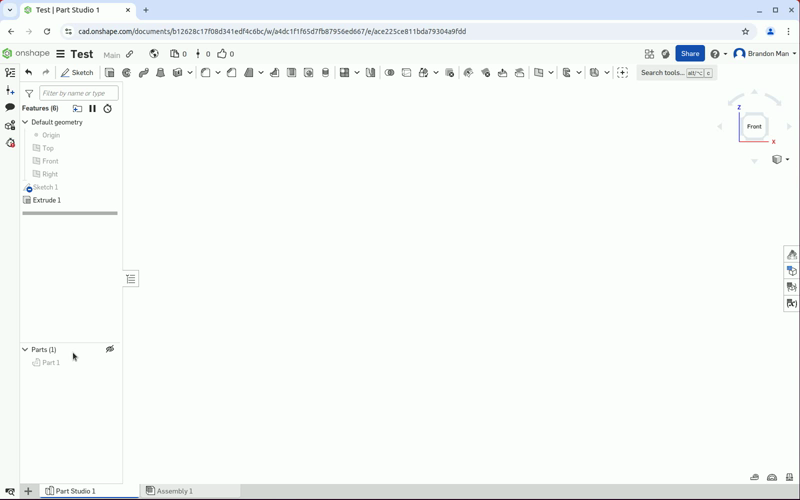
key_down(shift)
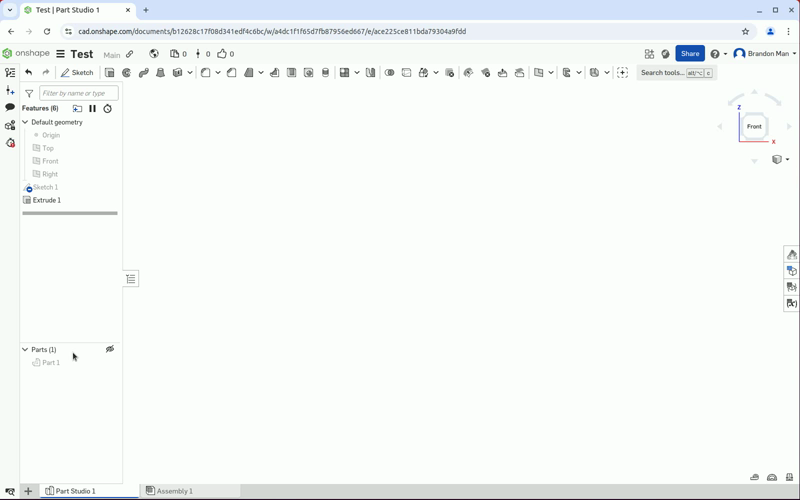
key(down)
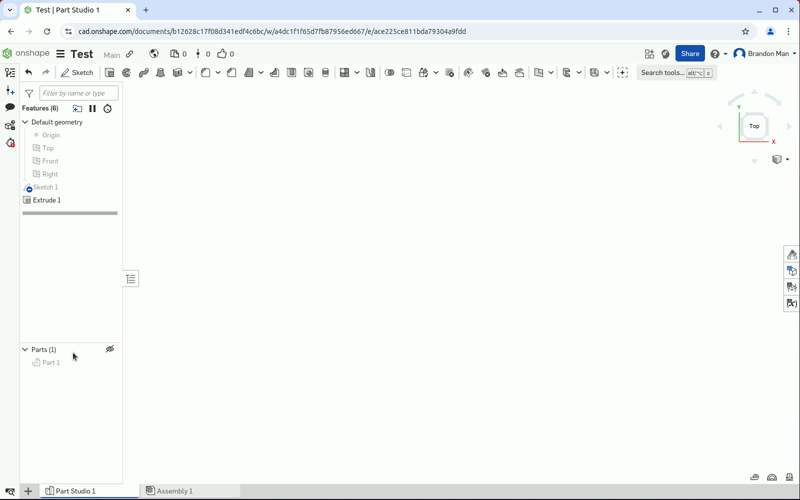
key_up(shift)
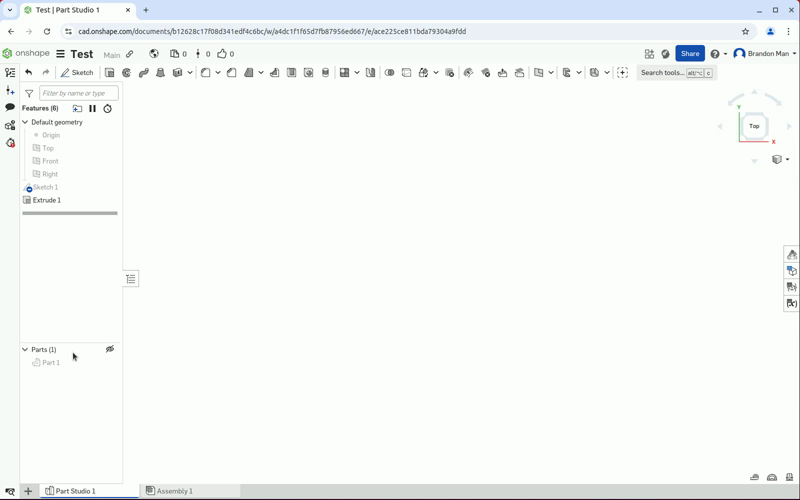
mouse_move(73, 352)
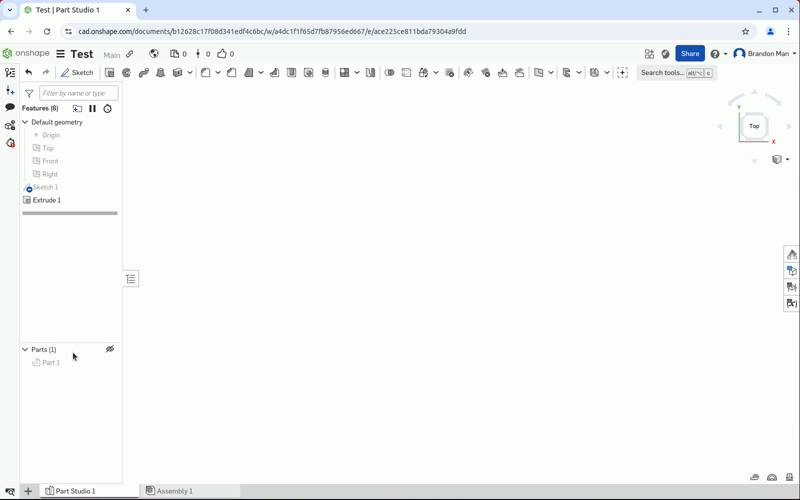
key(shift+y)
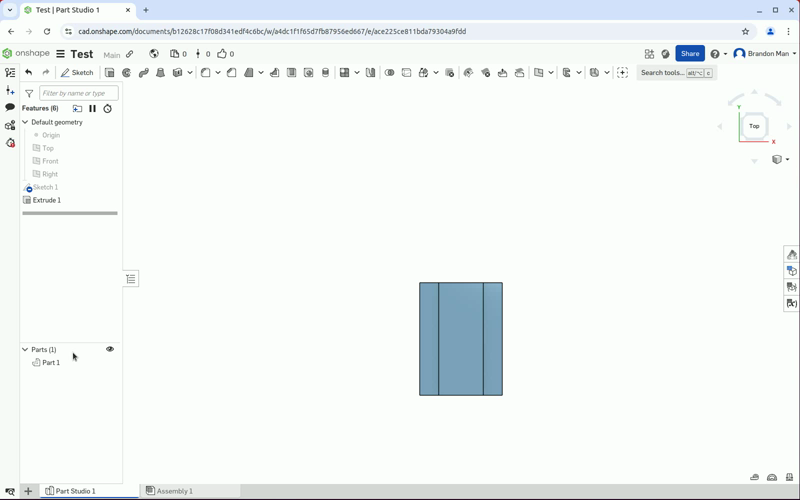
mouse_move(541, 75)
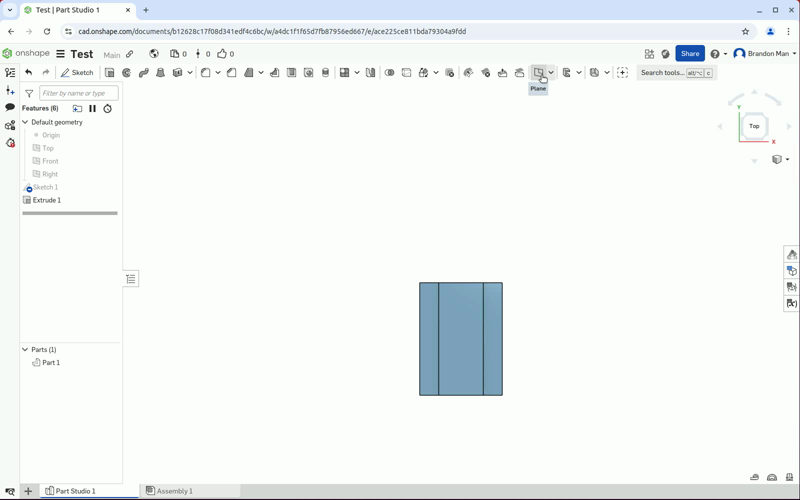
click(541, 75)
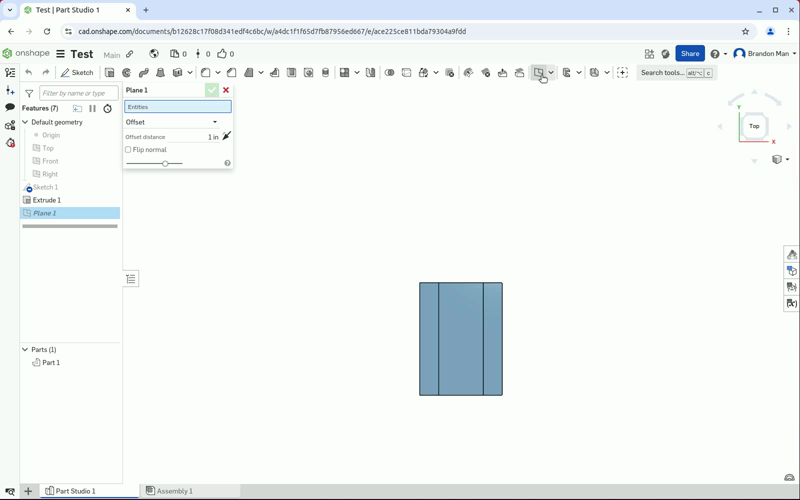
mouse_move(73, 150)
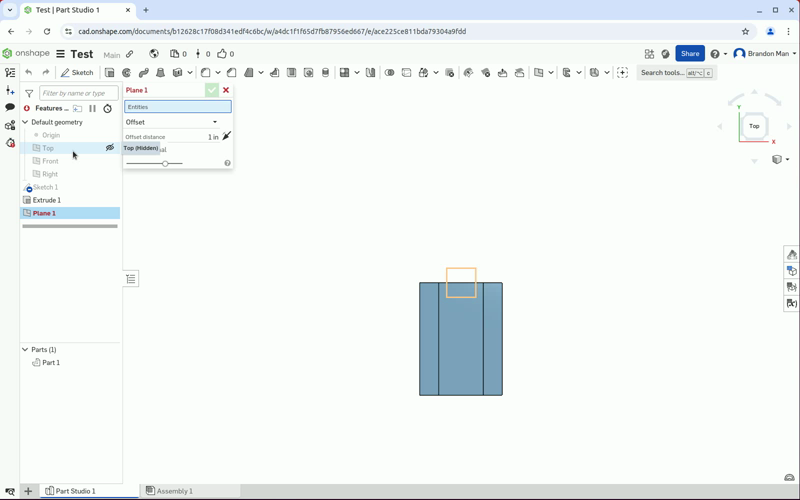
click(73, 150)
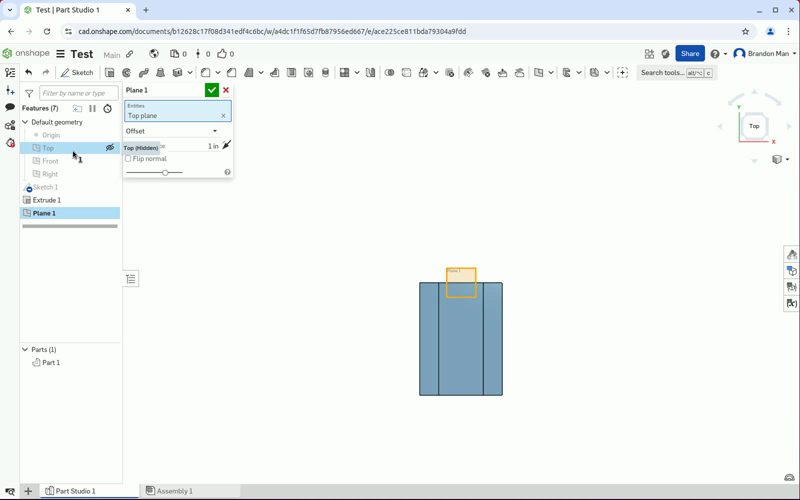
key(tab, 2)
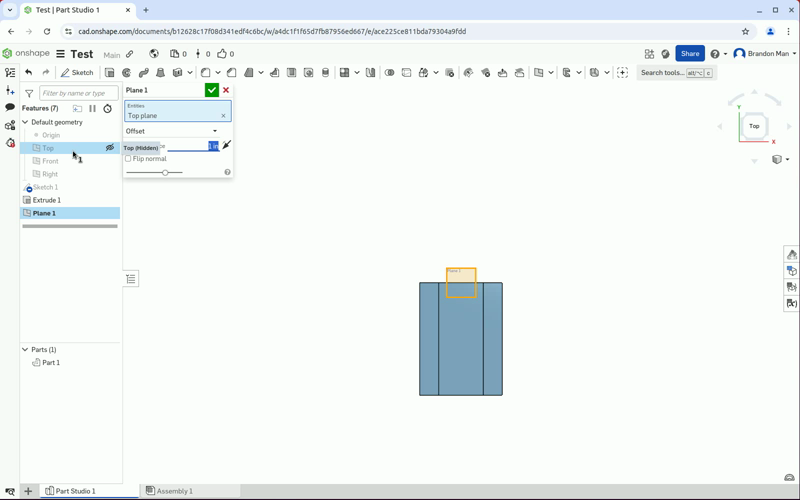
text(1.448)
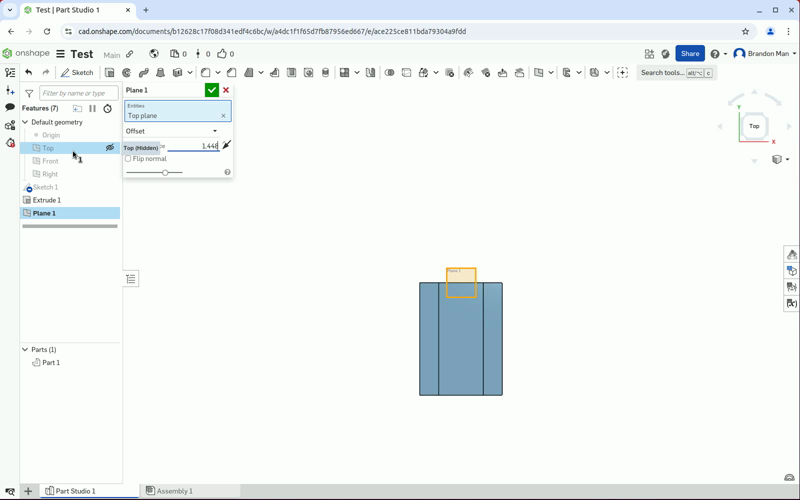
key(enter, 2)
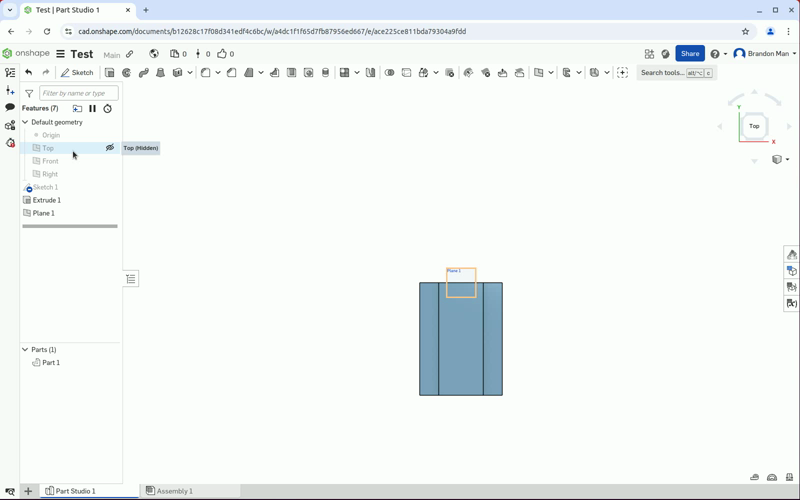
key(shift+s)
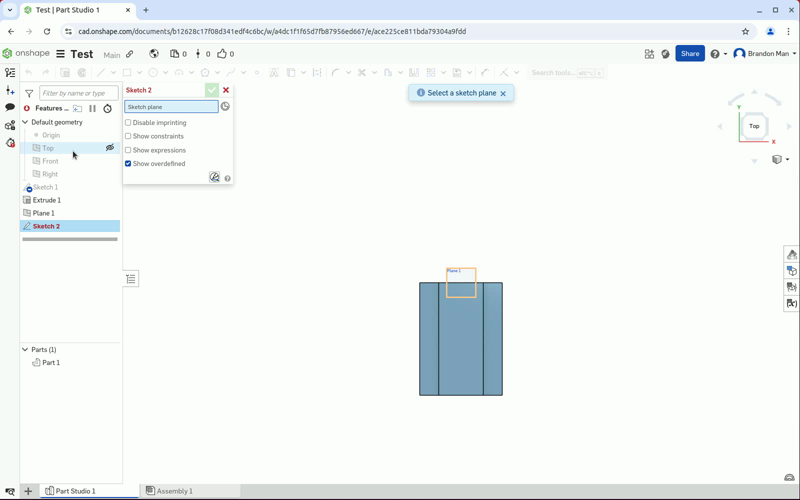
mouse_move(73, 215)
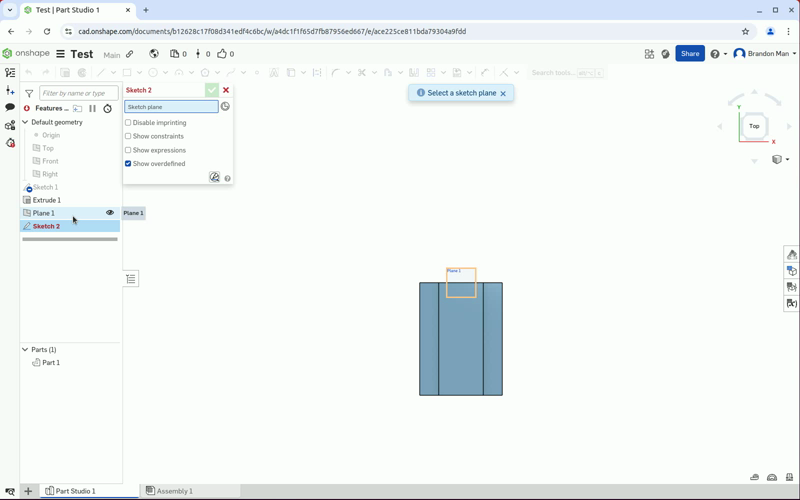
click(73, 215)
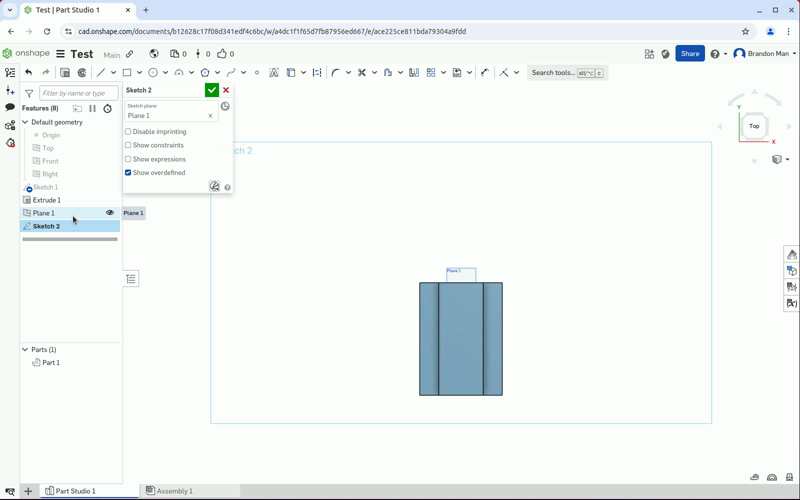
mouse_move(73, 352)
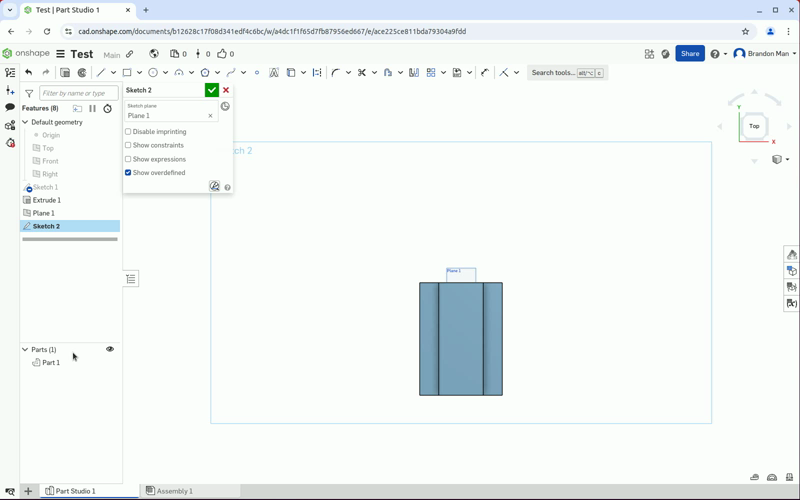
key(y)
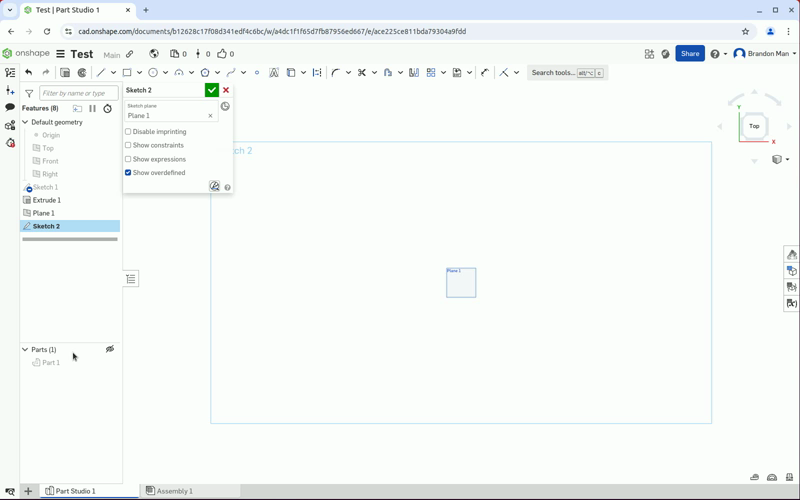
key(l)
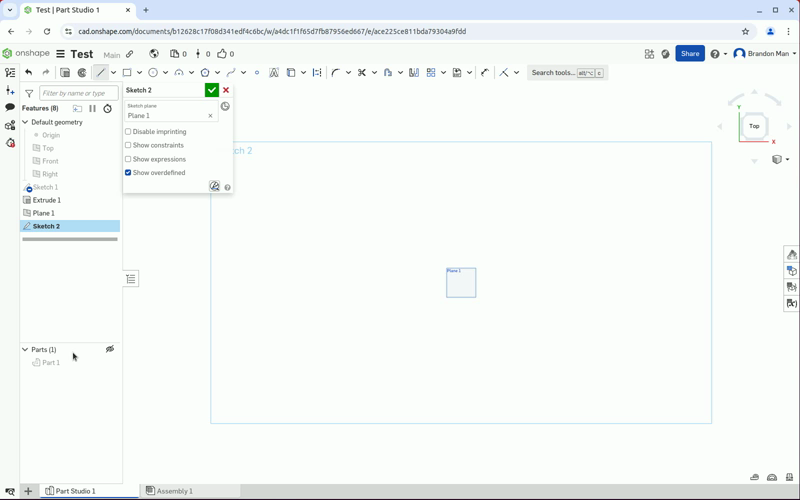
key_down(shift)
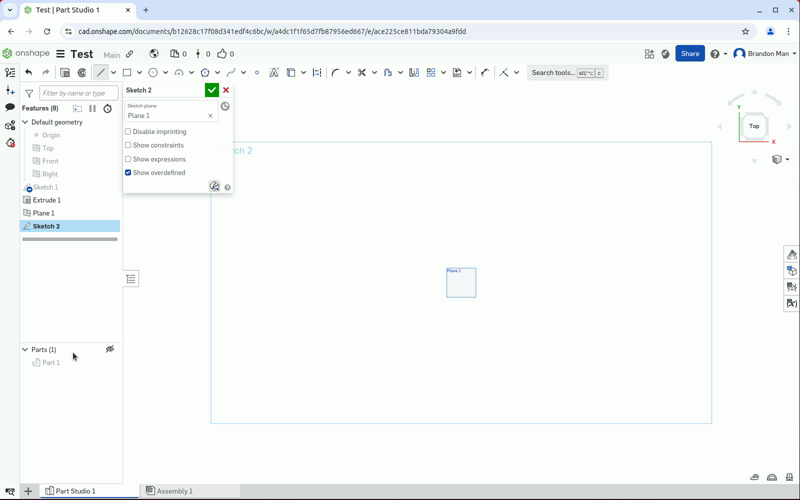
mouse_move(449, 311)
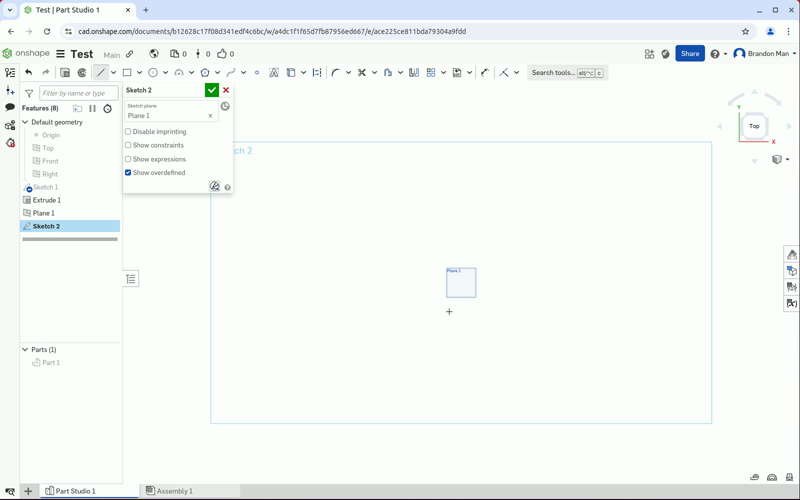
click(449, 311)
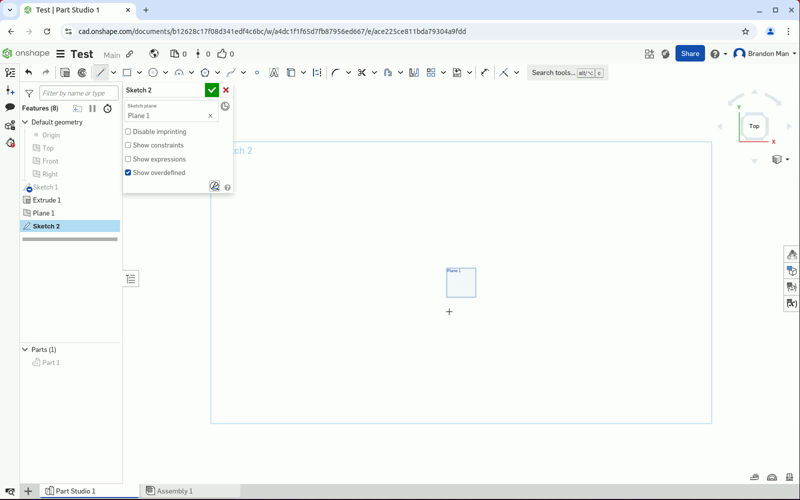
key_up(shift)
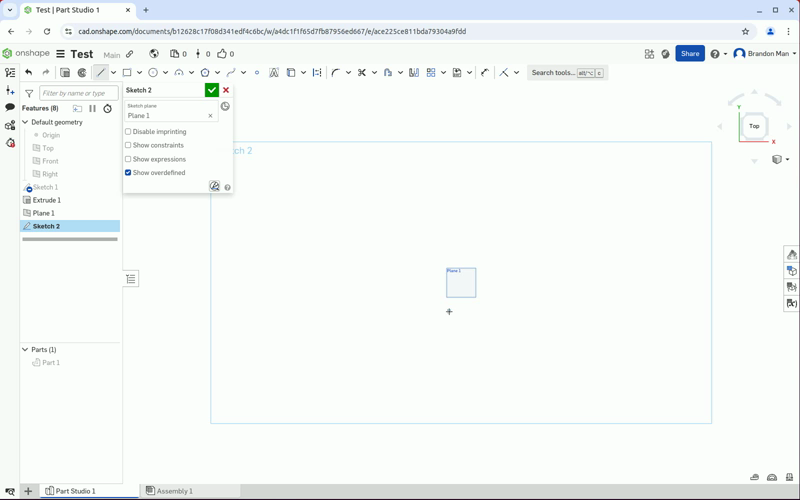
key_down(shift)
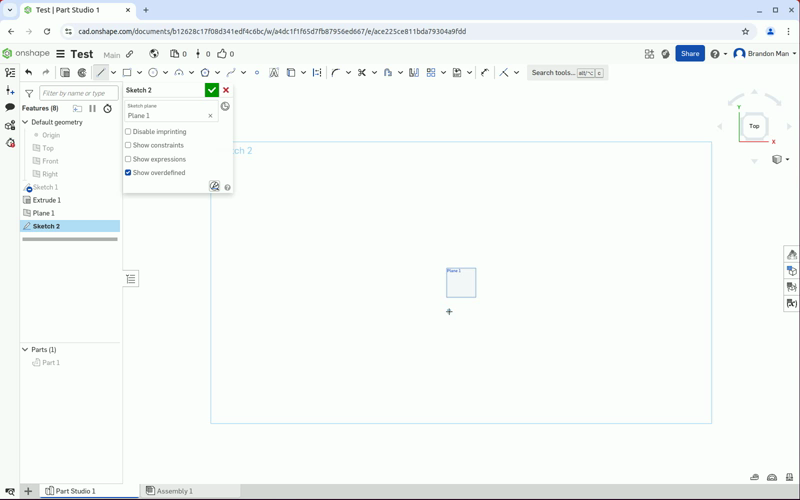
mouse_move(479, 311)
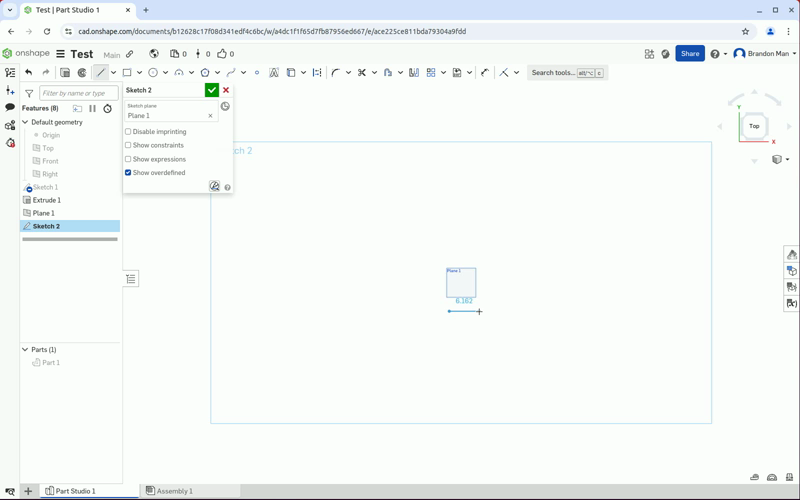
mouse_move(461, 311)
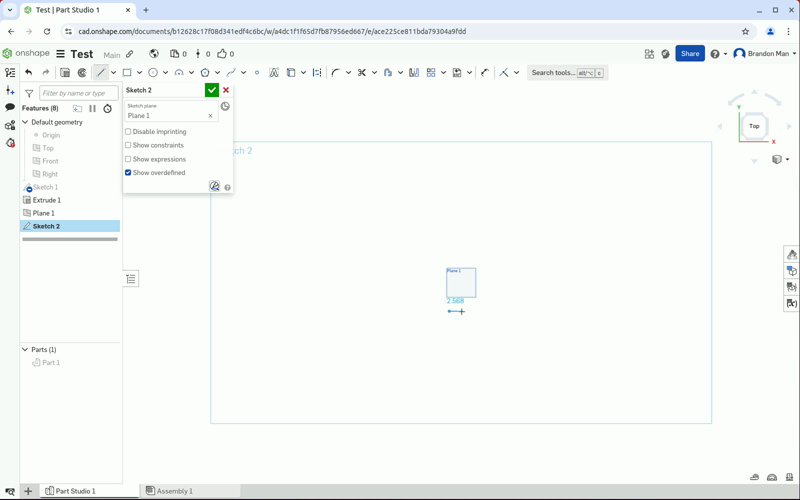
click(461, 311)
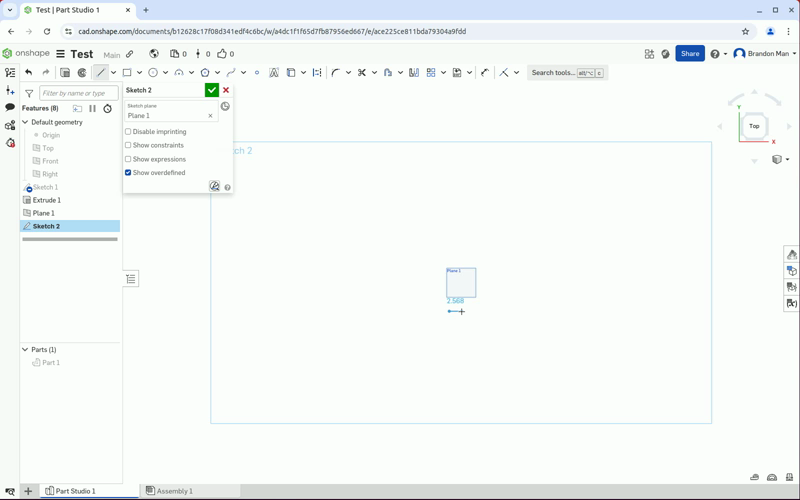
key_up(shift)
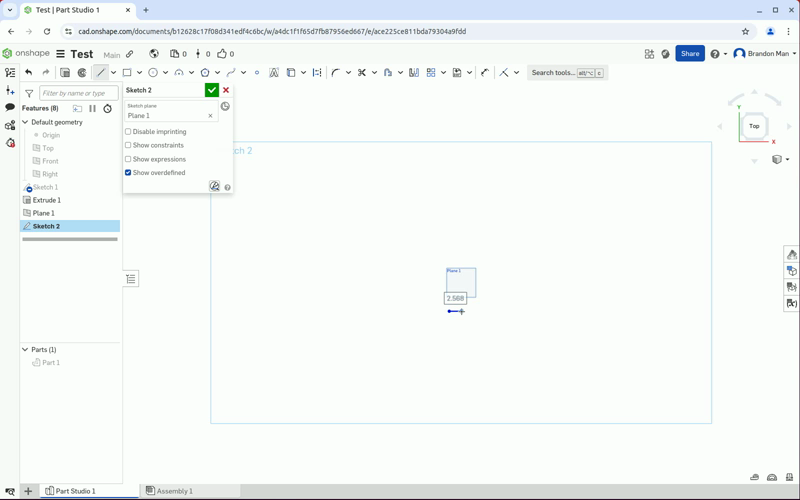
key_down(shift)
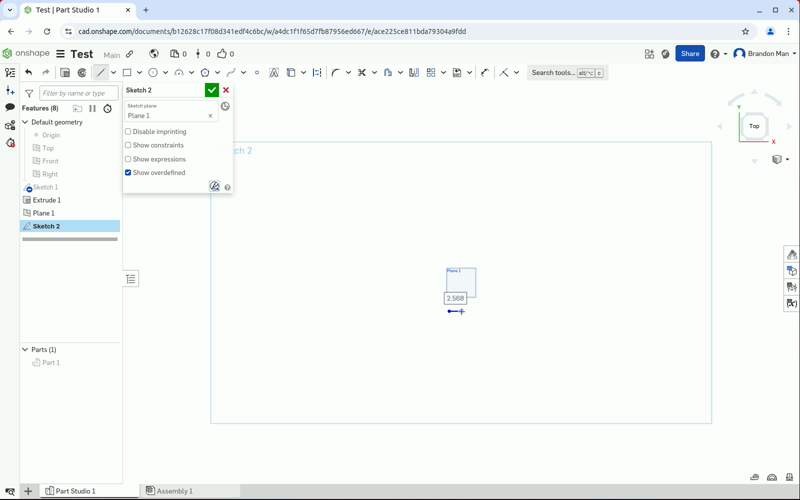
mouse_move(492, 311)
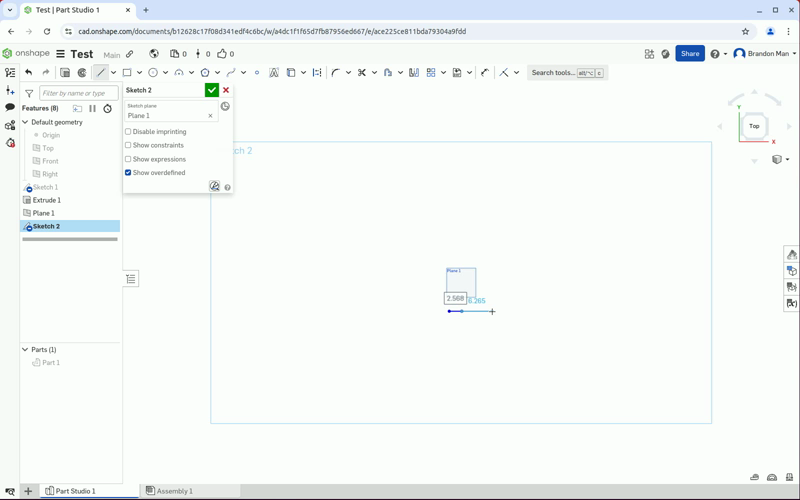
mouse_move(461, 298)
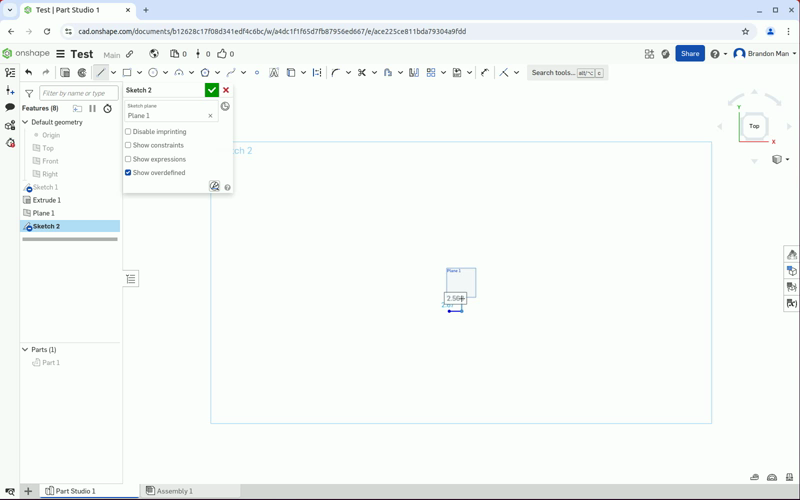
click(461, 298)
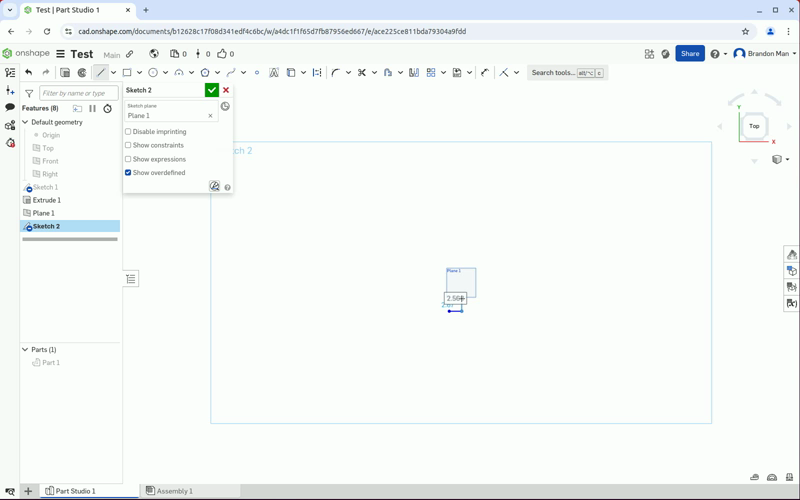
key_up(shift)
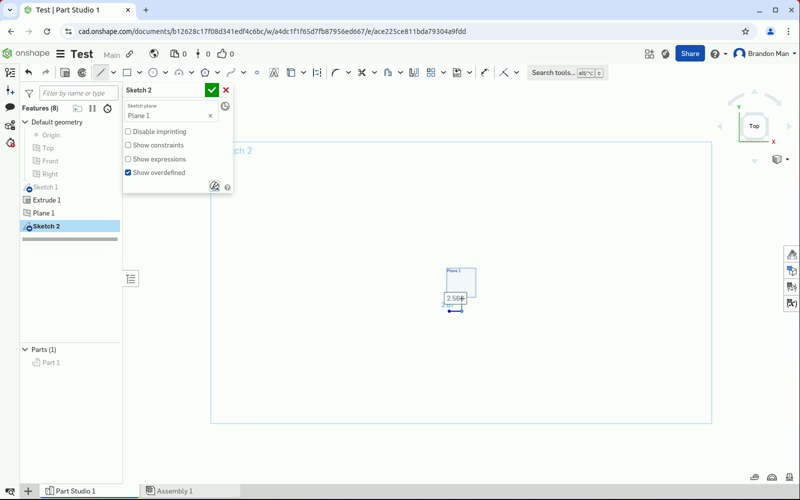
key(esc)
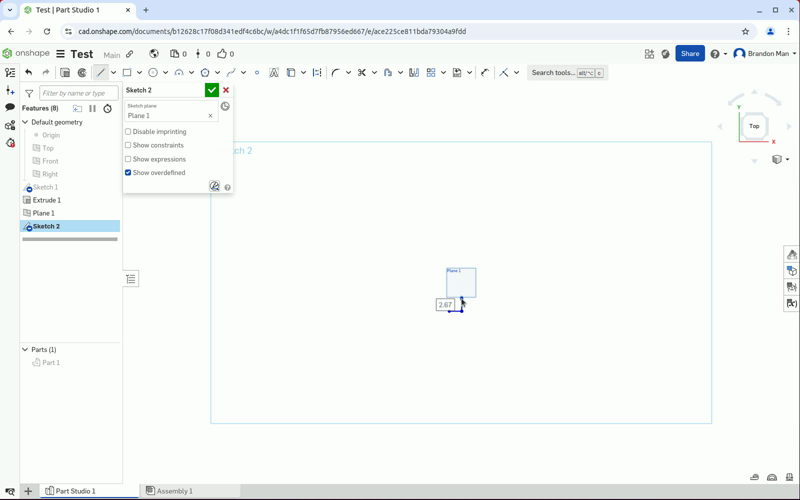
key(a)
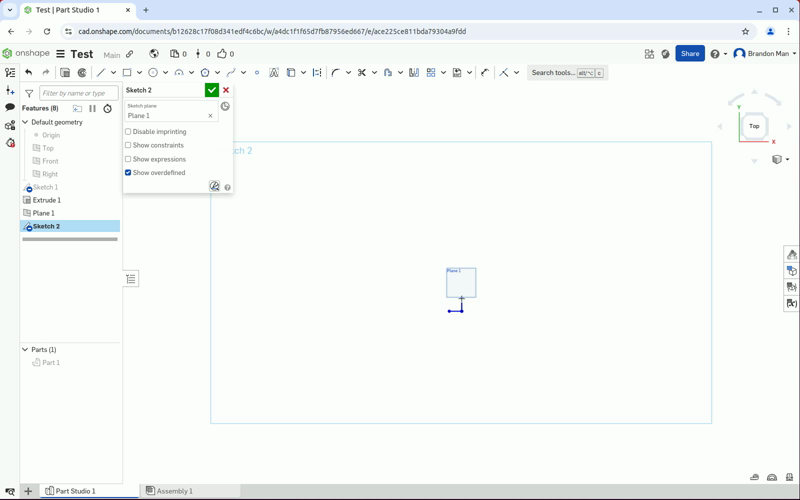
mouse_move(461, 298)
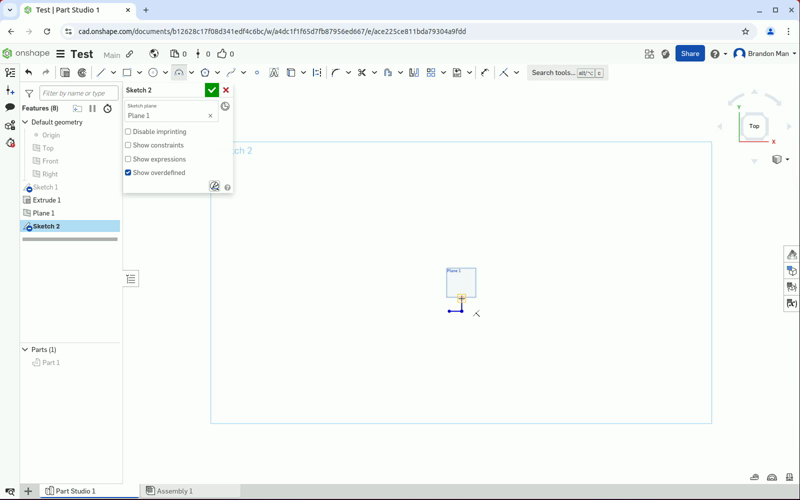
click(461, 298)
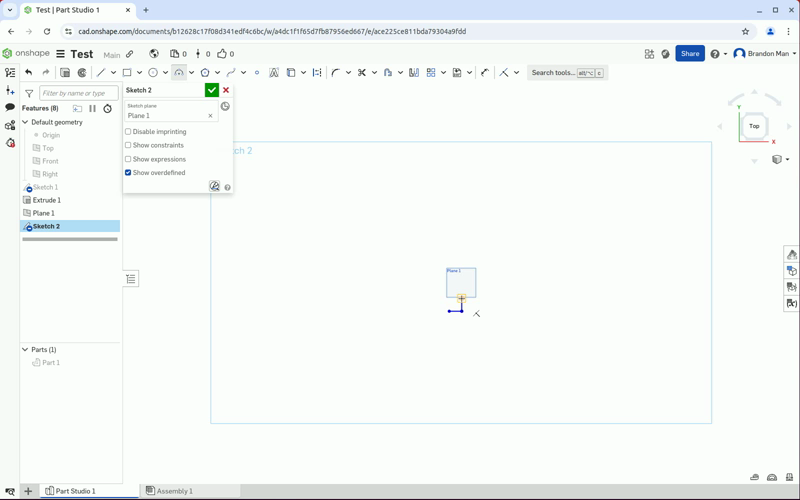
mouse_move(449, 311)
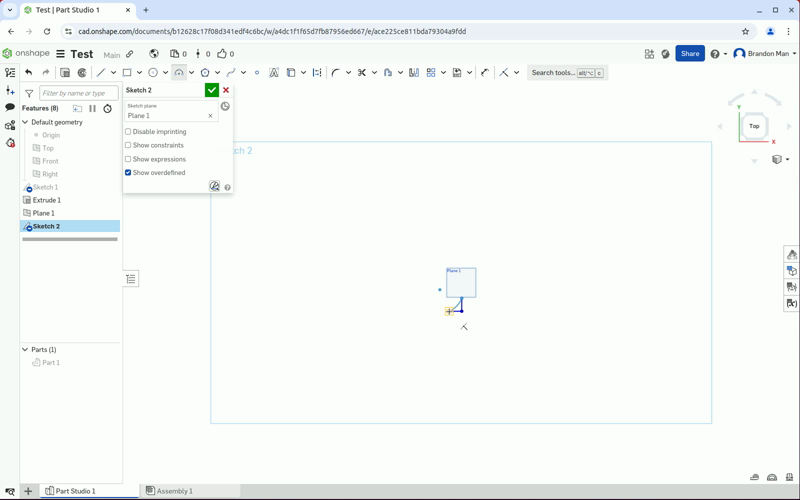
click(449, 311)
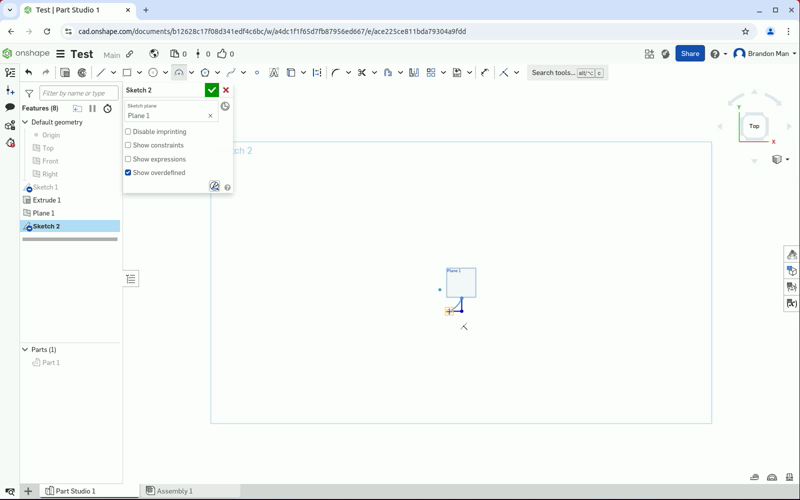
key_down(shift)
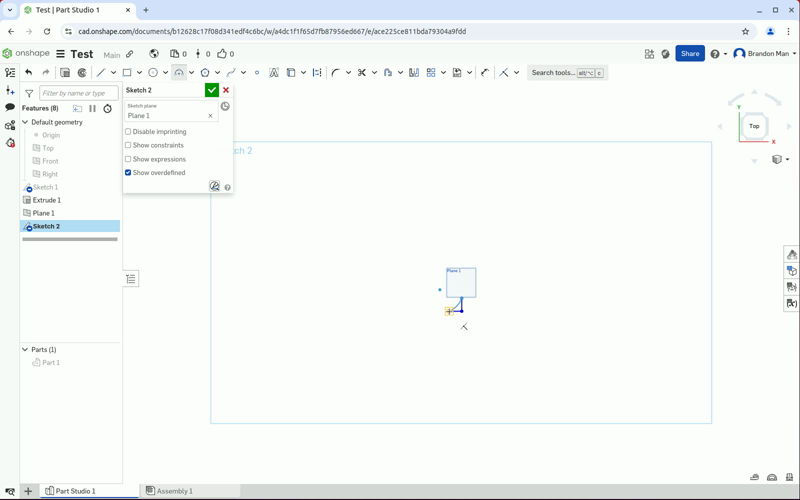
mouse_move(452, 302)
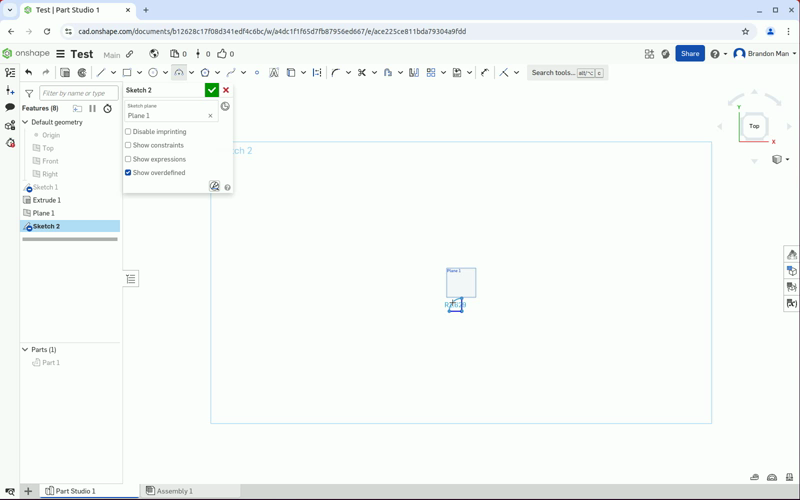
click(452, 302)
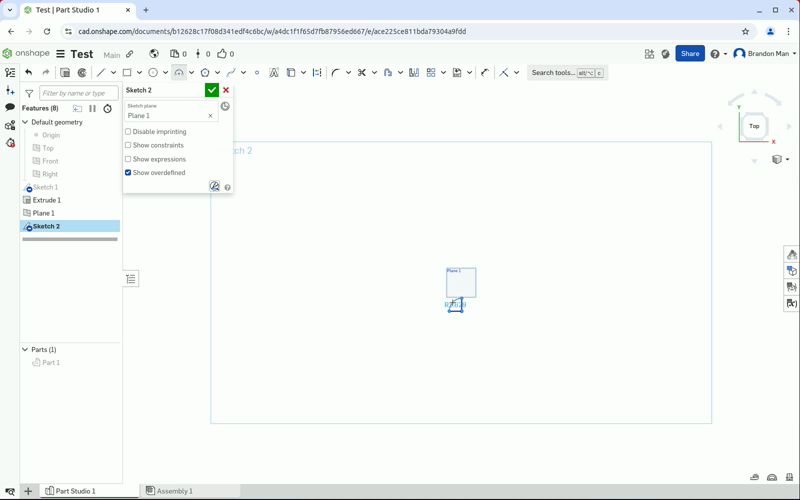
key_up(shift)
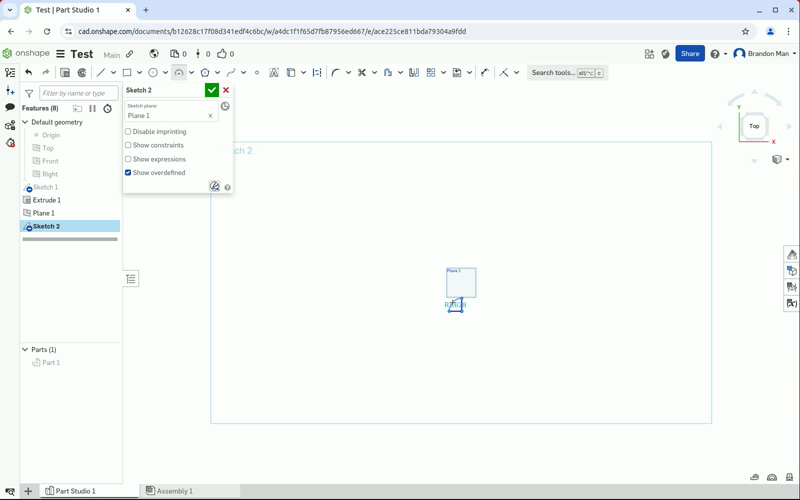
key(esc)
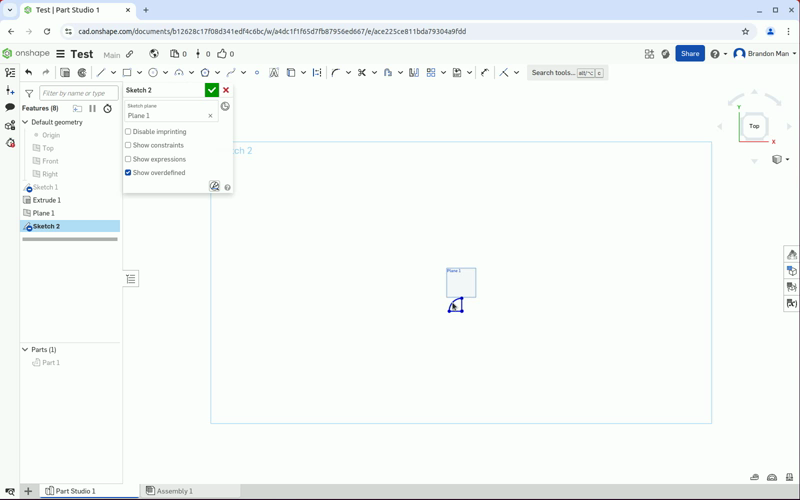
mouse_move(454, 307)
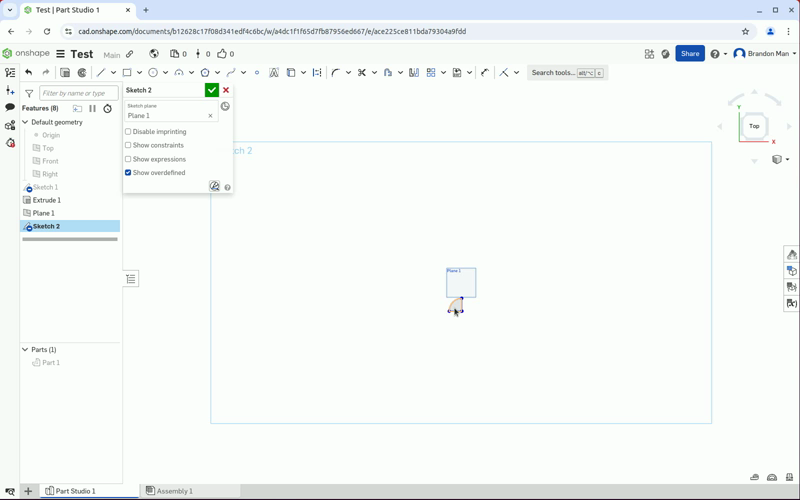
scroll(6)
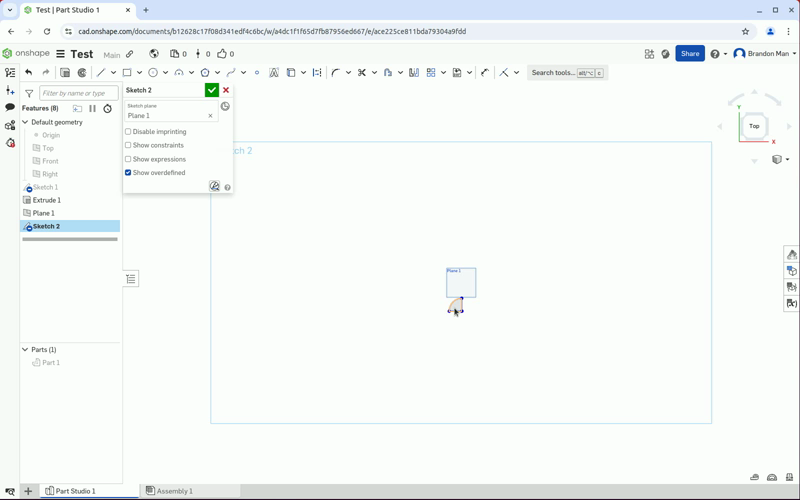
scroll(6)
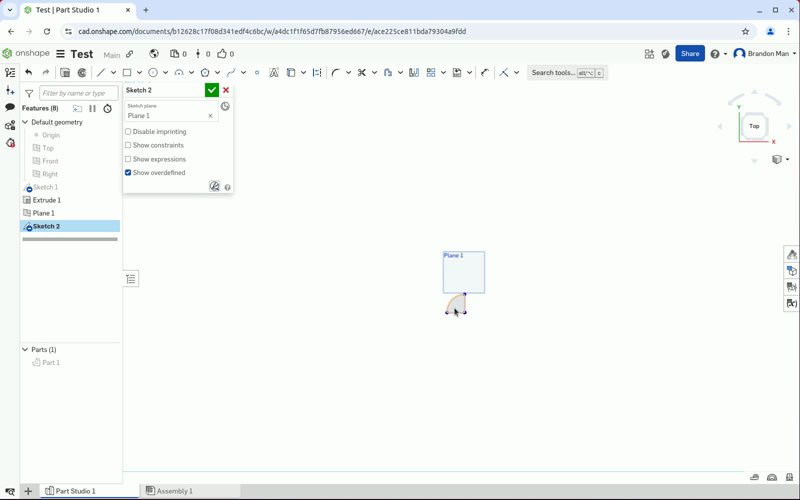
scroll(6)
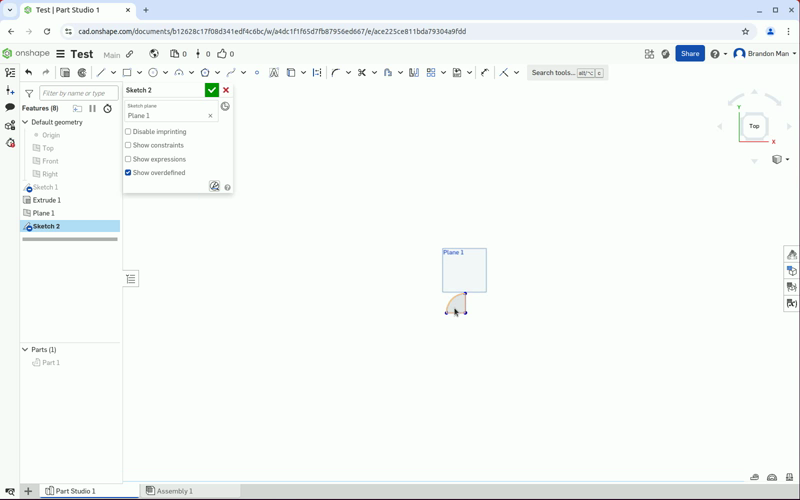
scroll(6)
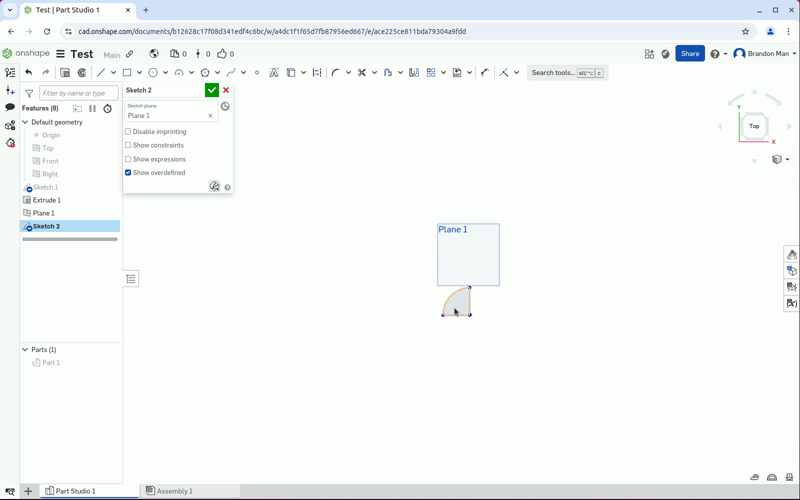
scroll(6)
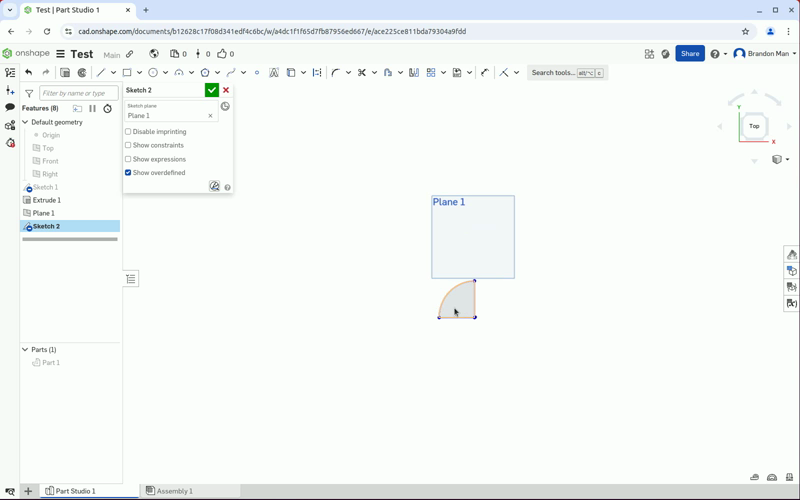
scroll(6)
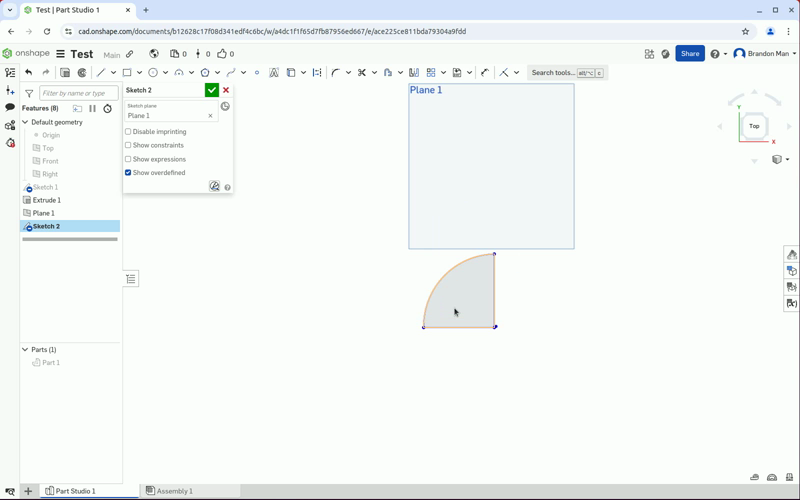
scroll(6)
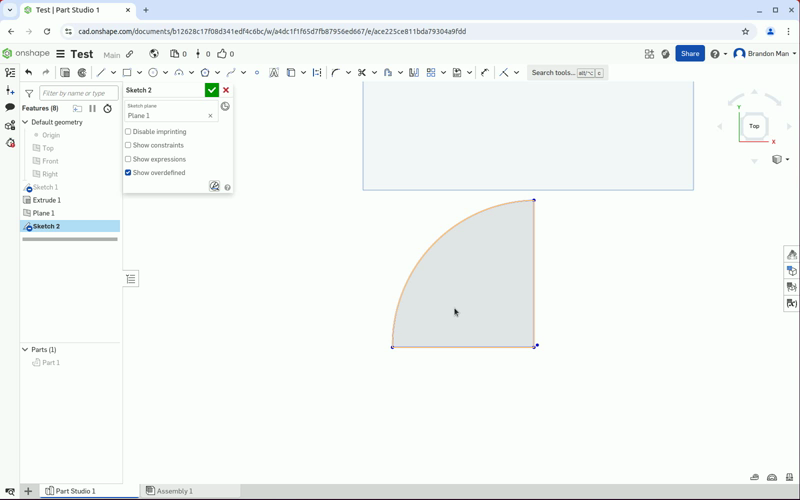
click(454, 307)
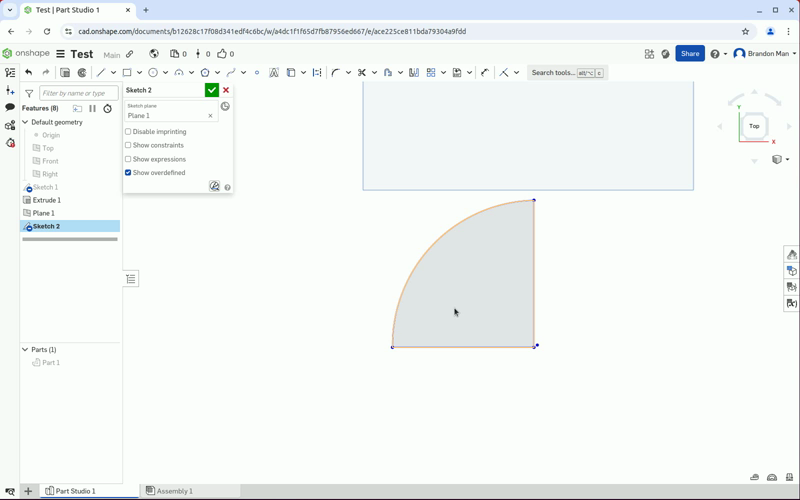
scroll(-6)
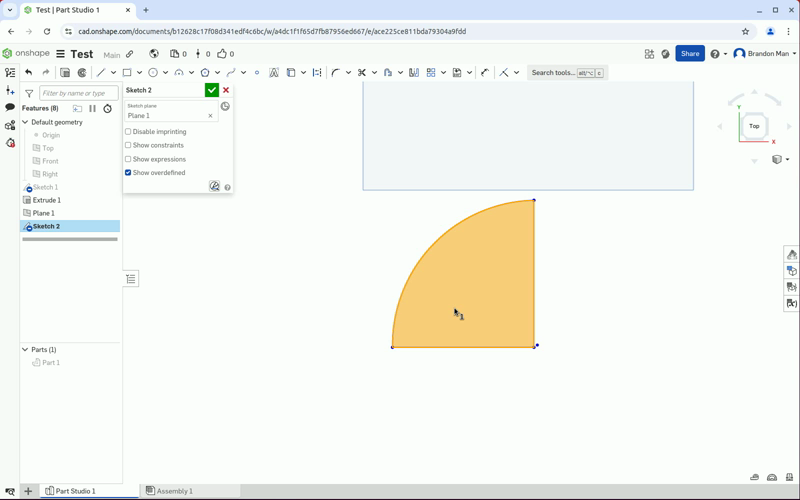
scroll(-6)
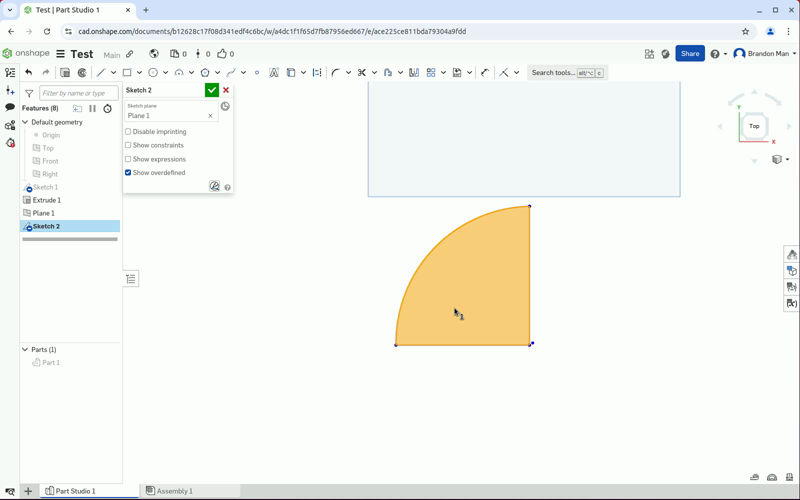
scroll(-6)
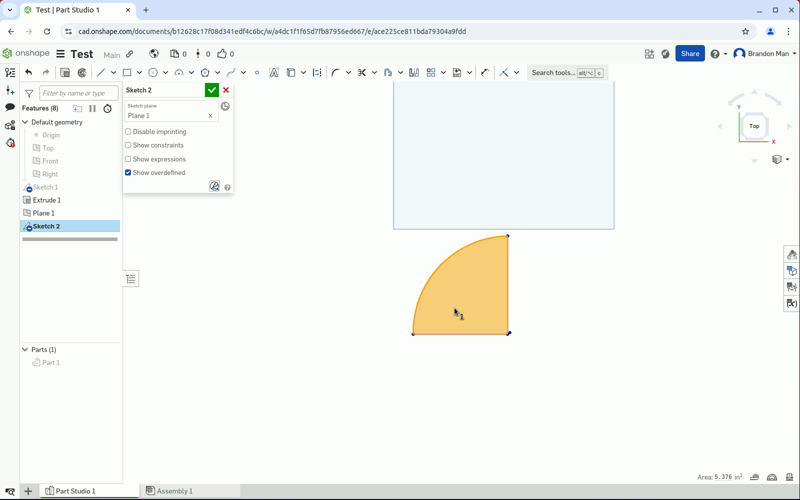
scroll(-6)
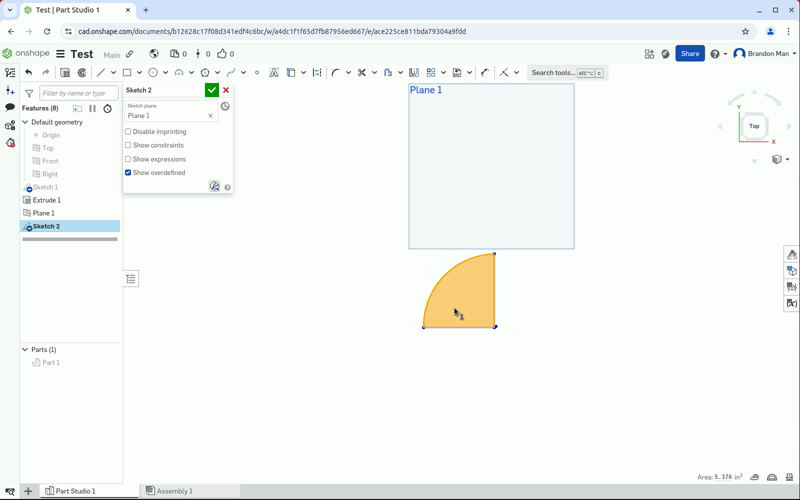
scroll(-6)
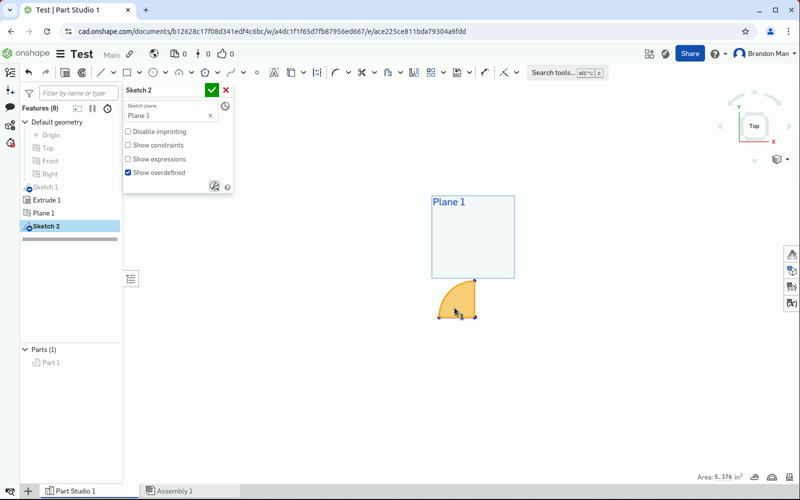
scroll(-6)
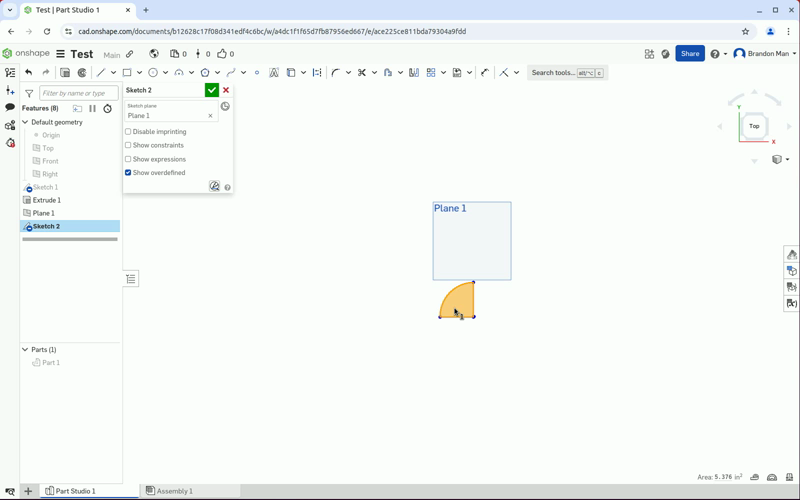
scroll(-6)
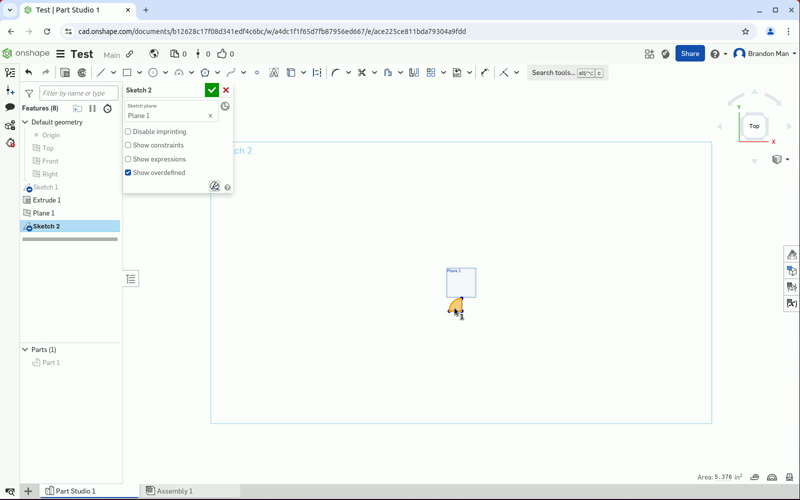
mouse_move(73, 352)
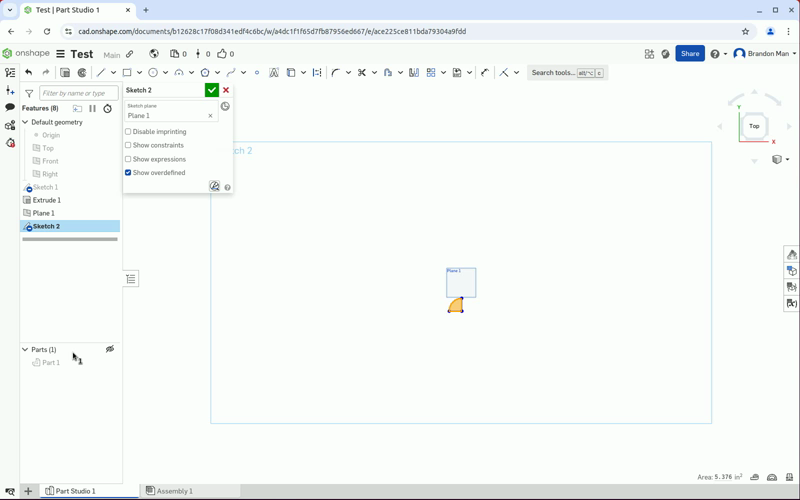
key(shift+y)
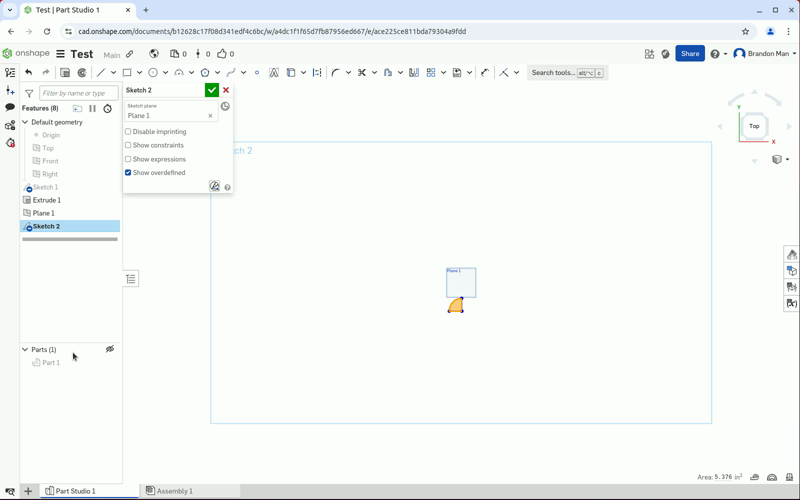
key(shift+e)
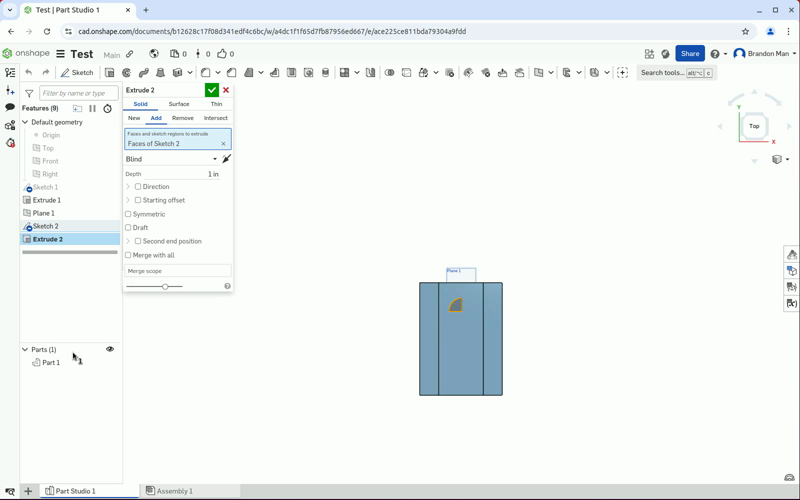
mouse_move(143, 106)
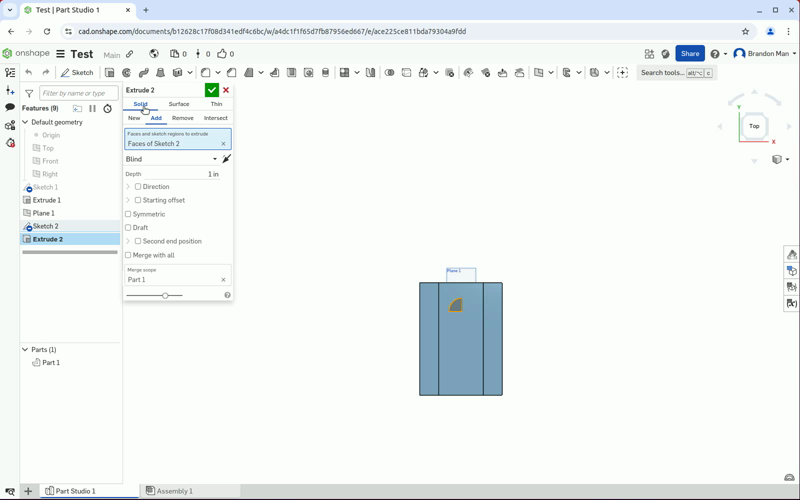
click(143, 106)
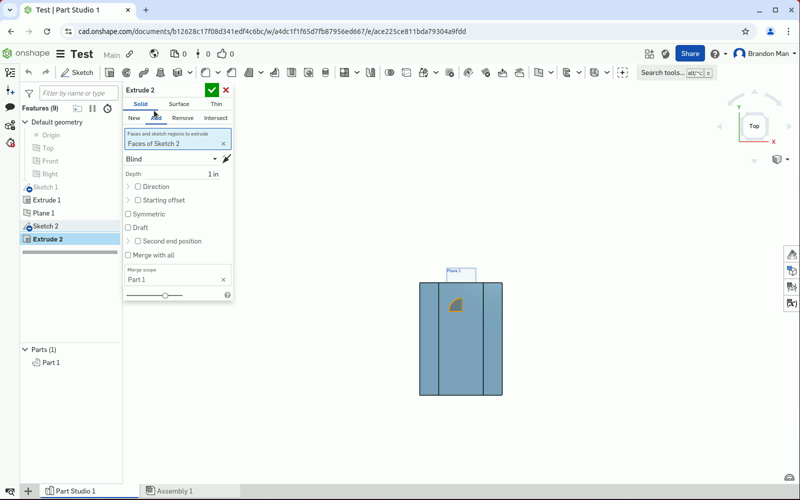
mouse_move(186, 120)
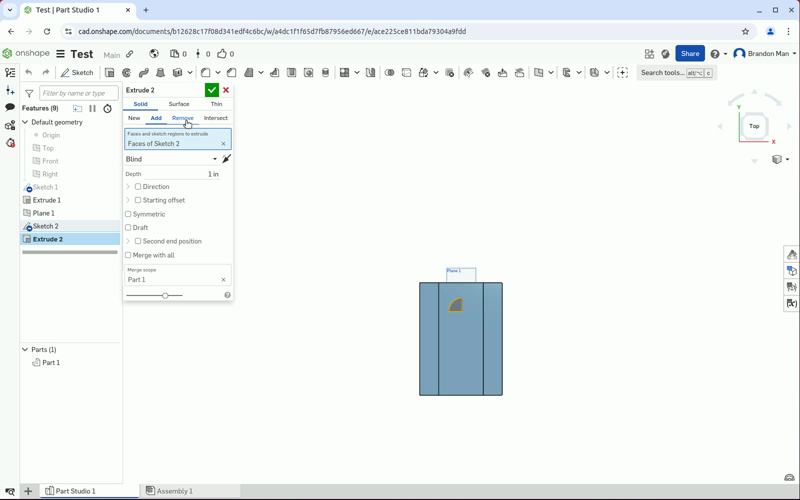
click(186, 120)
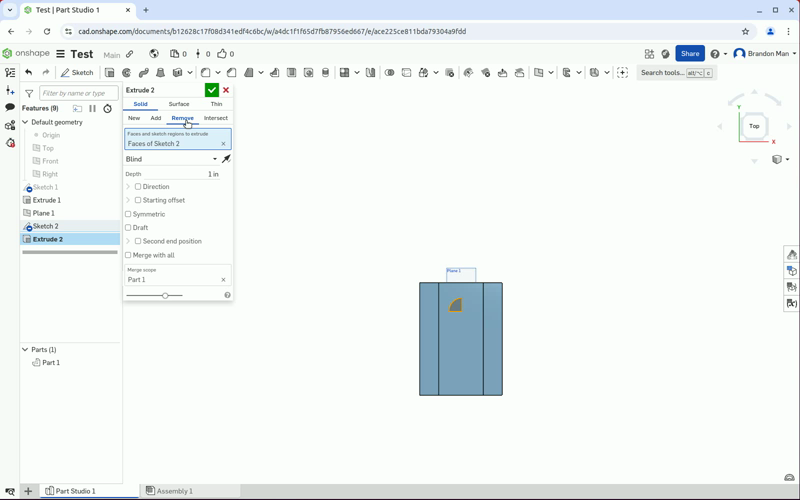
key(tab, 4)
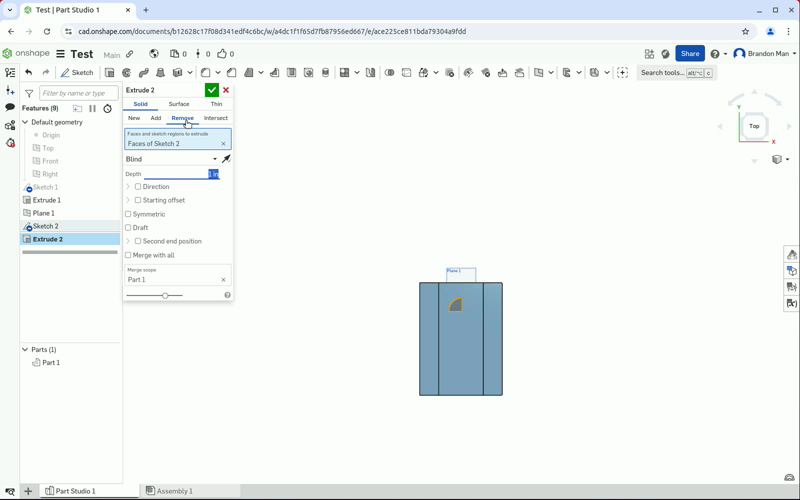
text(7.703)
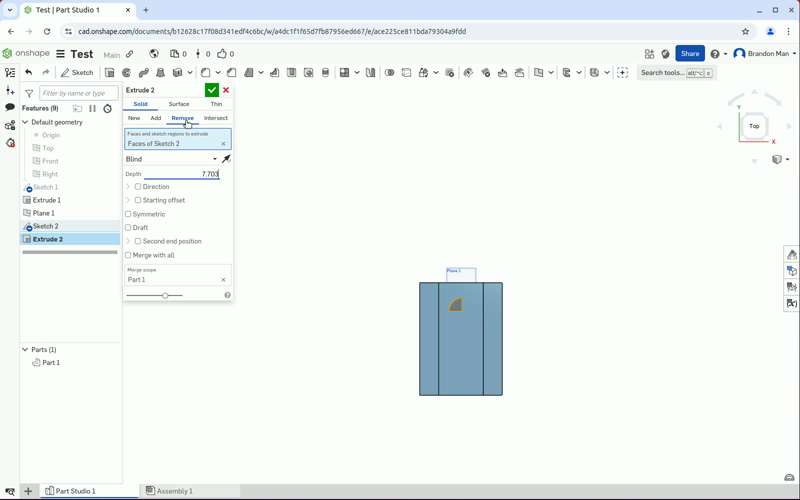
key(tab, 6)
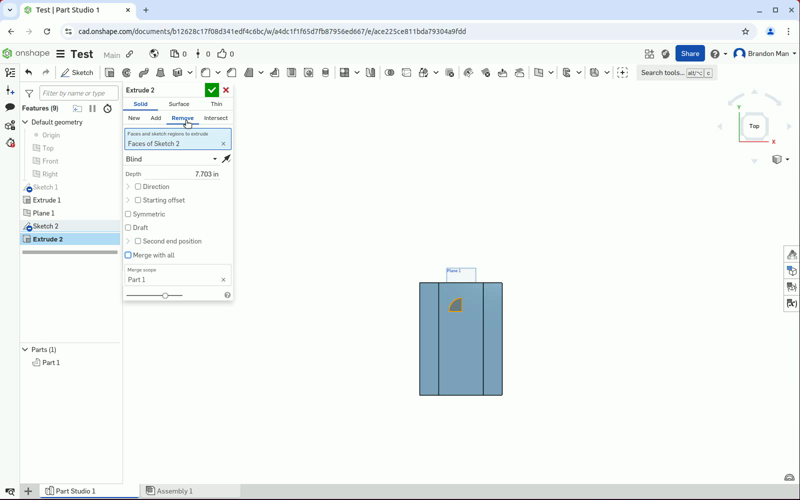
key(space)
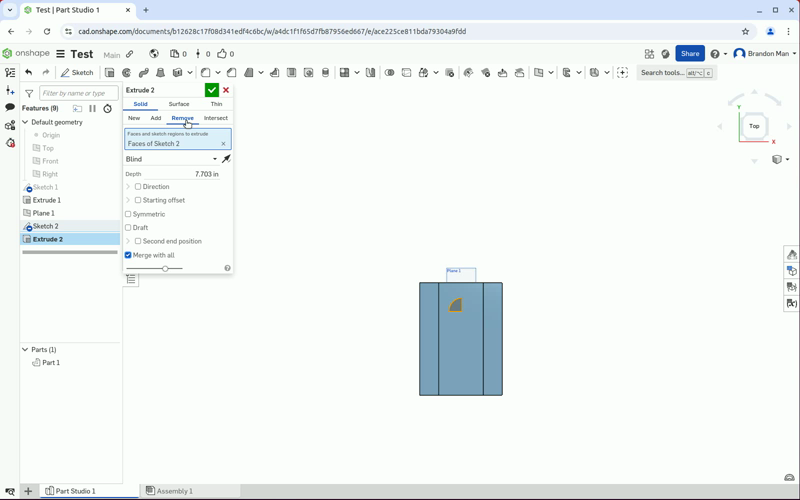
key(enter)
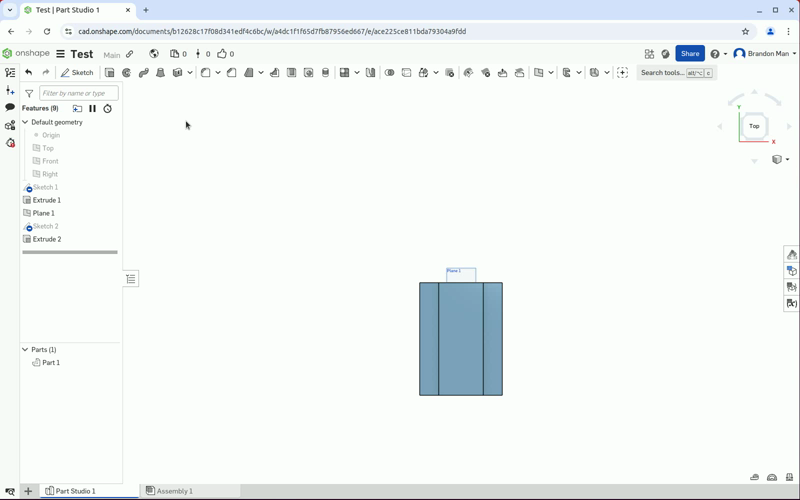
key(shift+h)
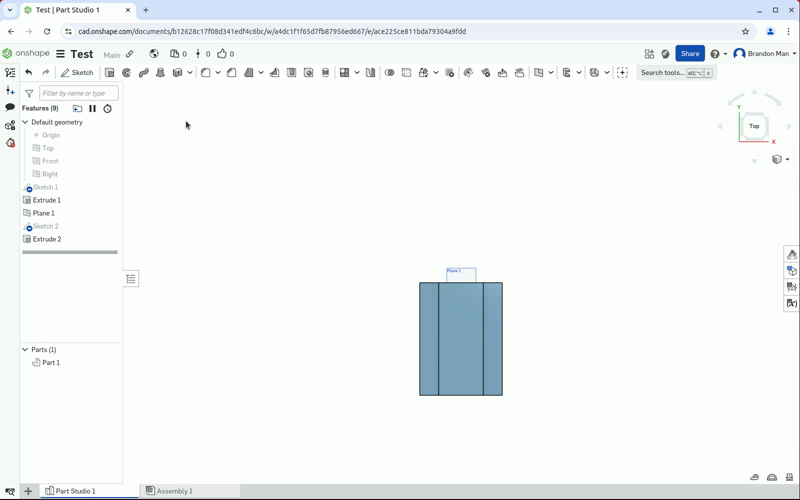
key(shift+h)
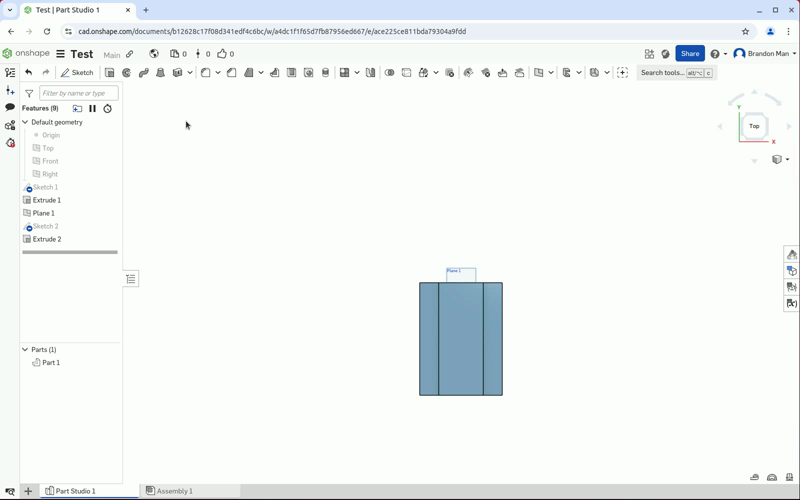
mouse_move(73, 189)
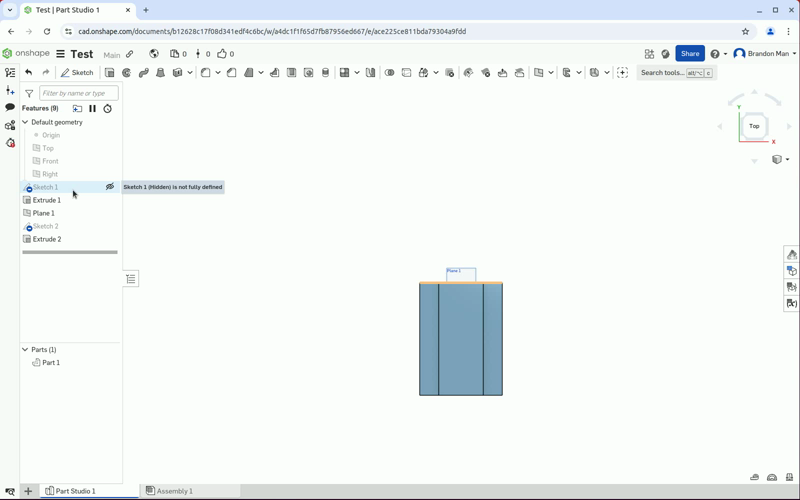
click(73, 189)
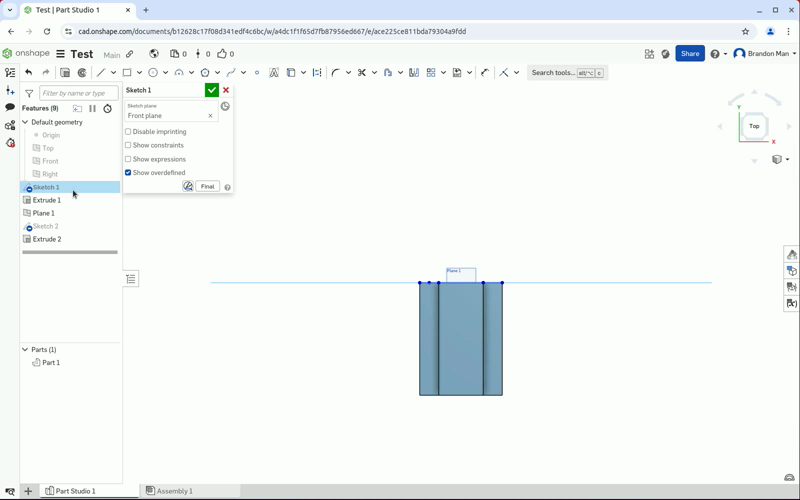
mouse_move(229, 92)
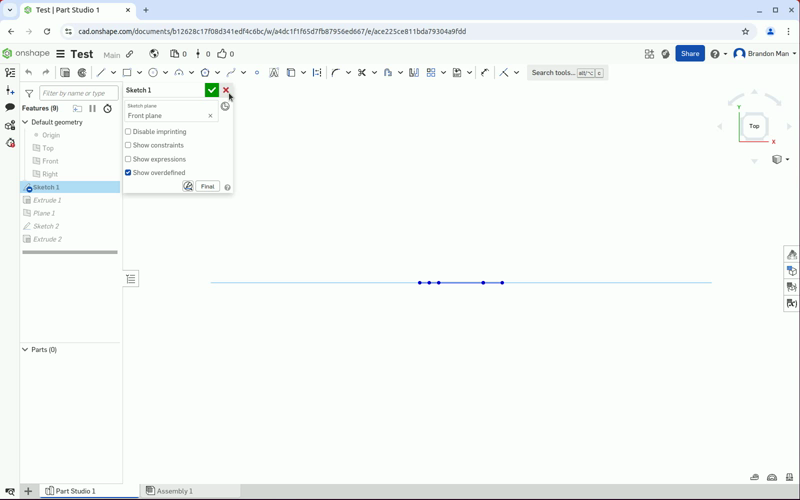
click(229, 92)
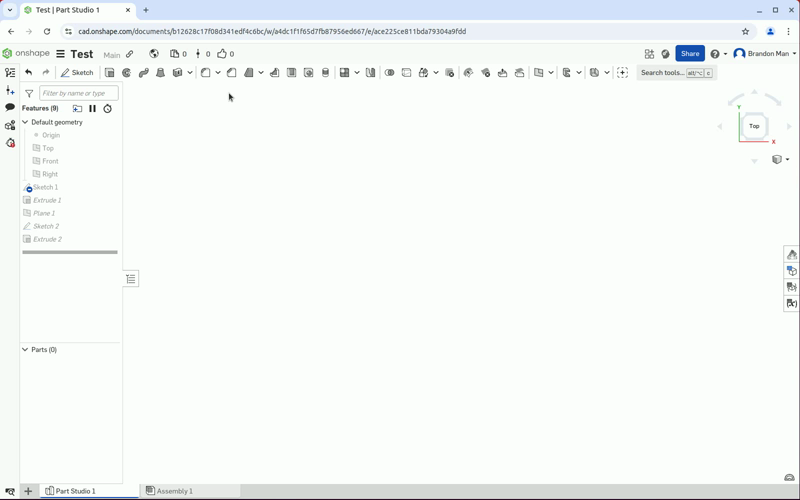
key(shift+s)
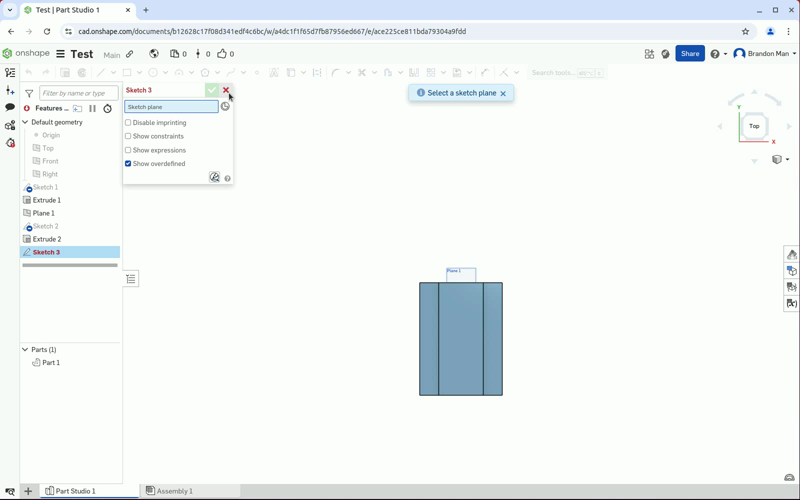
mouse_move(73, 215)
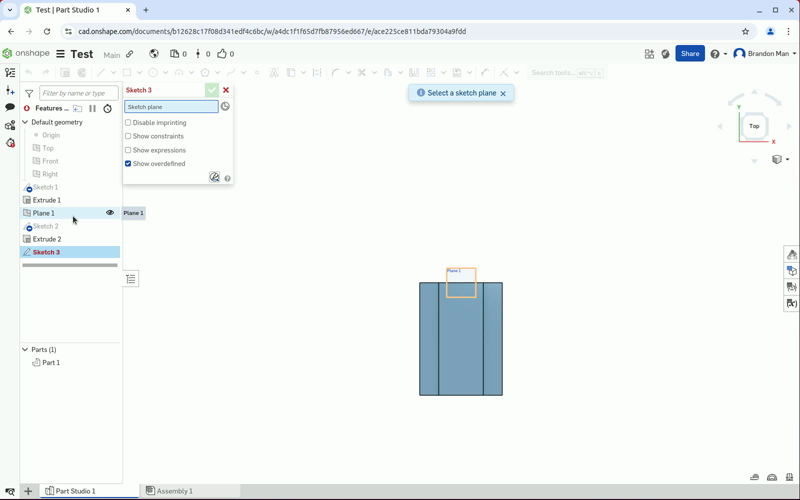
click(73, 215)
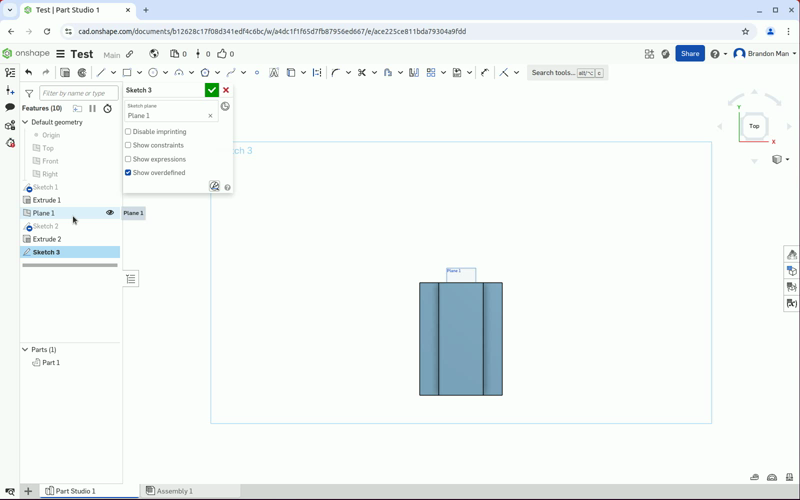
mouse_move(73, 352)
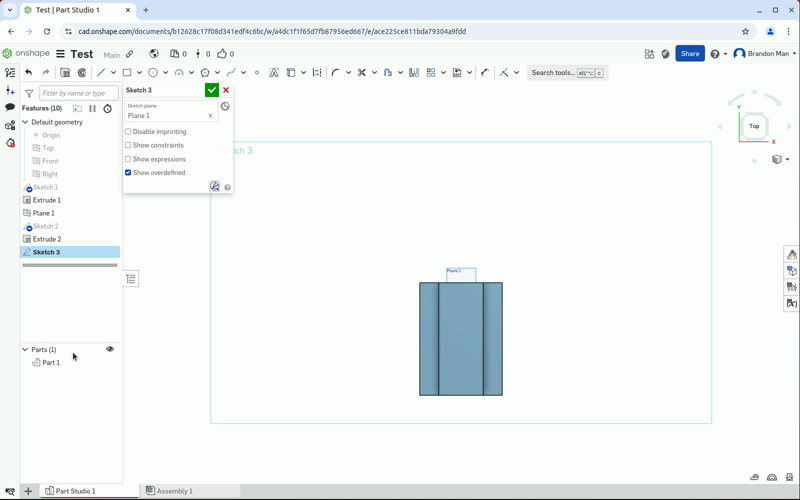
key(y)
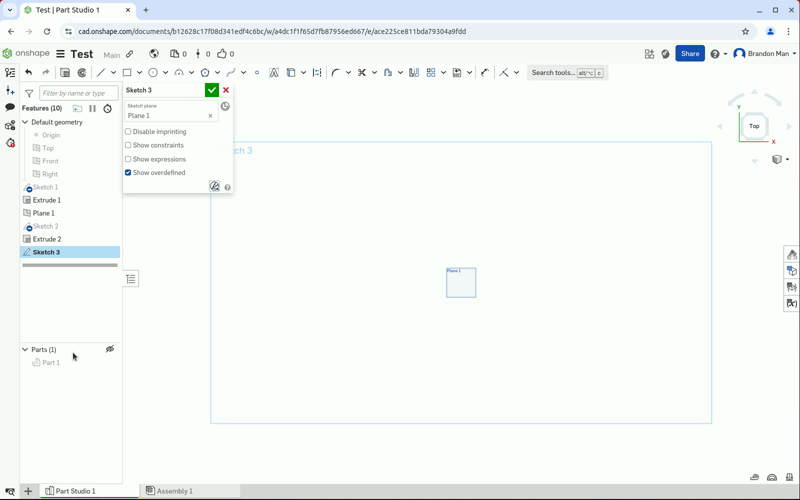
key(l)
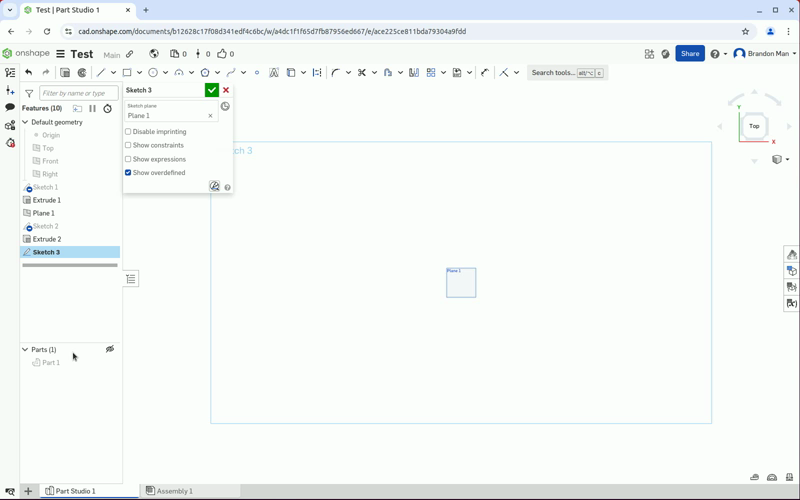
key_down(shift)
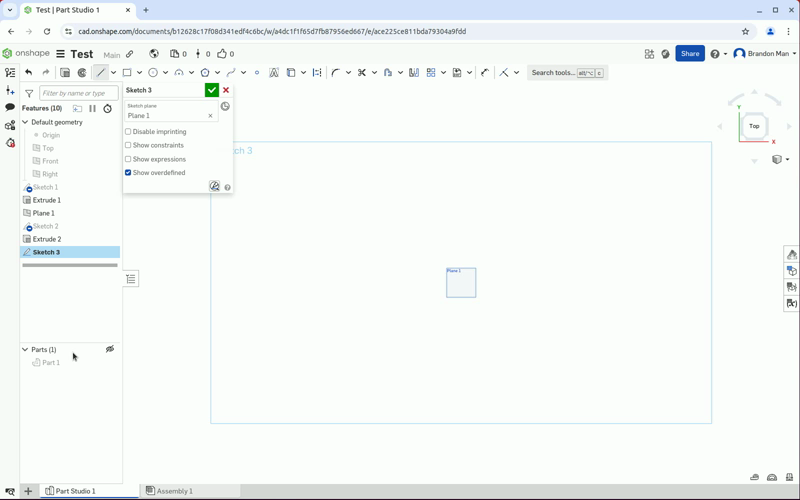
mouse_move(460, 312)
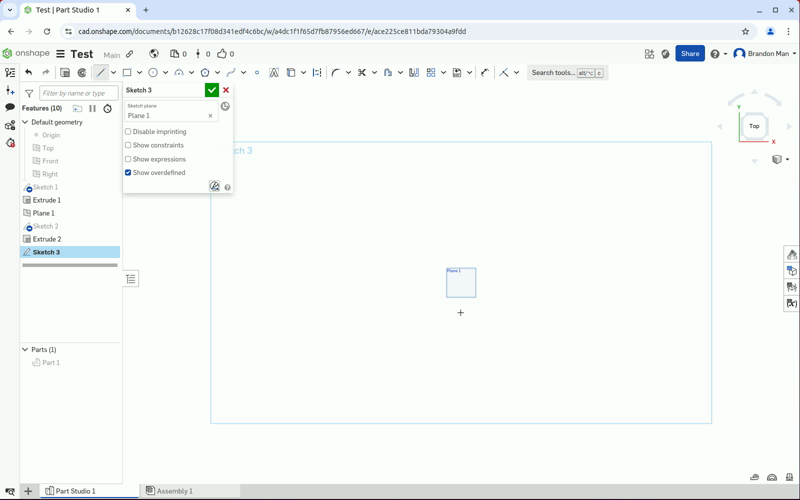
click(460, 312)
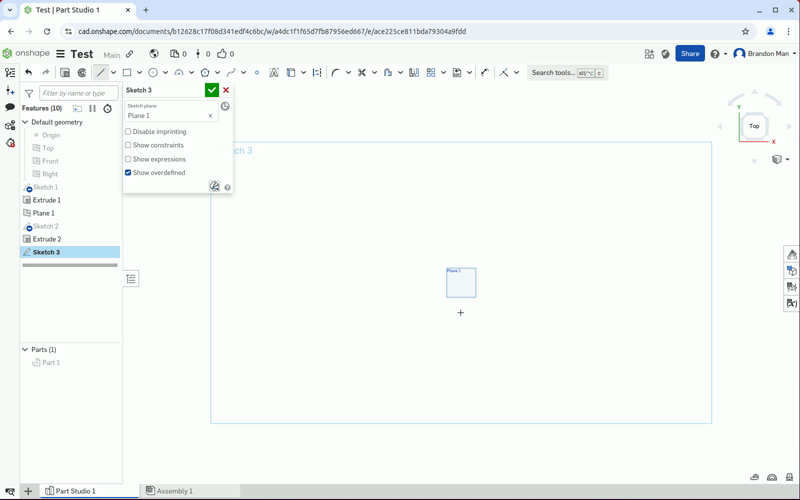
key_up(shift)
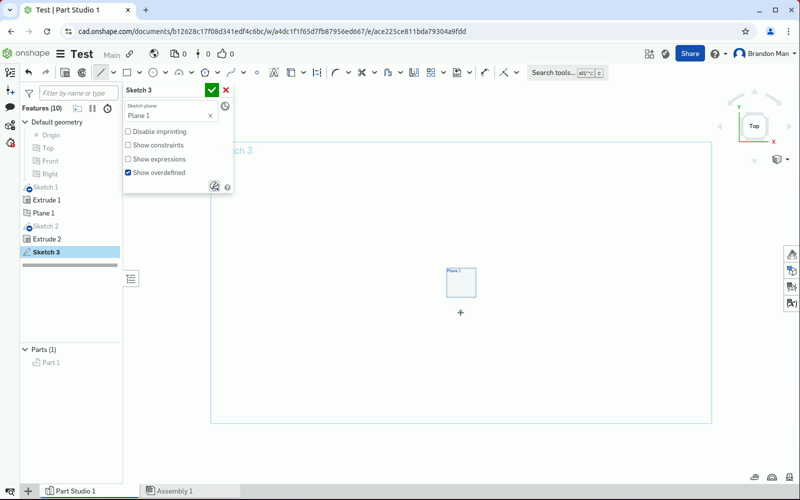
key_down(shift)
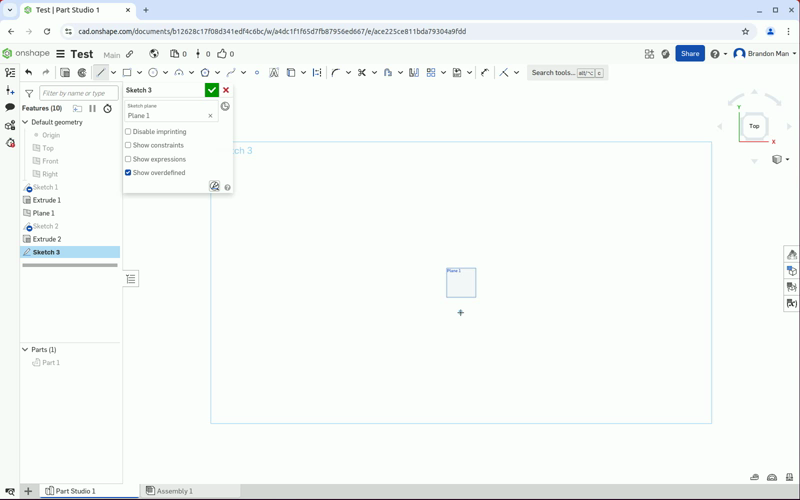
mouse_move(490, 312)
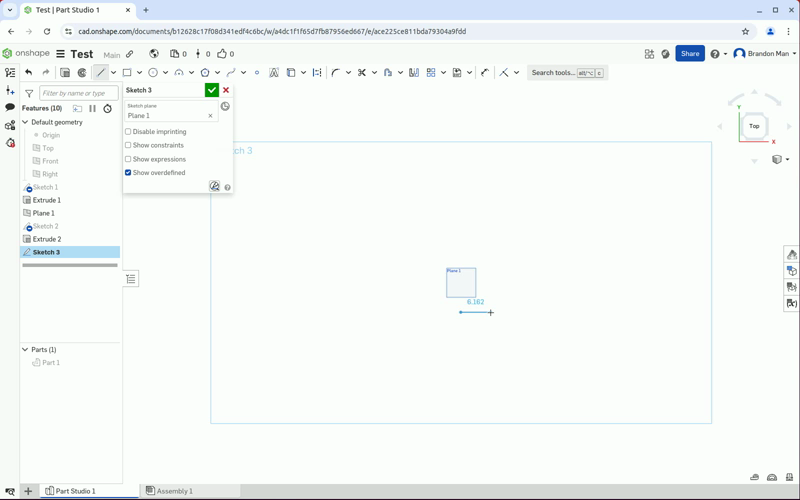
mouse_move(473, 312)
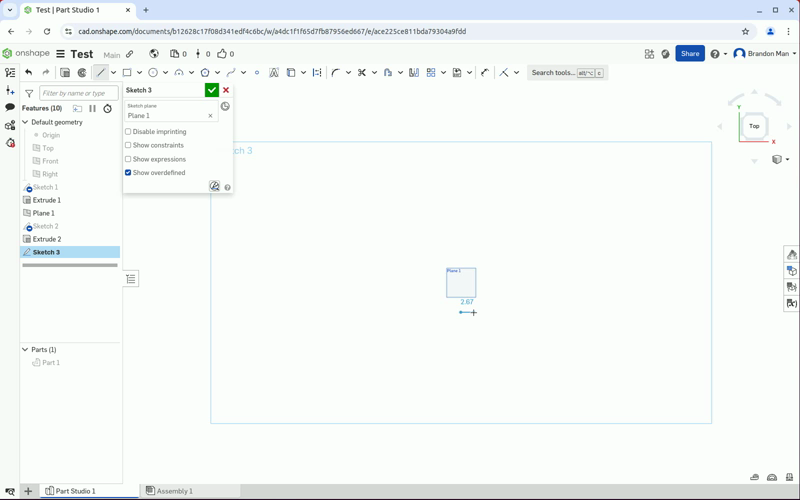
click(473, 312)
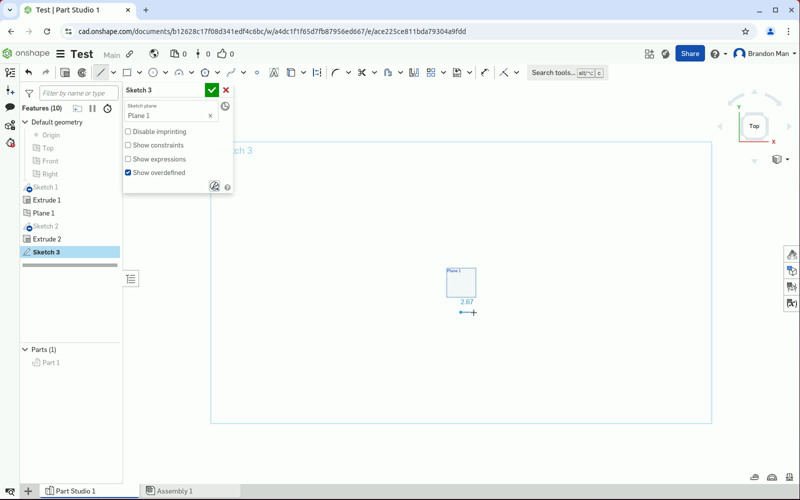
key_up(shift)
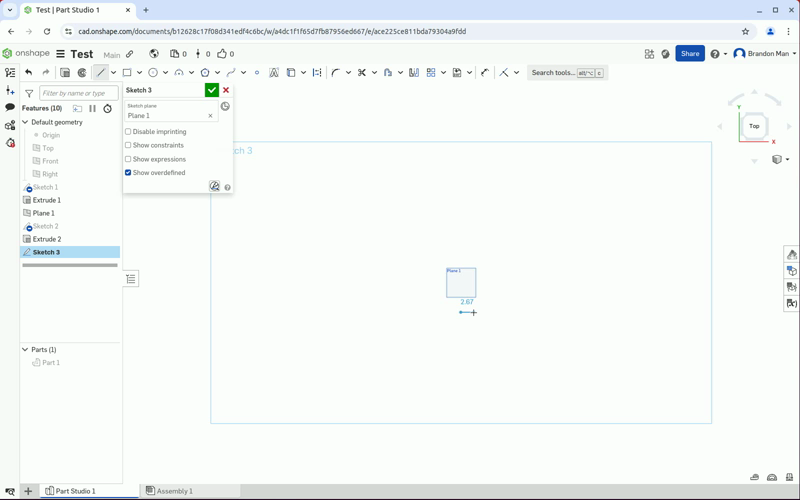
key(esc)
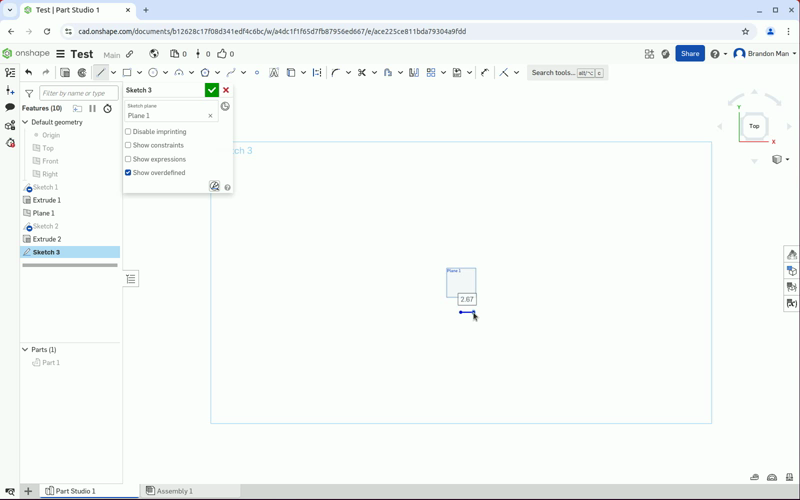
key(a)
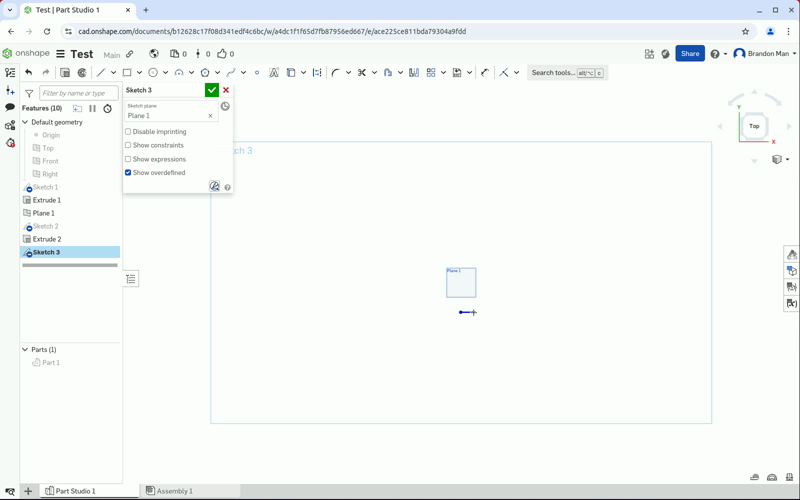
mouse_move(473, 312)
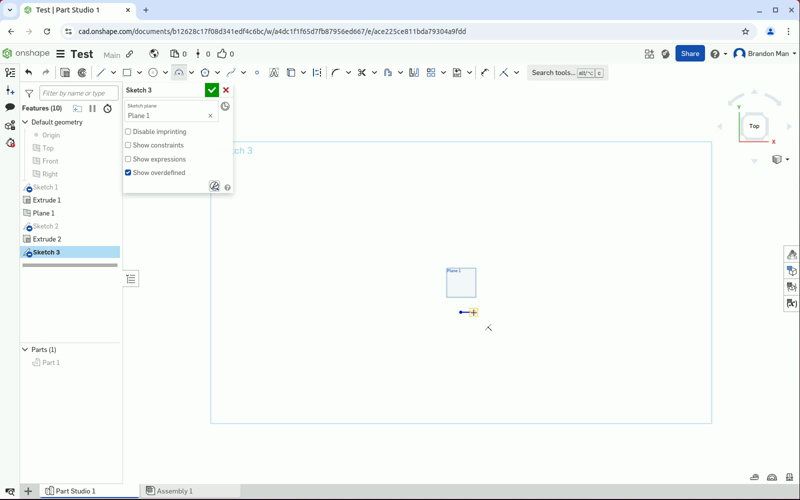
click(473, 312)
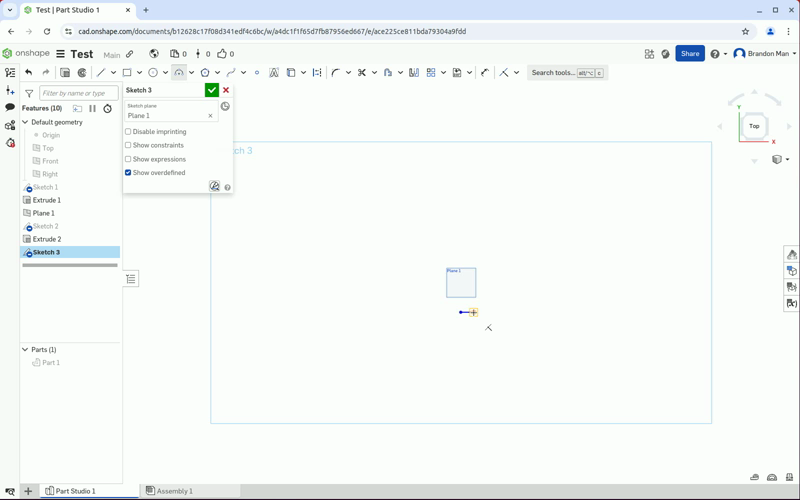
key_down(shift)
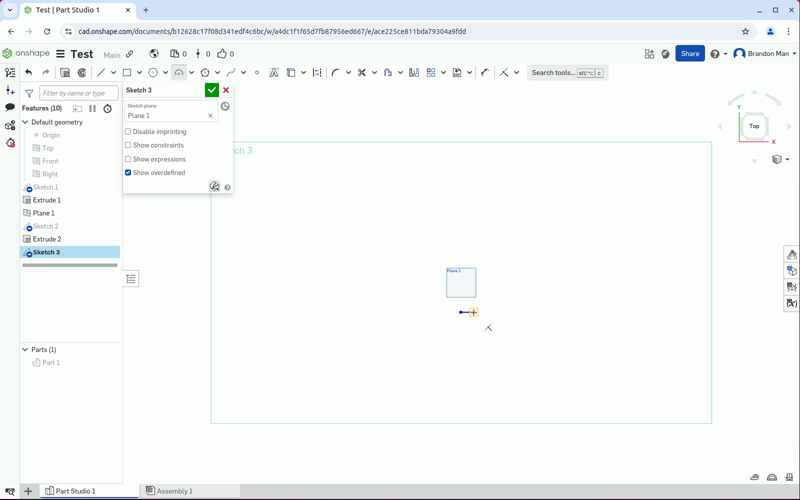
mouse_move(460, 299)
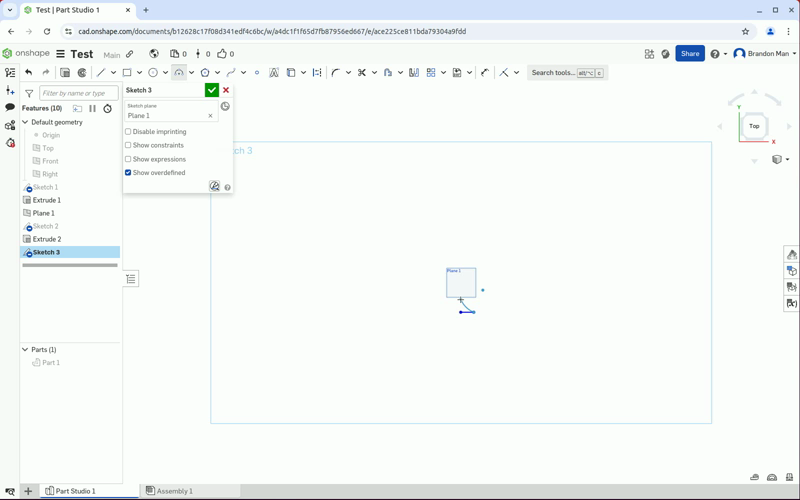
click(460, 299)
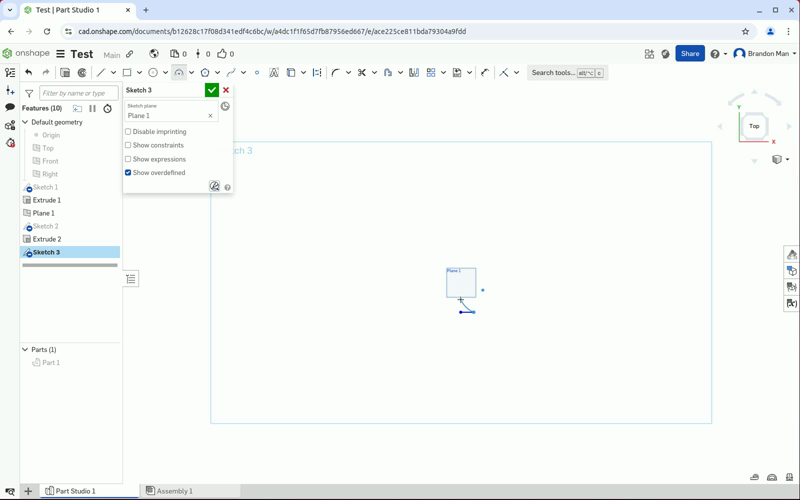
mouse_move(469, 303)
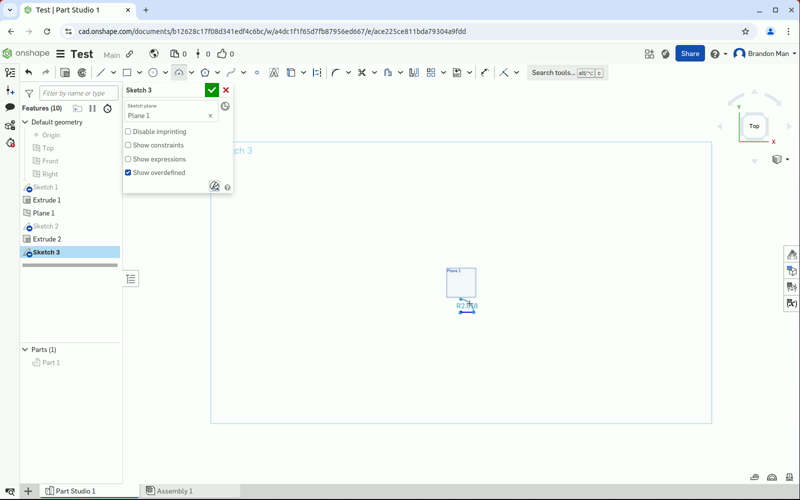
click(469, 303)
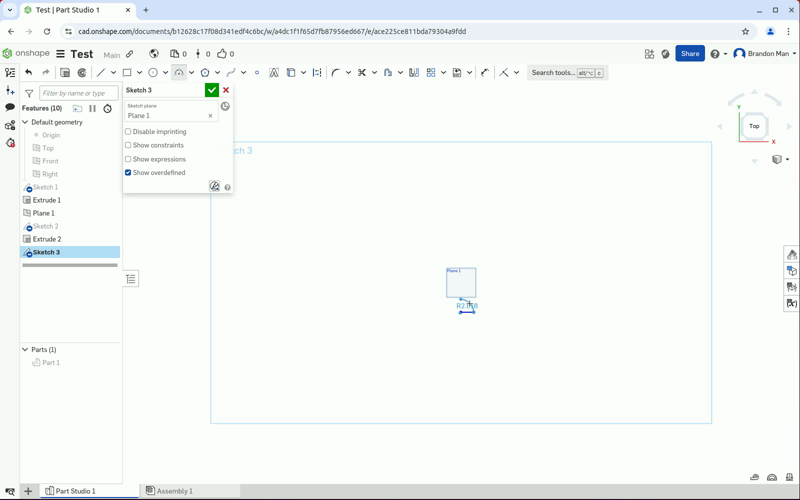
key_up(shift)
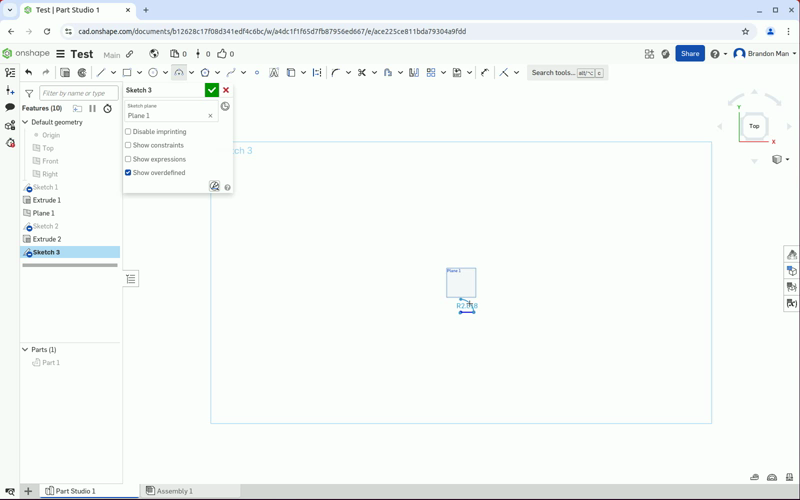
key(esc)
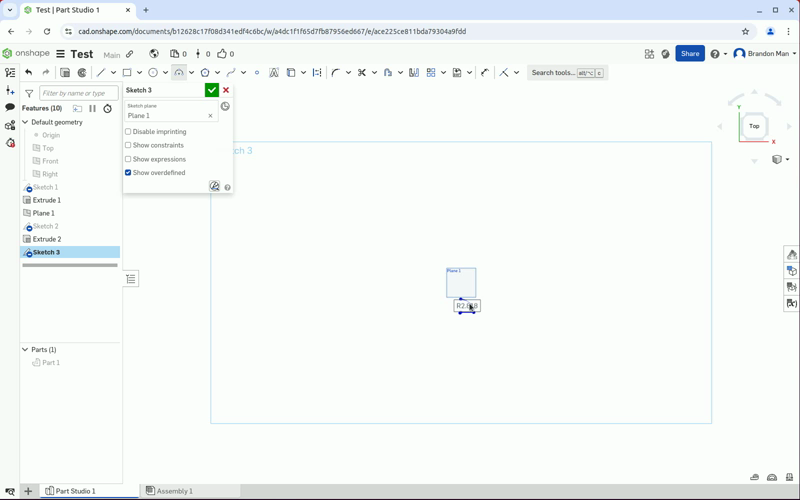
key(l)
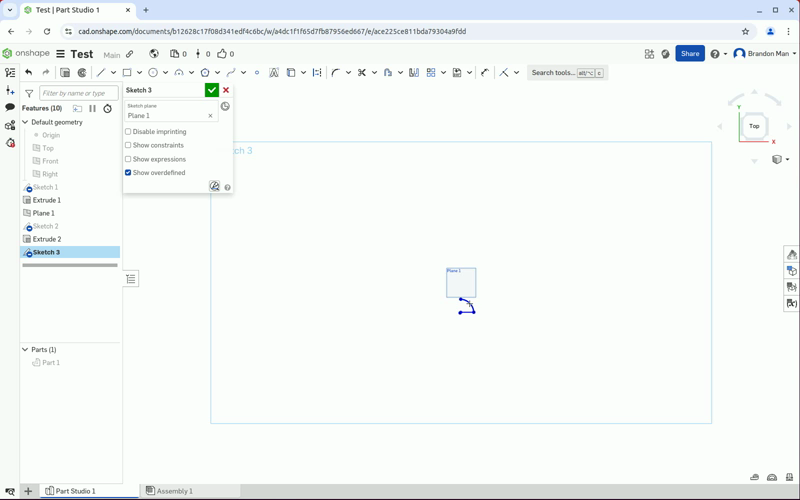
mouse_move(460, 299)
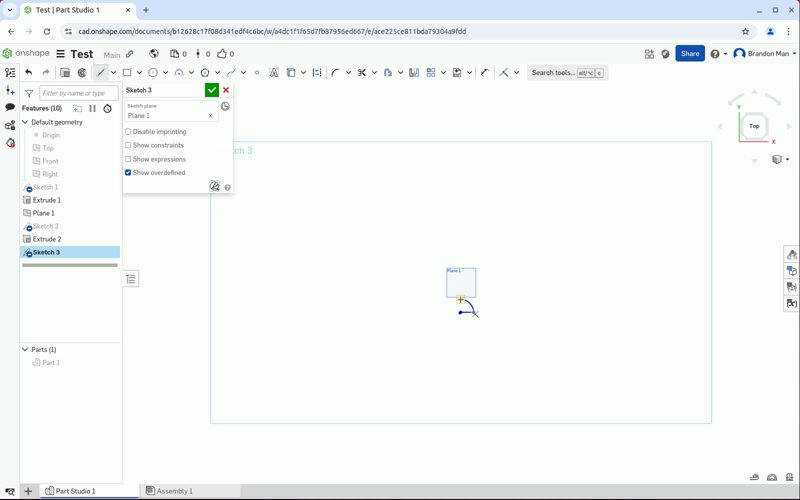
click(460, 299)
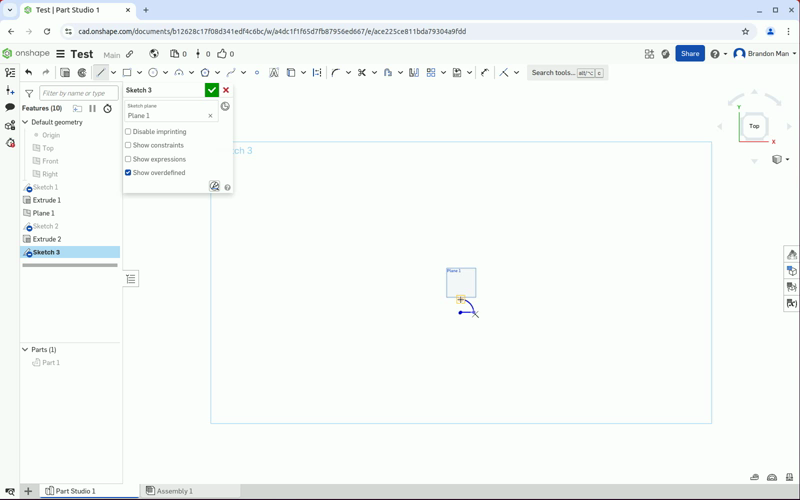
mouse_move(490, 299)
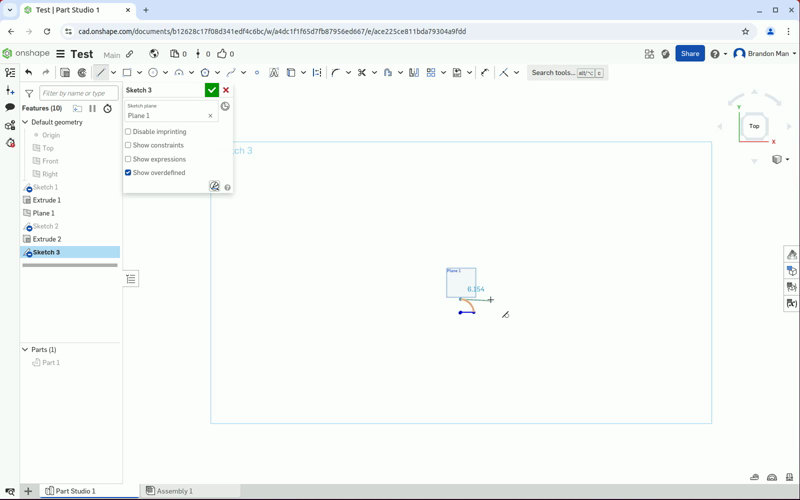
key_down(shift)
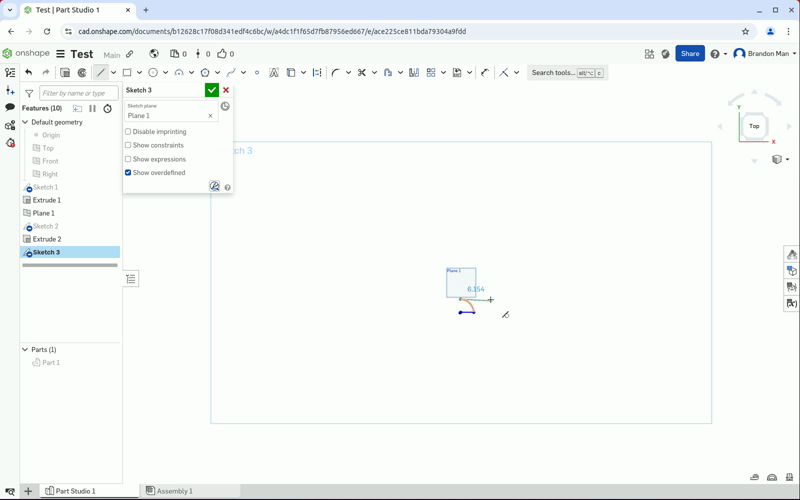
mouse_move(460, 312)
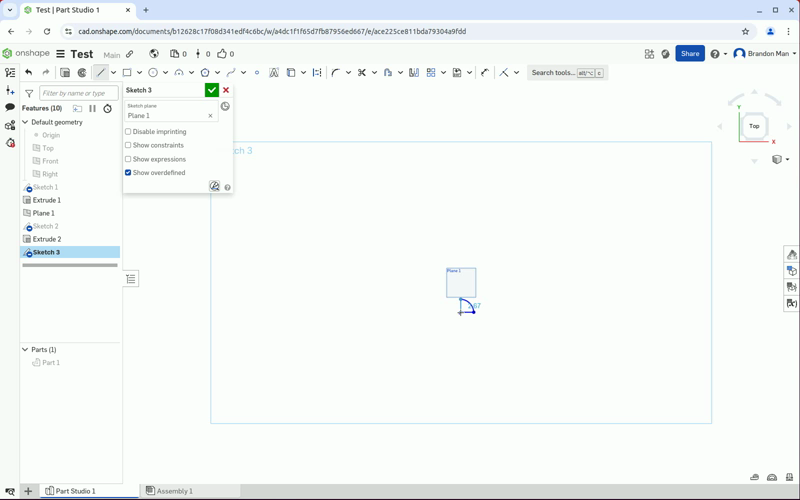
key_up(shift)
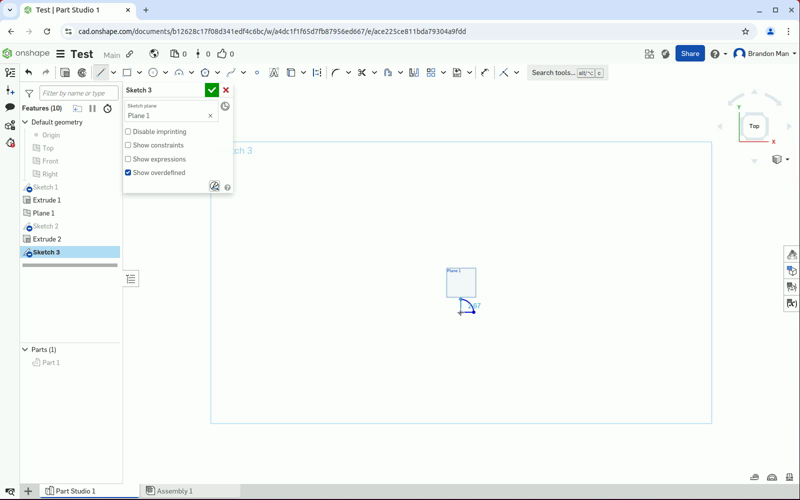
click(460, 312)
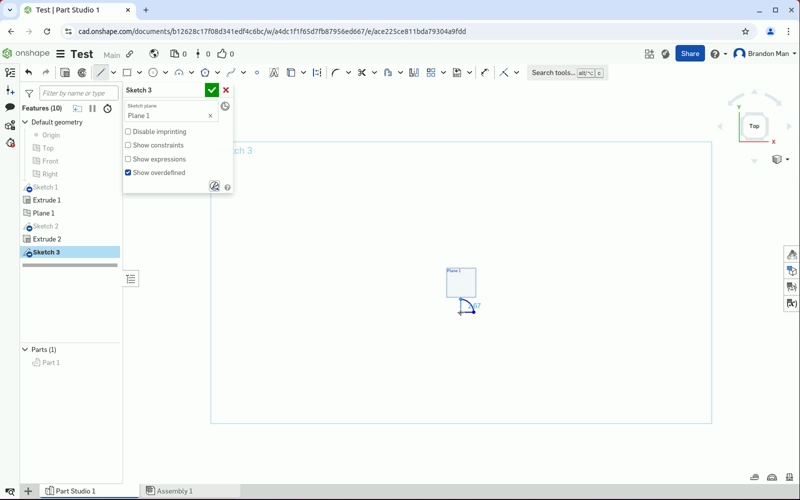
key(esc)
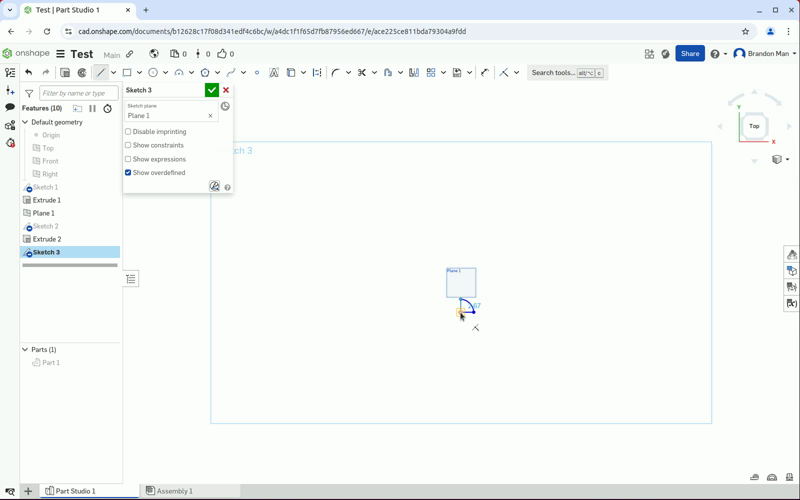
mouse_move(461, 301)
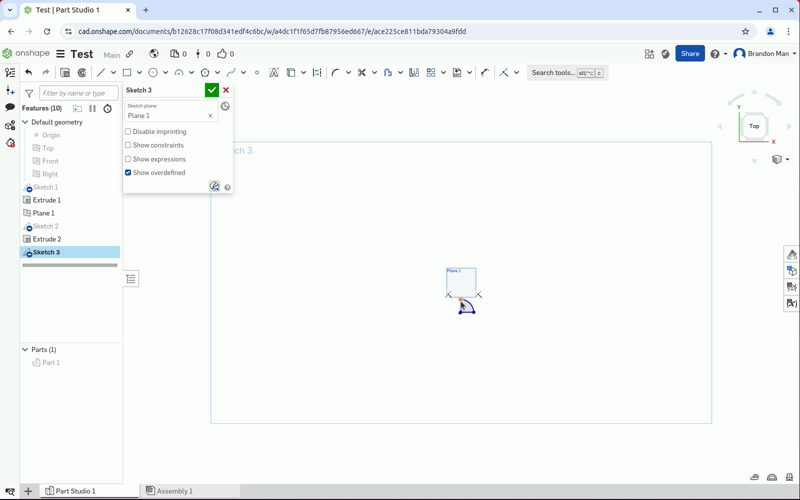
scroll(6)
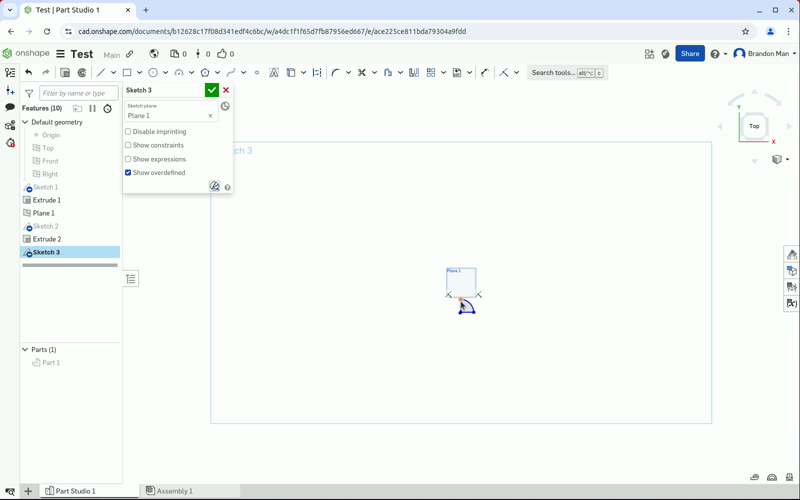
scroll(6)
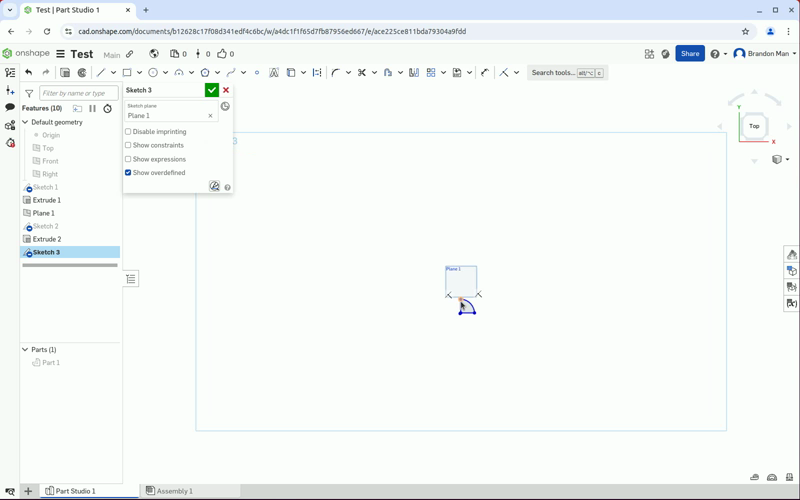
scroll(6)
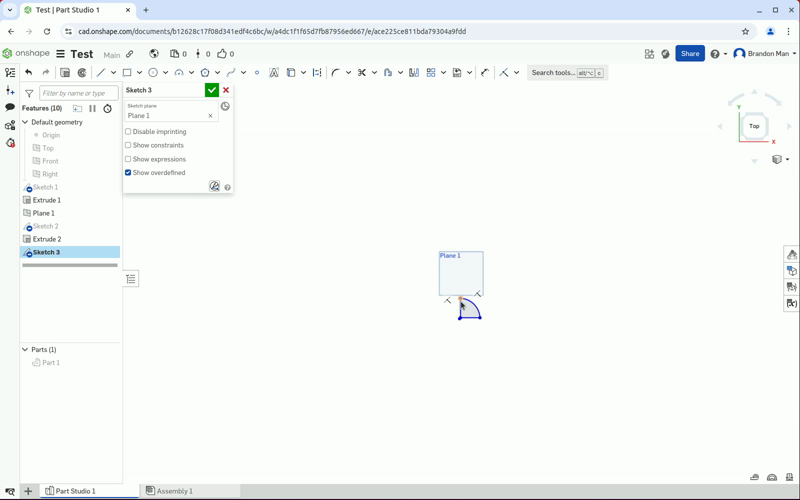
scroll(6)
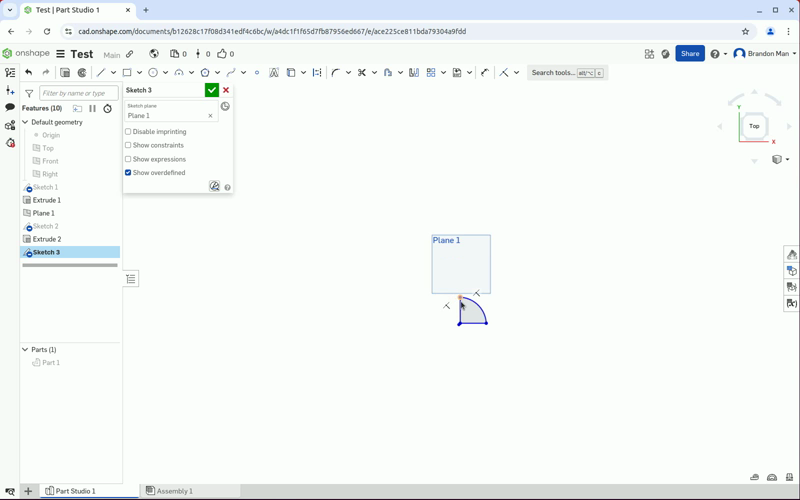
scroll(6)
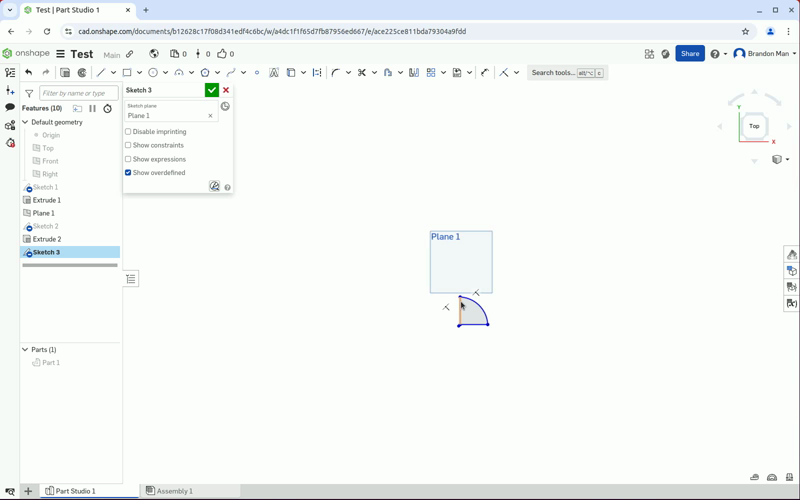
scroll(6)
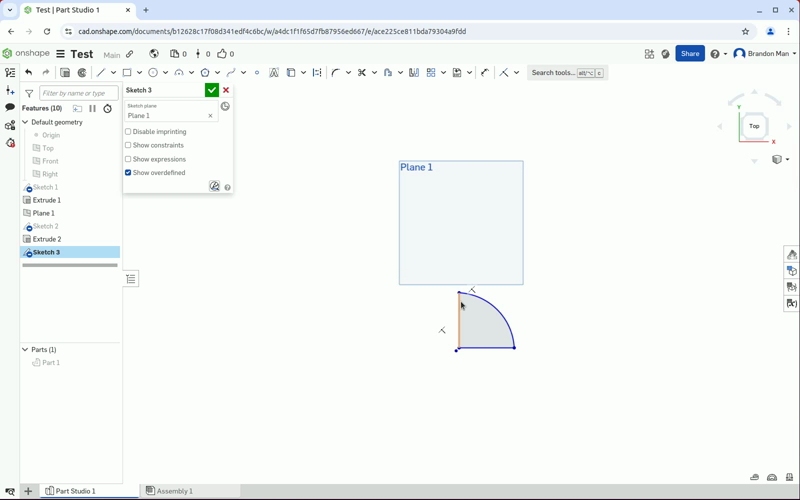
scroll(6)
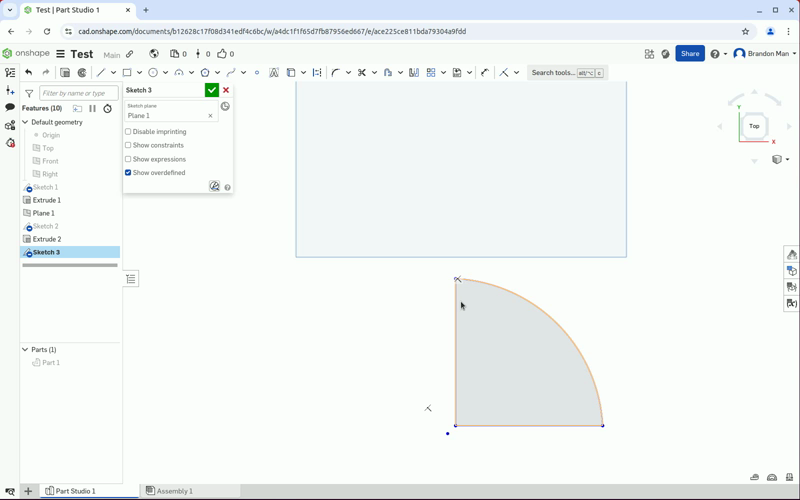
click(461, 301)
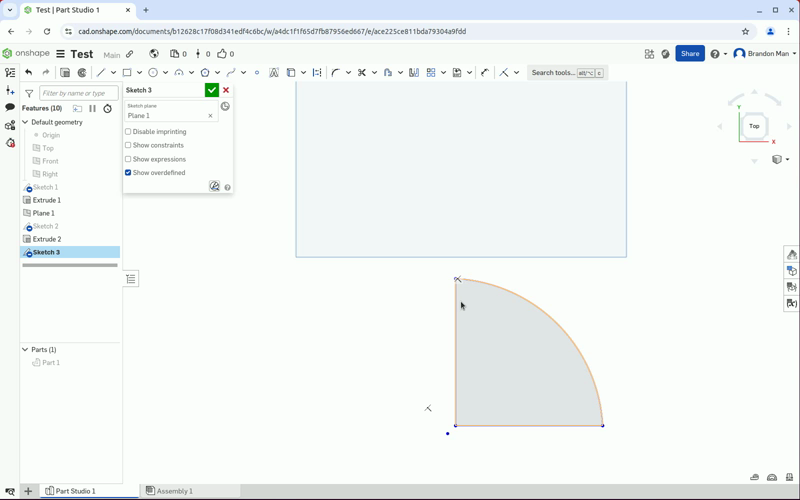
scroll(-6)
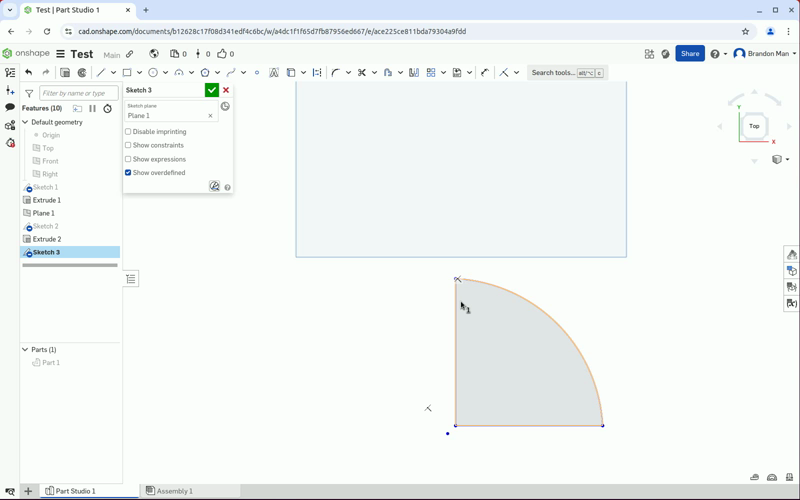
scroll(-6)
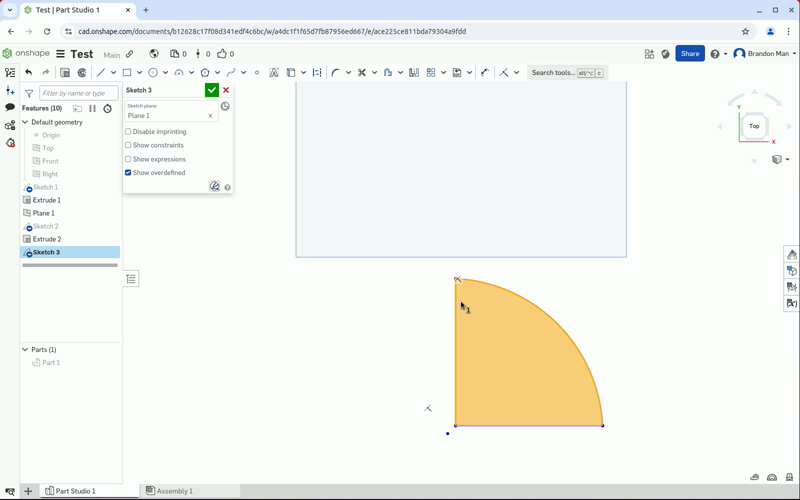
scroll(-6)
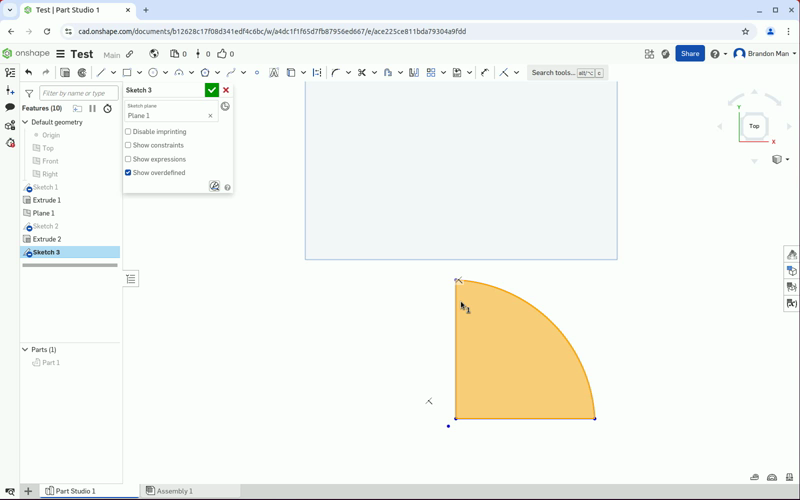
scroll(-6)
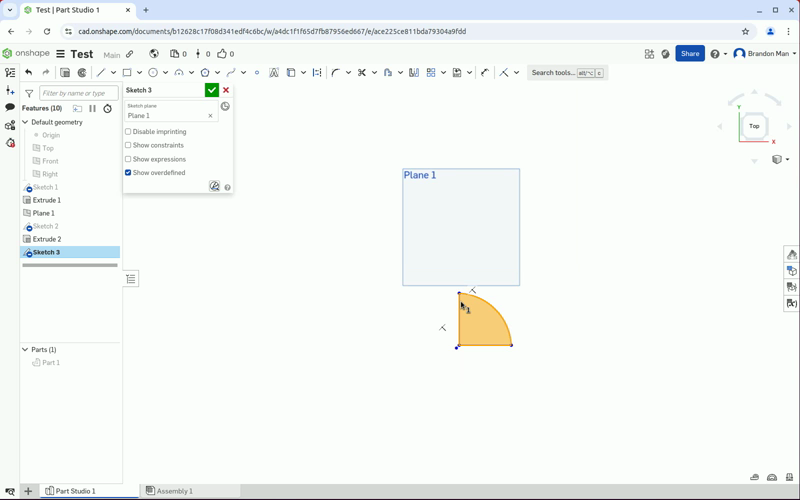
scroll(-6)
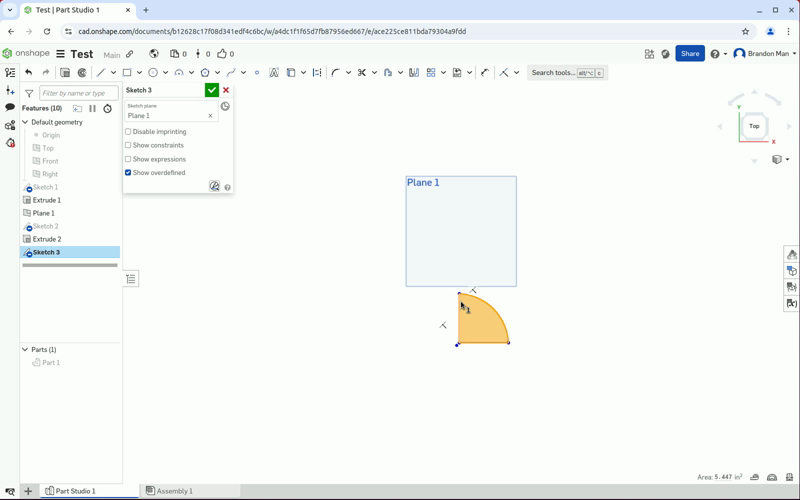
scroll(-6)
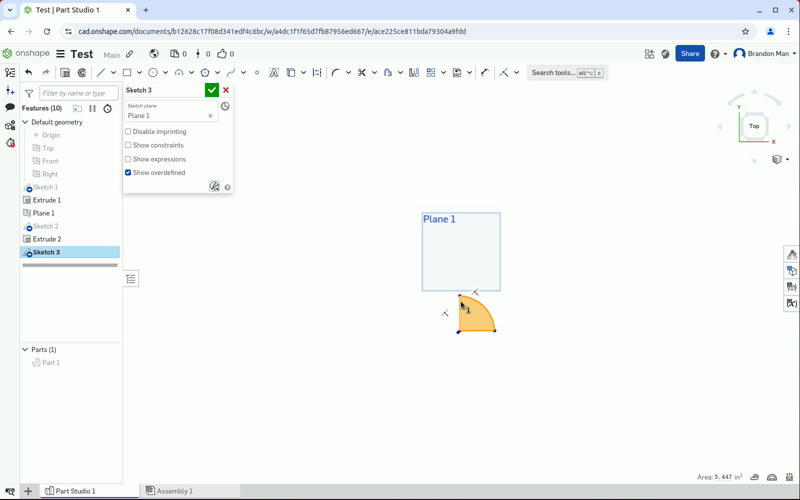
scroll(-6)
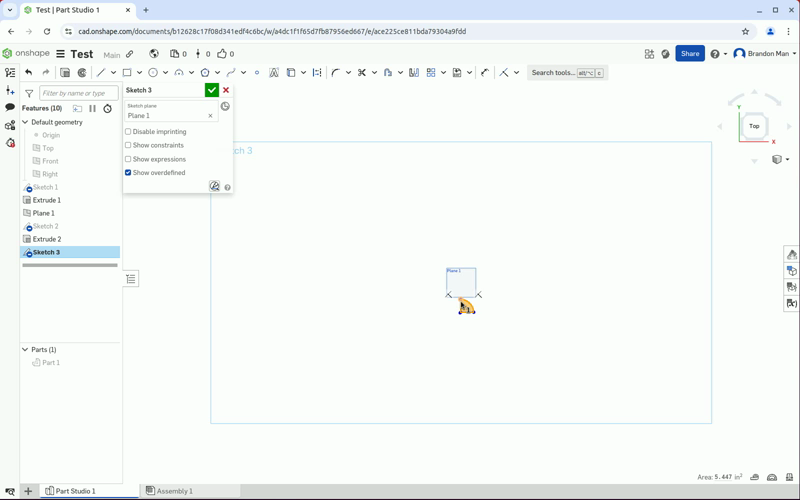
mouse_move(73, 352)
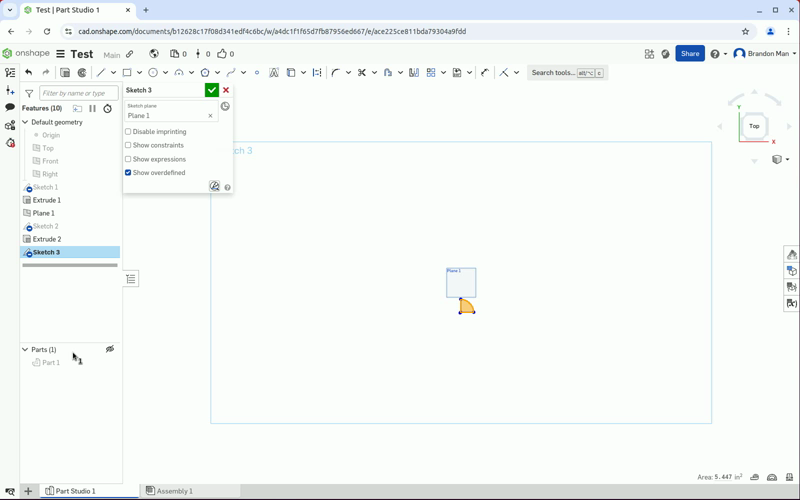
key(shift+y)
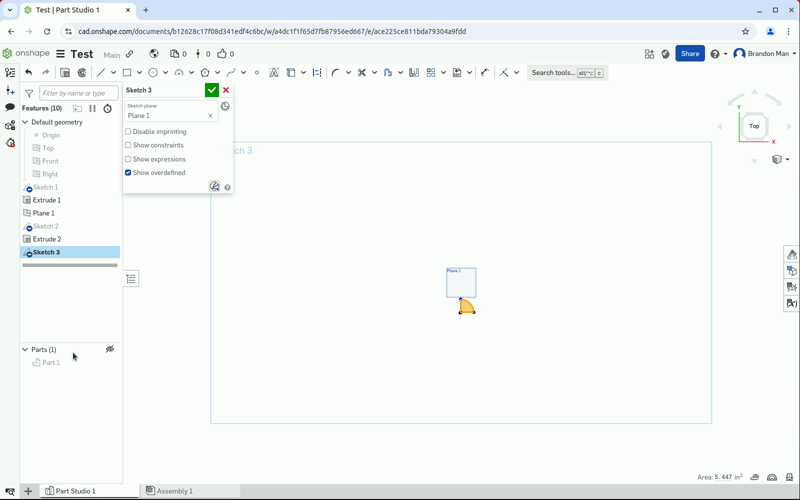
key(shift+e)
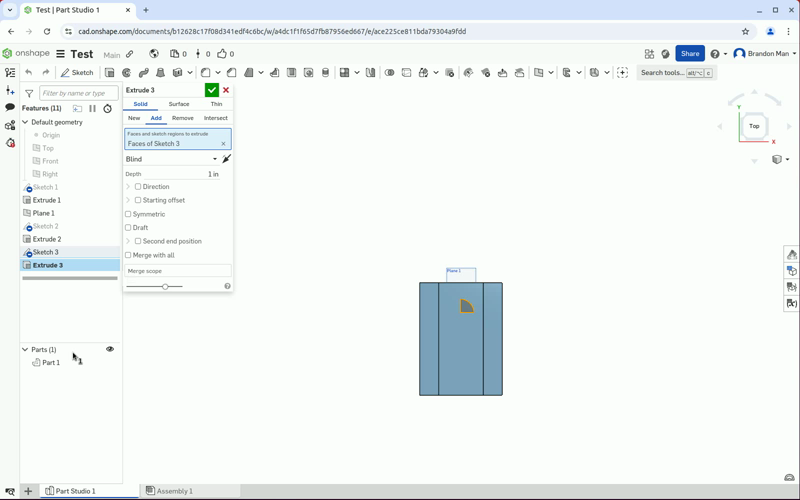
mouse_move(143, 106)
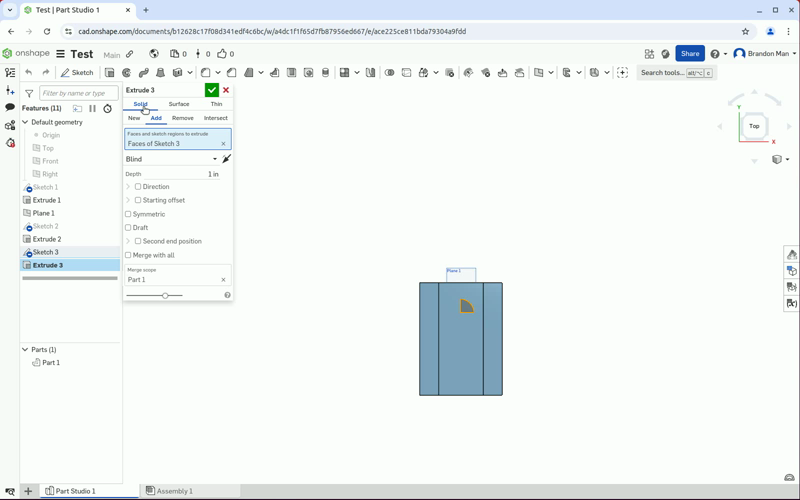
click(143, 106)
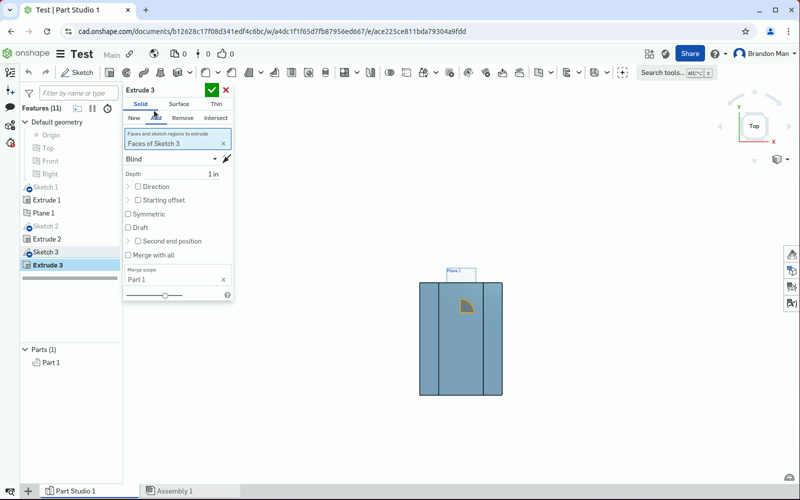
mouse_move(186, 120)
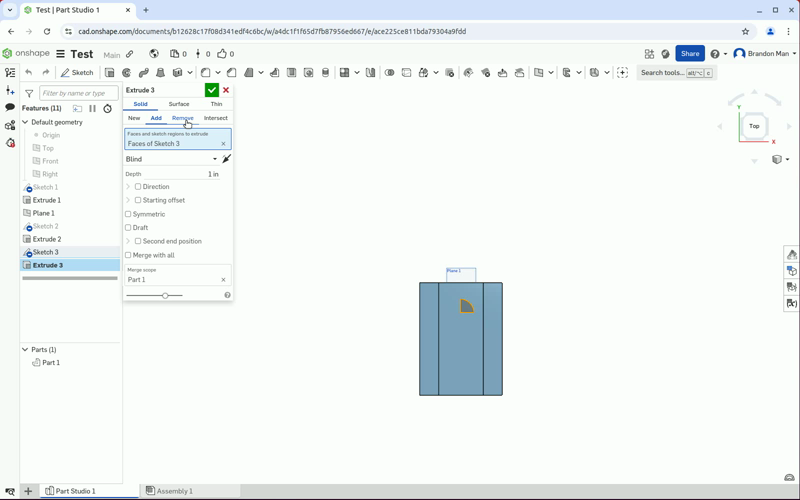
click(186, 120)
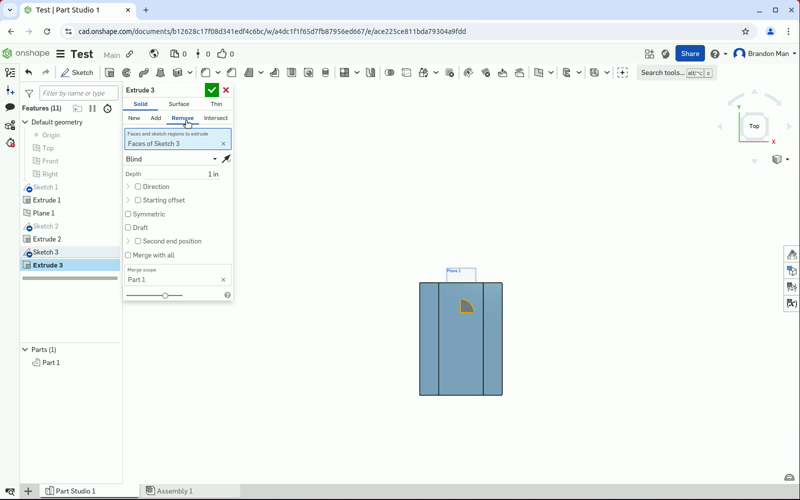
key(tab, 4)
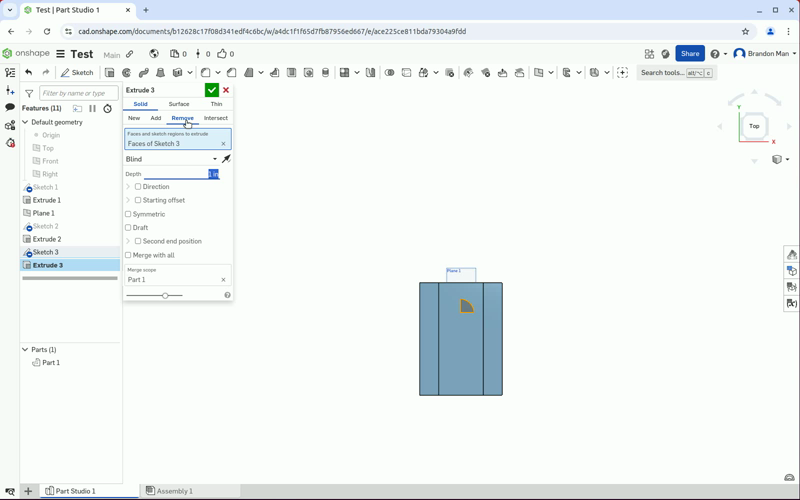
text(7.703)
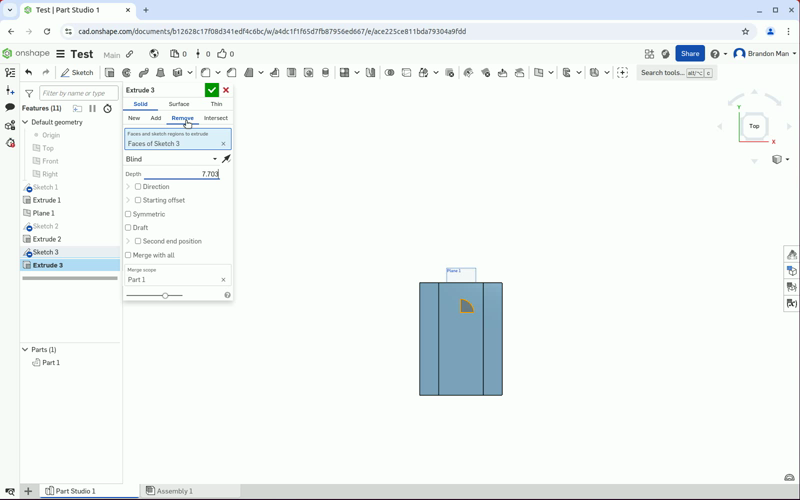
key(tab, 6)
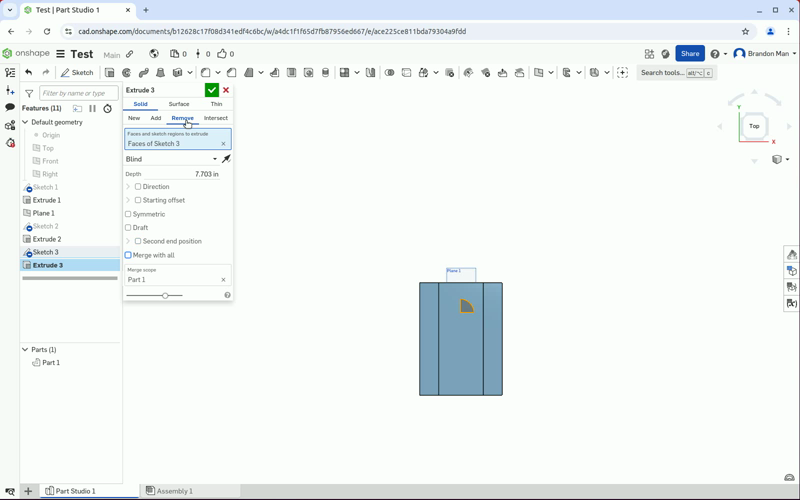
key(space)
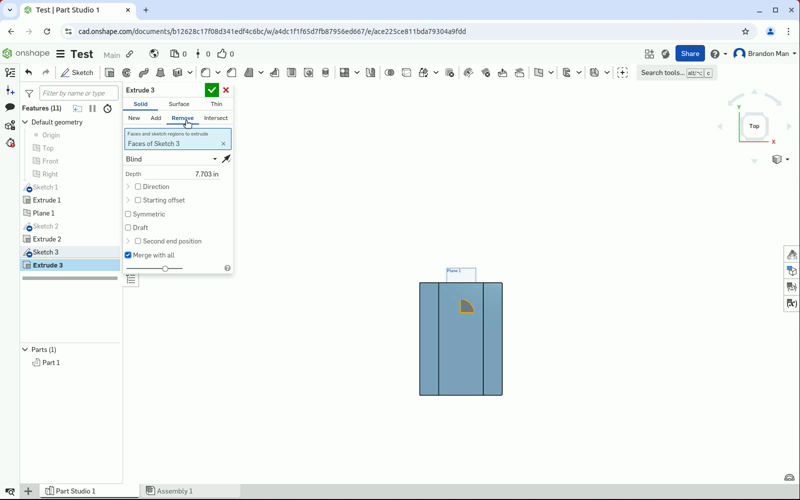
key(enter)
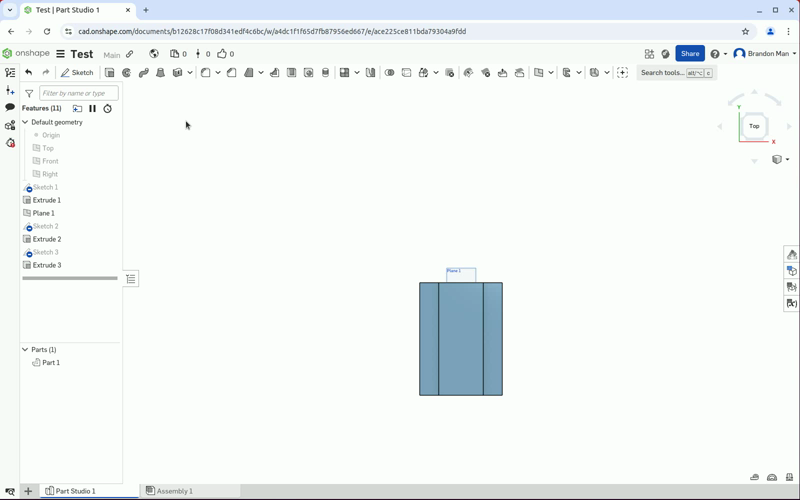
key(shift+h)
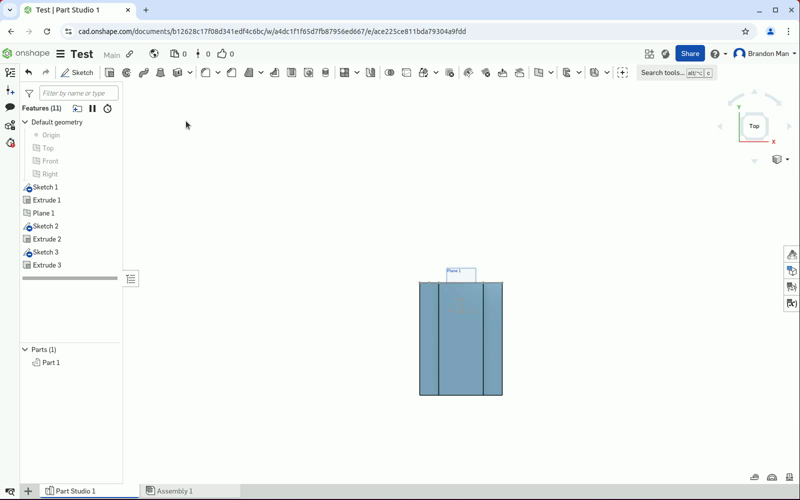
key(shift+h)
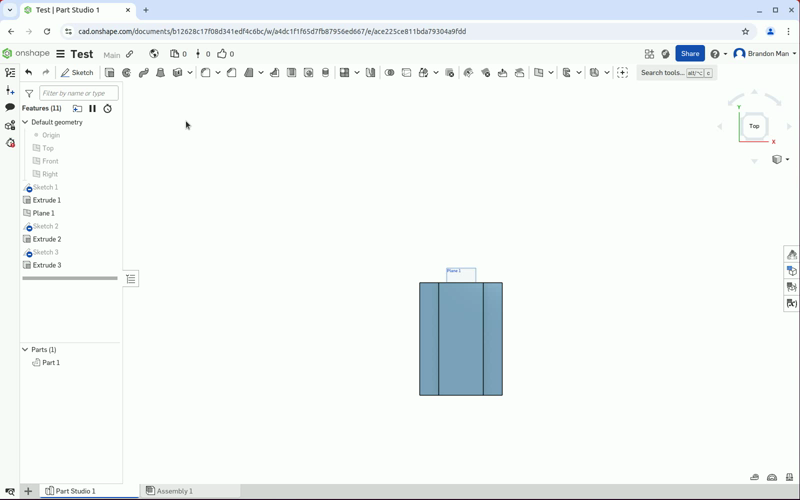
mouse_move(73, 189)
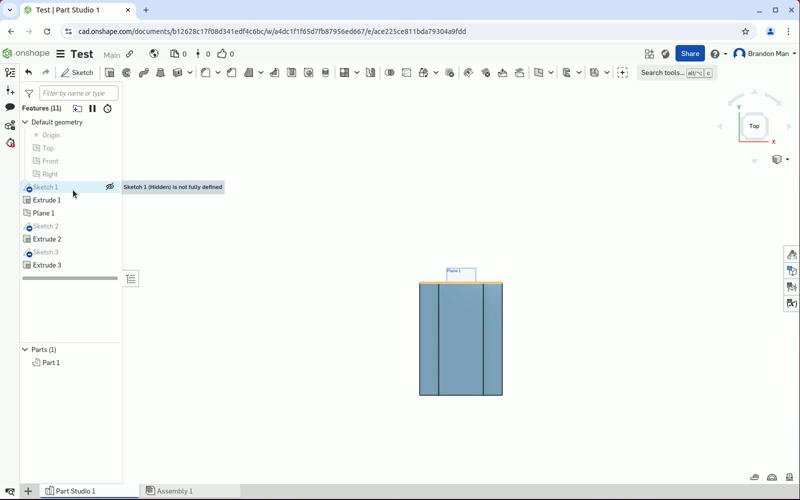
click(73, 189)
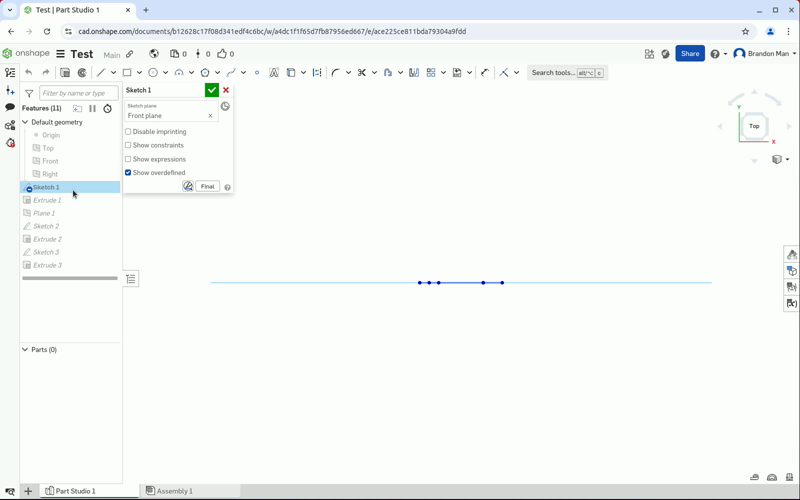
mouse_move(229, 92)
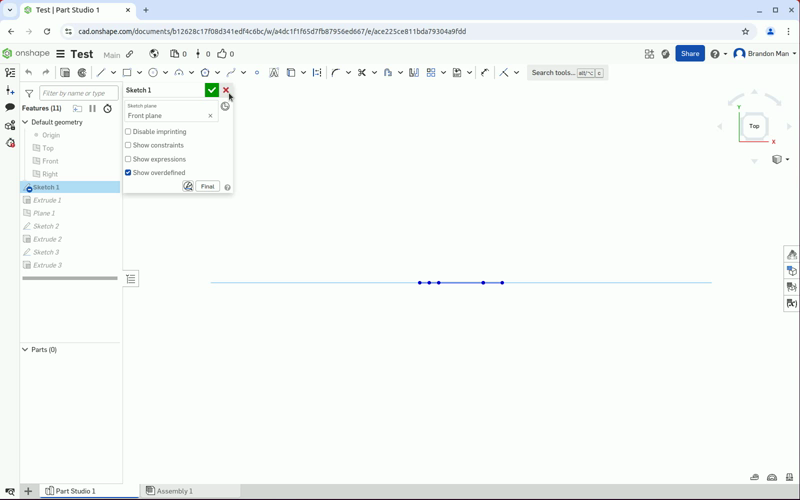
click(229, 92)
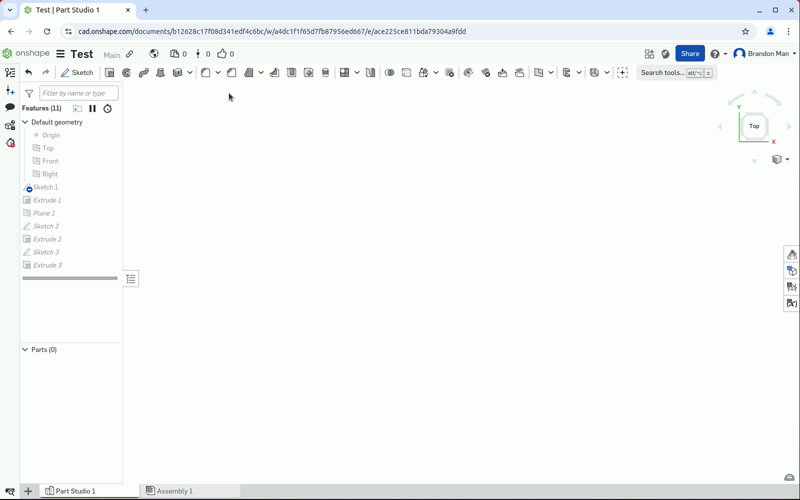
key(shift+s)
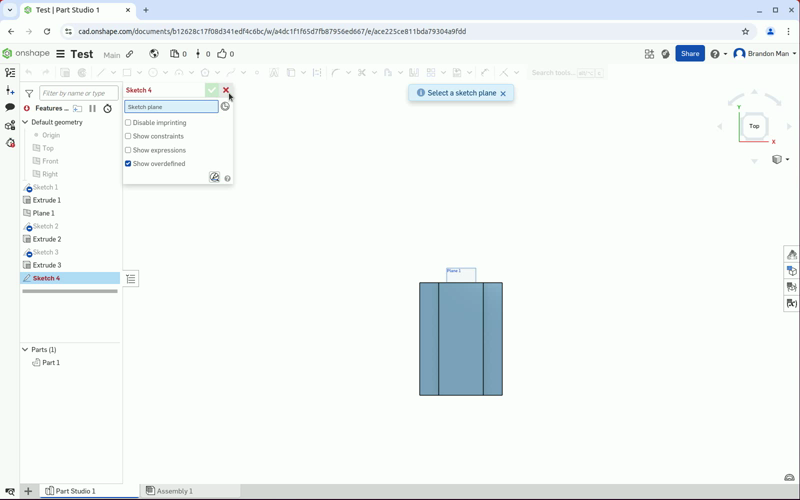
mouse_move(73, 215)
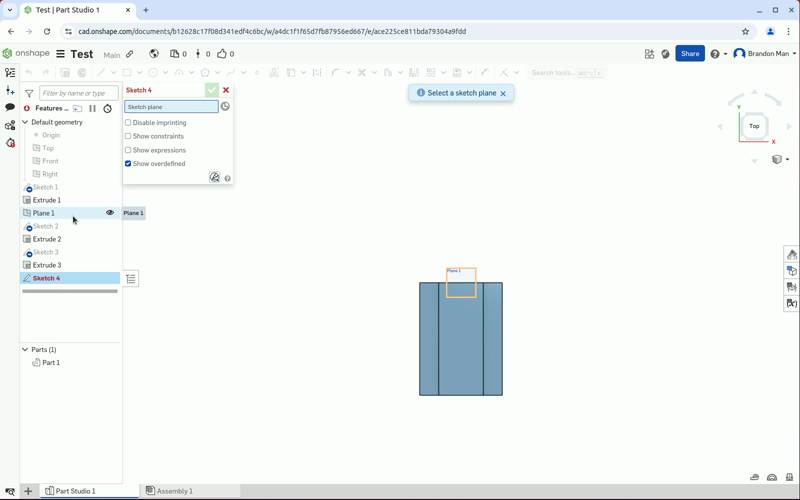
click(73, 215)
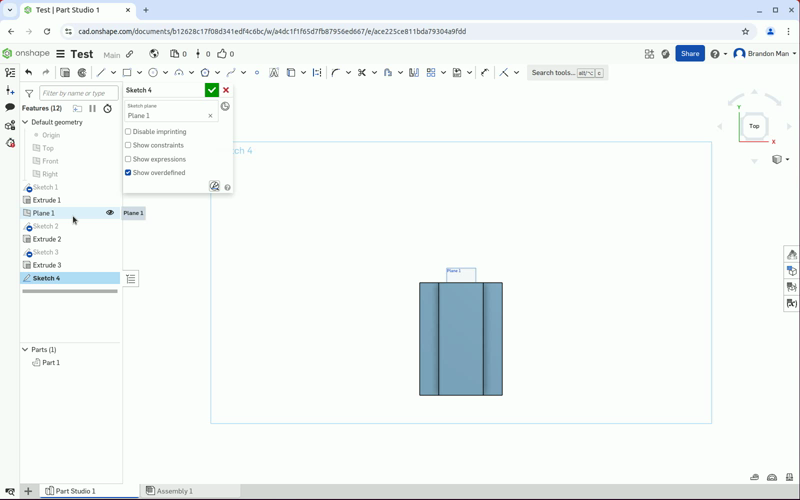
mouse_move(73, 352)
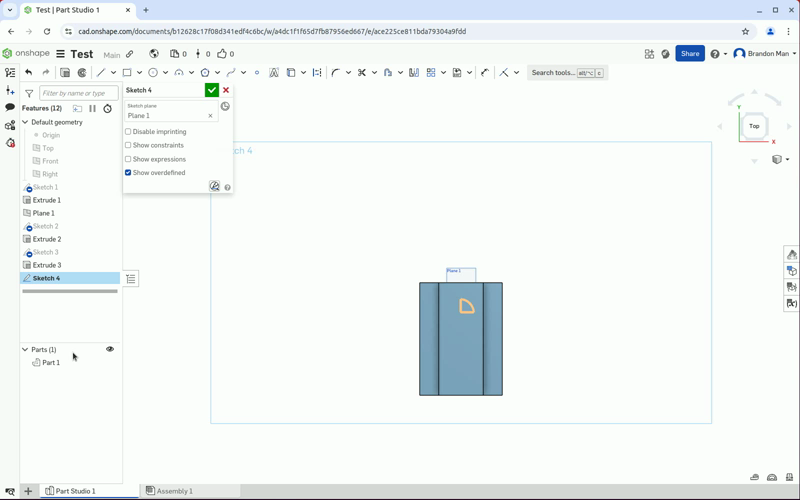
key(y)
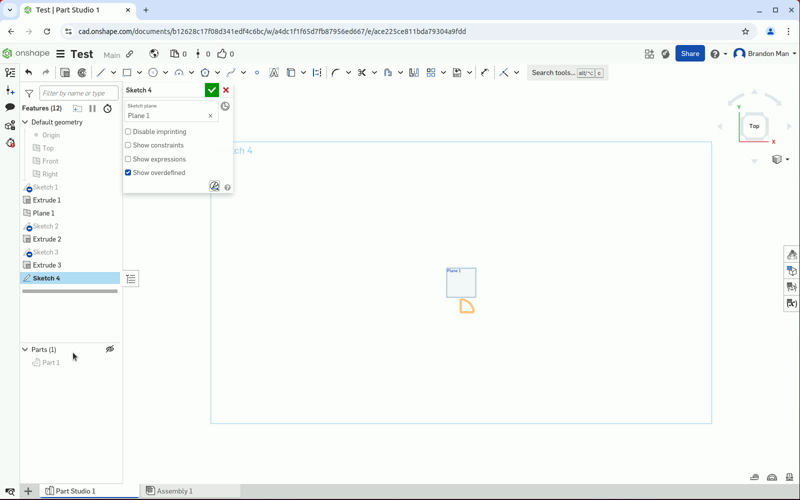
key(a)
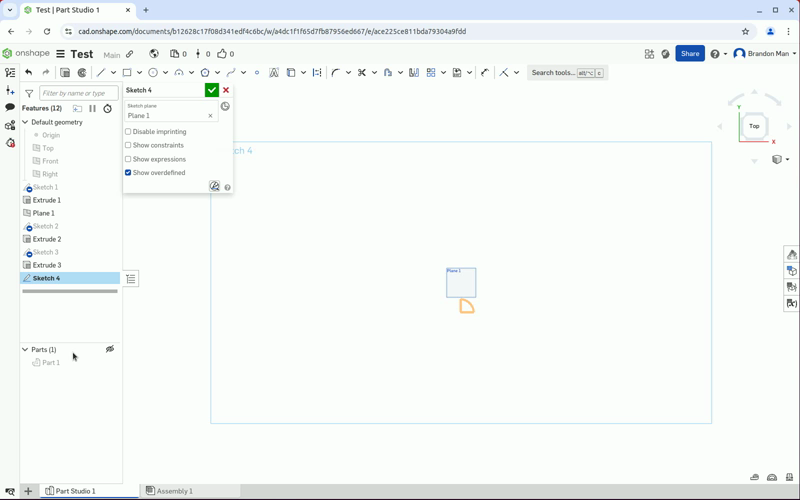
key_down(shift)
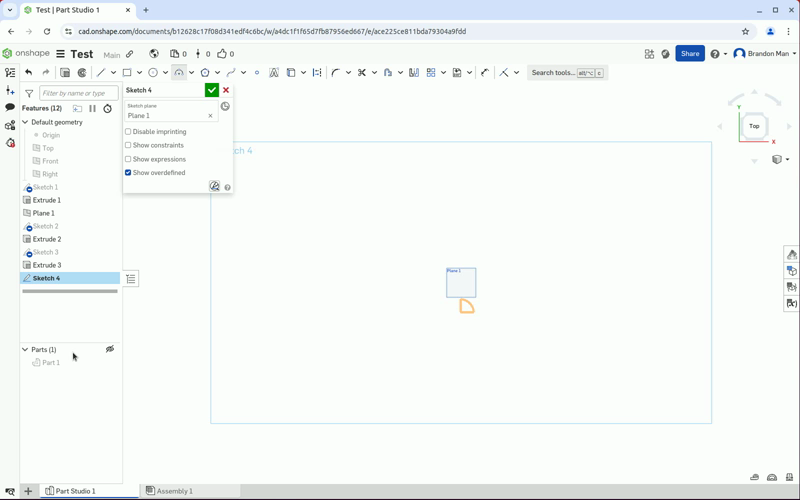
mouse_move(449, 311)
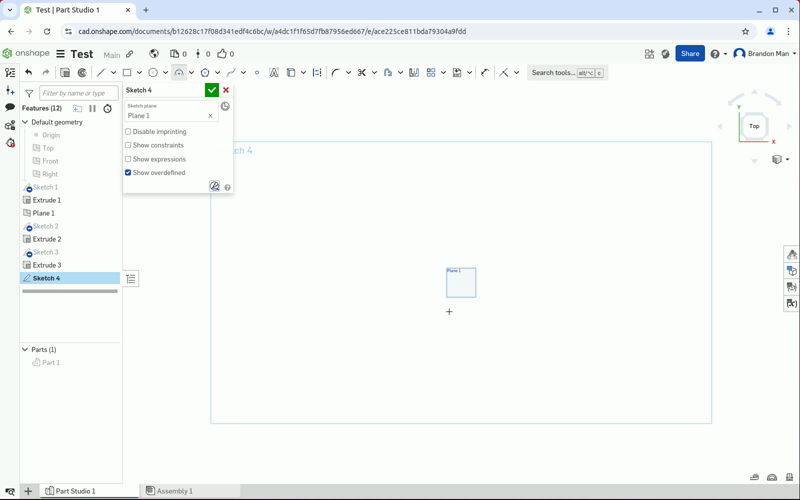
click(449, 311)
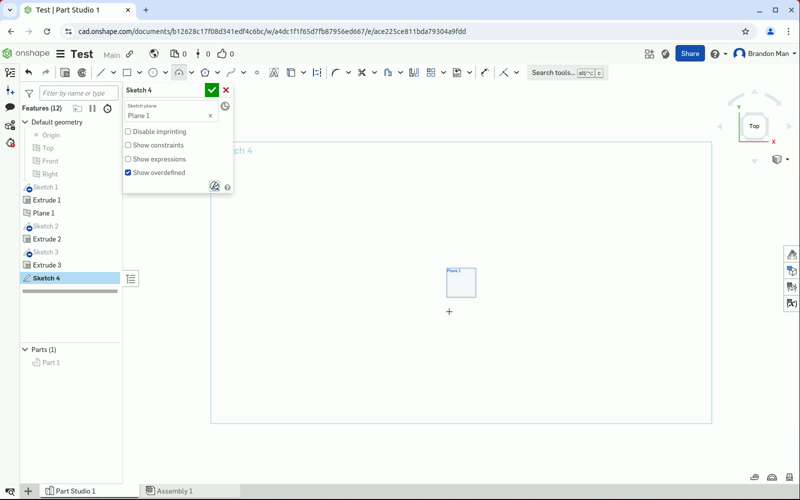
key_up(shift)
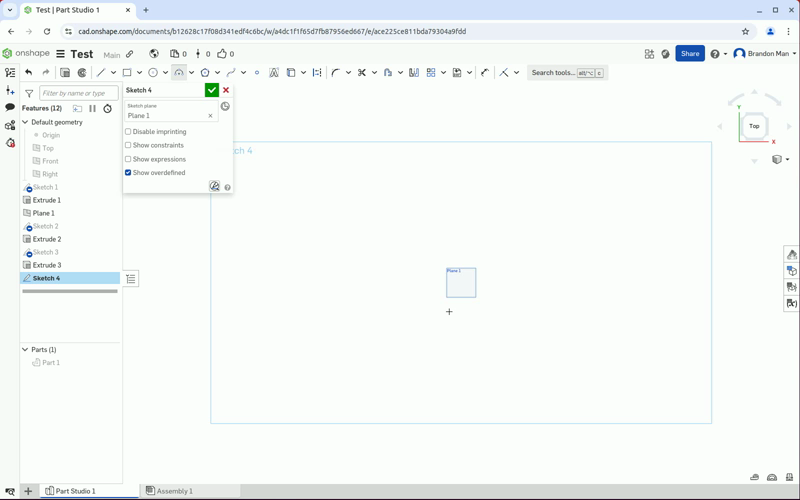
key_down(shift)
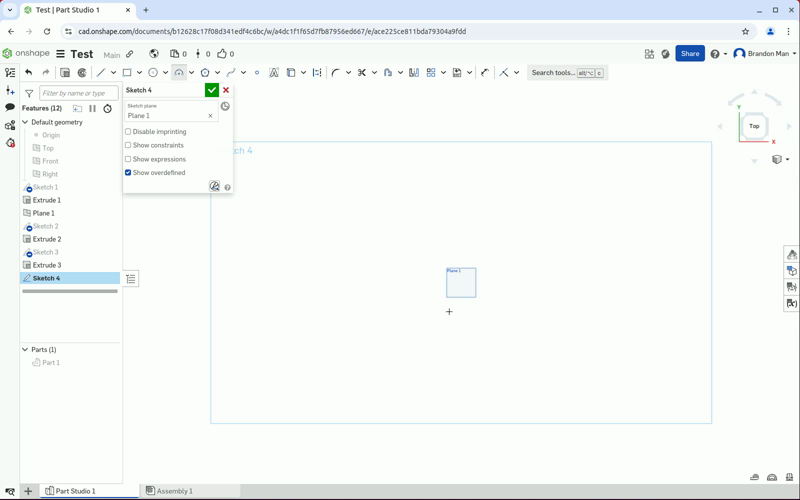
mouse_move(461, 323)
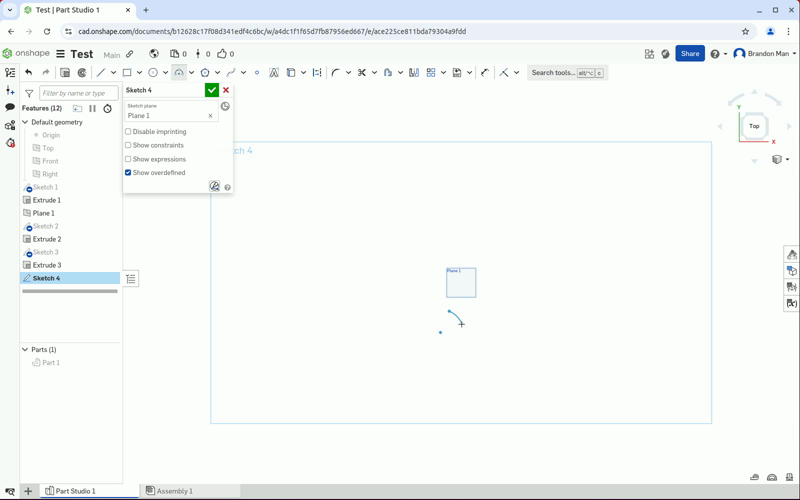
click(461, 323)
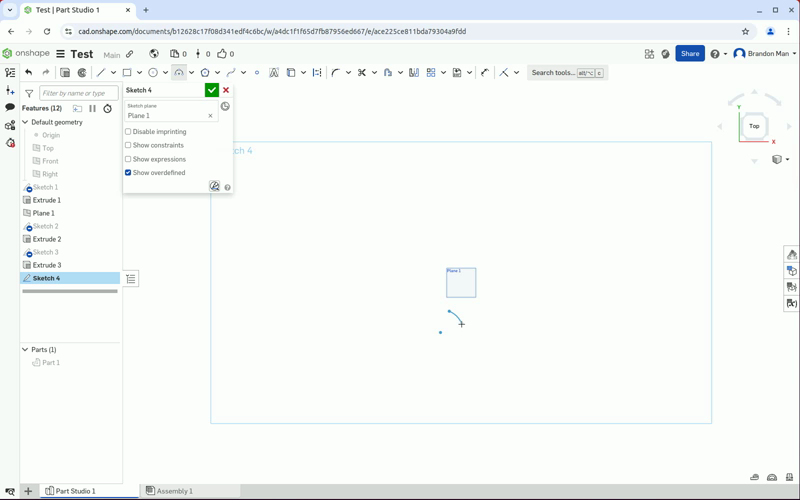
mouse_move(453, 320)
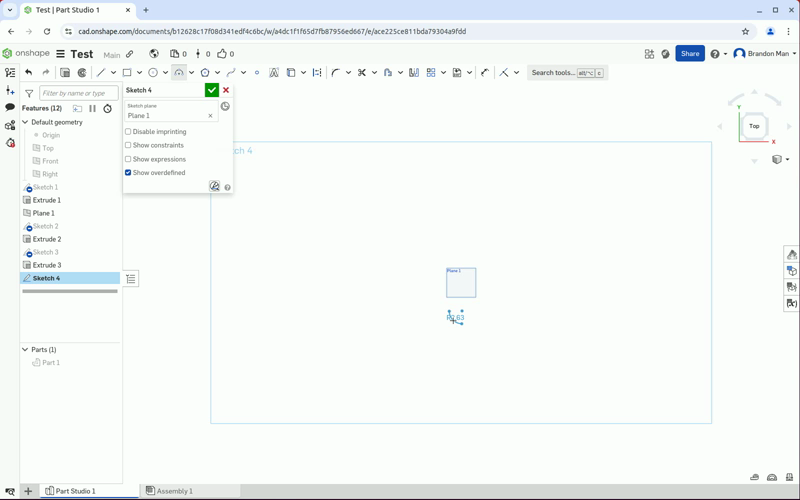
click(453, 320)
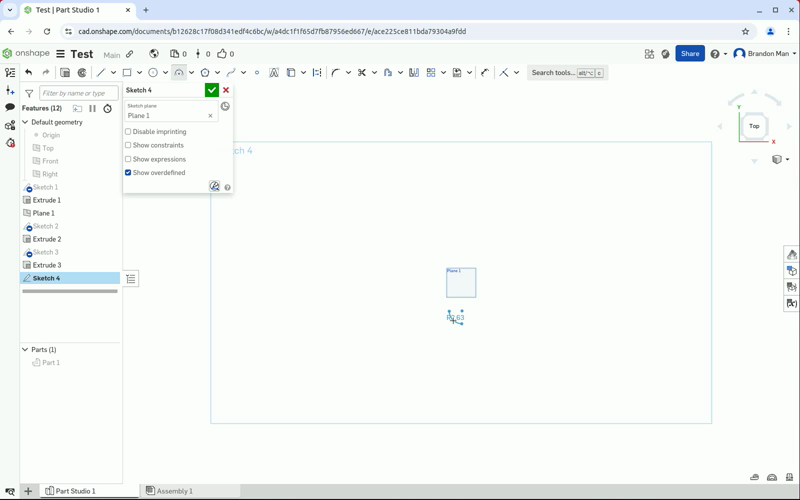
key_up(shift)
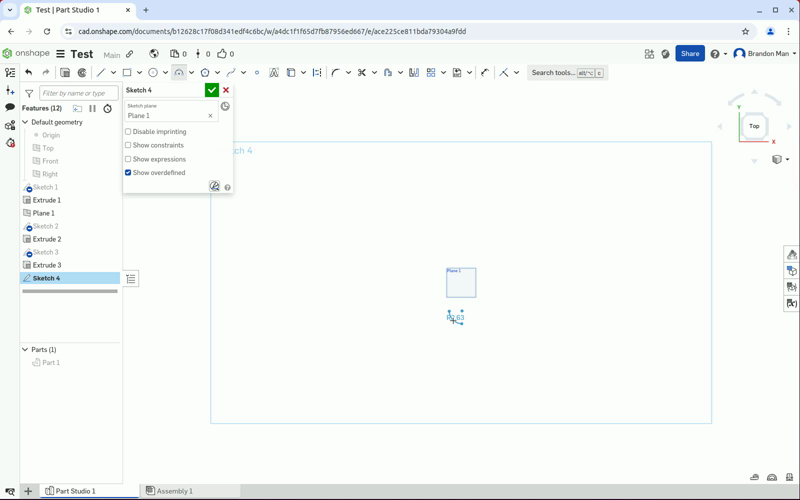
key(esc)
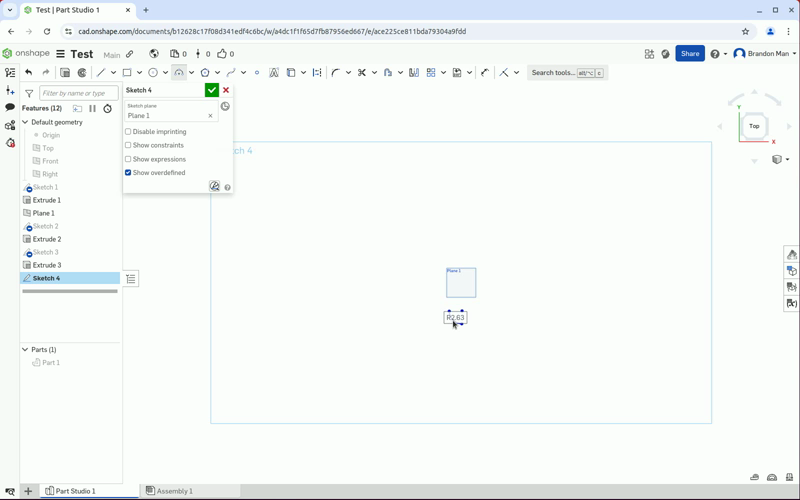
key(l)
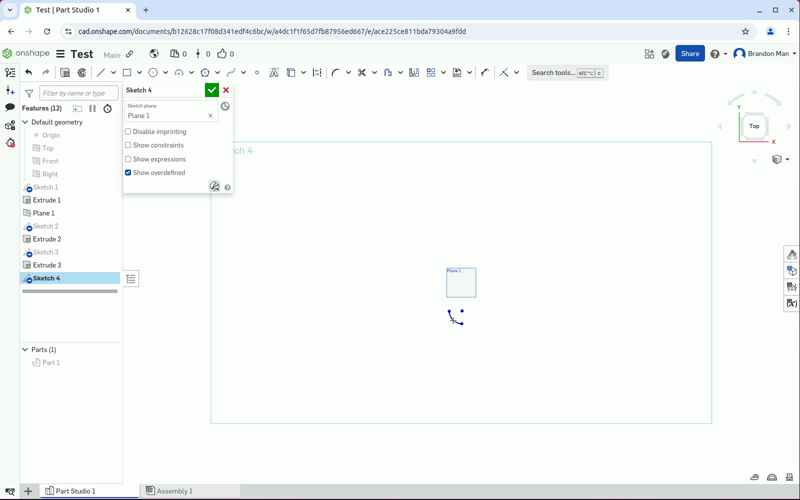
mouse_move(461, 323)
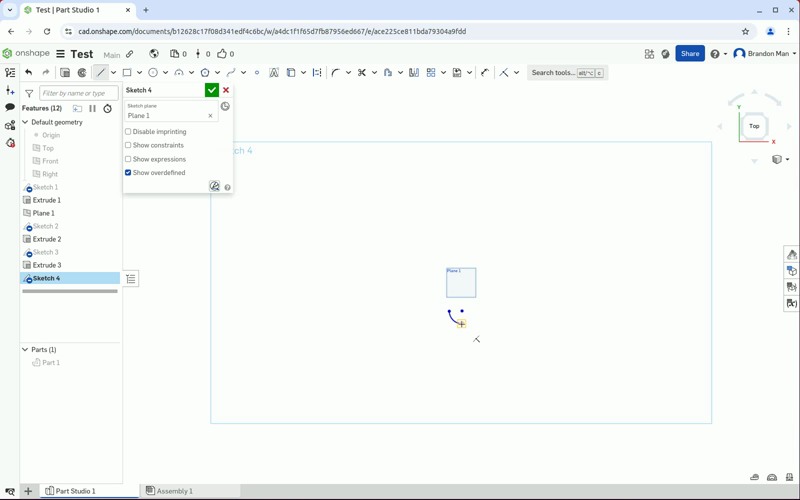
click(461, 323)
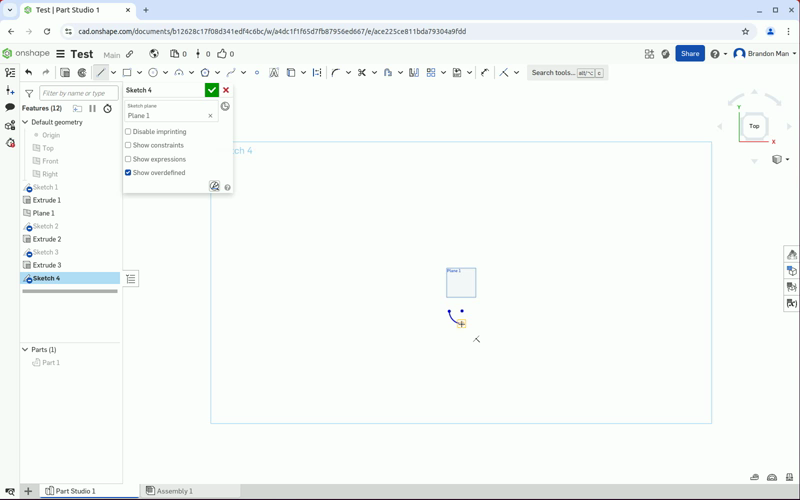
key_down(shift)
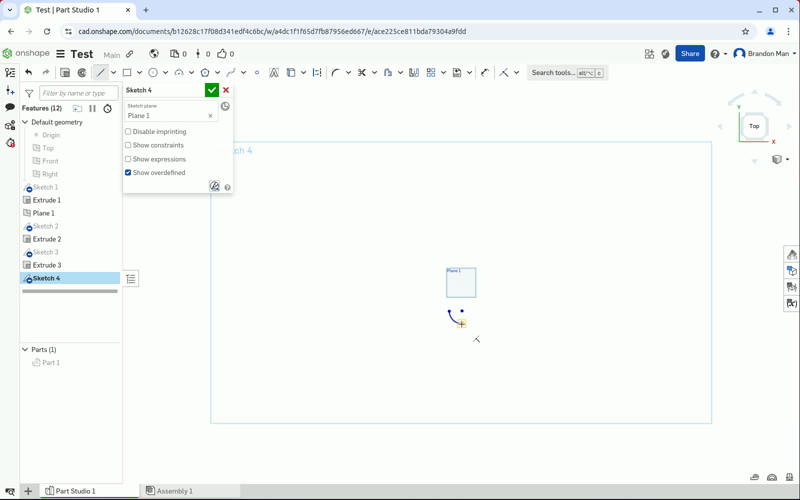
mouse_move(492, 323)
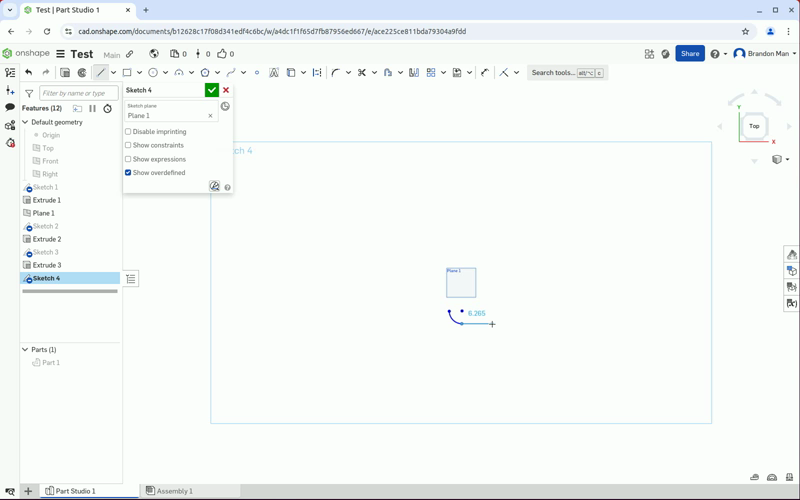
mouse_move(461, 311)
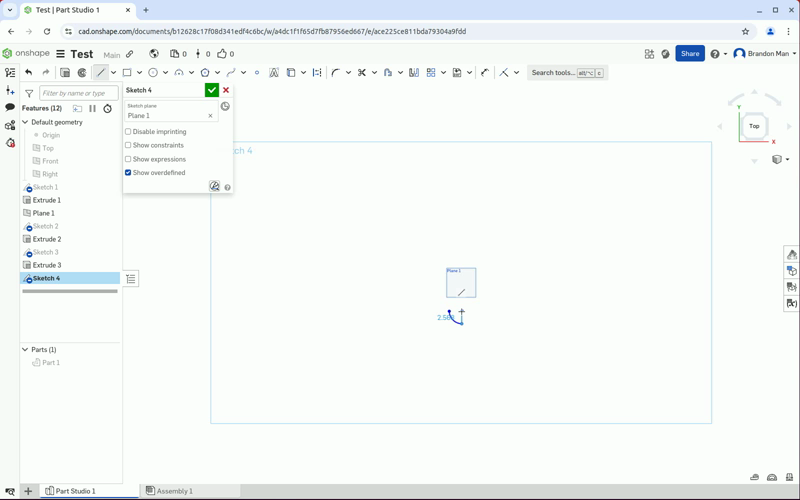
click(461, 311)
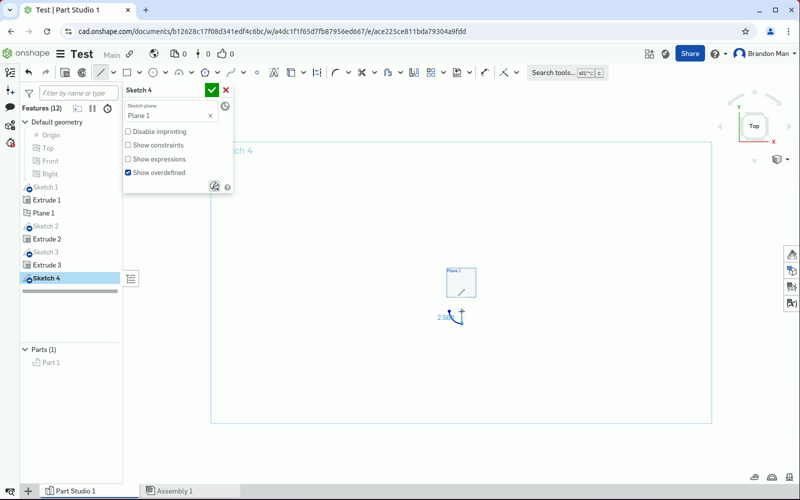
key_up(shift)
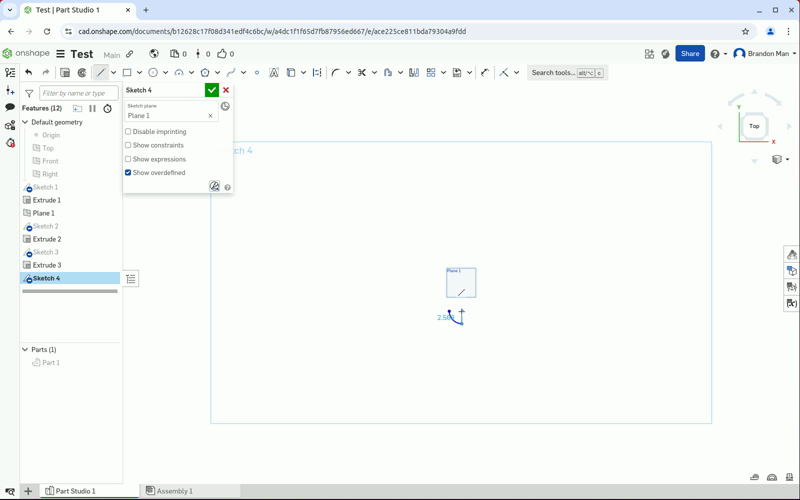
mouse_move(492, 311)
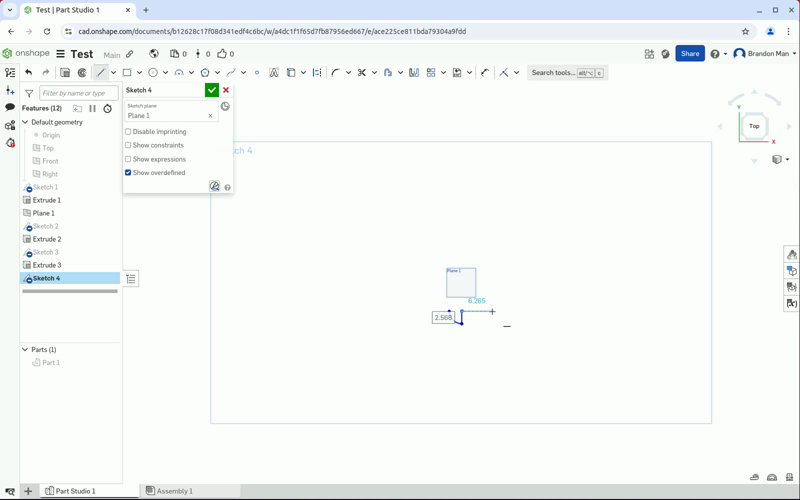
key_down(shift)
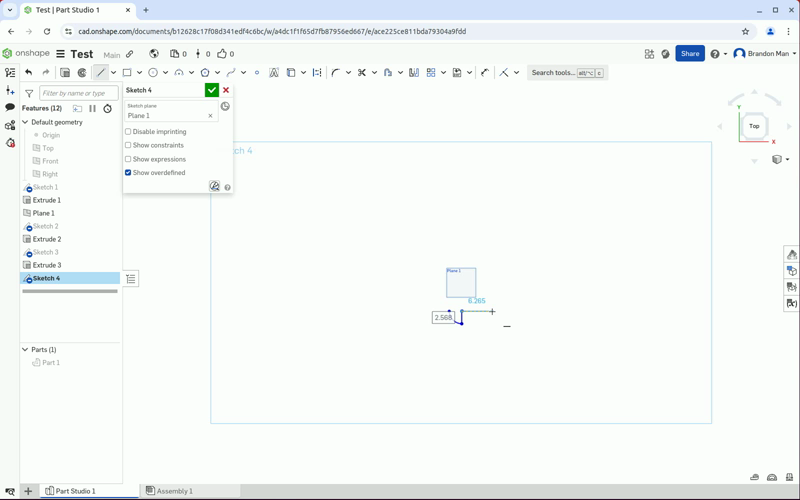
mouse_move(449, 311)
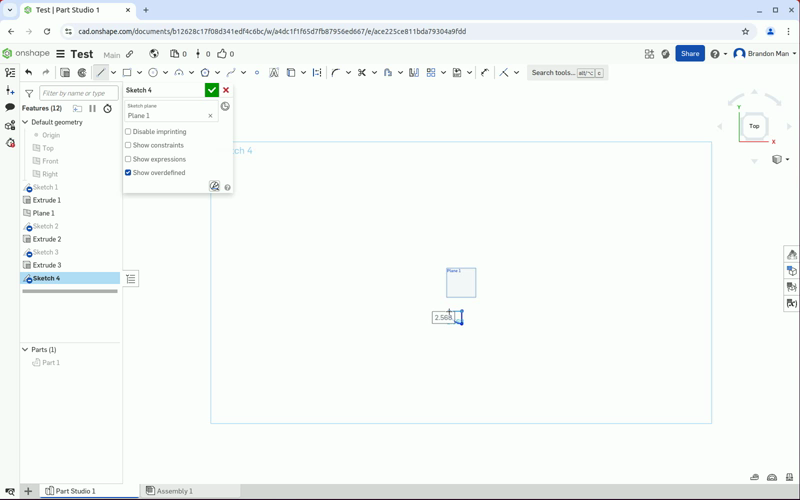
key_up(shift)
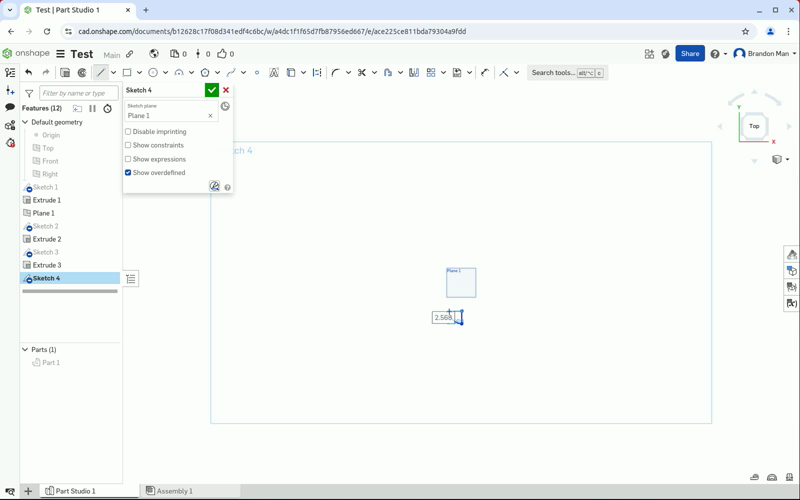
click(449, 311)
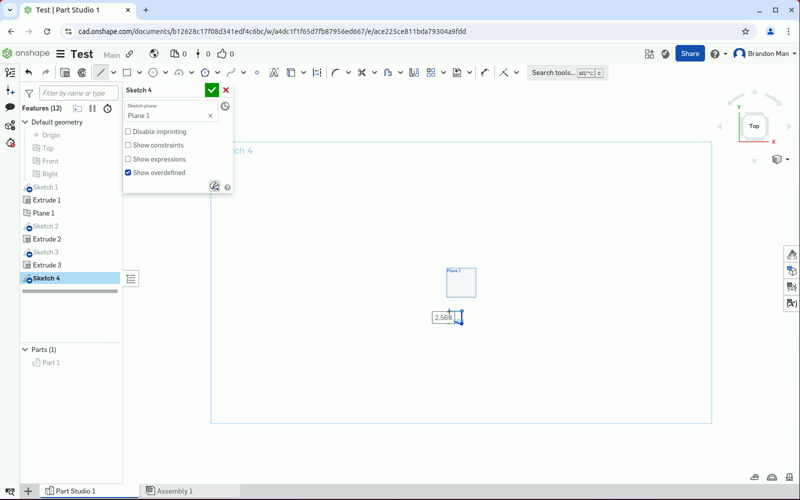
key(esc)
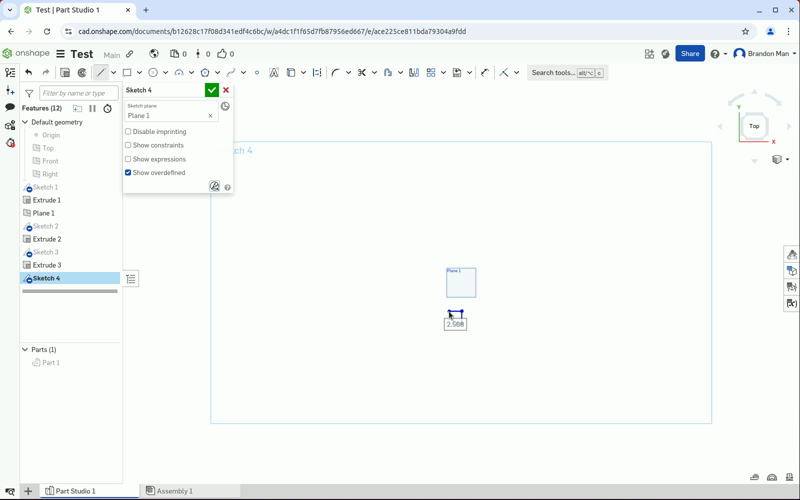
mouse_move(452, 319)
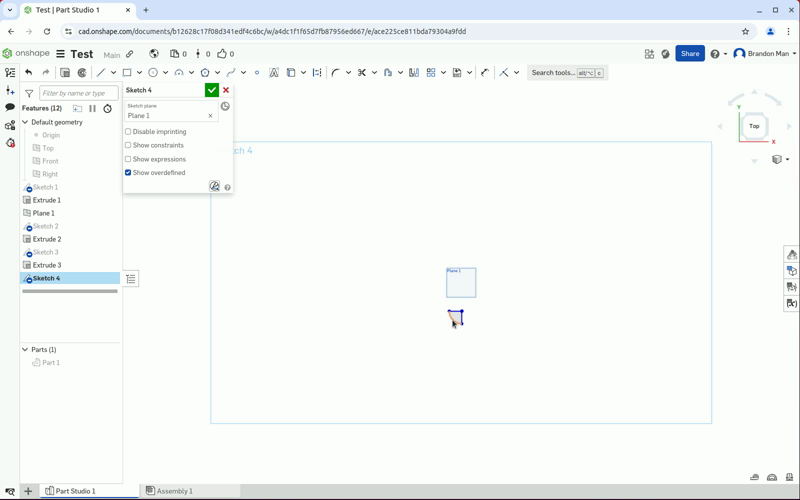
scroll(6)
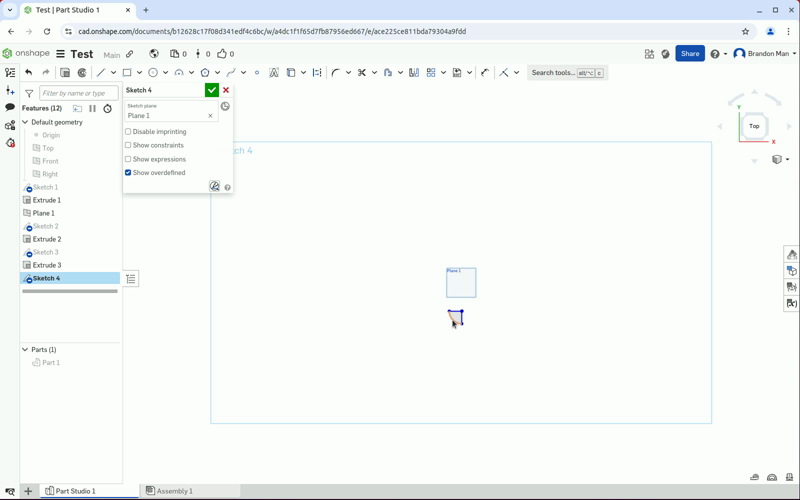
scroll(6)
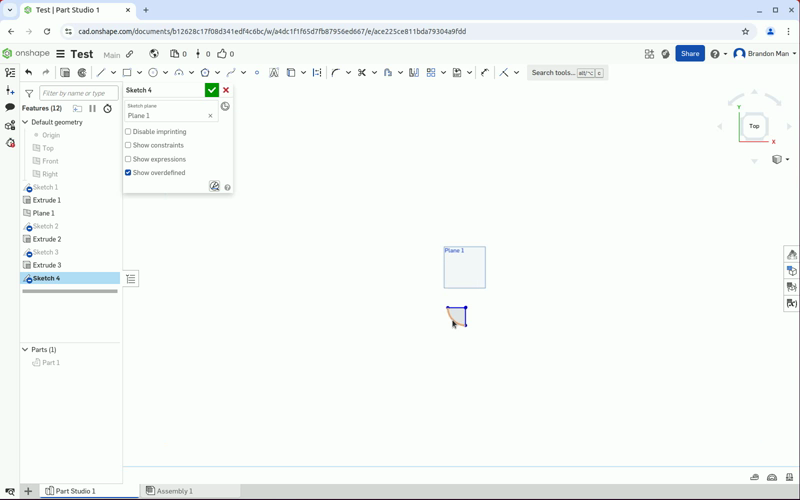
scroll(6)
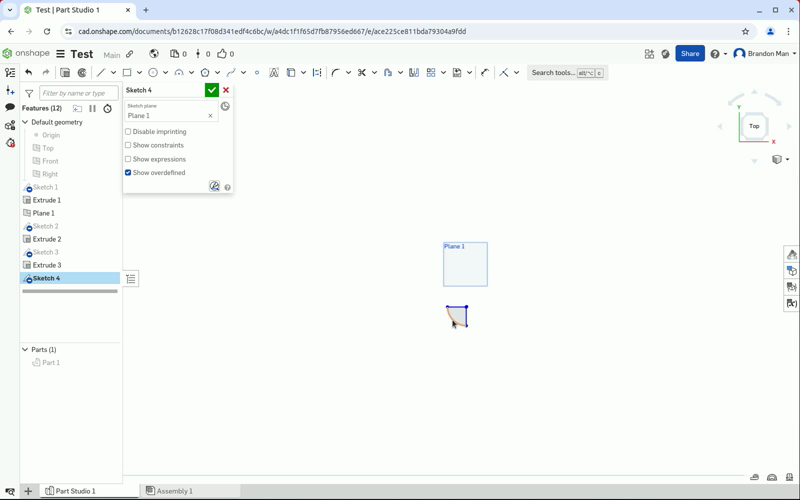
scroll(6)
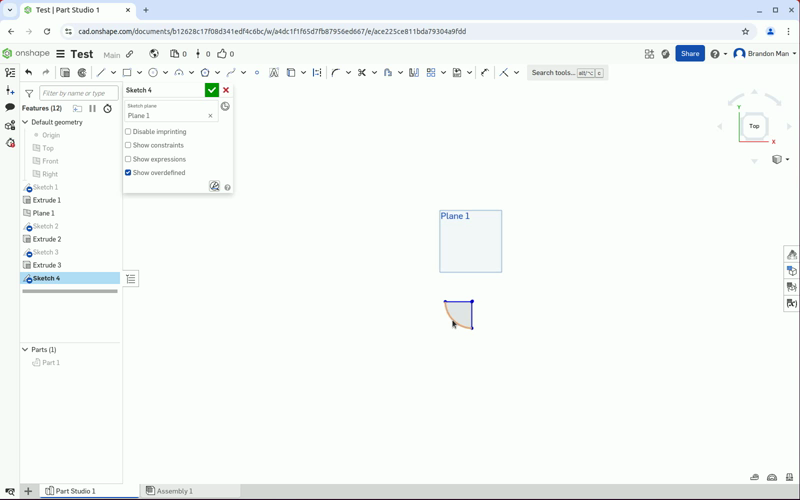
scroll(6)
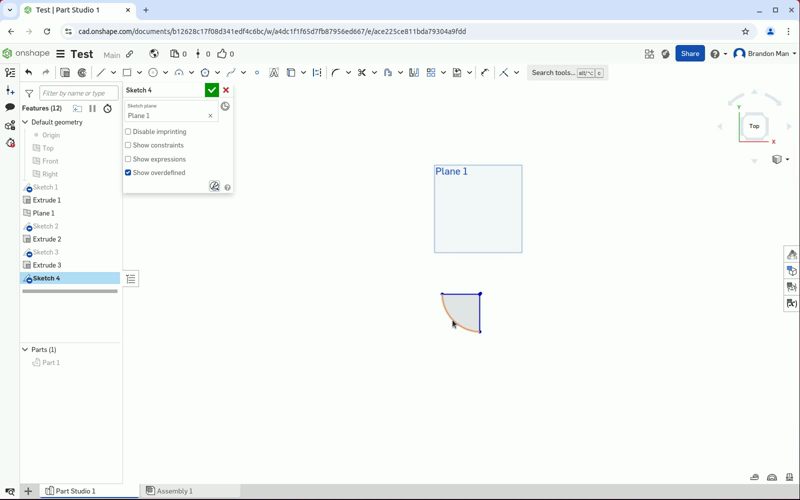
scroll(6)
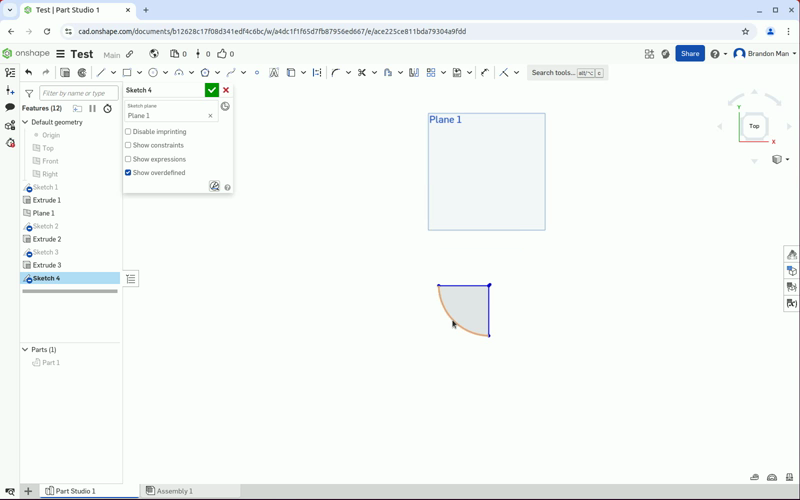
scroll(6)
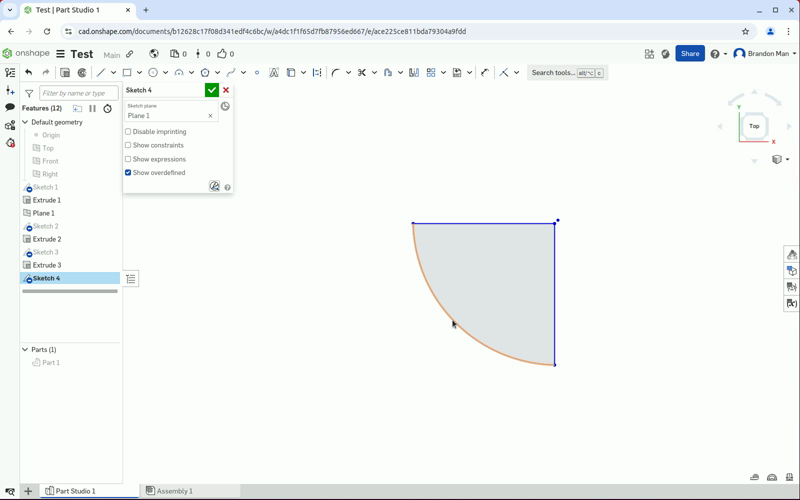
click(452, 319)
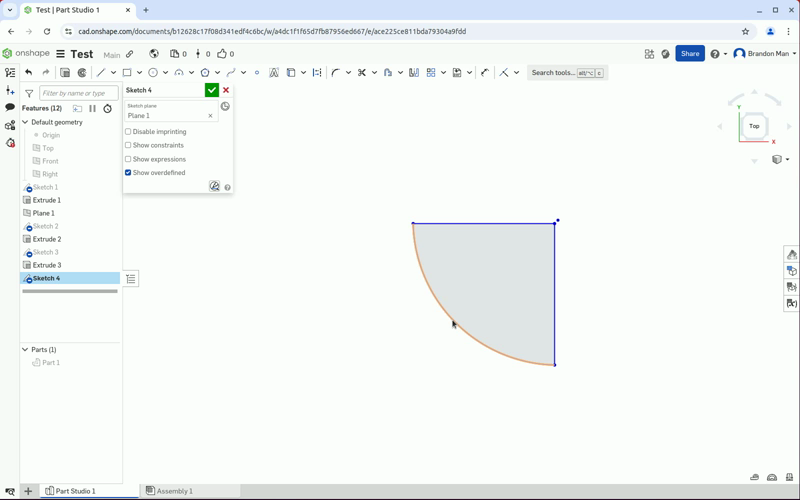
scroll(-6)
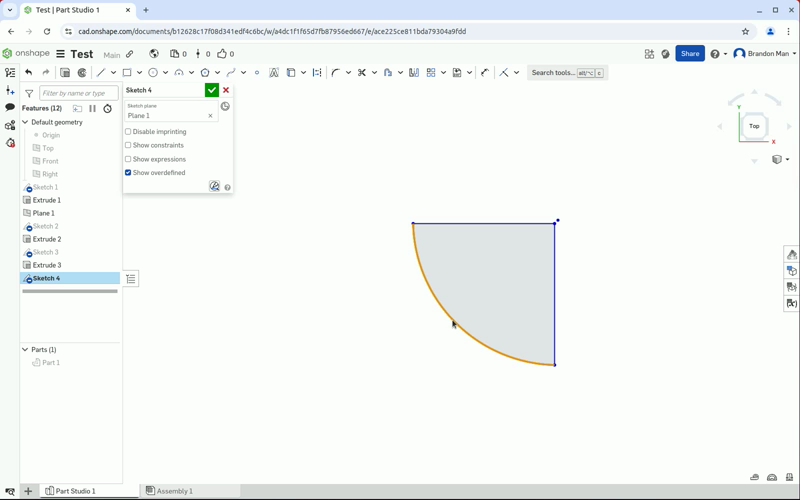
scroll(-6)
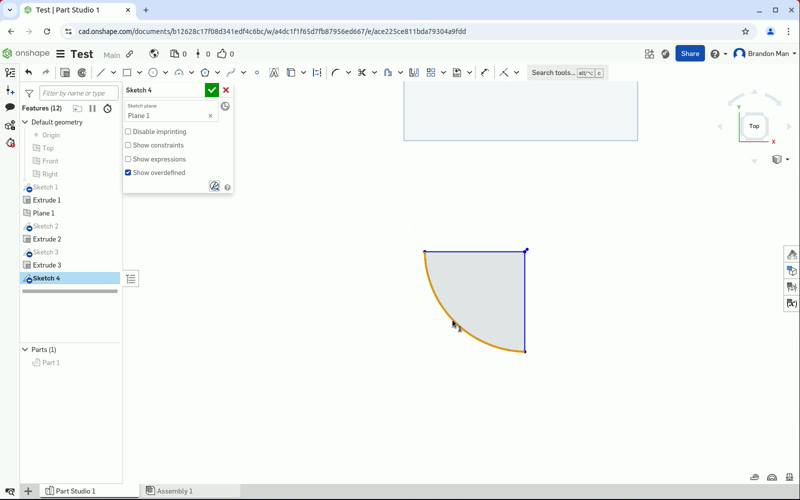
scroll(-6)
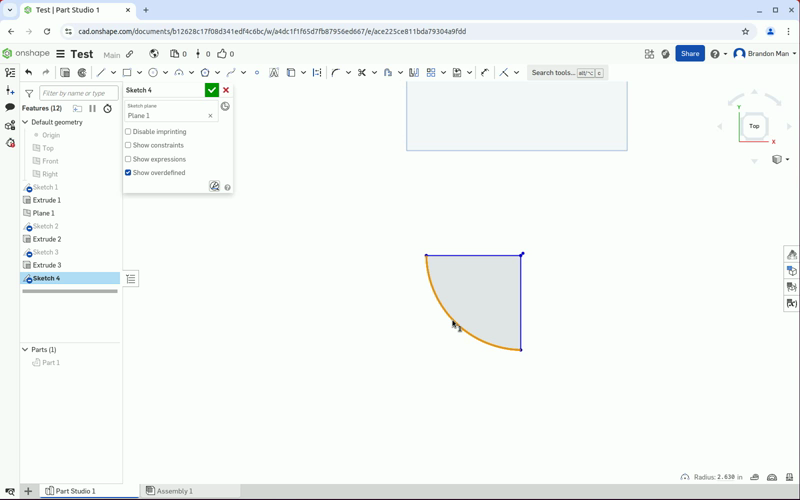
scroll(-6)
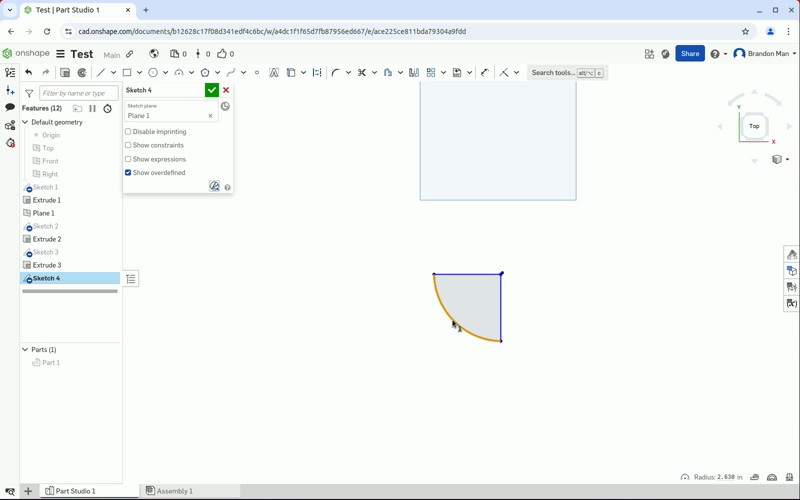
scroll(-6)
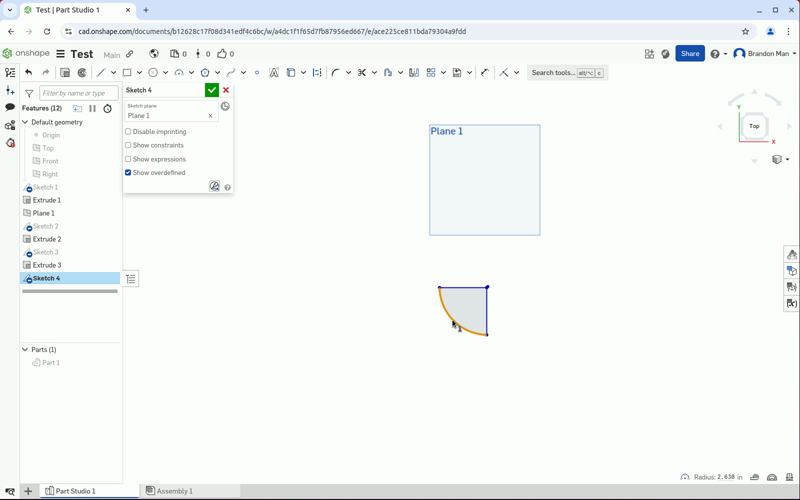
scroll(-6)
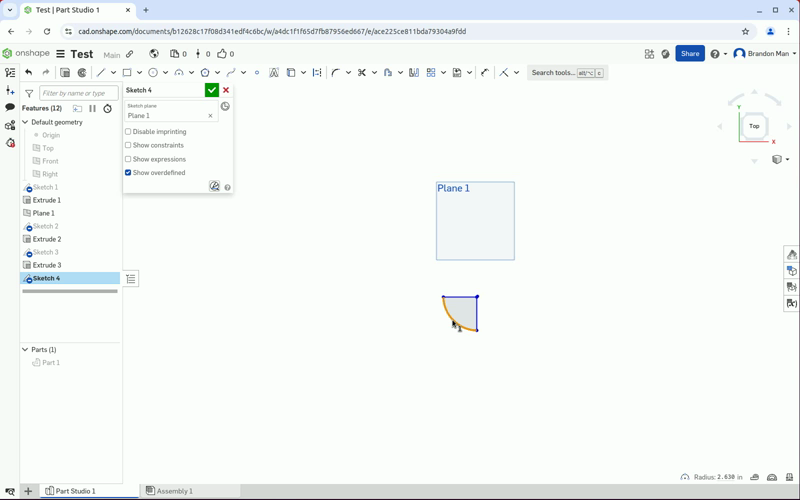
scroll(-6)
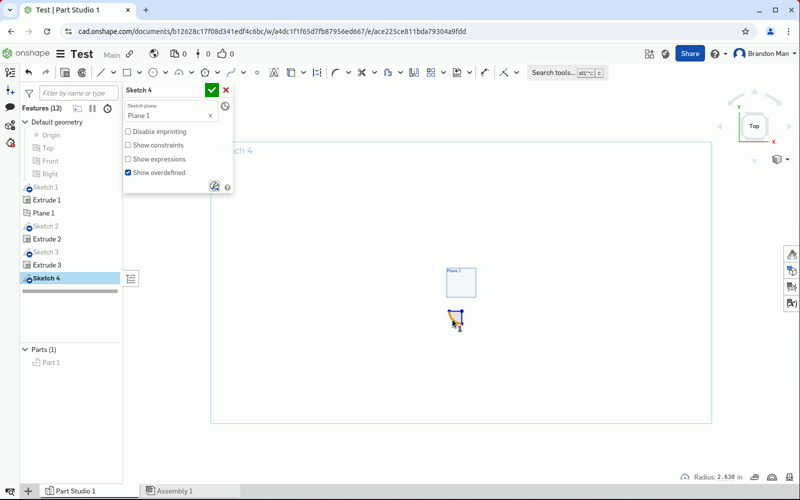
mouse_move(73, 352)
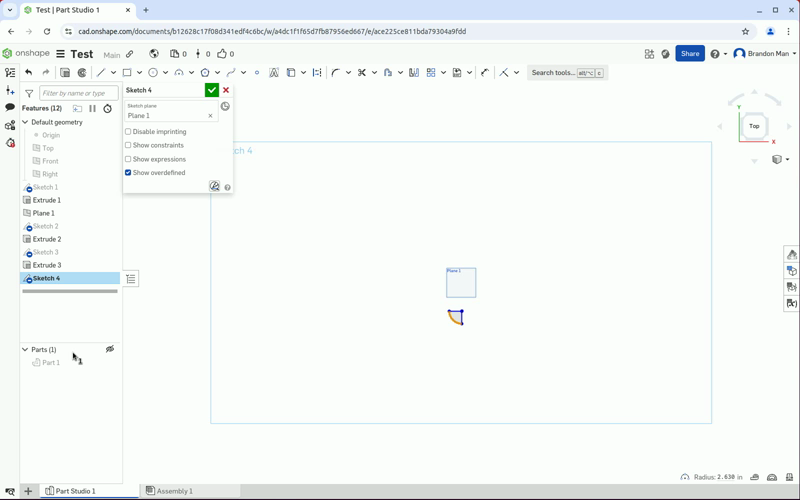
key(shift+y)
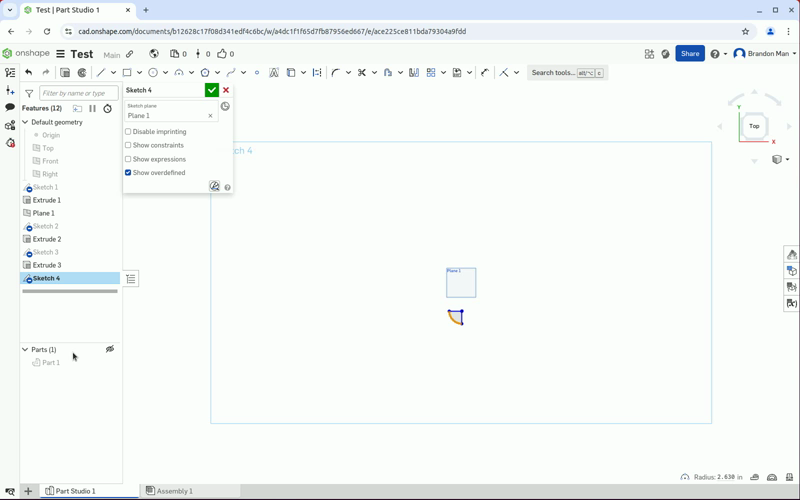
key(shift+e)
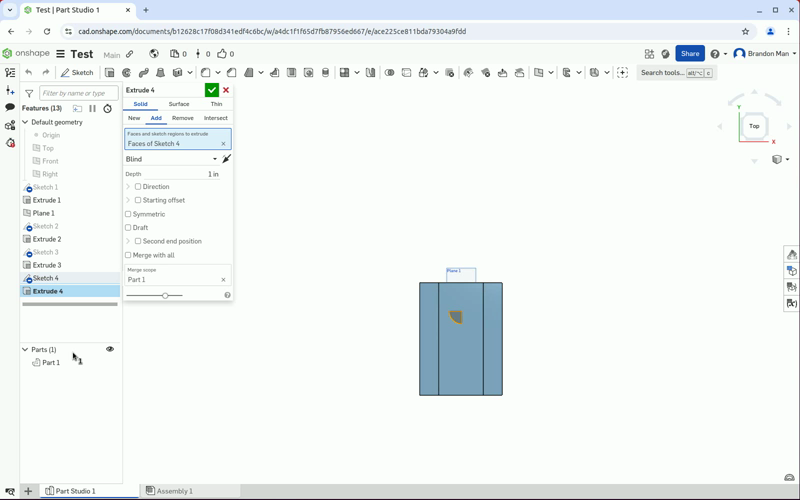
mouse_move(143, 106)
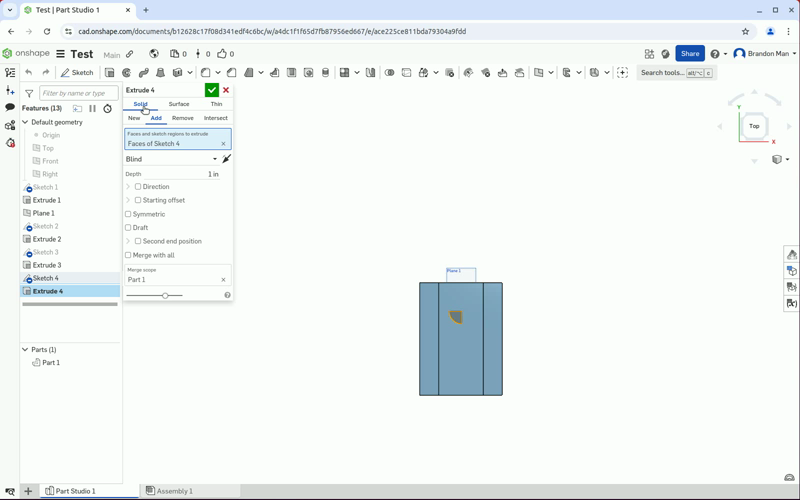
click(143, 106)
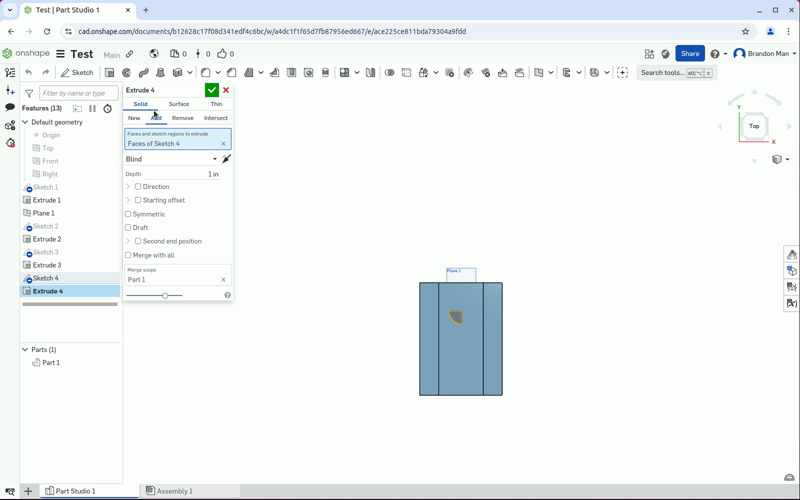
mouse_move(186, 120)
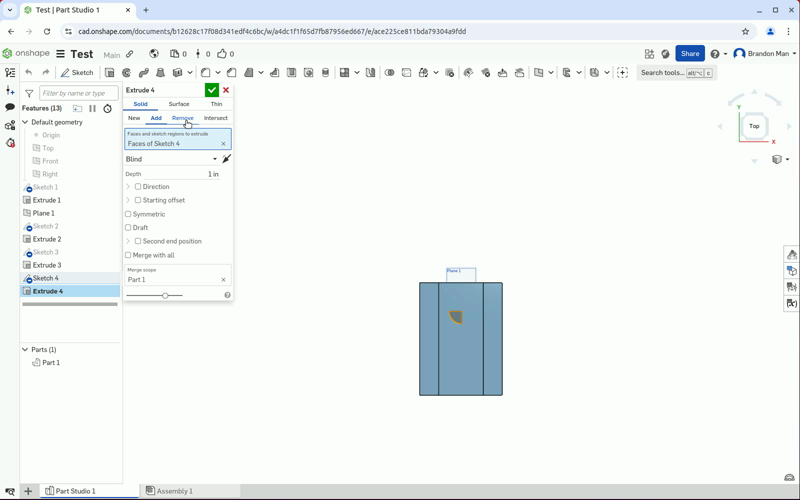
click(186, 120)
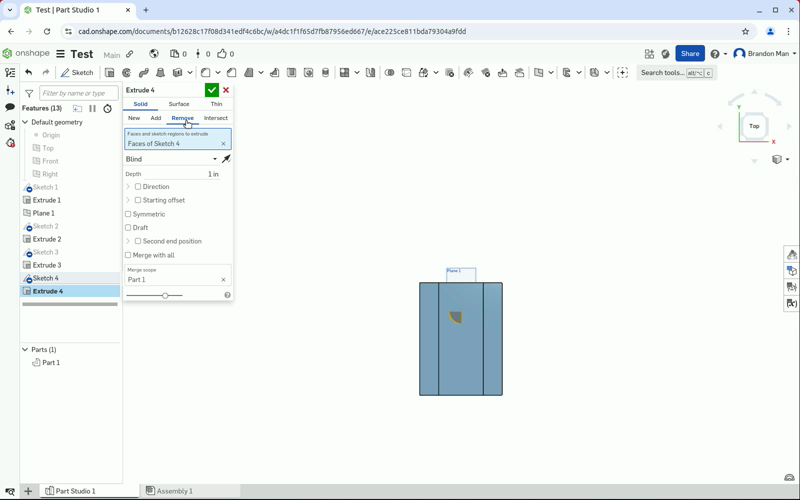
key(tab, 4)
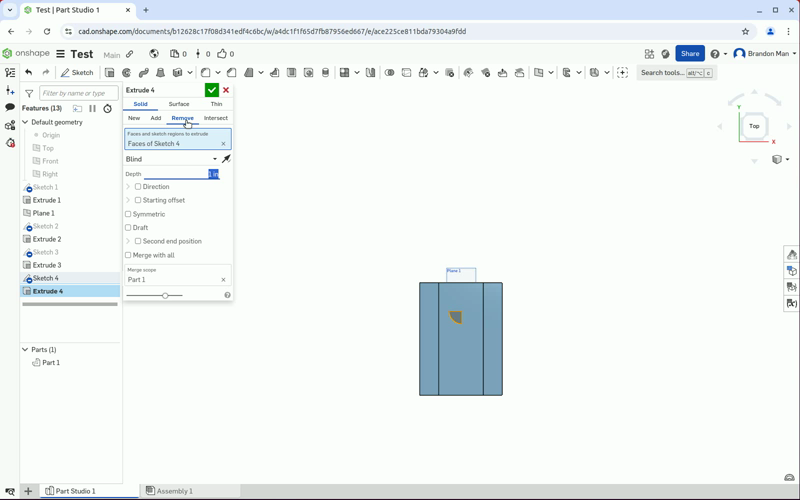
text(7.703)
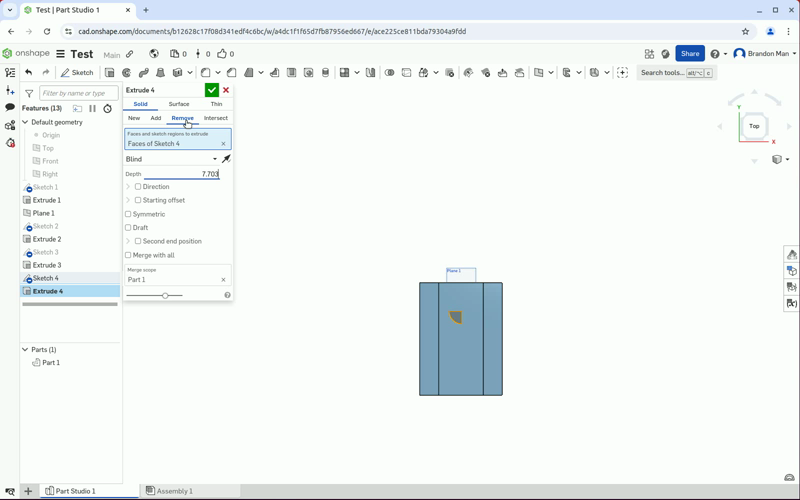
key(tab, 6)
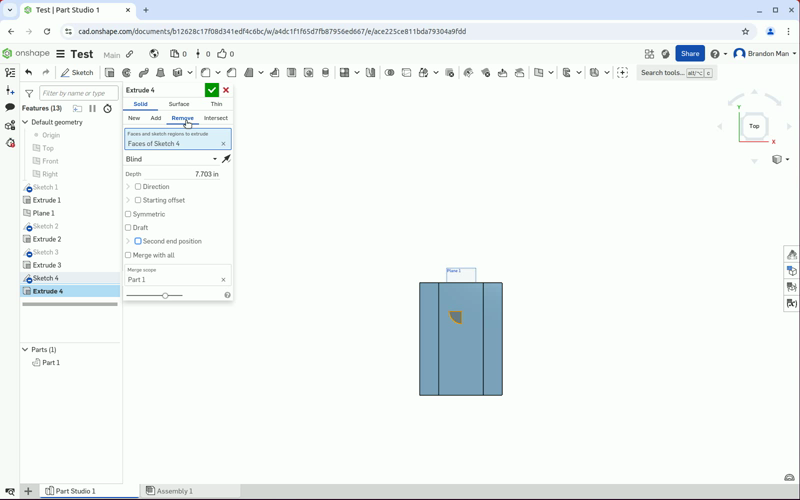
key(space)
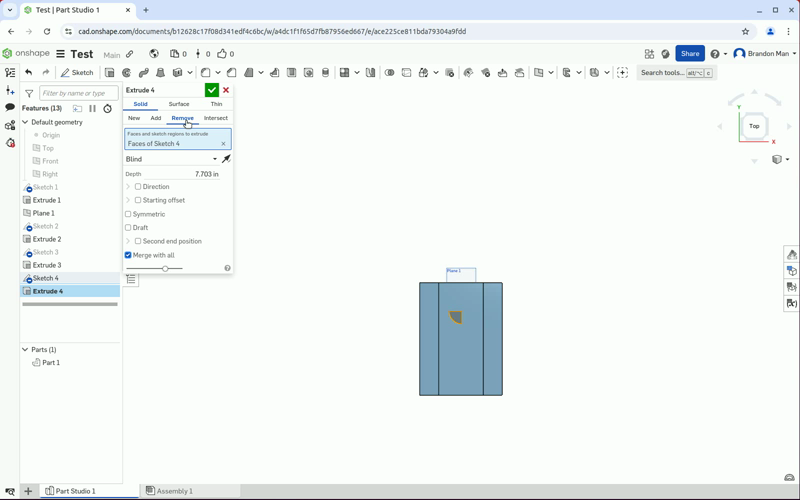
key(enter)
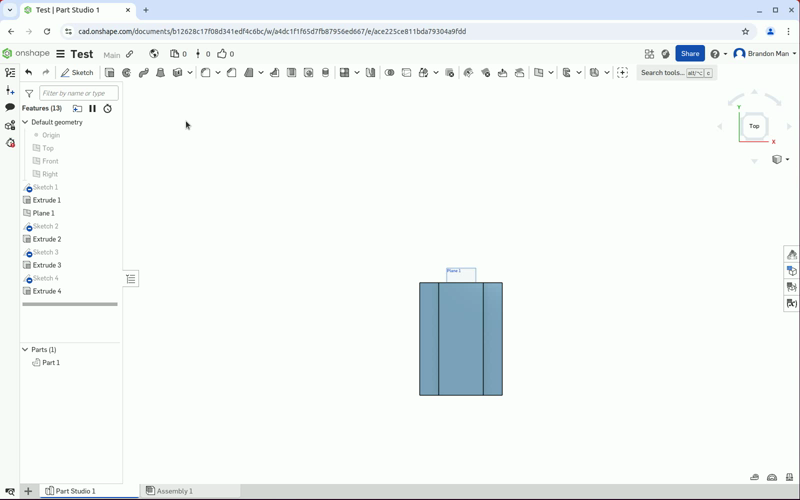
key(shift+h)
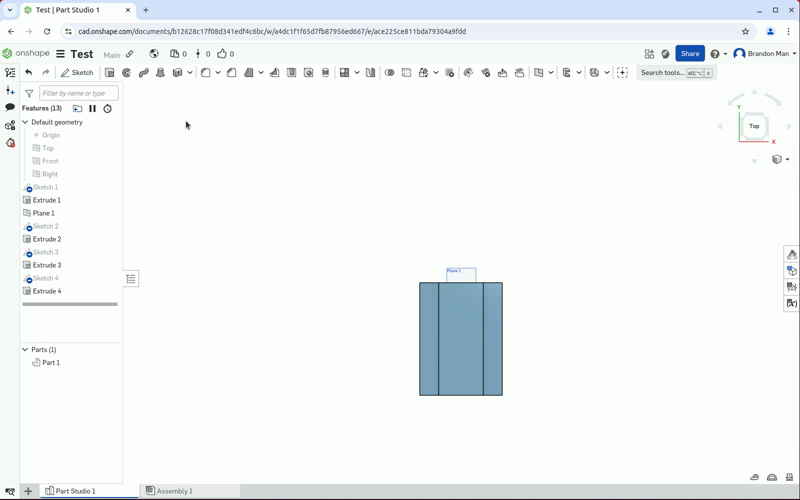
key(shift+h)
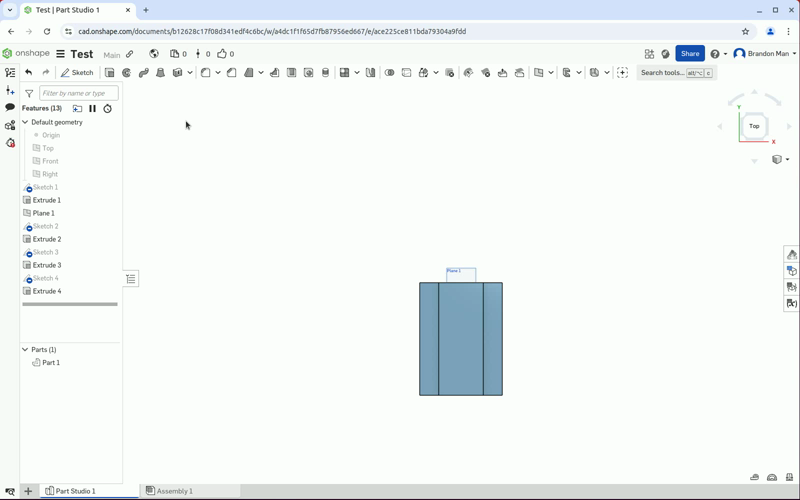
mouse_move(73, 189)
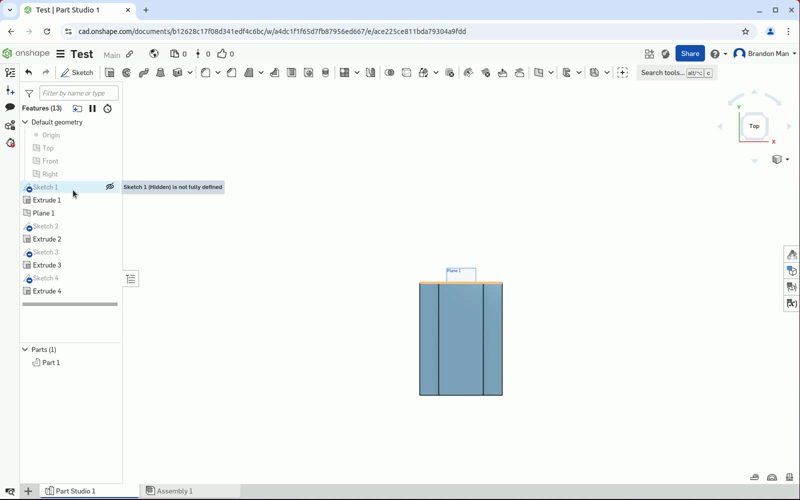
click(73, 189)
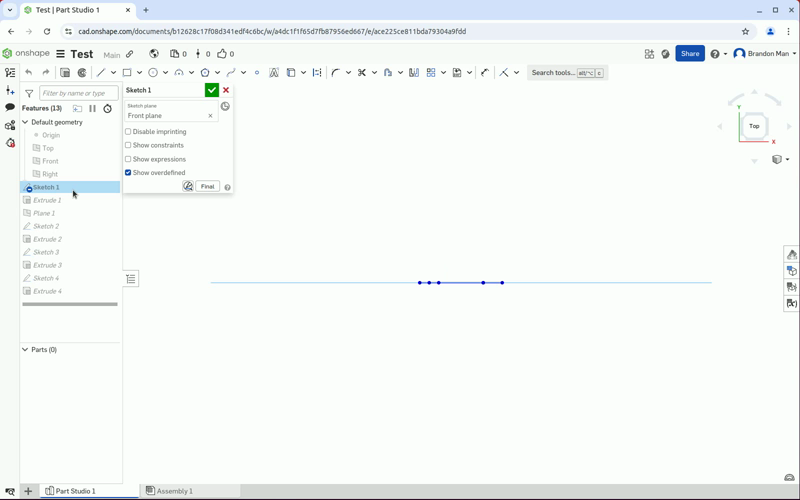
mouse_move(229, 92)
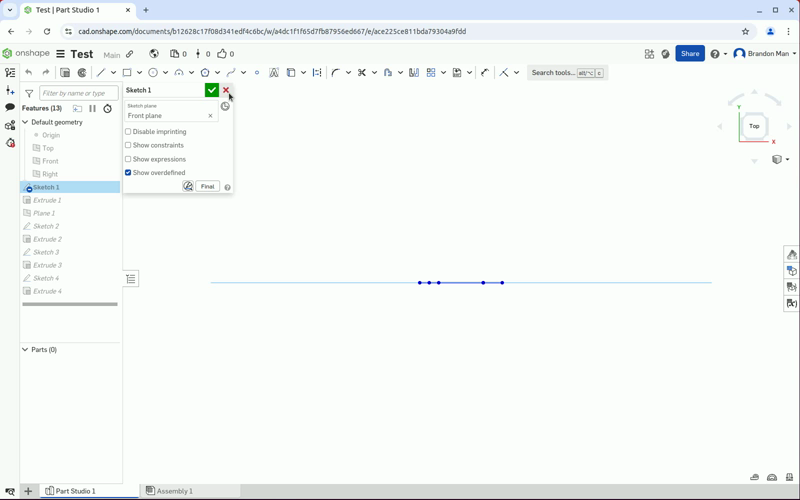
click(229, 92)
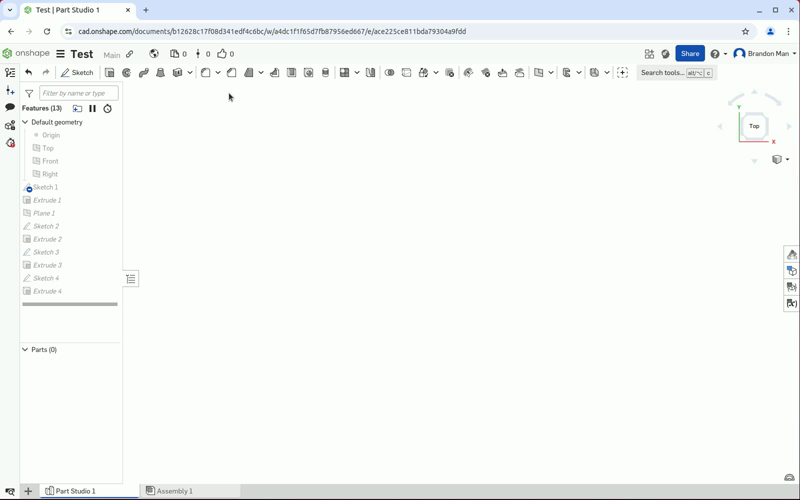
key(shift+s)
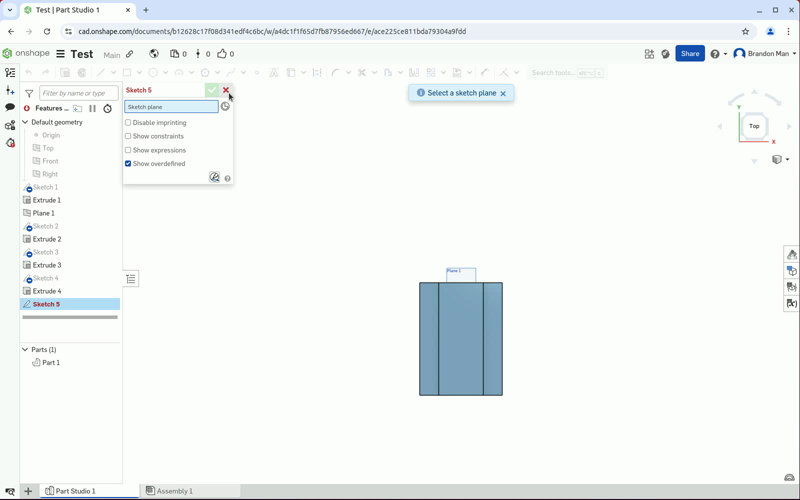
mouse_move(73, 215)
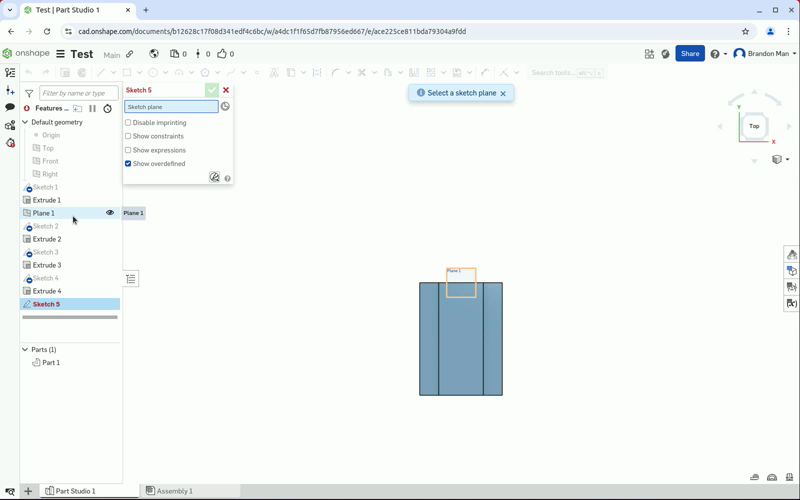
click(73, 215)
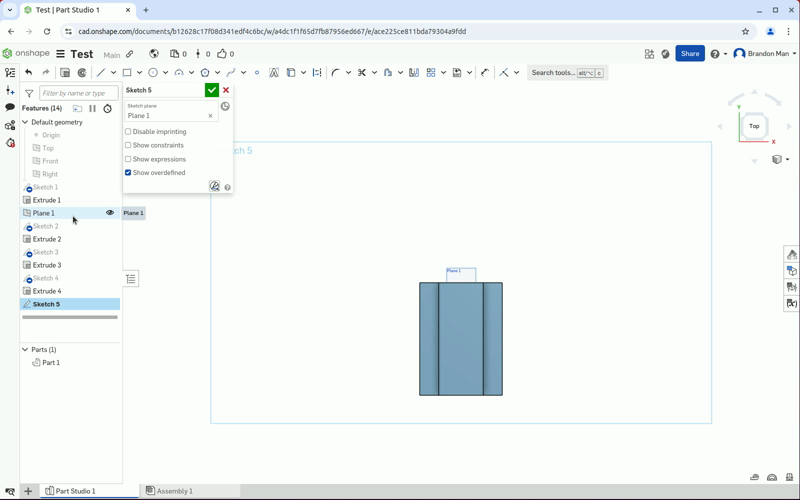
mouse_move(73, 352)
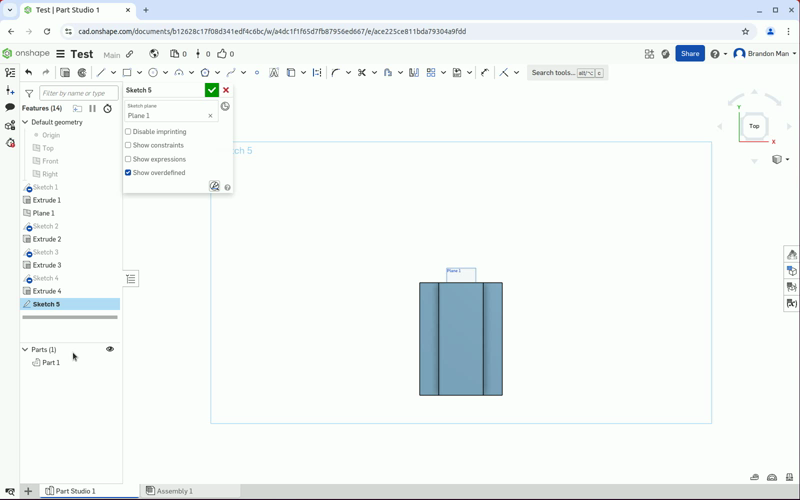
key(y)
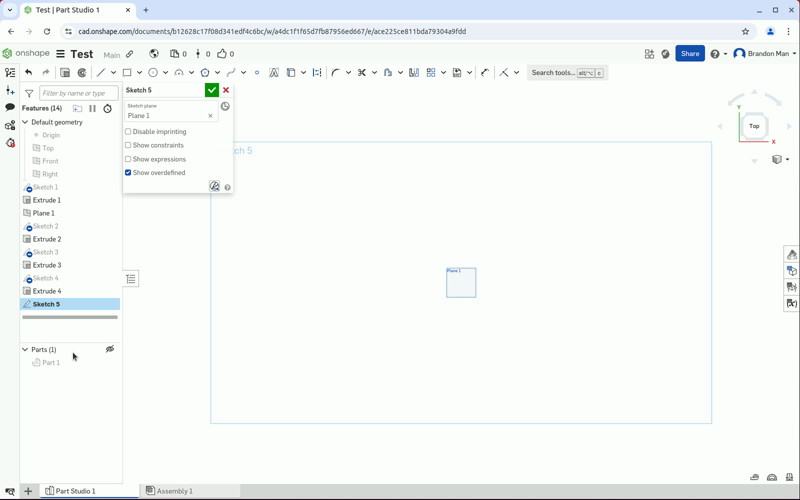
key(a)
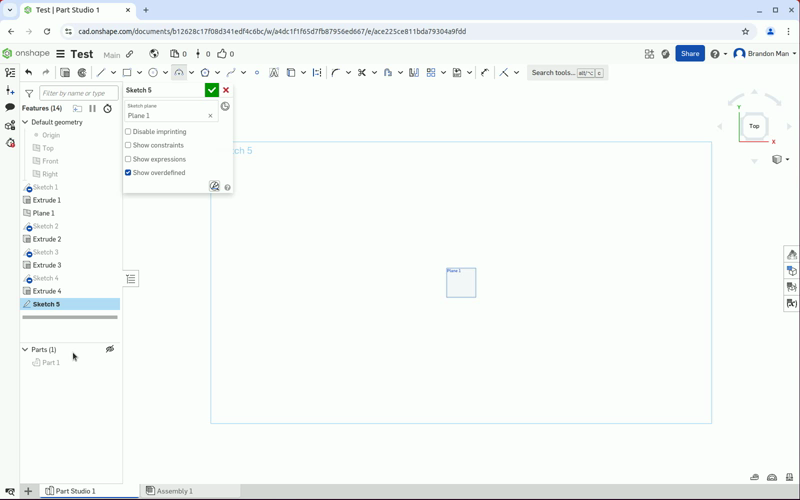
key_down(shift)
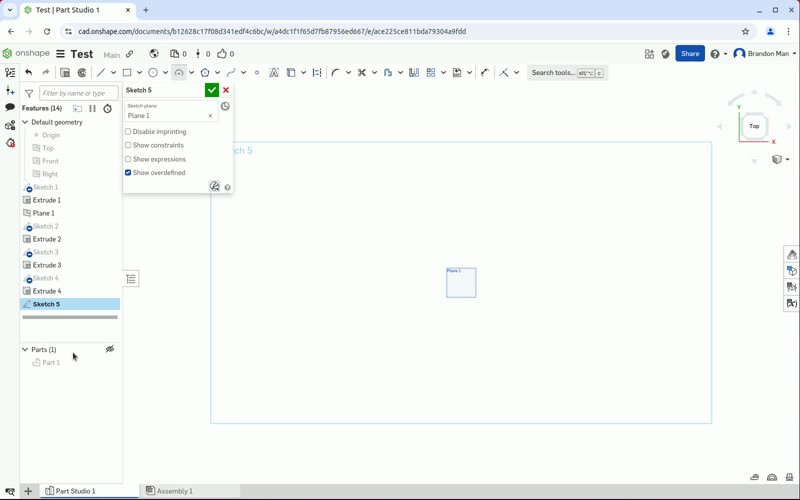
mouse_move(460, 324)
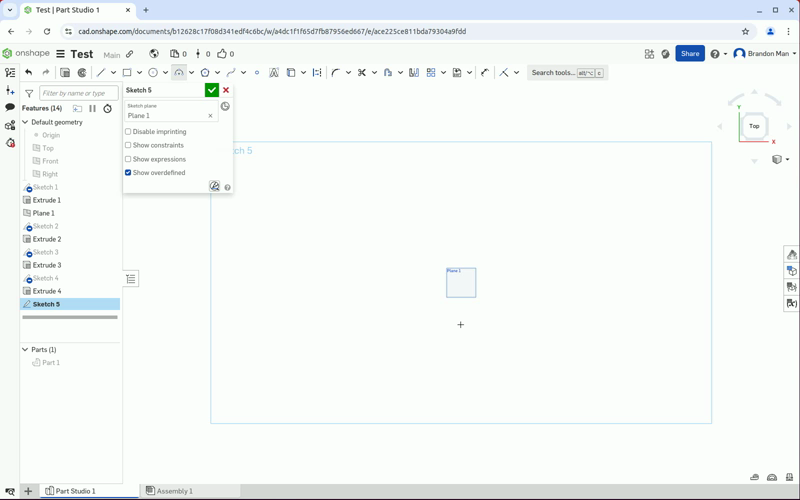
click(460, 324)
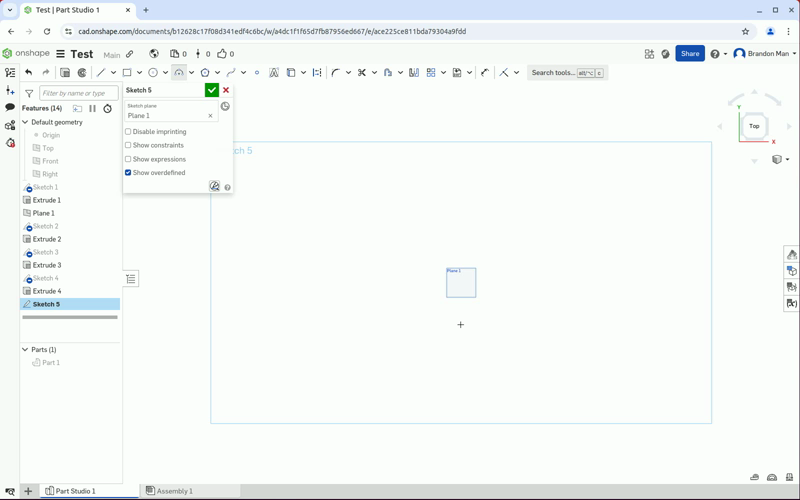
key_up(shift)
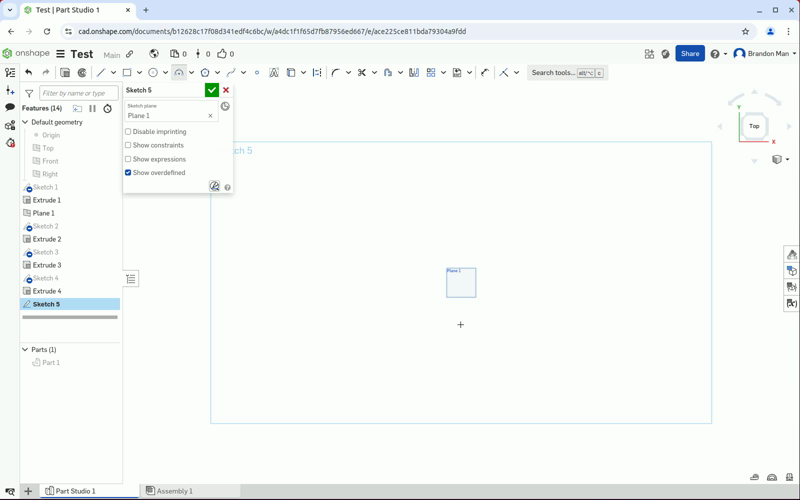
key_down(shift)
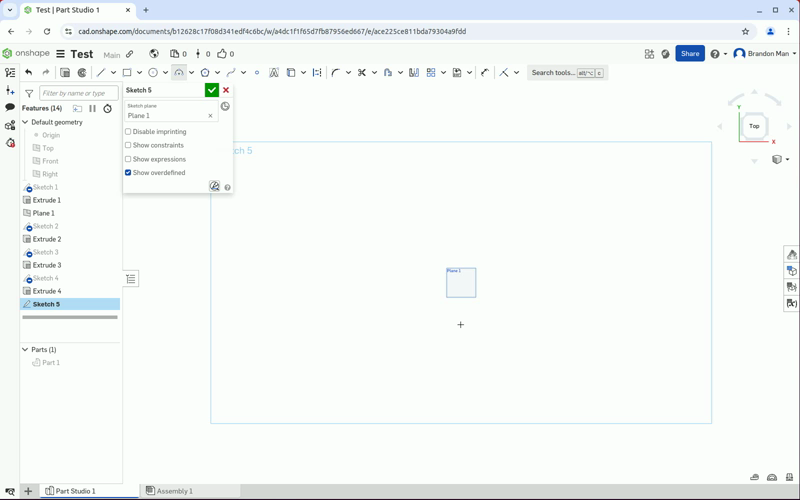
mouse_move(473, 311)
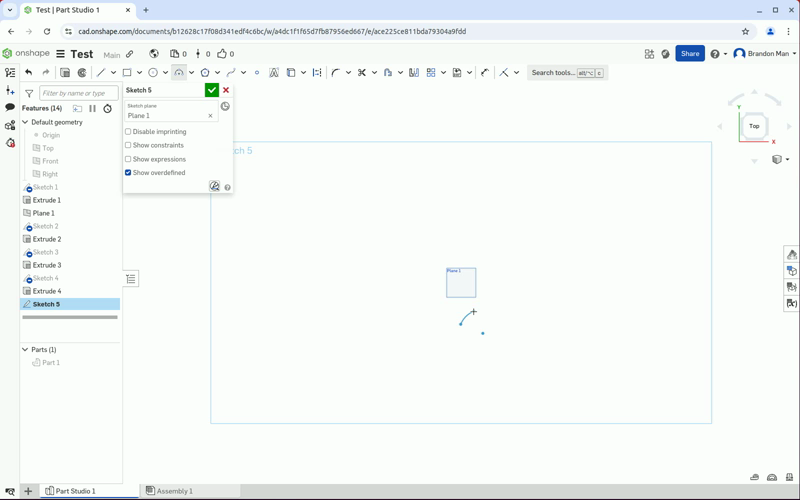
click(473, 311)
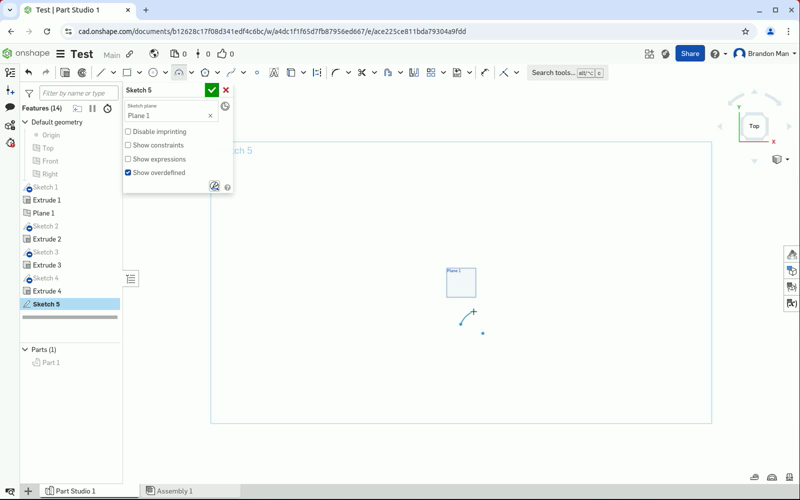
mouse_move(469, 320)
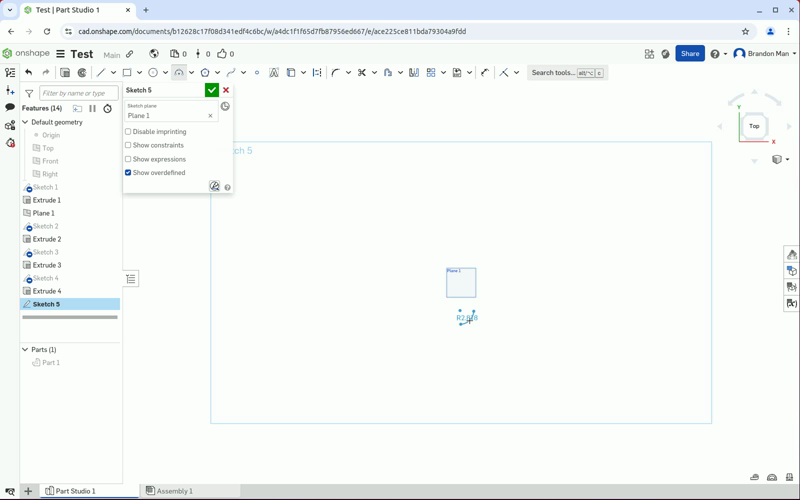
click(469, 320)
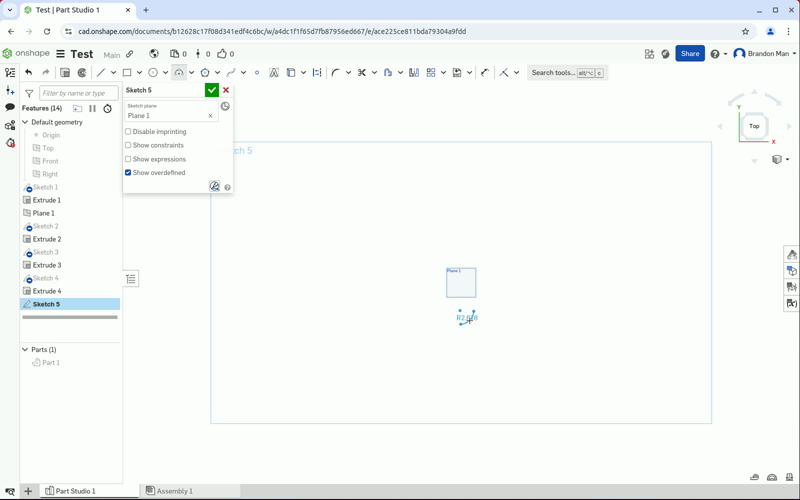
key_up(shift)
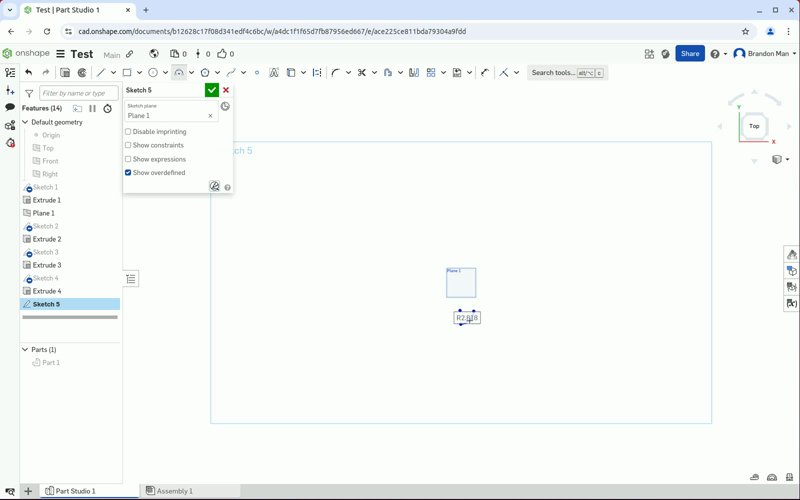
key(esc)
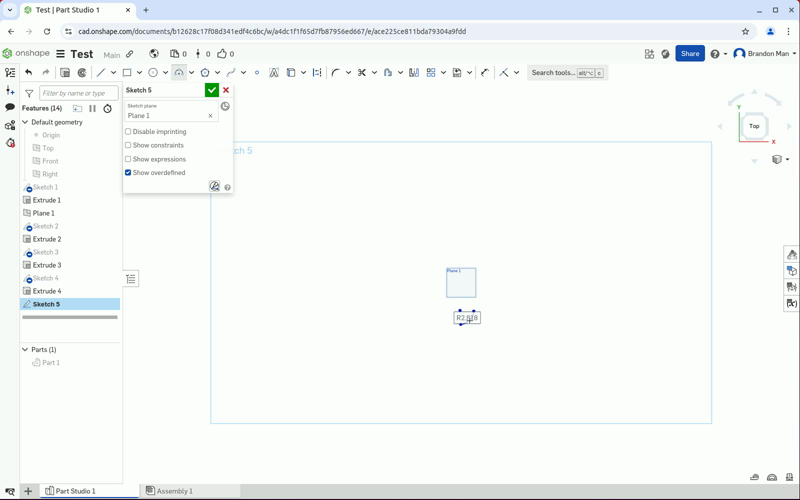
key(l)
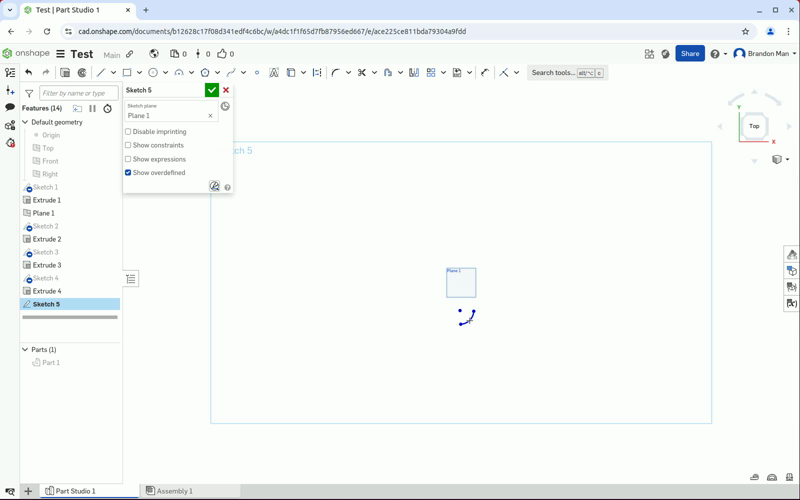
mouse_move(473, 311)
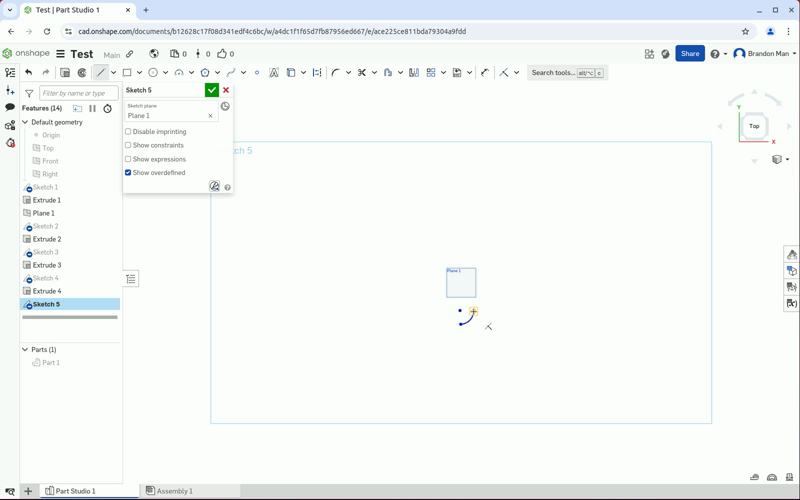
click(473, 311)
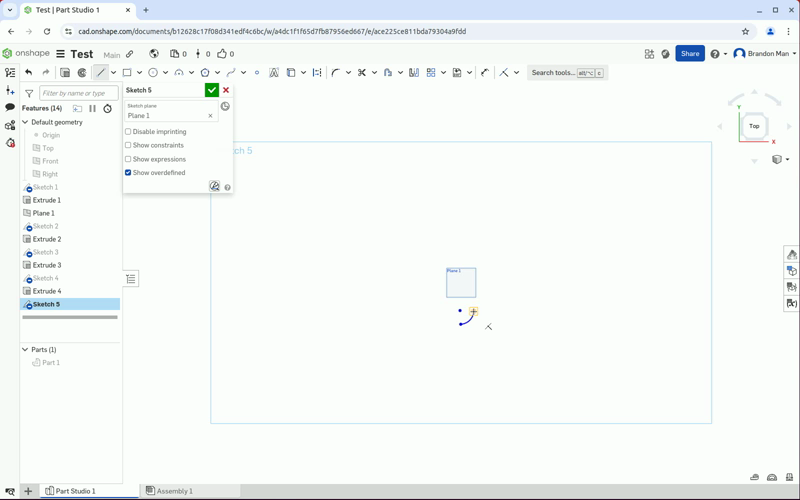
key_down(shift)
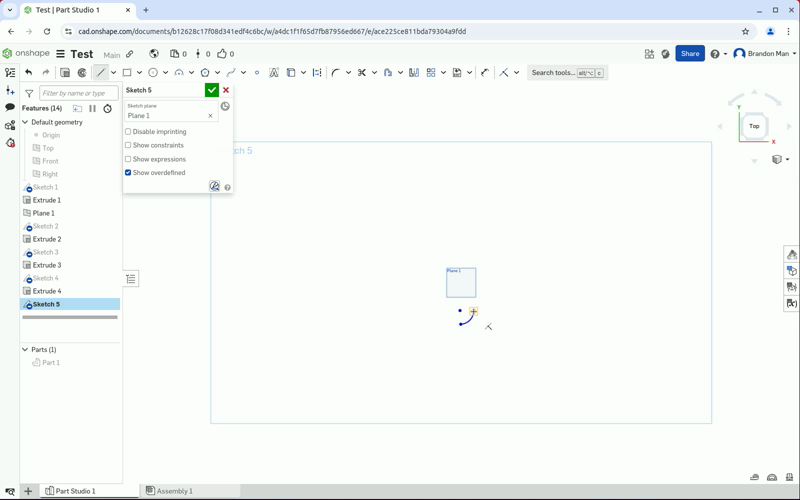
mouse_move(503, 311)
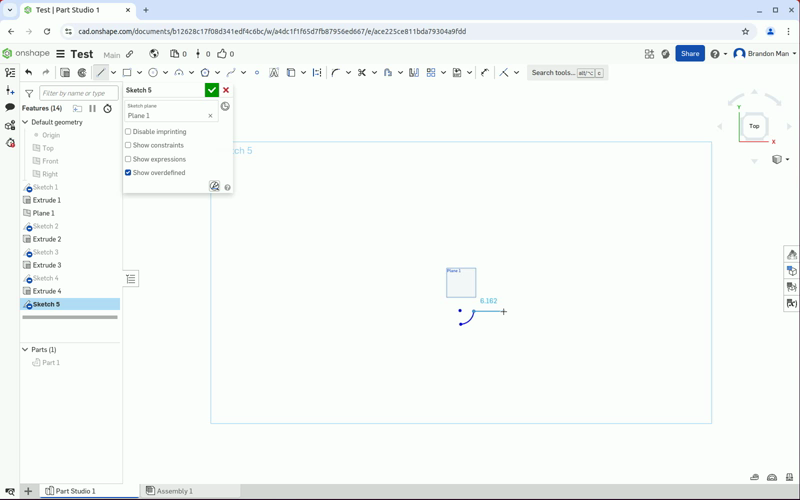
mouse_move(460, 311)
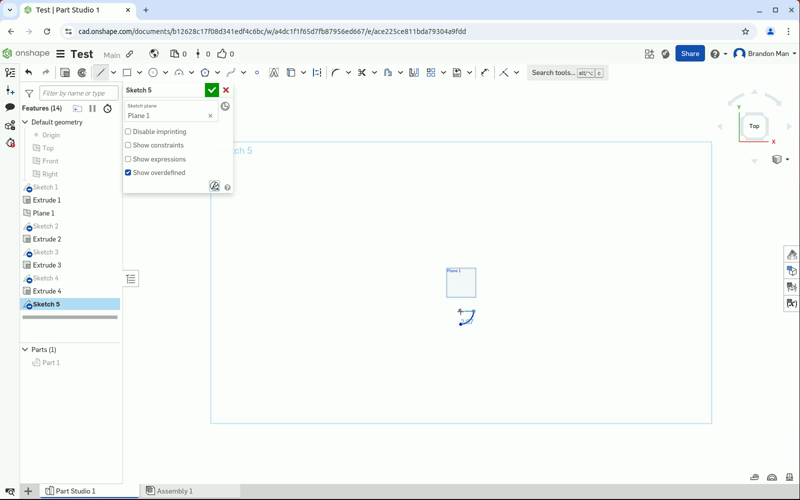
click(460, 311)
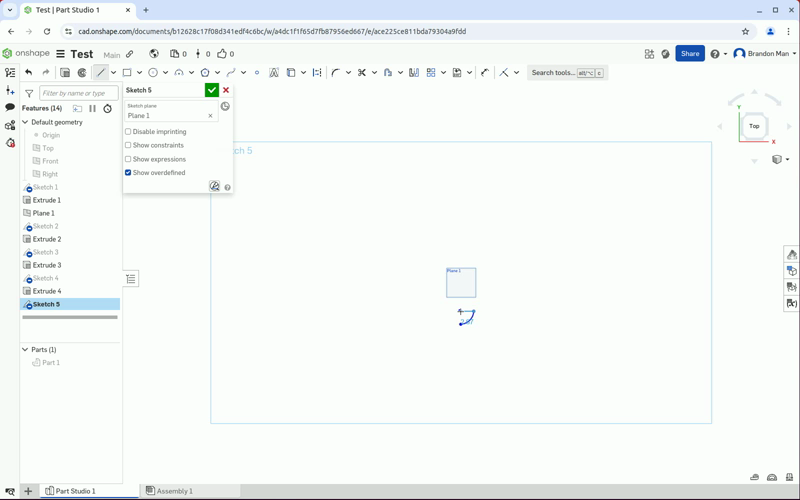
key_up(shift)
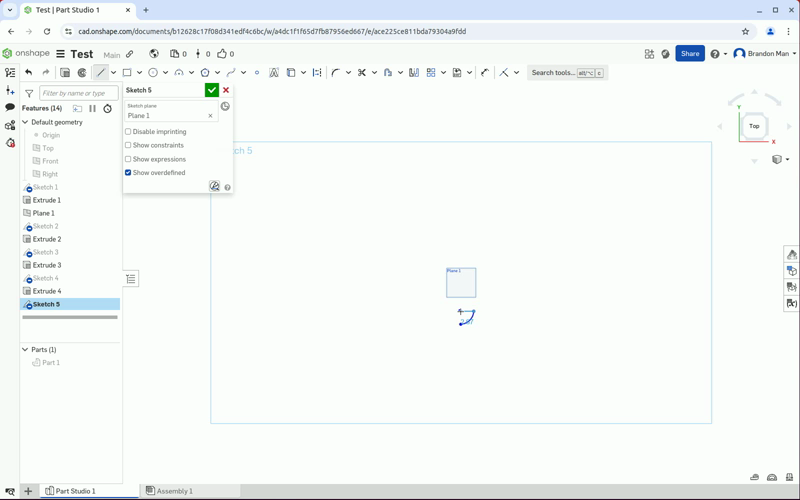
mouse_move(490, 311)
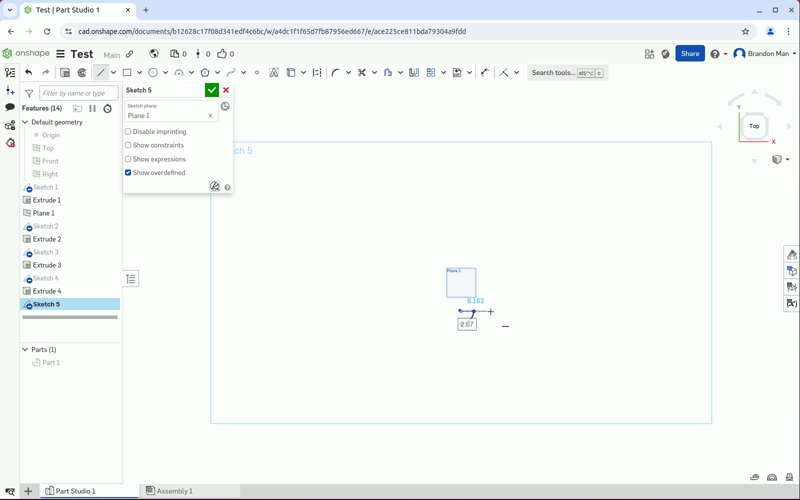
key_down(shift)
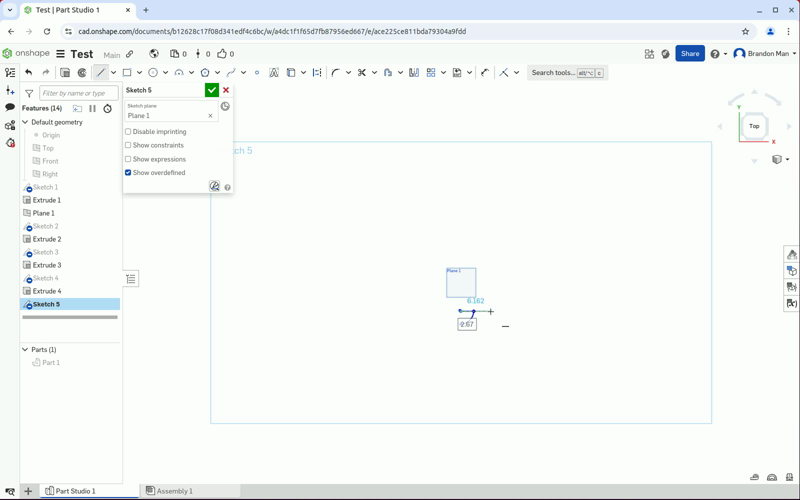
mouse_move(460, 324)
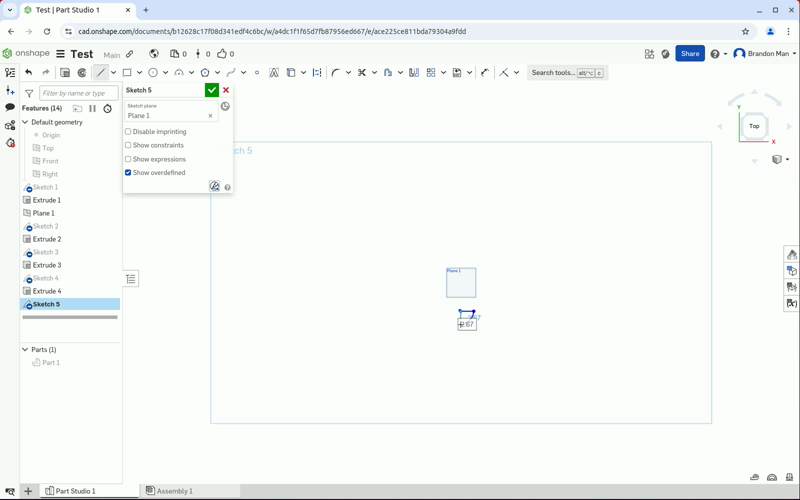
key_up(shift)
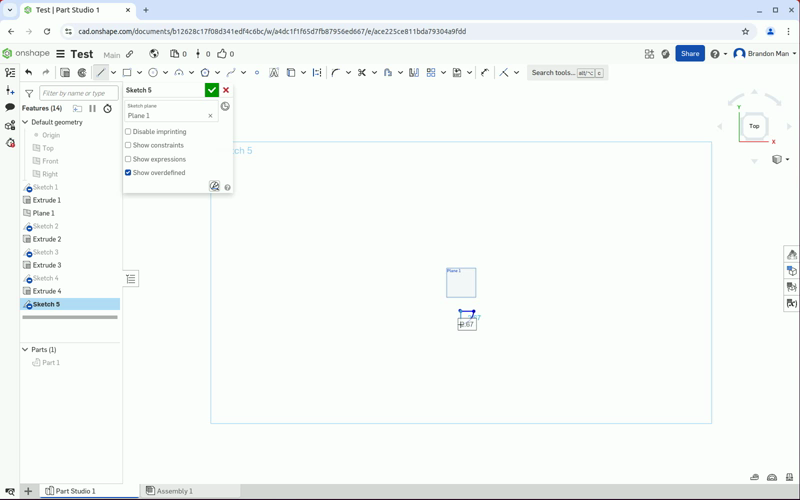
click(460, 324)
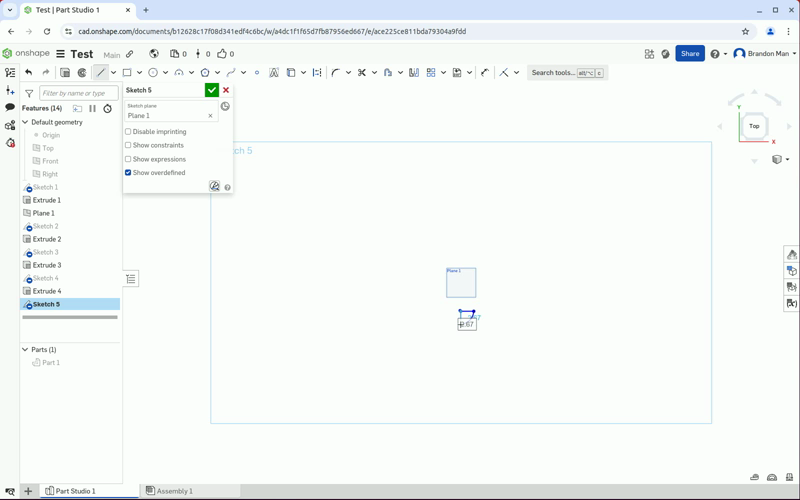
key(esc)
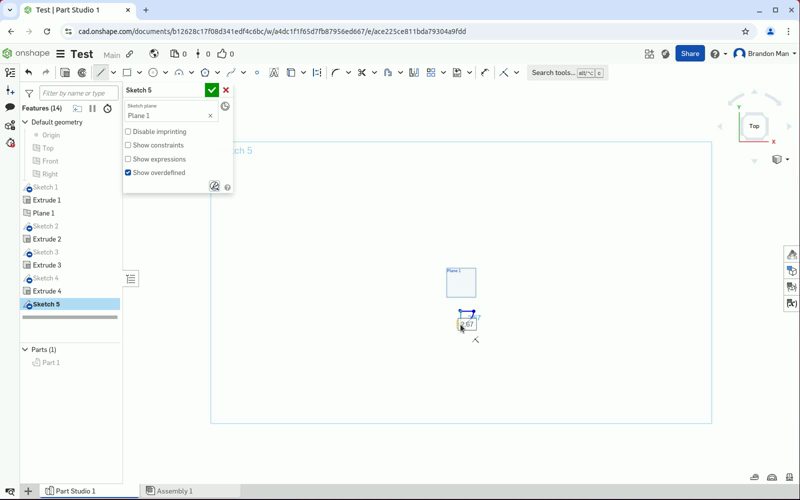
mouse_move(469, 318)
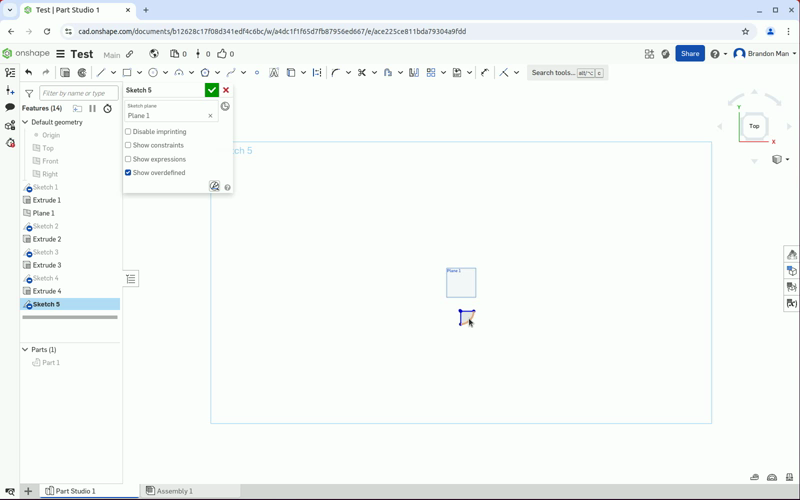
scroll(6)
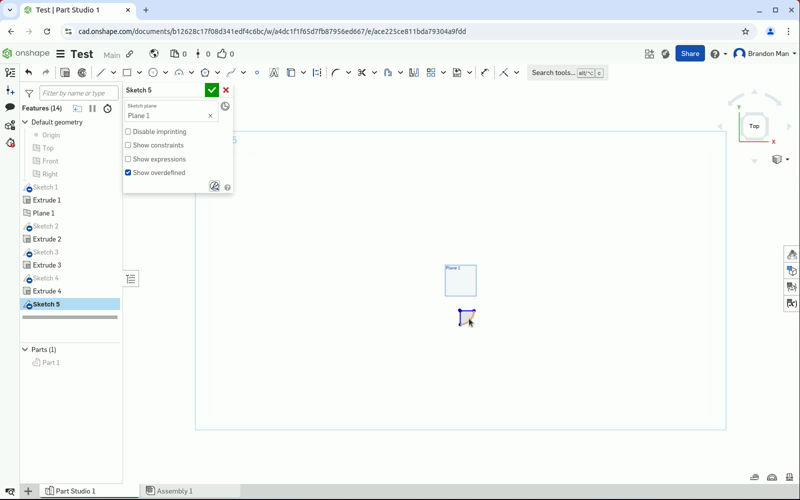
scroll(6)
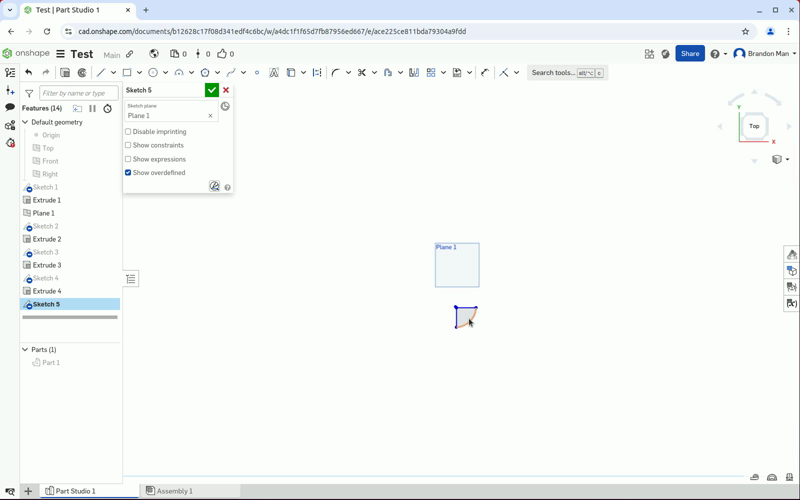
scroll(6)
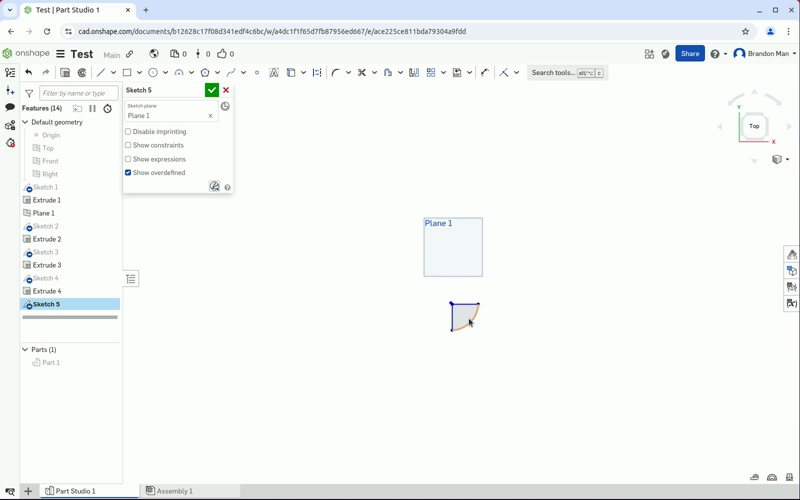
scroll(6)
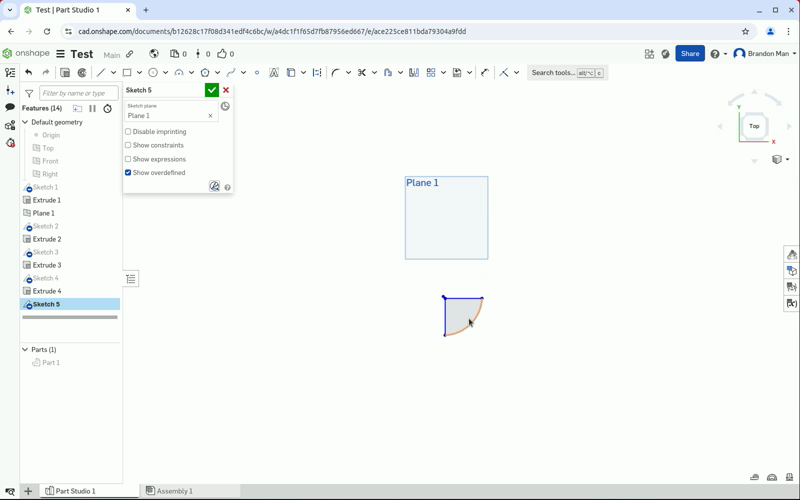
scroll(6)
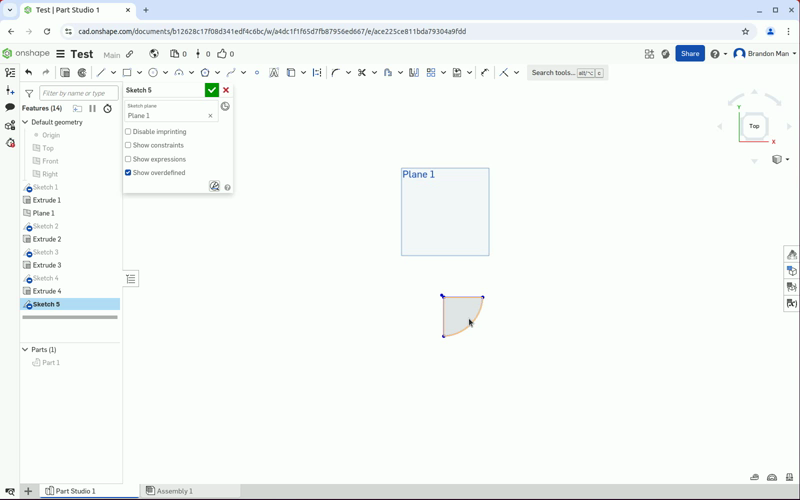
scroll(6)
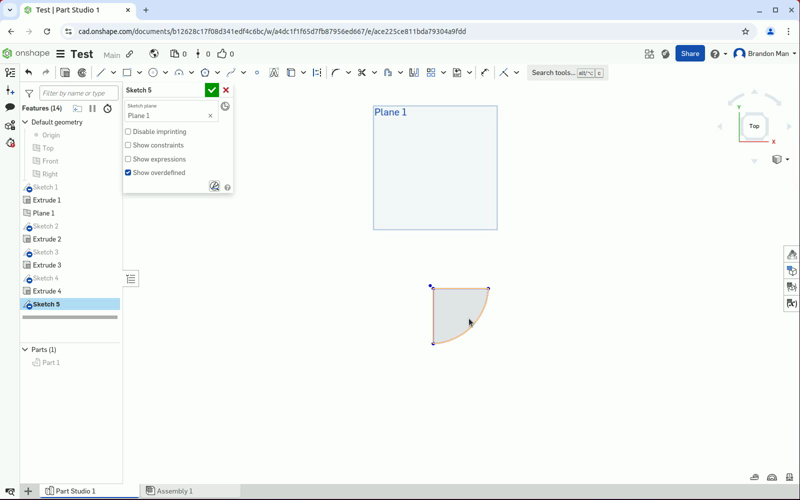
scroll(6)
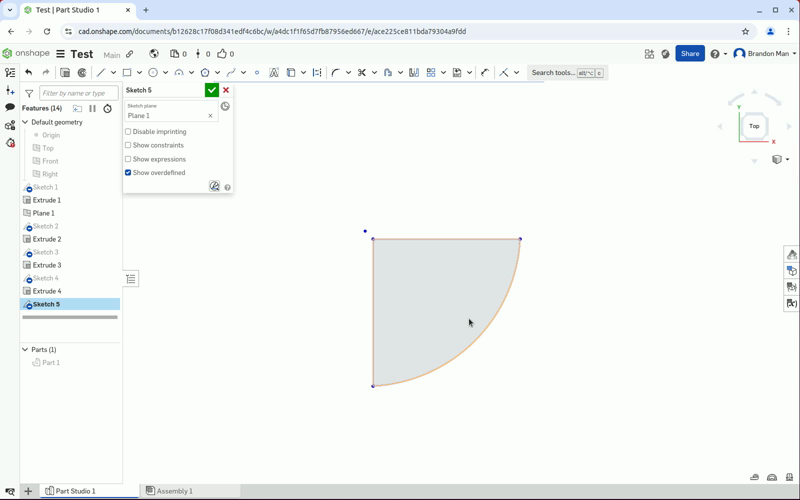
click(469, 318)
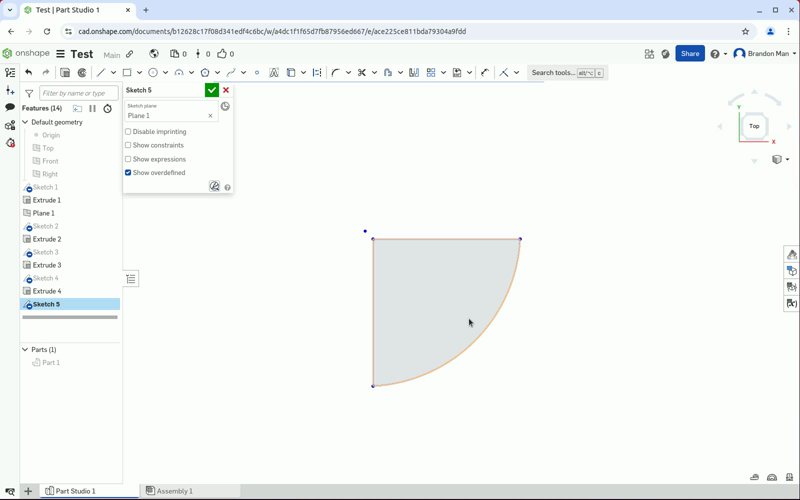
scroll(-6)
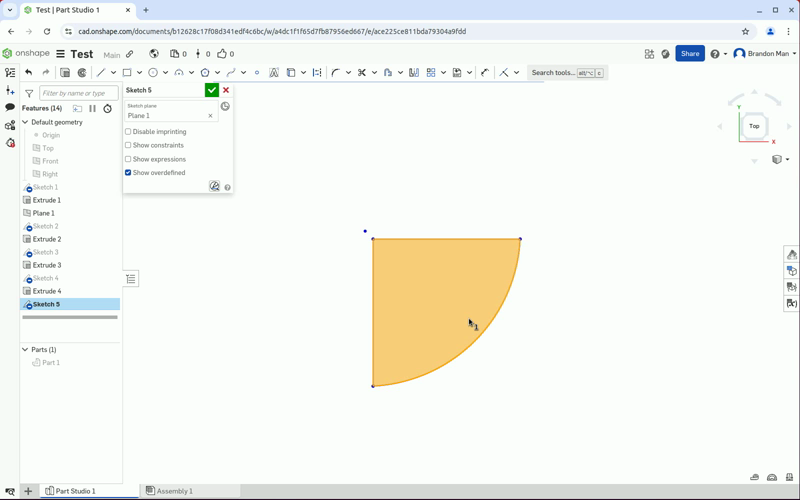
scroll(-6)
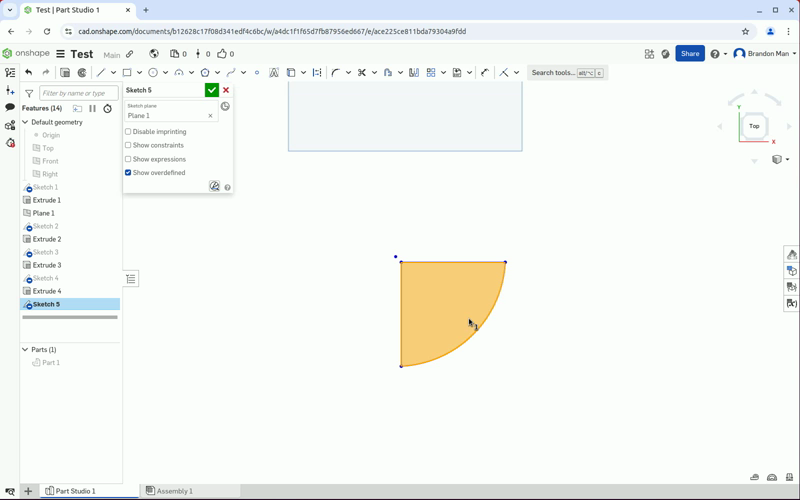
scroll(-6)
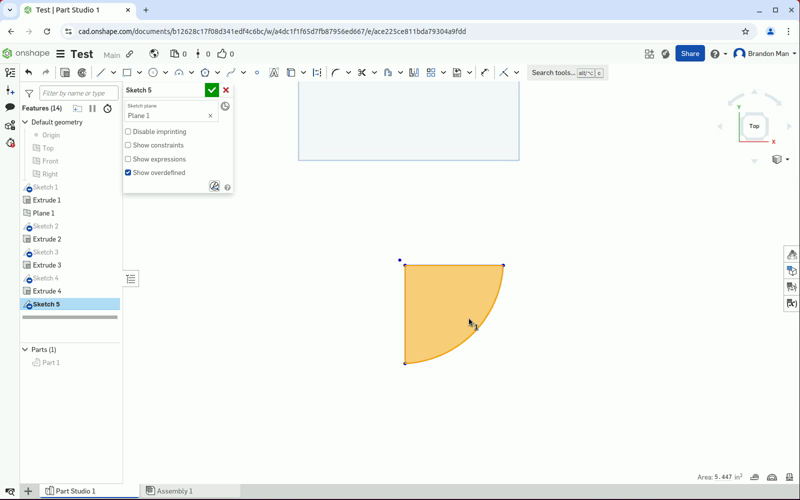
scroll(-6)
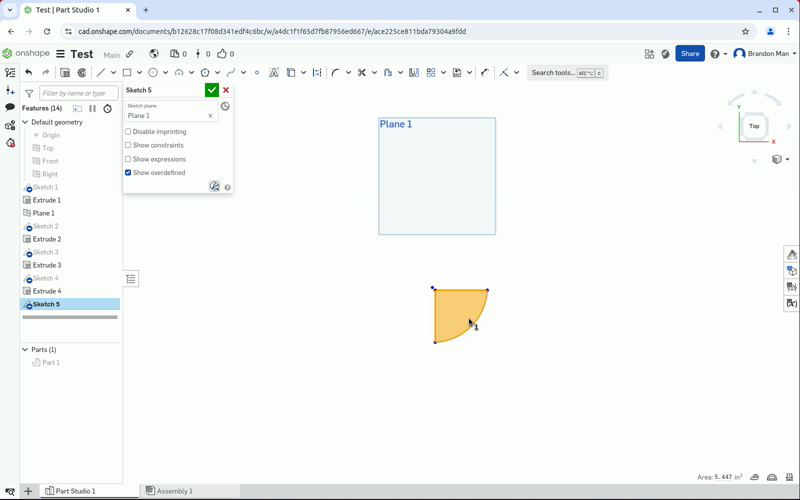
scroll(-6)
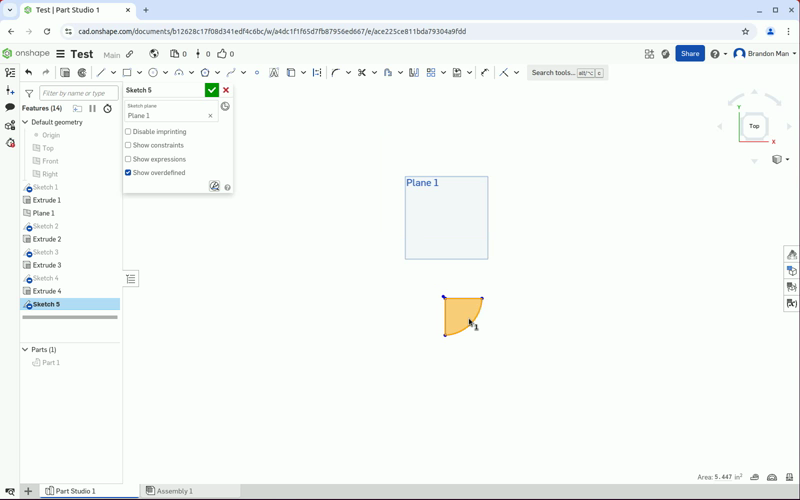
scroll(-6)
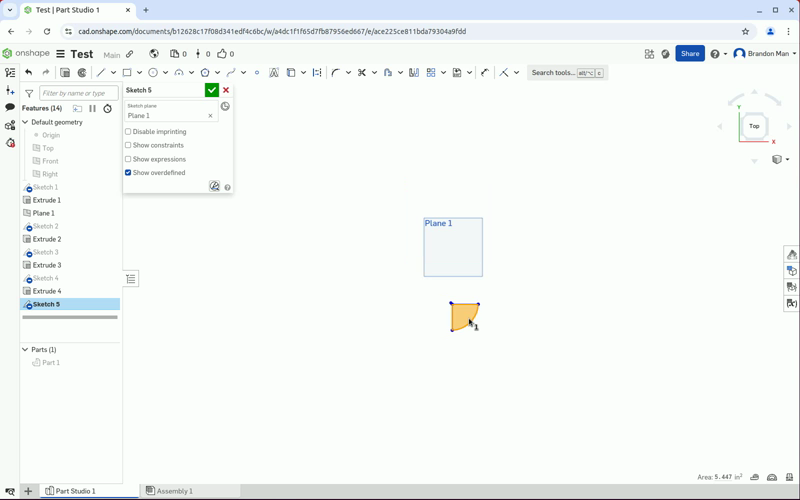
scroll(-6)
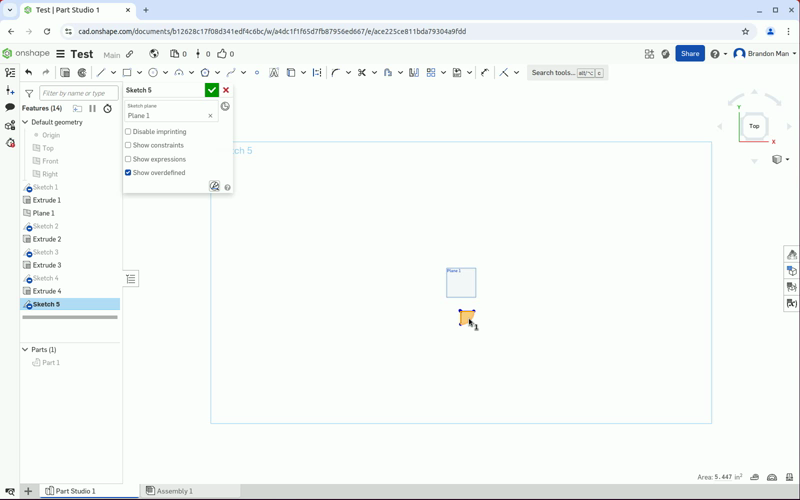
mouse_move(73, 352)
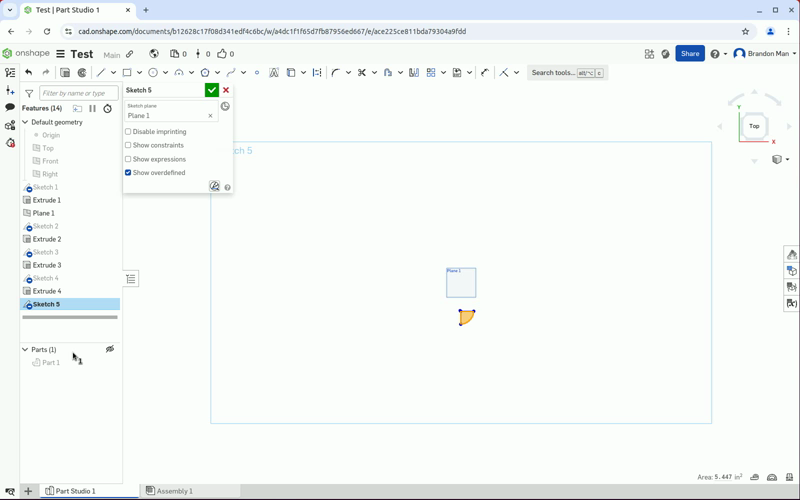
key(shift+y)
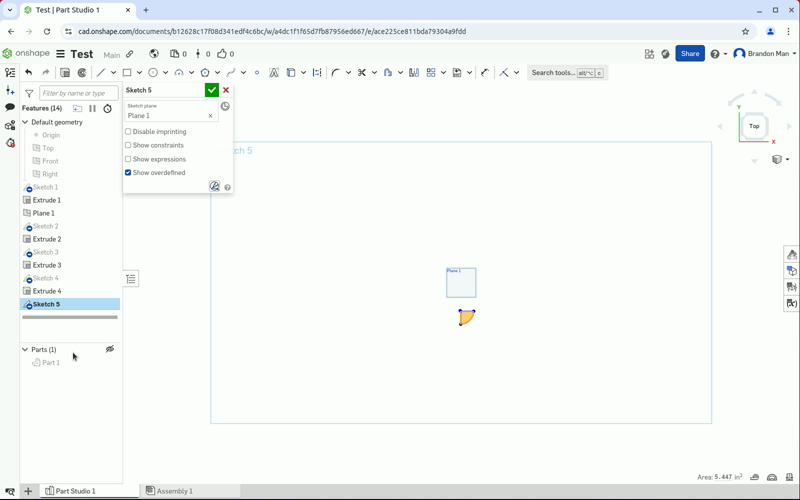
key(shift+e)
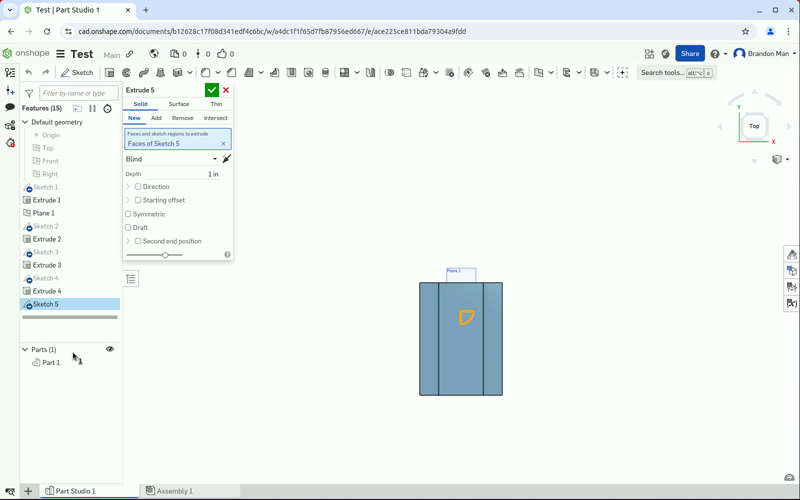
mouse_move(143, 106)
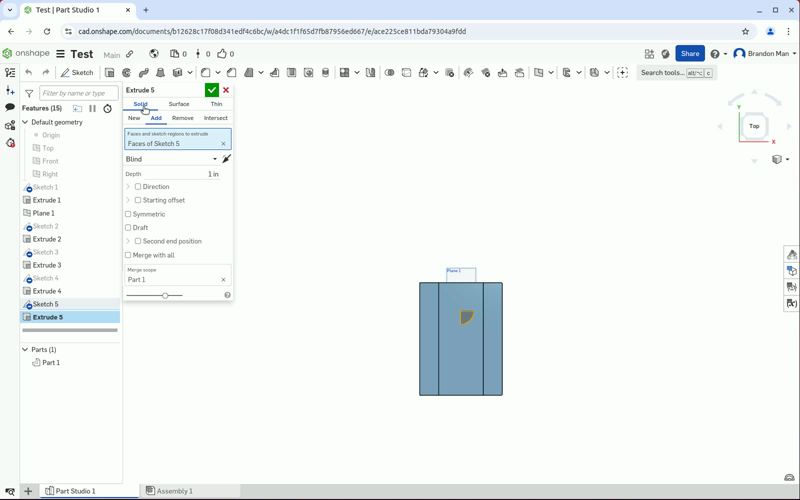
click(143, 106)
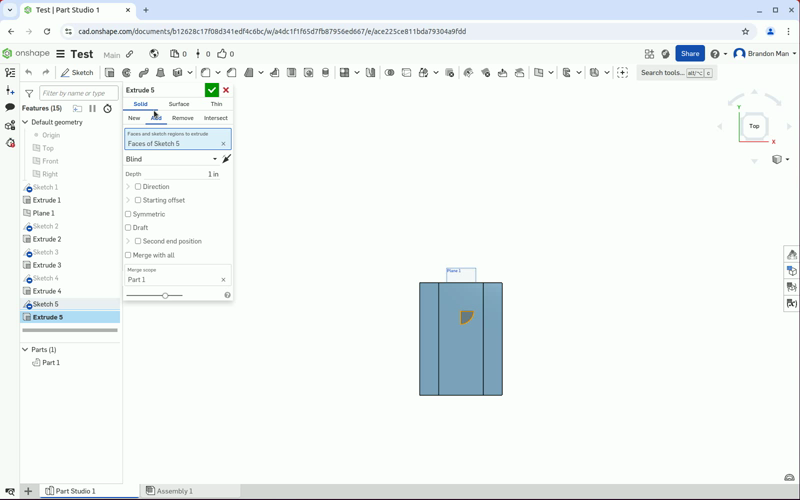
mouse_move(186, 120)
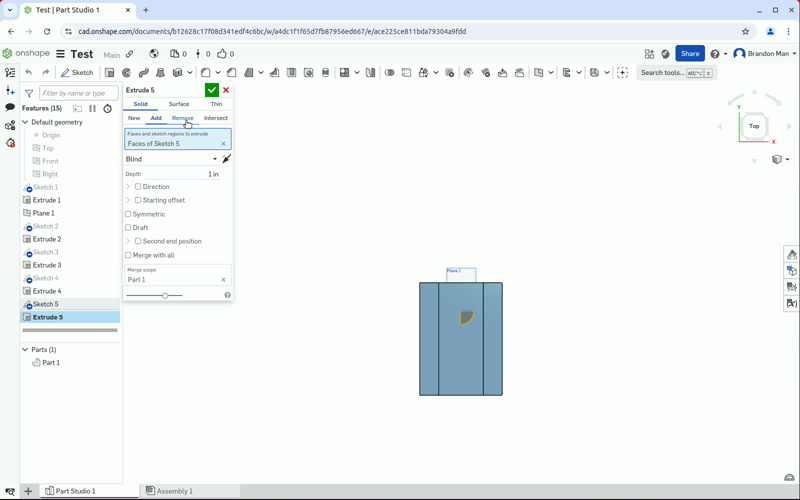
click(186, 120)
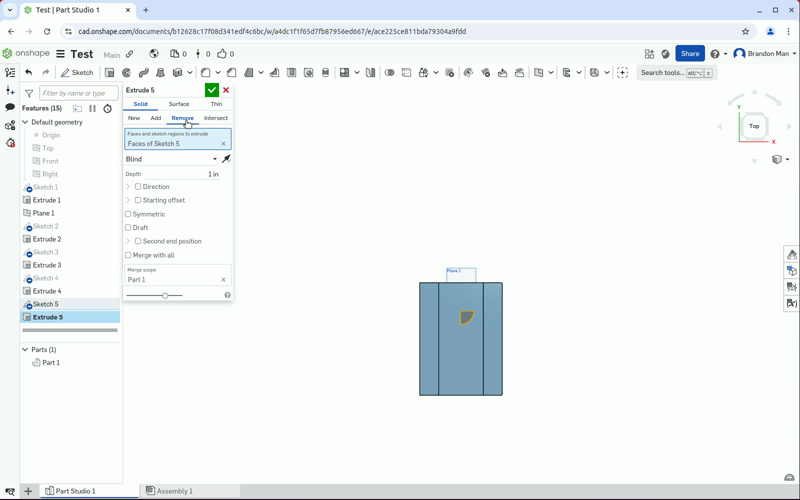
key(tab, 4)
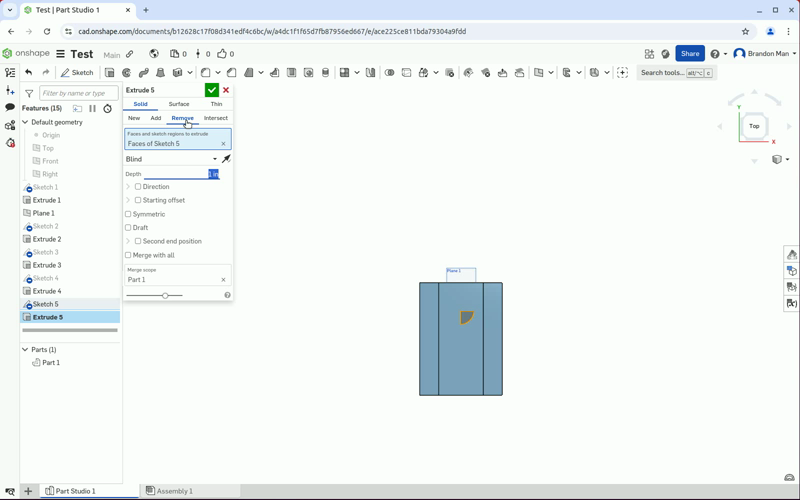
text(7.703)
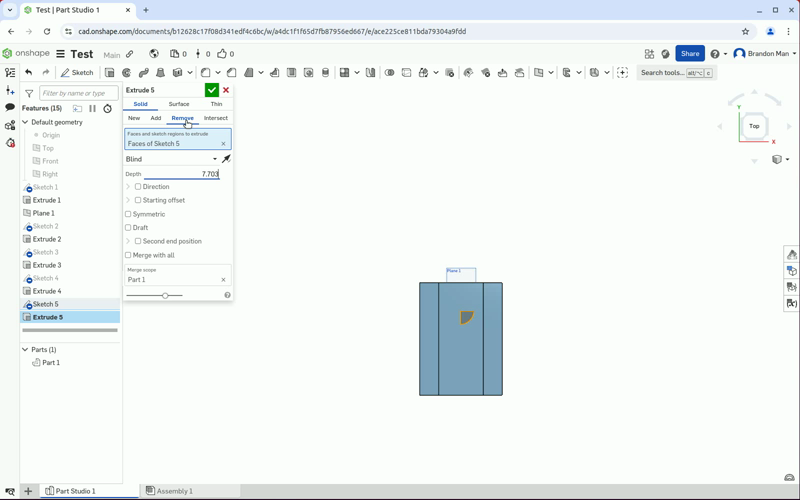
key(tab, 6)
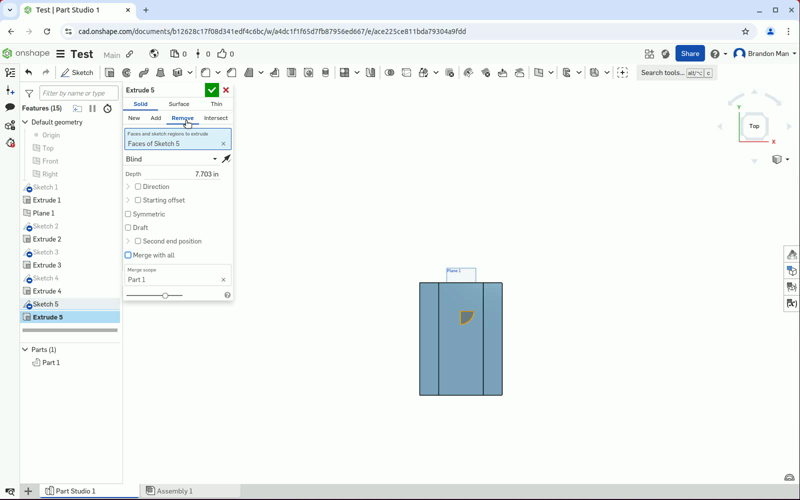
key(space)
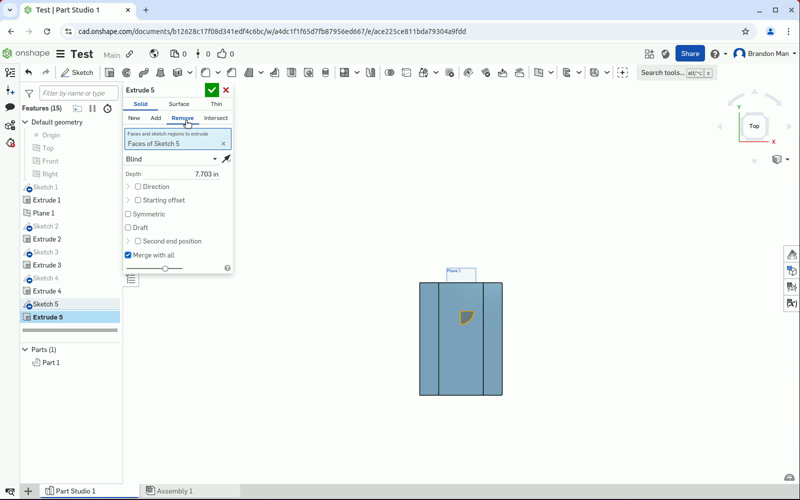
key(enter)
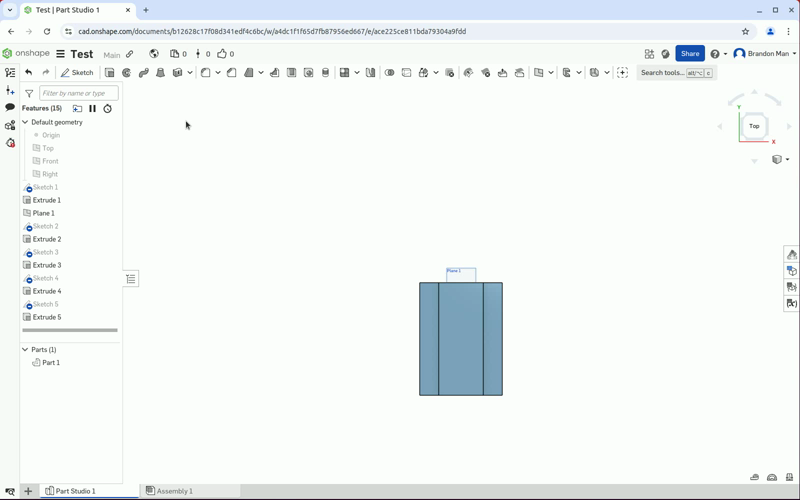
key(shift+h)
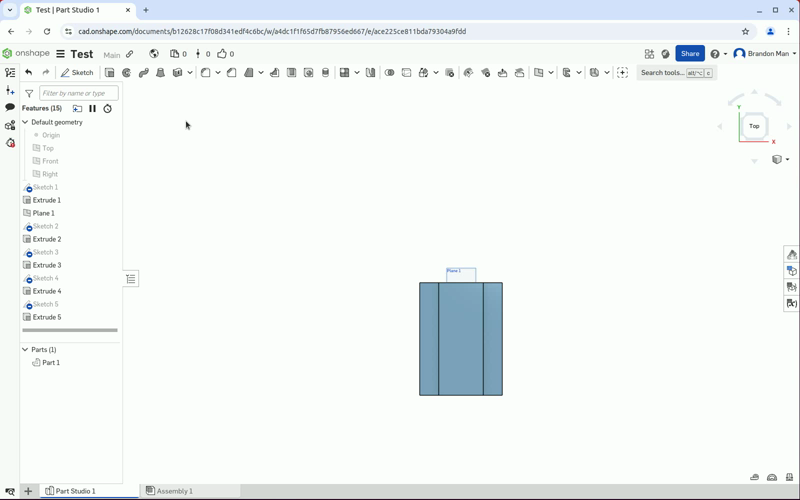
key(shift+h)
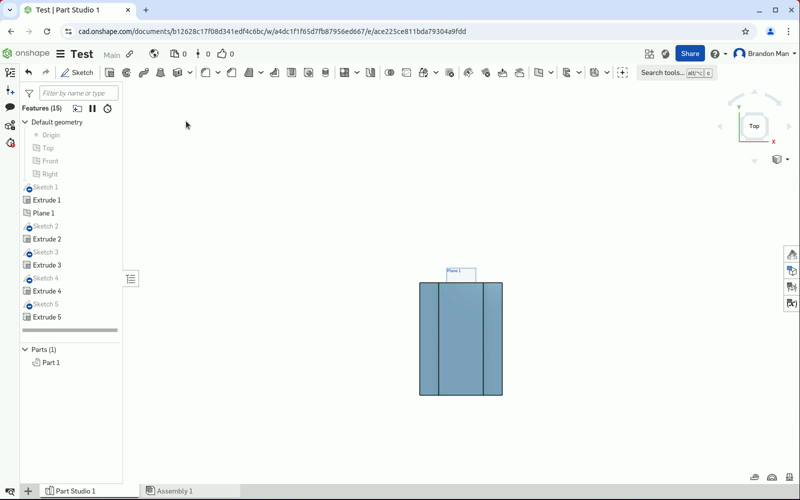
mouse_move(73, 189)
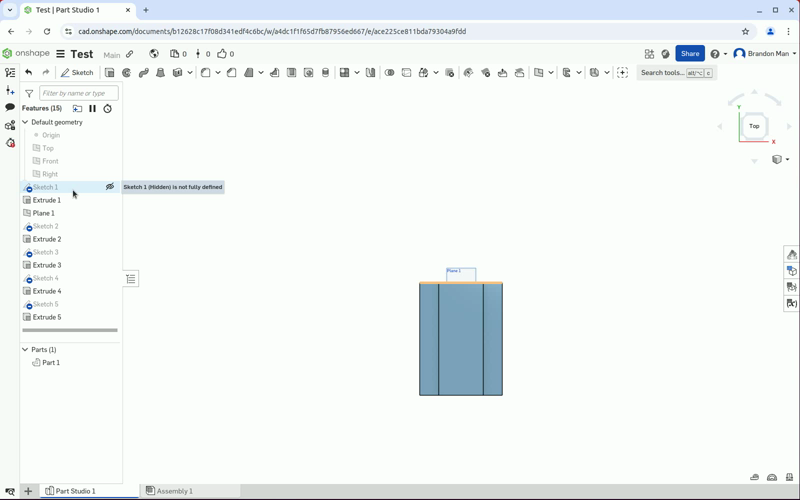
click(73, 189)
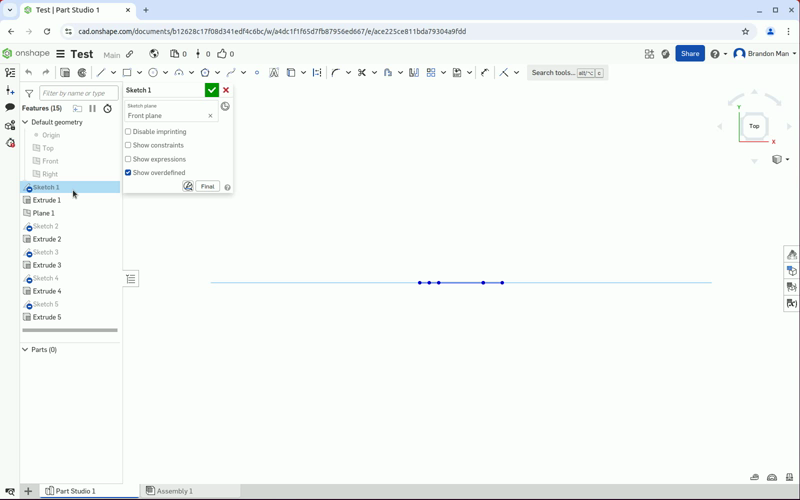
mouse_move(229, 92)
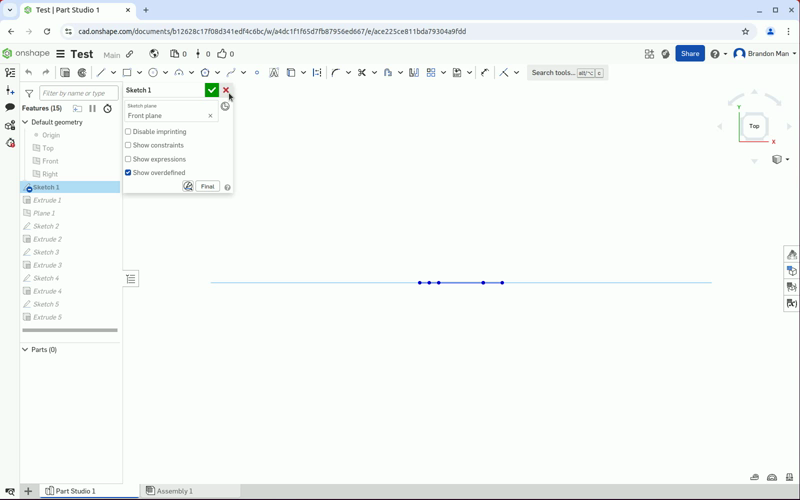
click(229, 92)
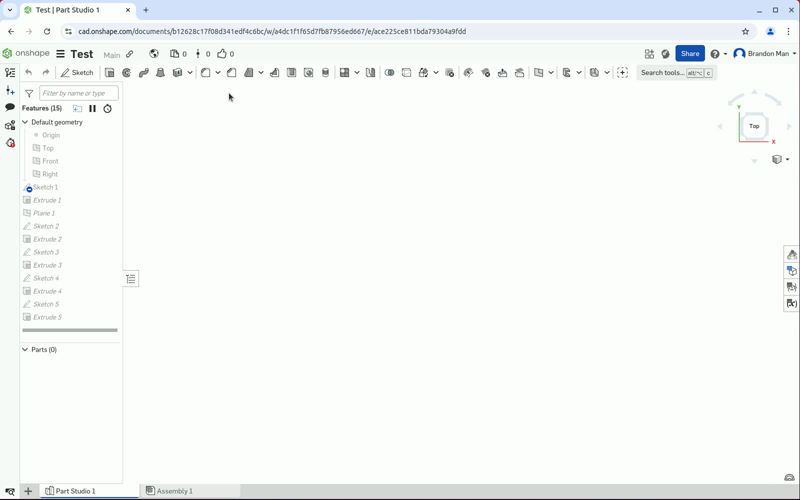
key(shift+s)
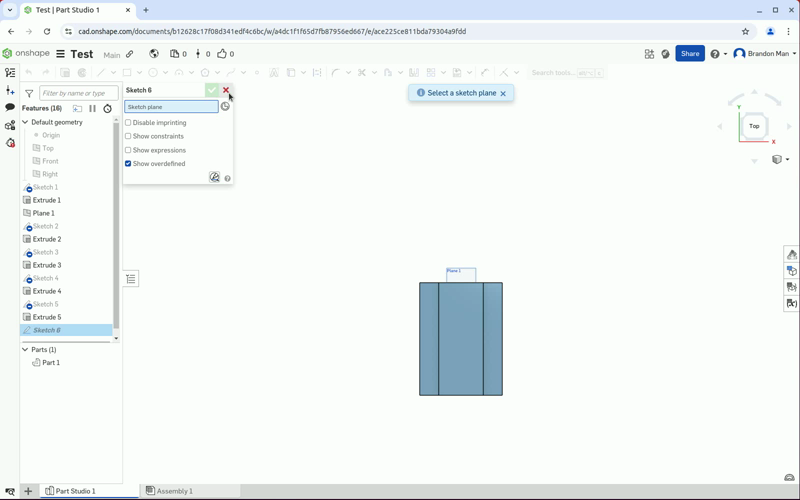
mouse_move(69, 215)
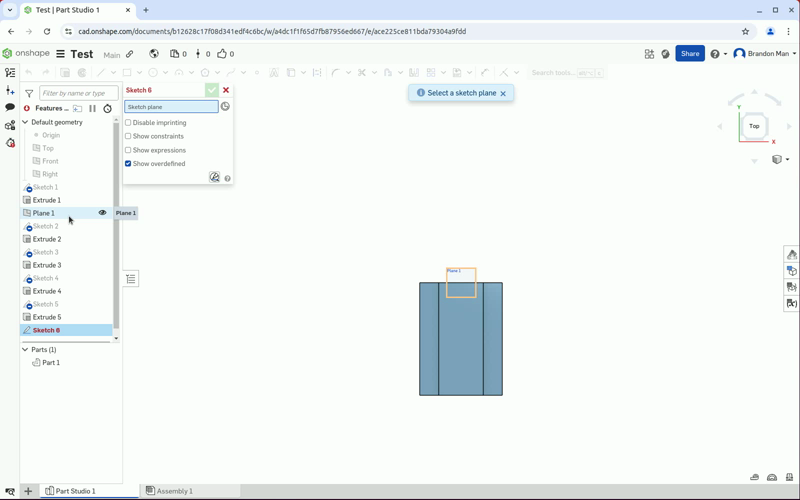
click(69, 215)
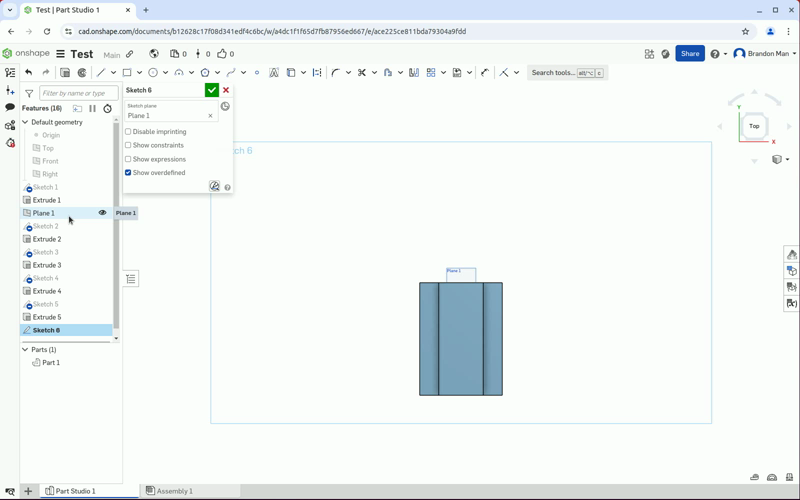
mouse_move(73, 352)
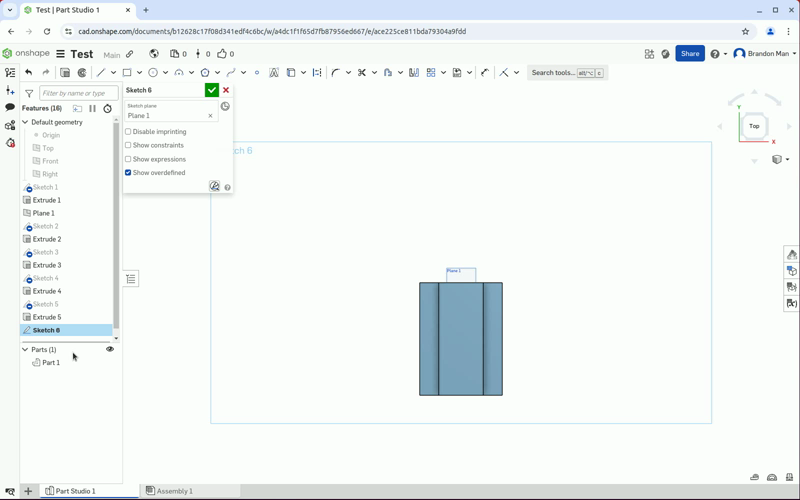
key(y)
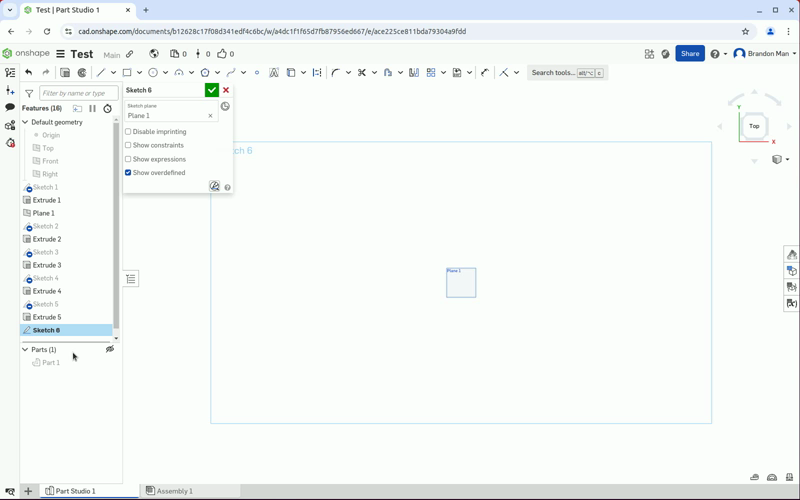
key(l)
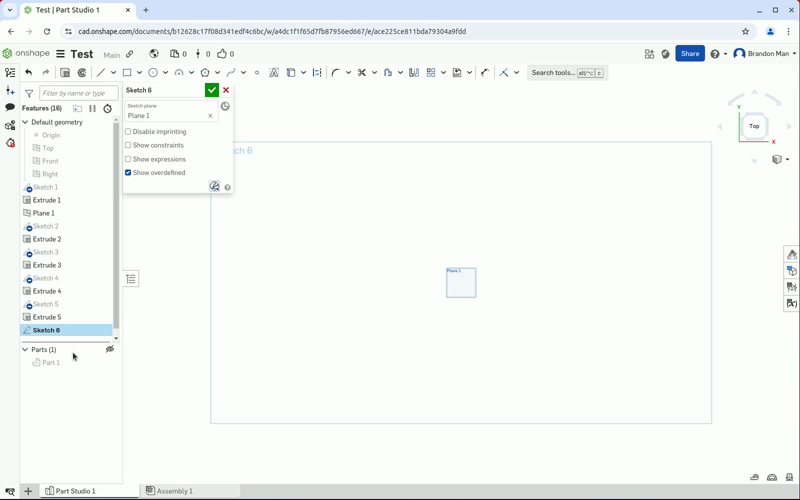
key_down(shift)
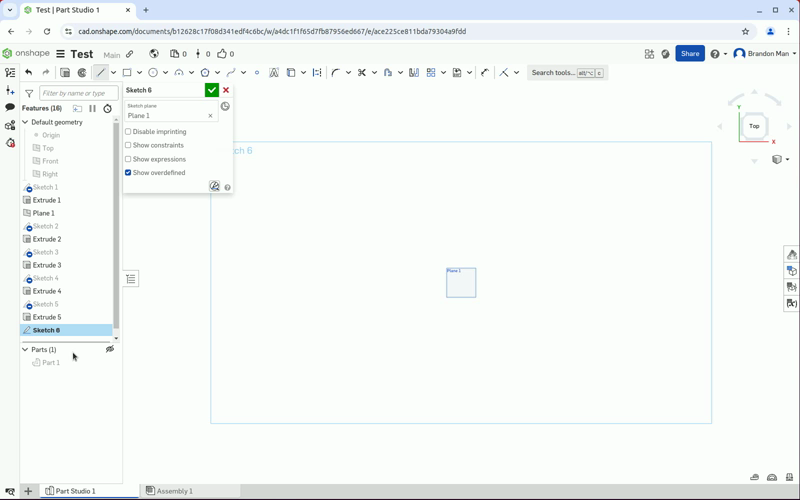
mouse_move(450, 367)
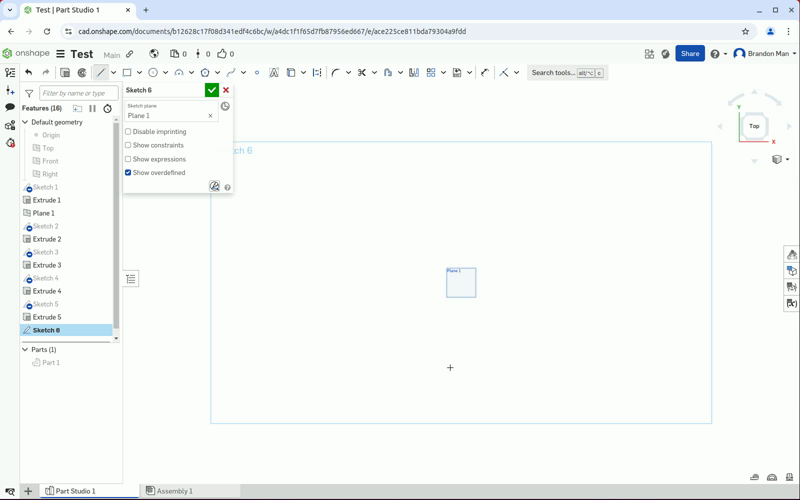
click(450, 367)
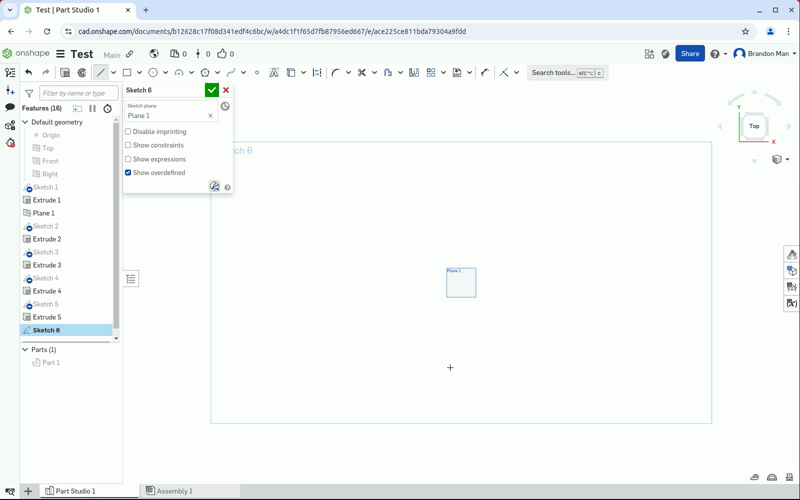
key_up(shift)
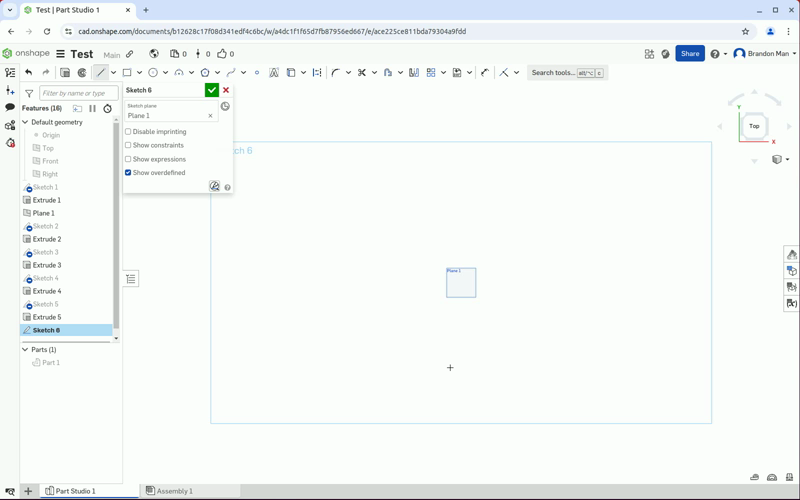
key_down(shift)
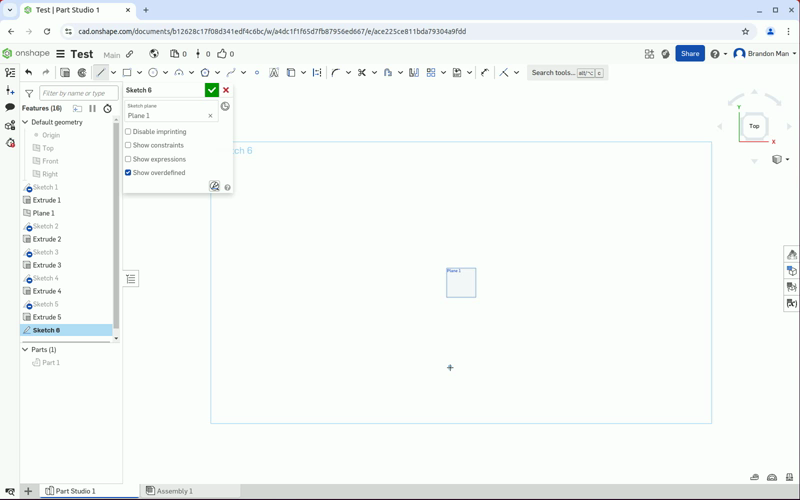
mouse_move(480, 367)
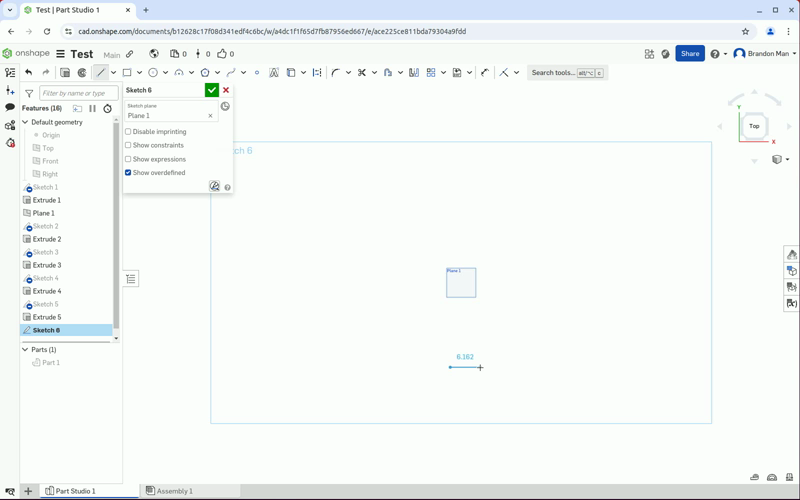
mouse_move(462, 367)
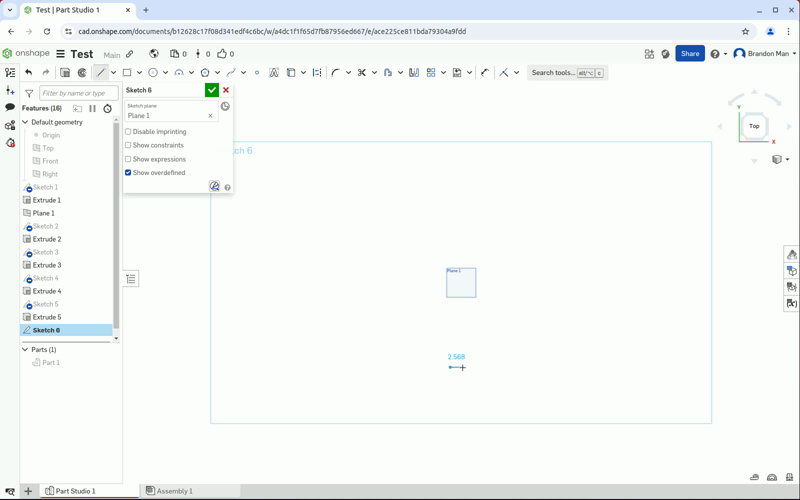
click(462, 367)
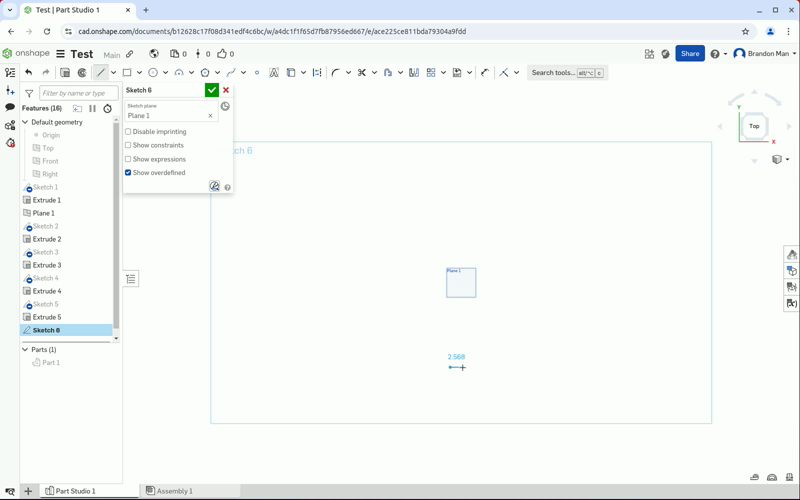
key_up(shift)
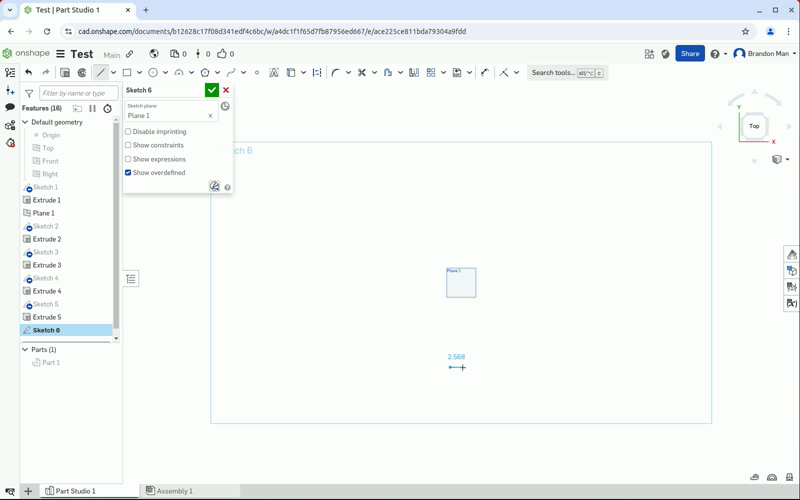
key_down(shift)
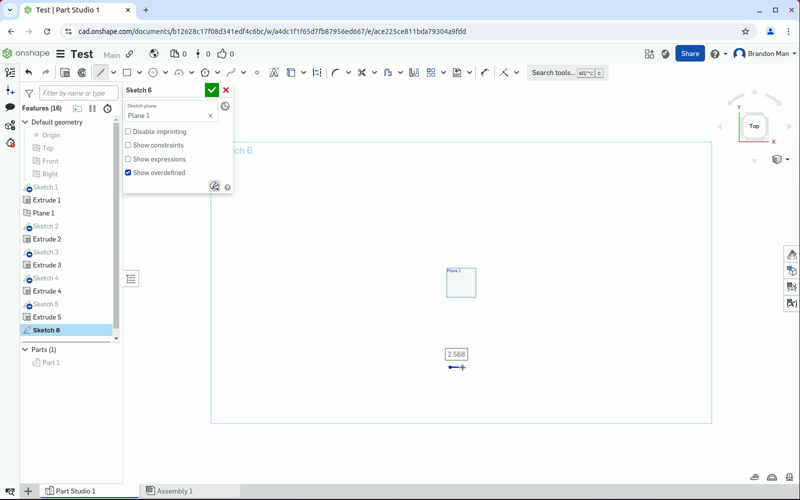
mouse_move(492, 367)
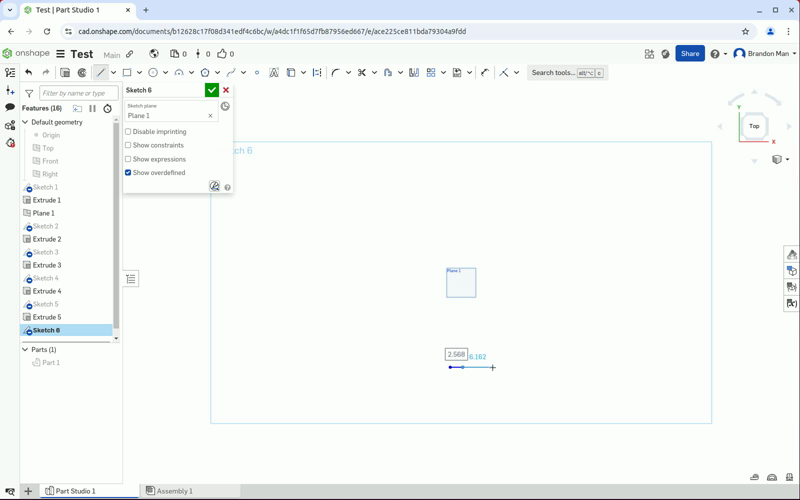
mouse_move(462, 354)
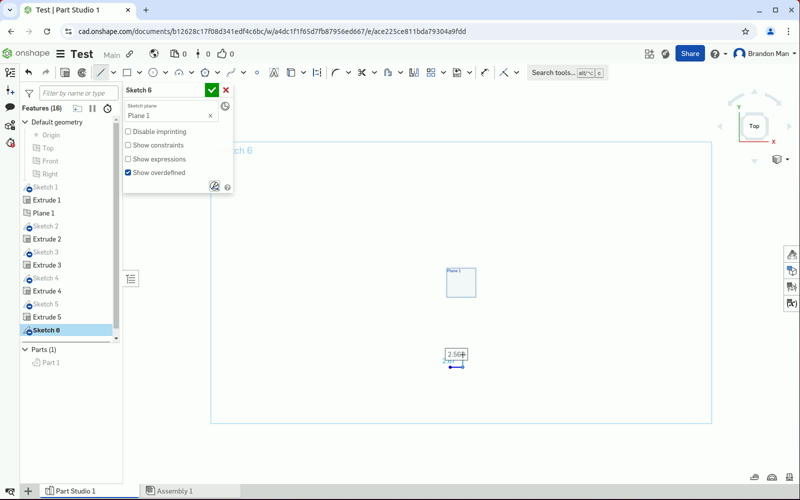
click(462, 354)
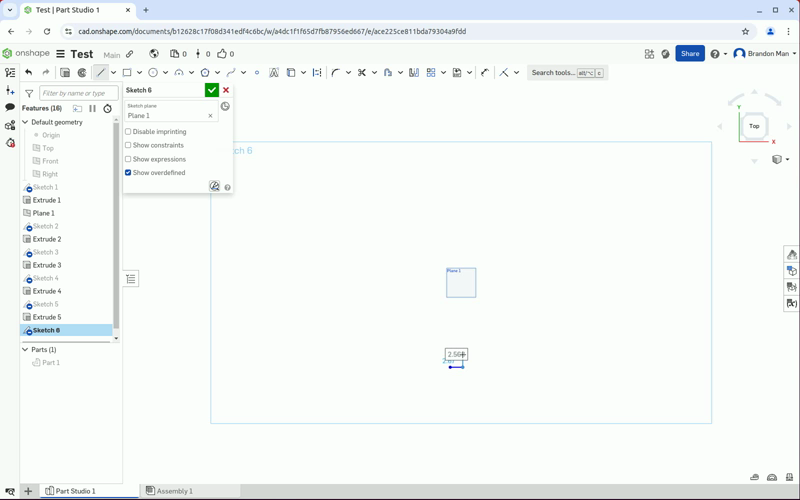
key_up(shift)
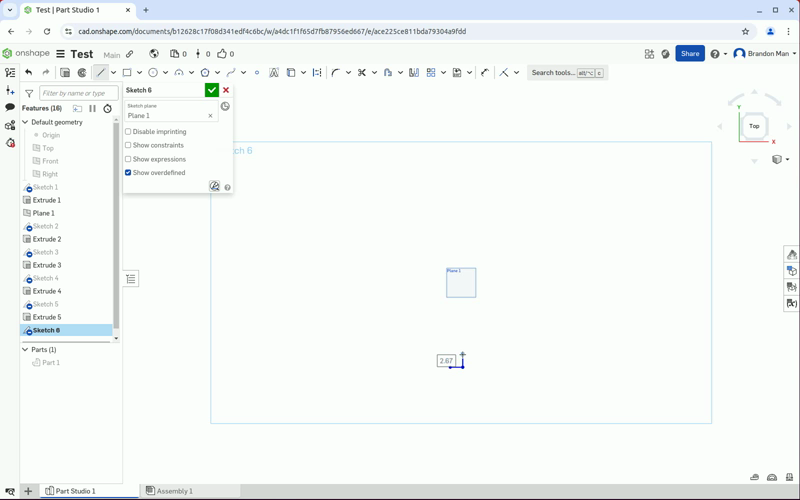
key(esc)
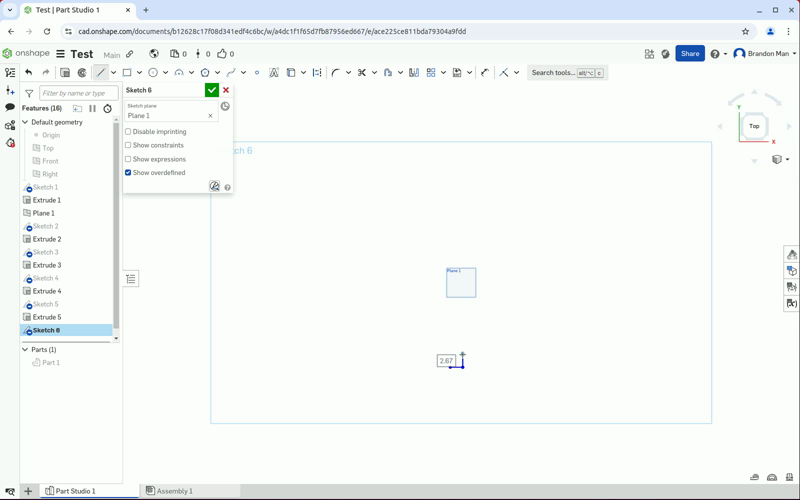
key(a)
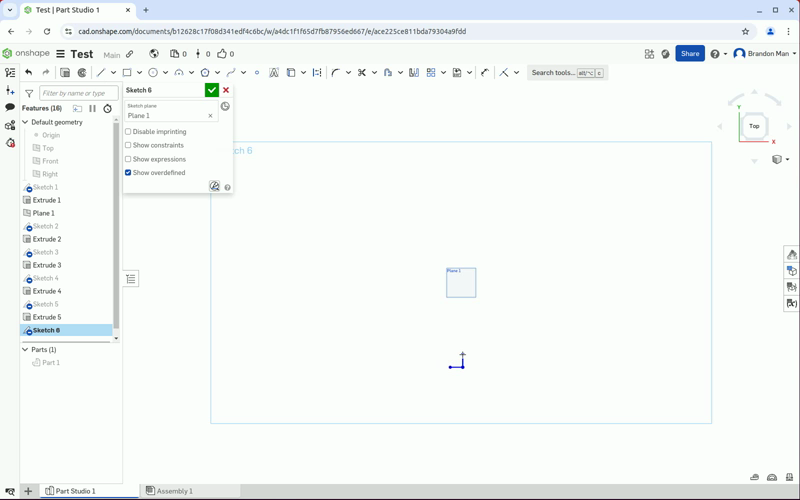
mouse_move(462, 354)
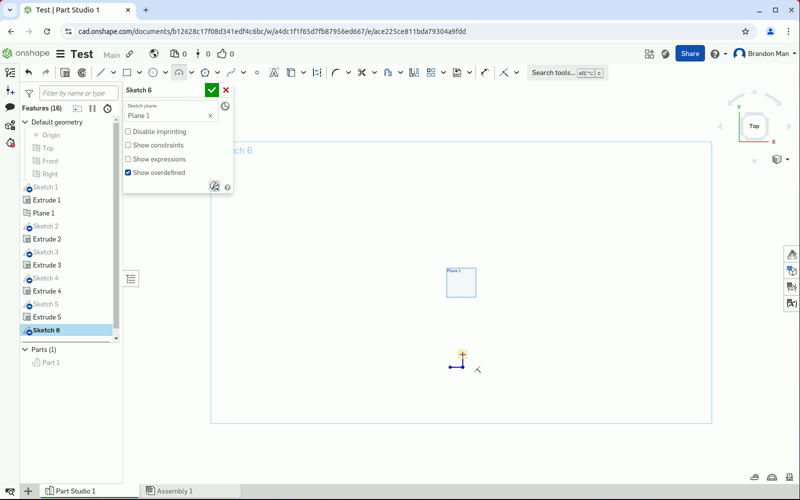
click(462, 354)
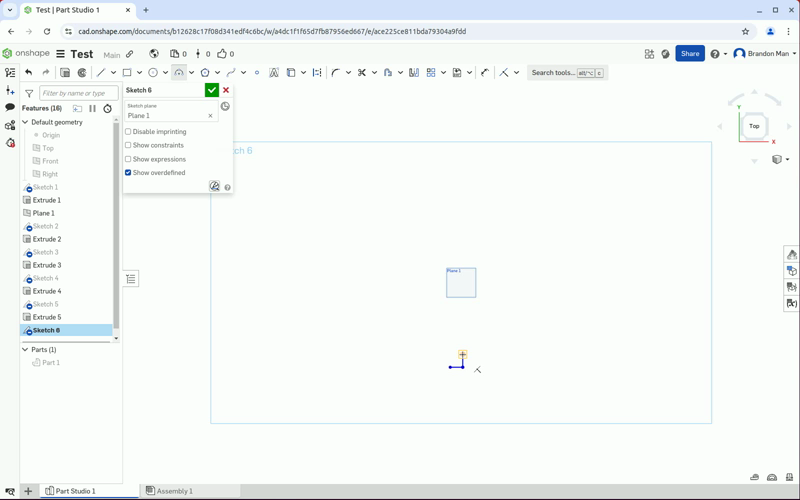
mouse_move(450, 367)
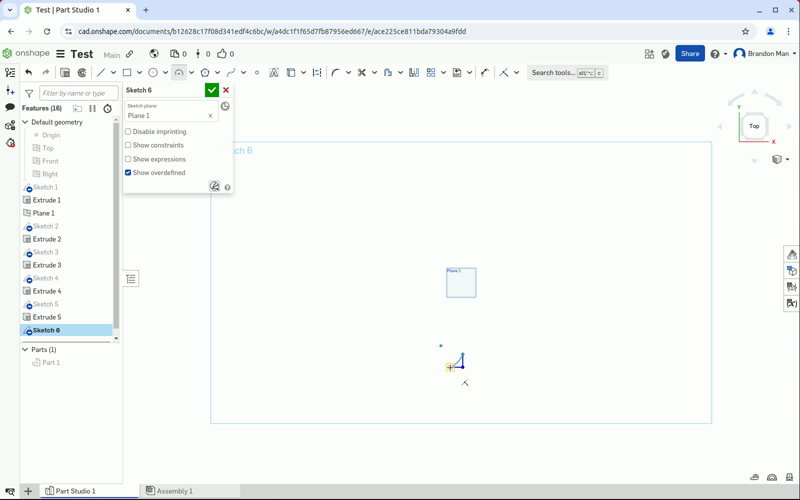
click(450, 367)
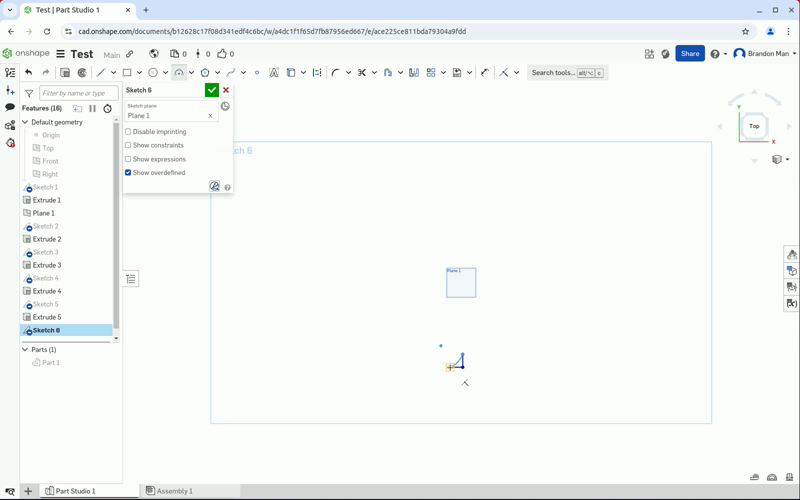
key_down(shift)
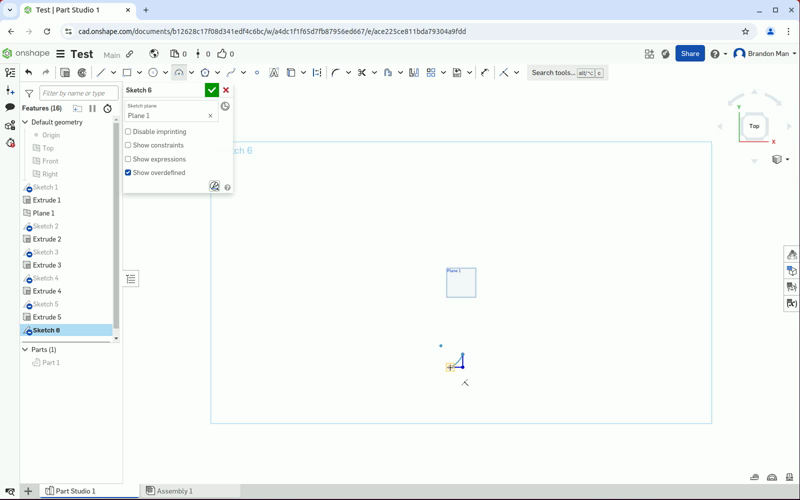
mouse_move(453, 358)
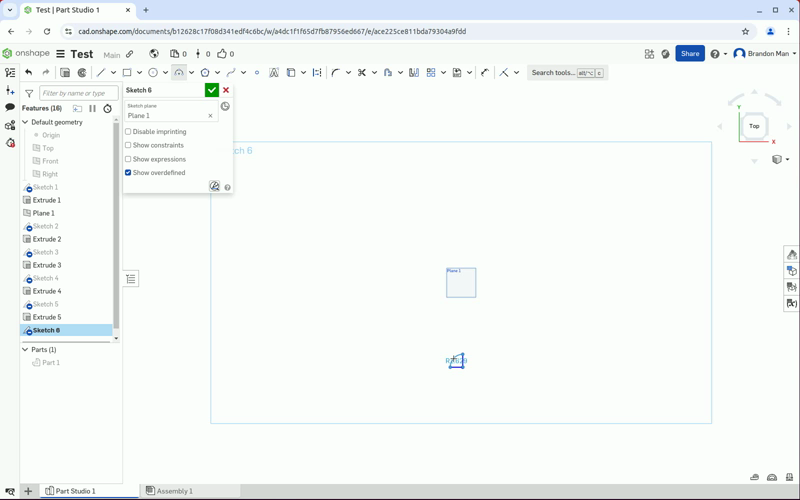
click(453, 358)
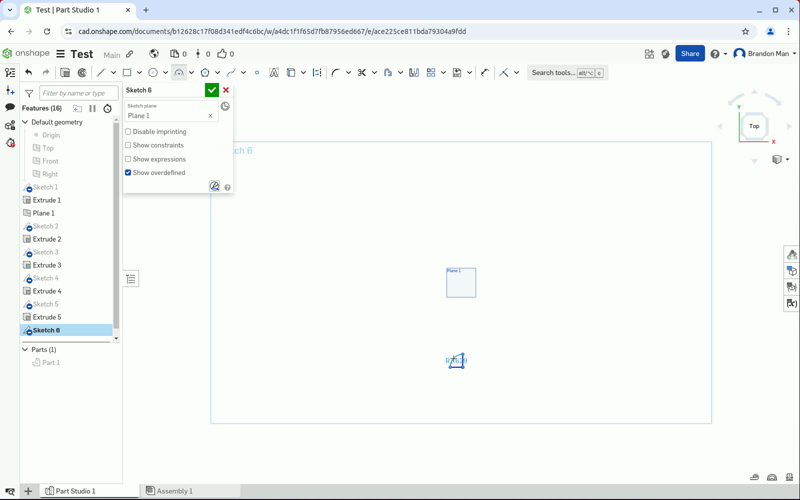
key_up(shift)
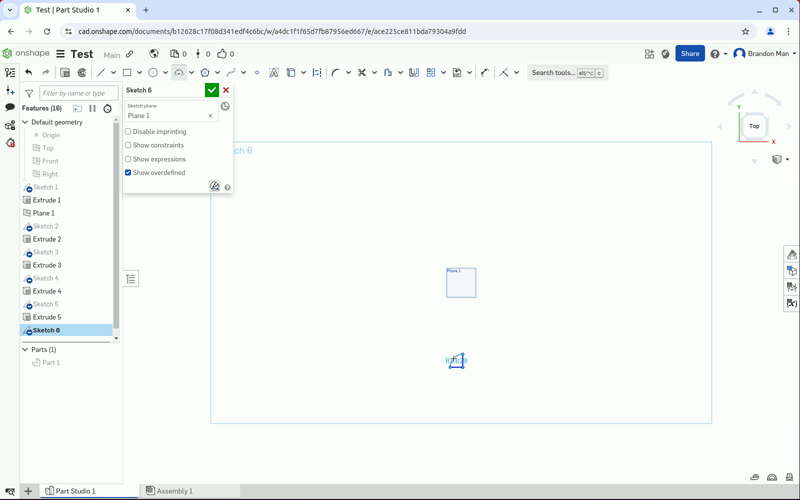
key(esc)
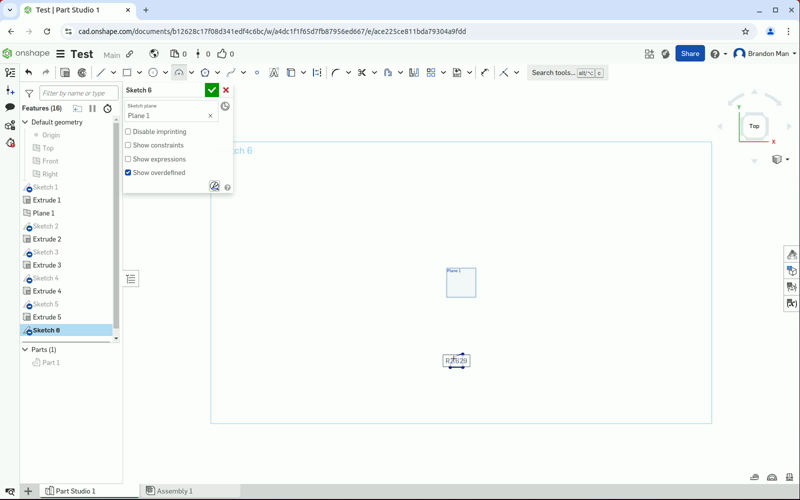
mouse_move(461, 358)
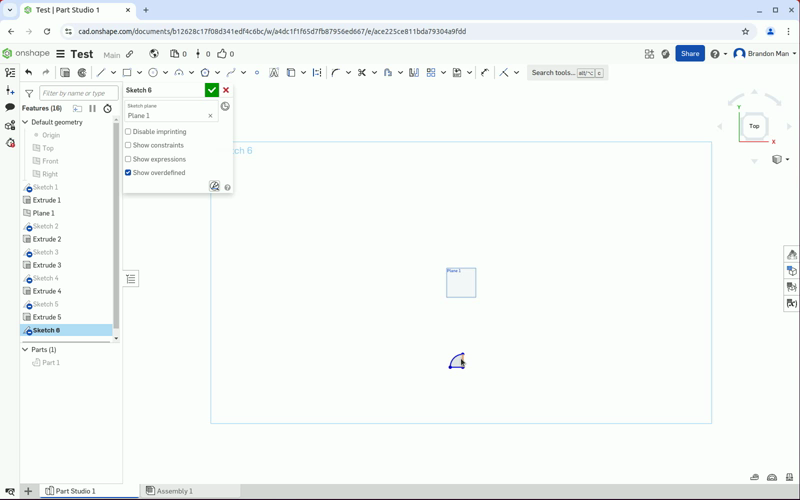
scroll(6)
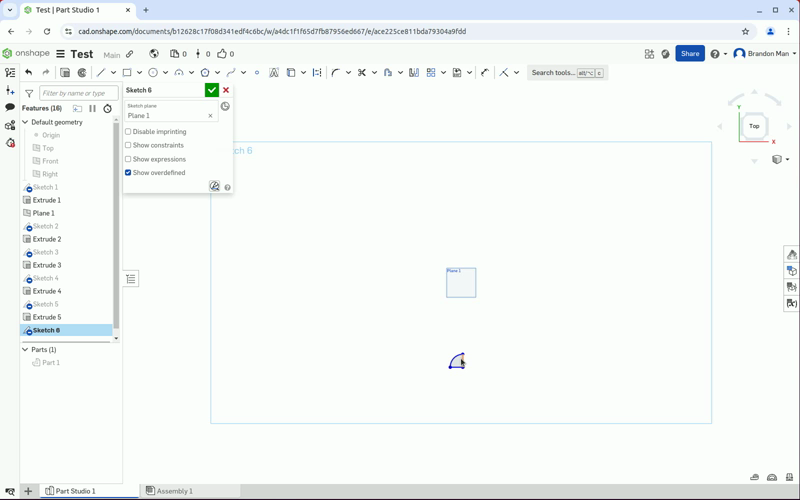
scroll(6)
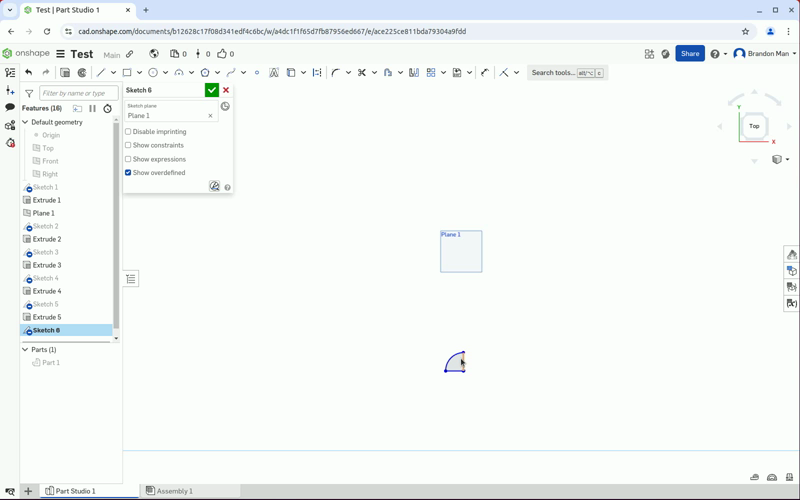
scroll(6)
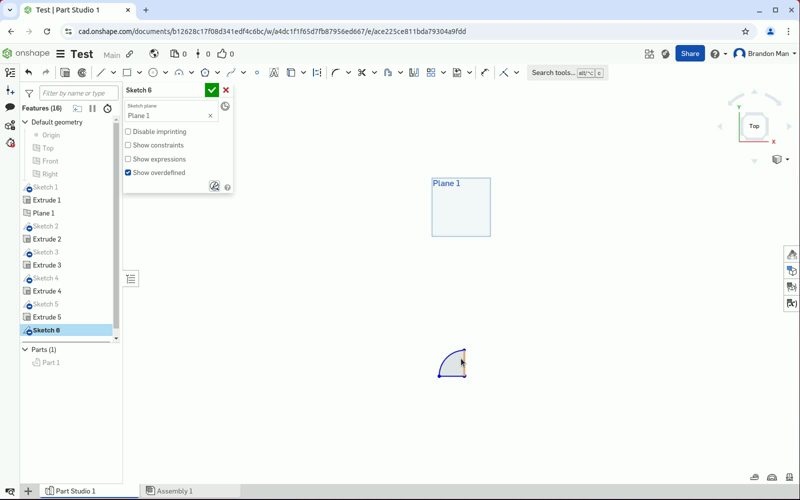
scroll(6)
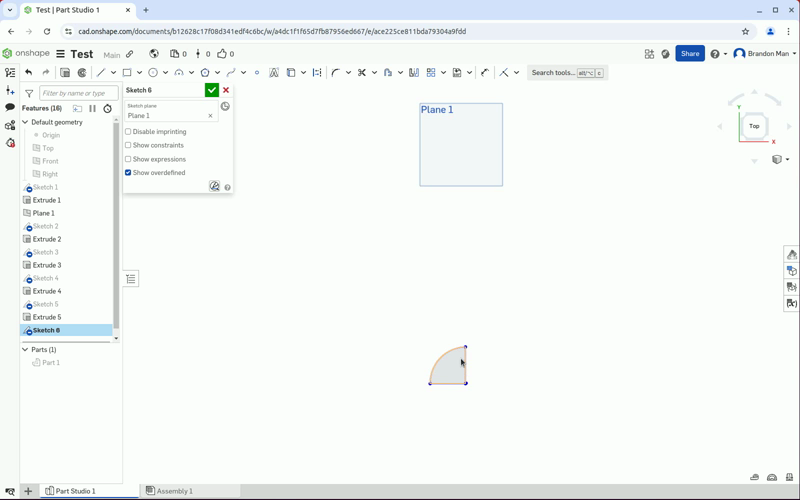
scroll(6)
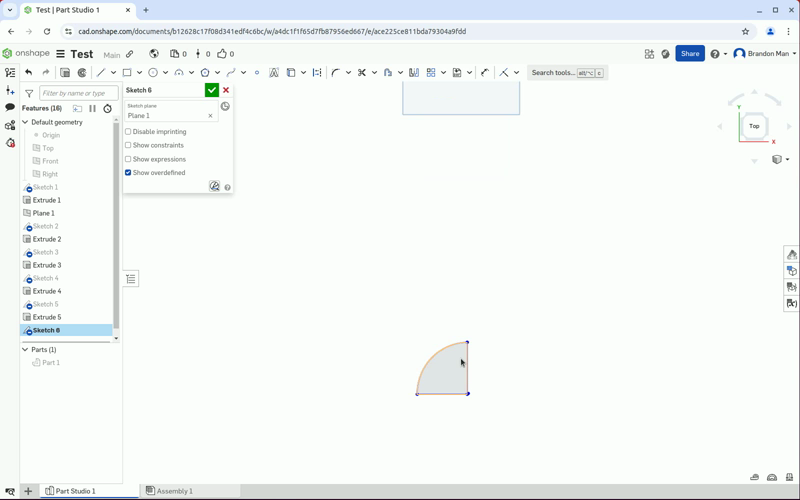
scroll(6)
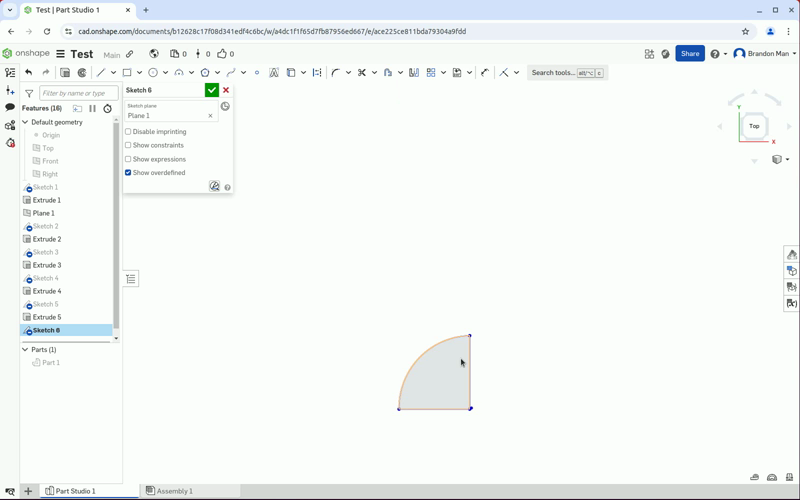
scroll(6)
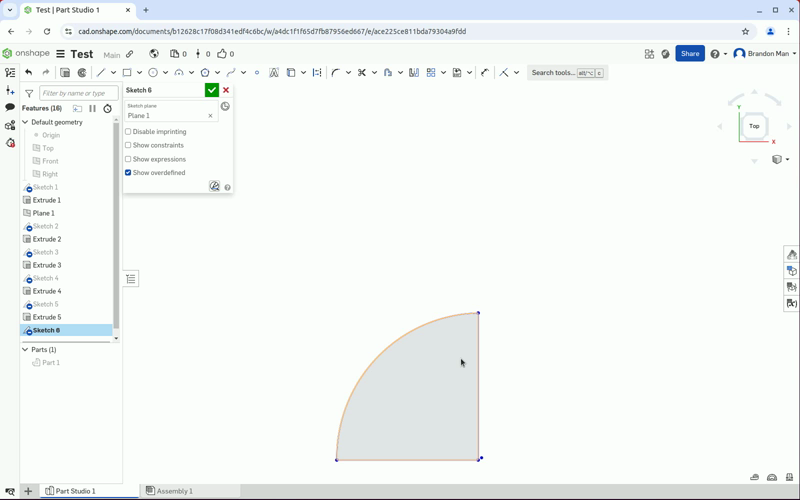
click(461, 358)
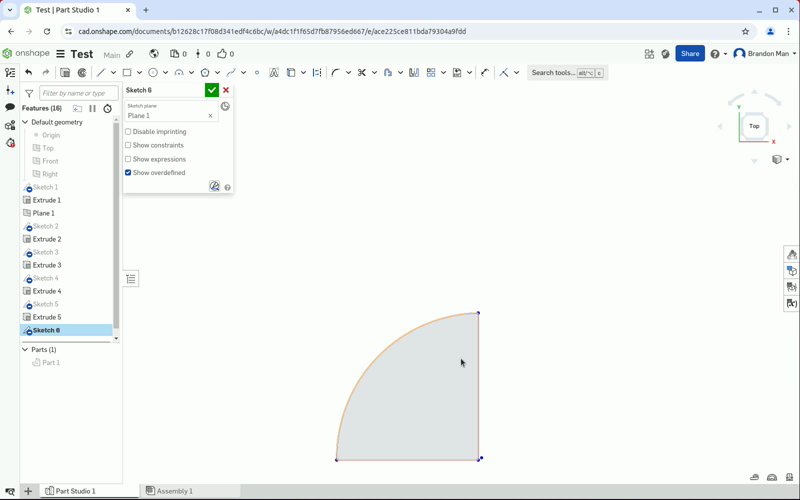
scroll(-6)
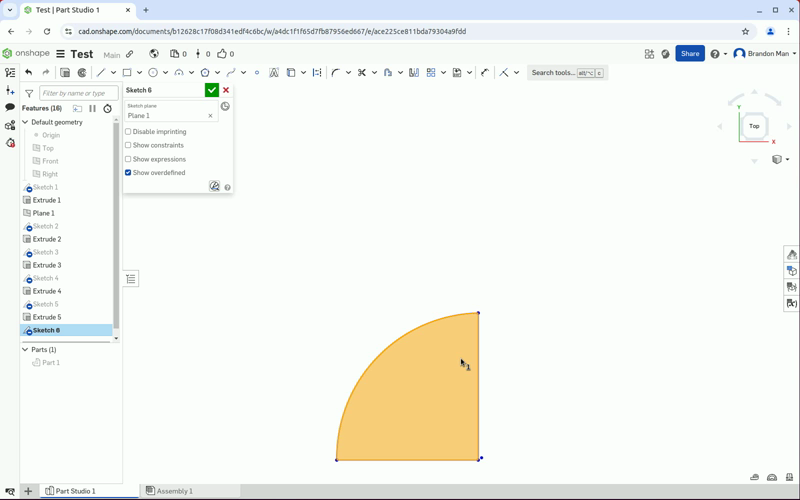
scroll(-6)
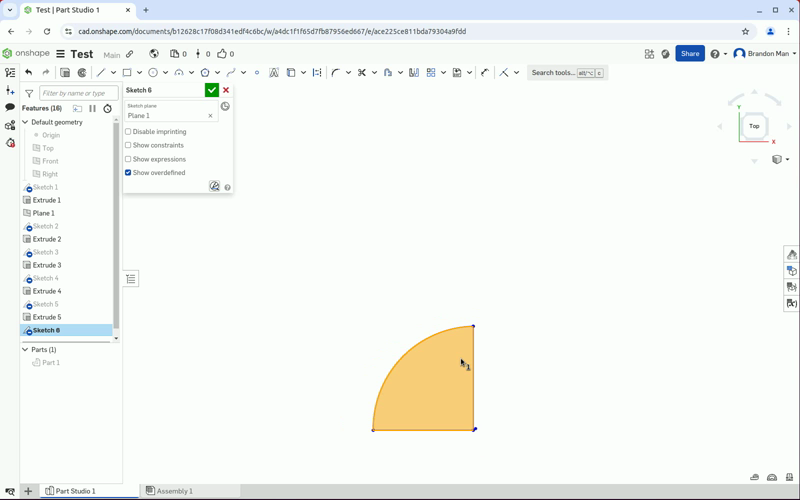
scroll(-6)
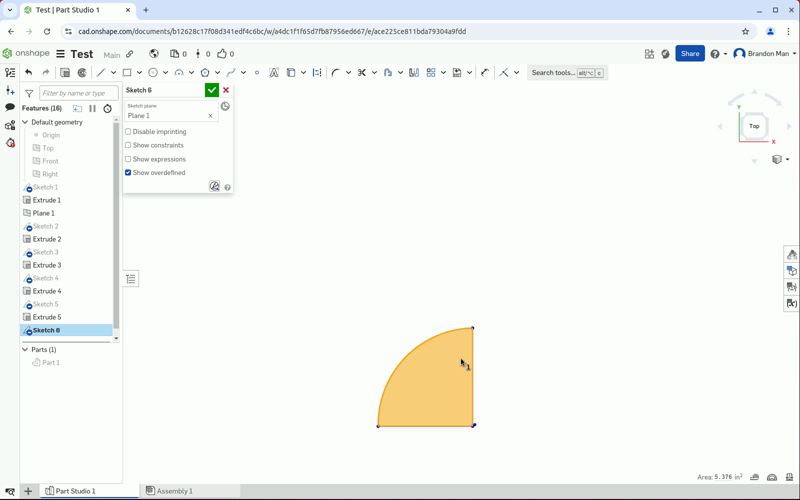
scroll(-6)
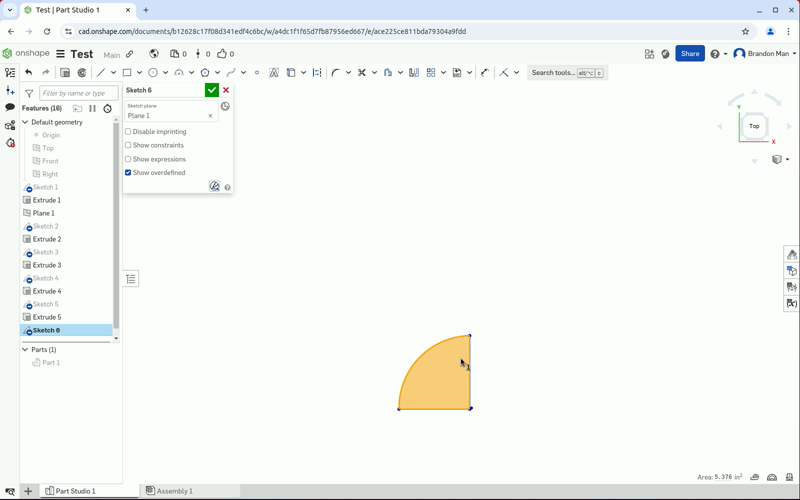
scroll(-6)
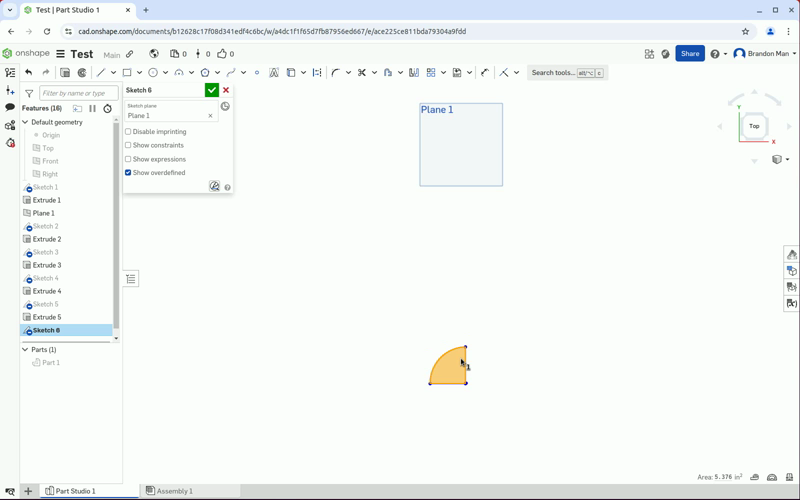
scroll(-6)
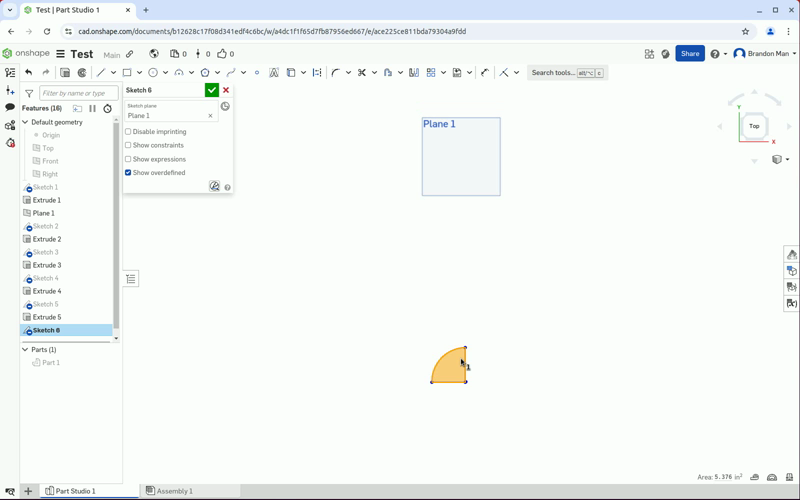
scroll(-6)
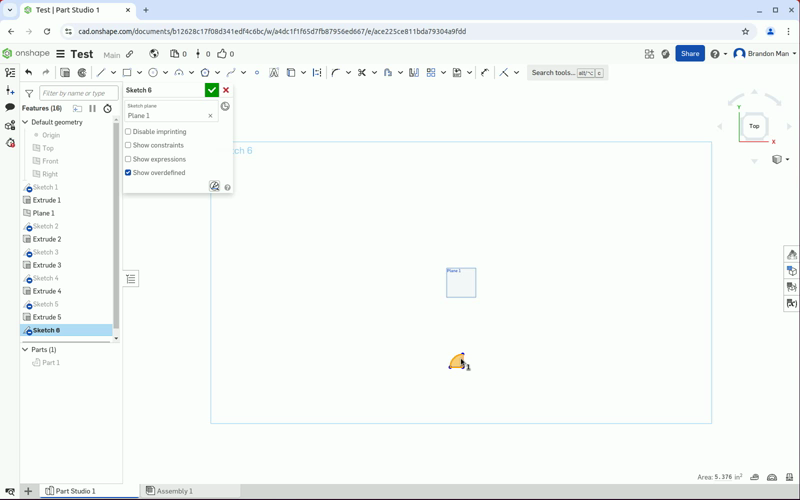
mouse_move(73, 352)
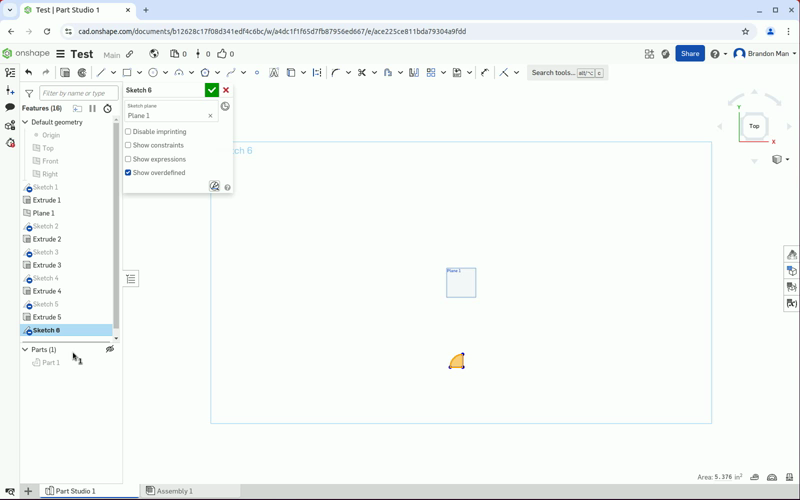
key(shift+y)
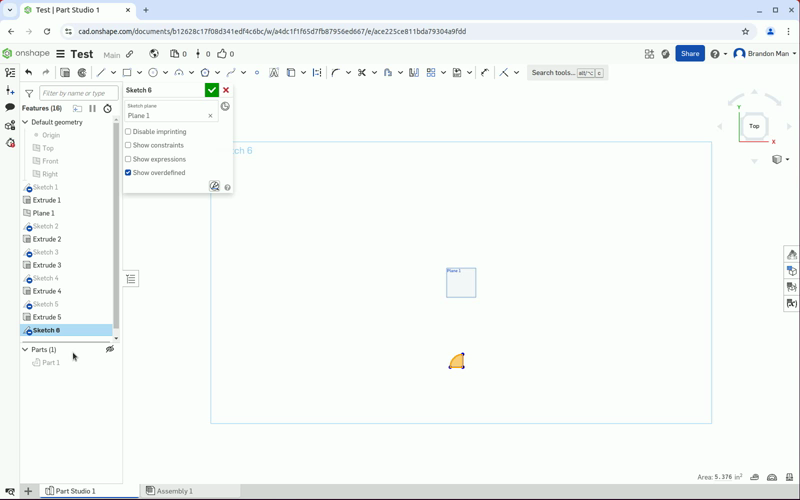
key(shift+e)
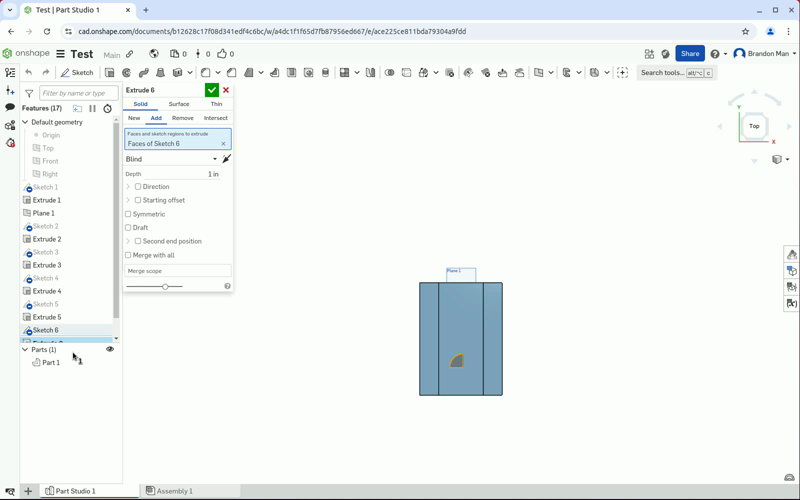
mouse_move(143, 106)
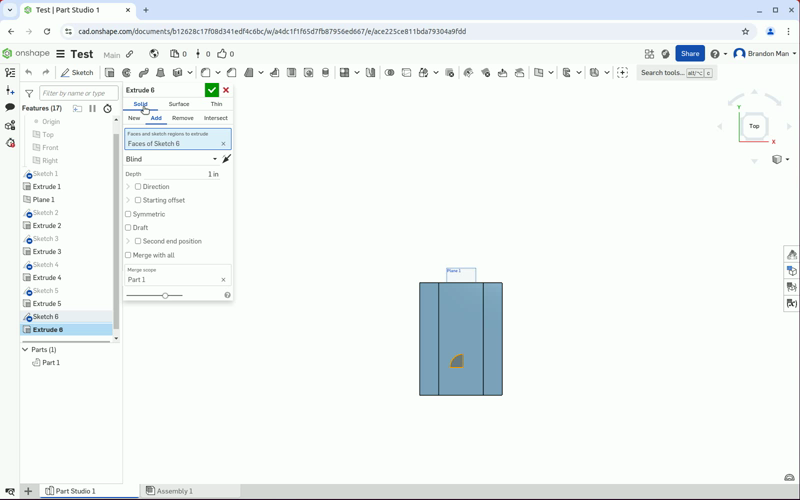
click(143, 106)
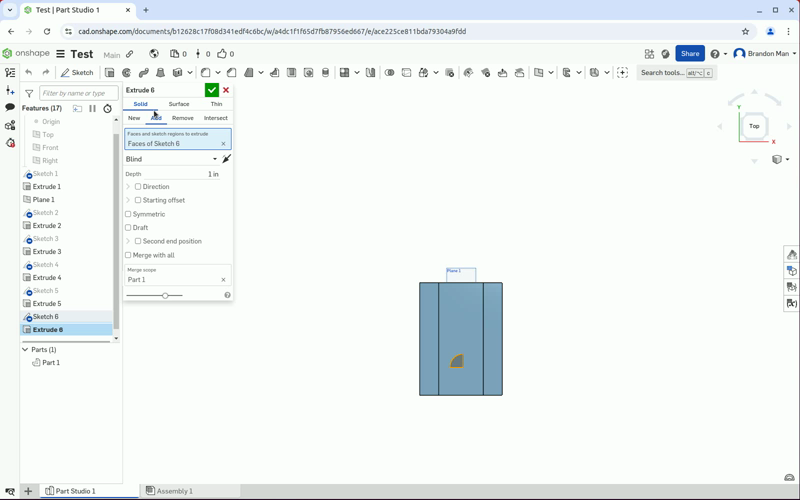
mouse_move(186, 120)
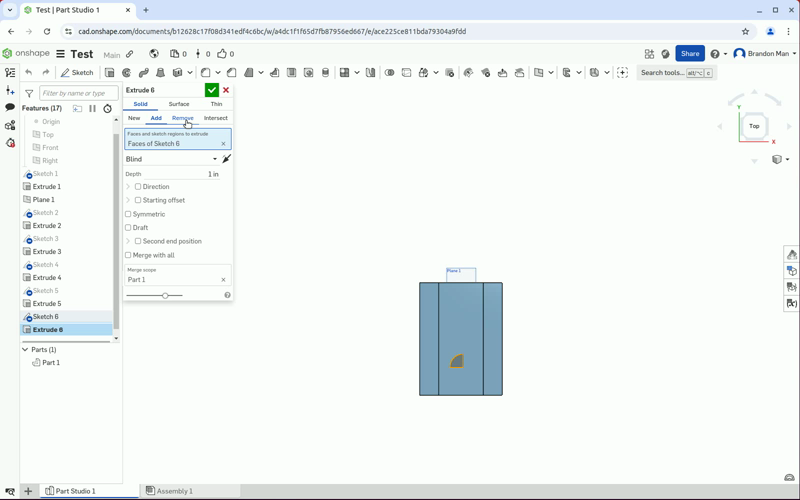
click(186, 120)
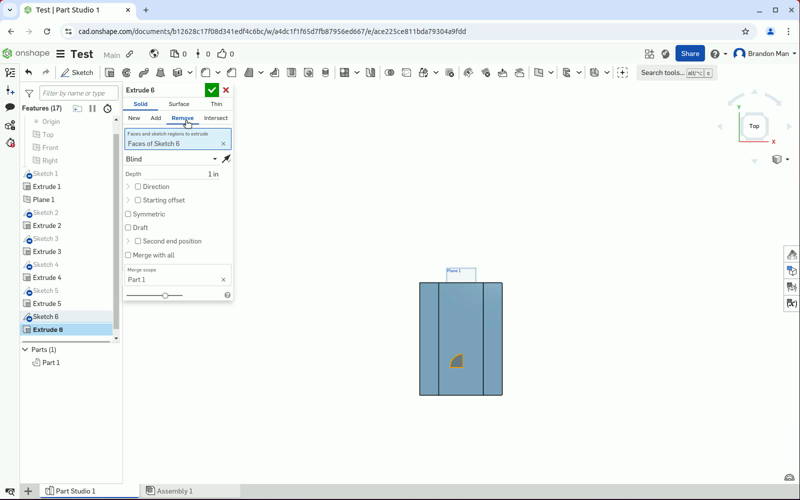
key(tab, 4)
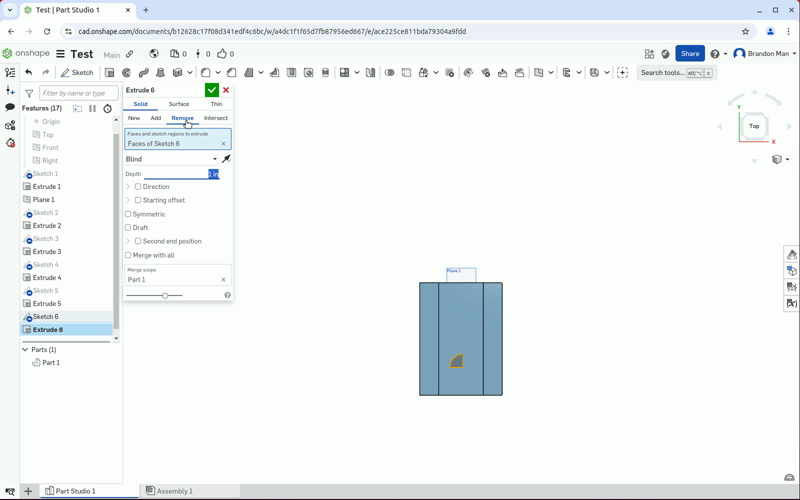
text(7.703)
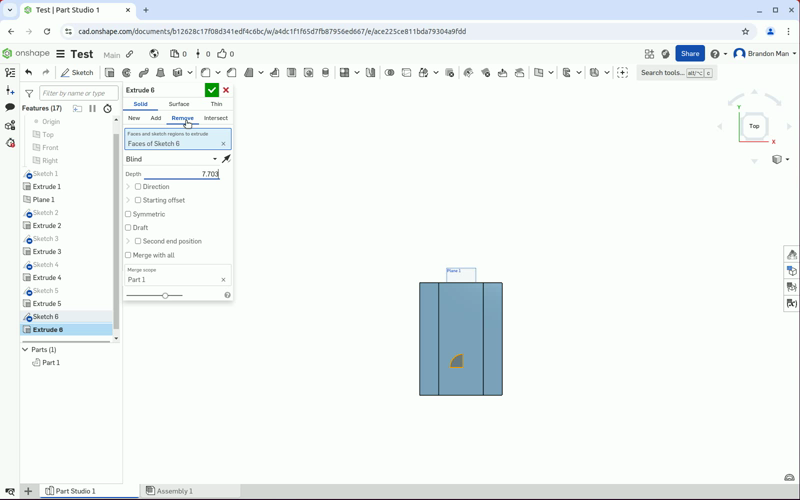
key(tab, 6)
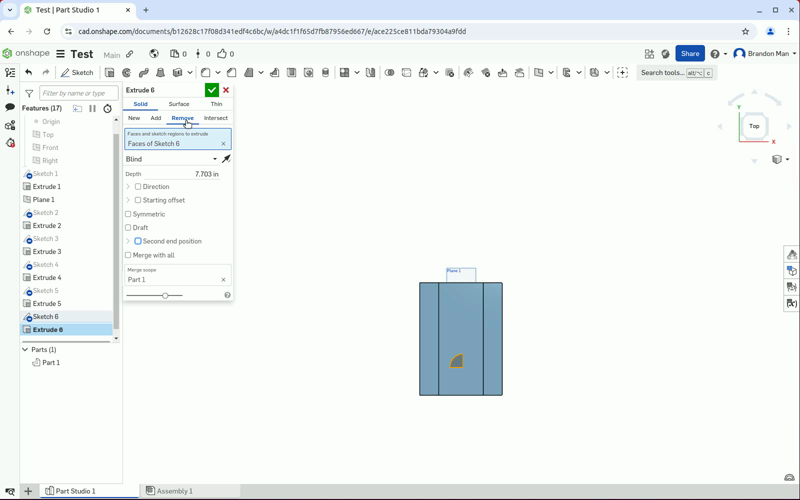
key(space)
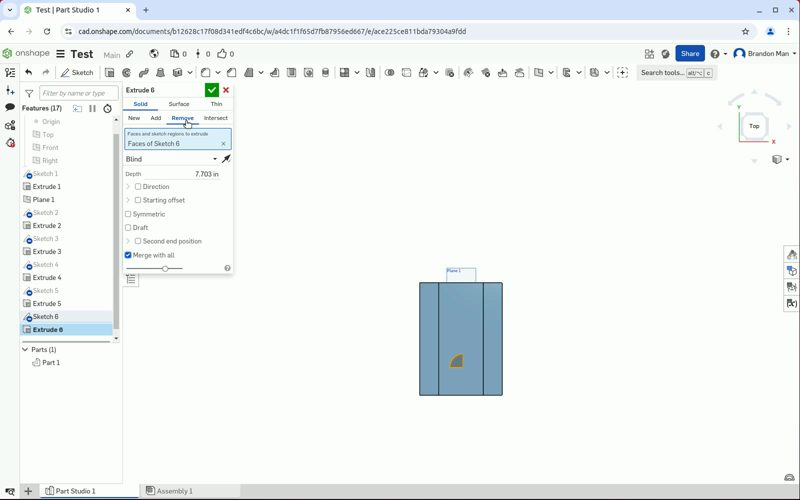
key(enter)
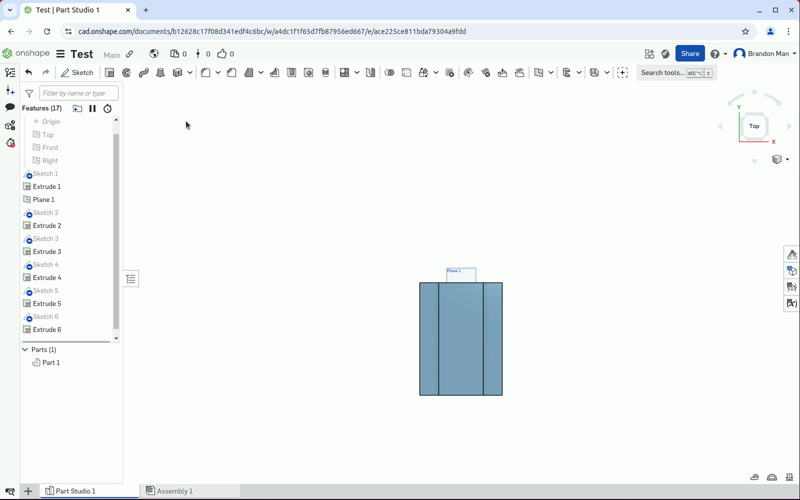
key(shift+h)
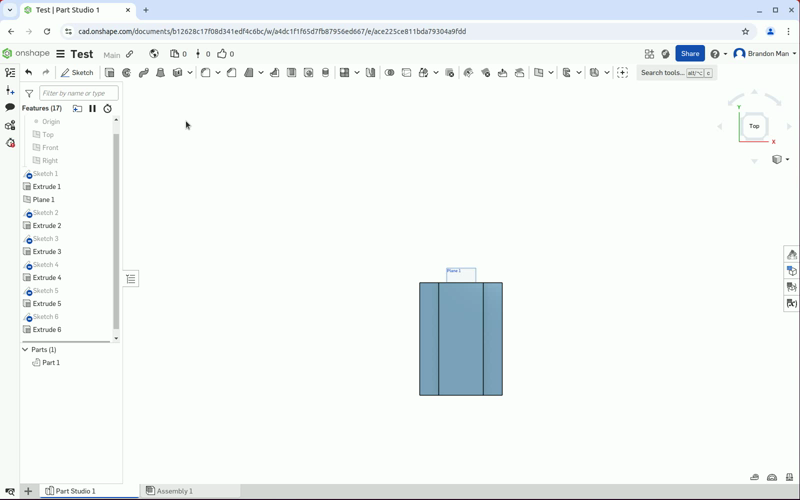
key(shift+h)
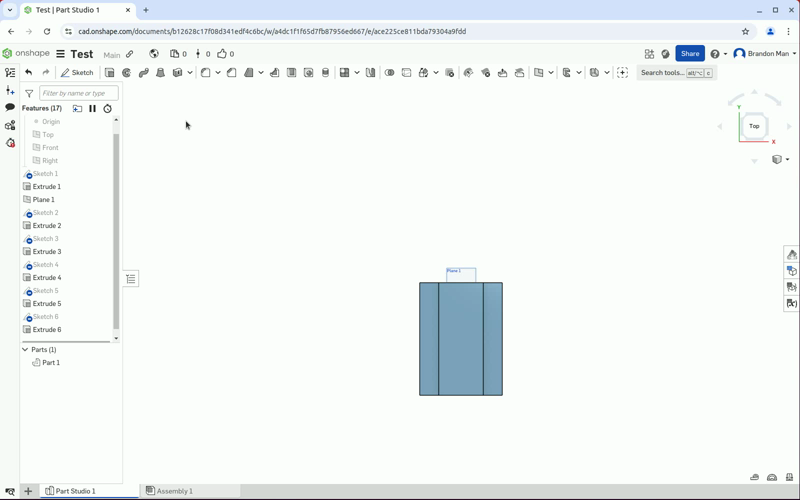
mouse_move(69, 176)
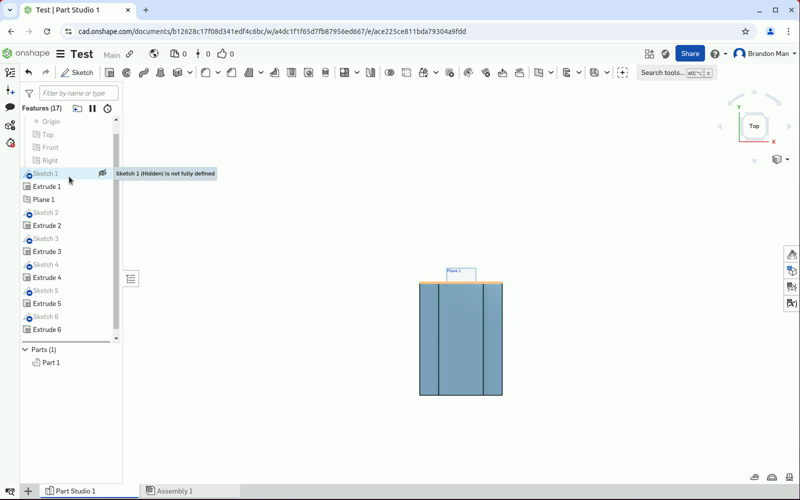
click(69, 176)
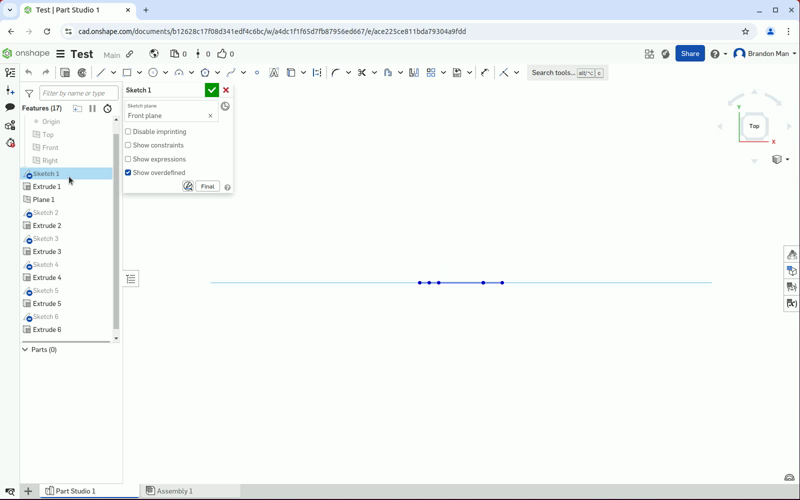
mouse_move(229, 92)
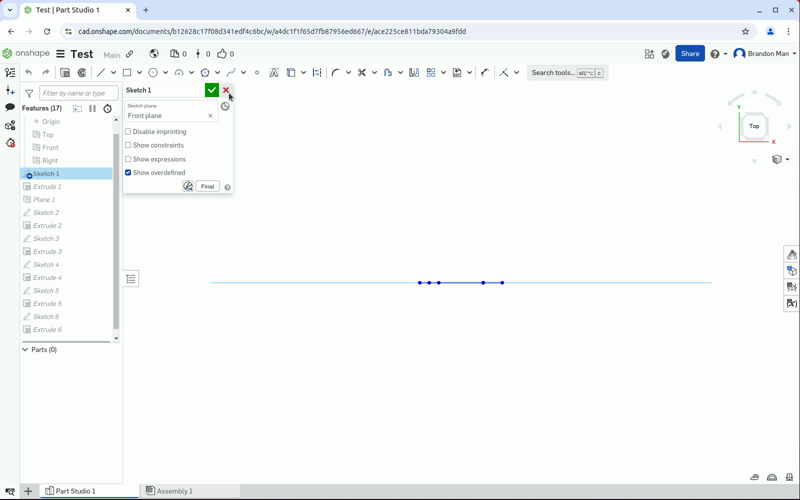
click(229, 92)
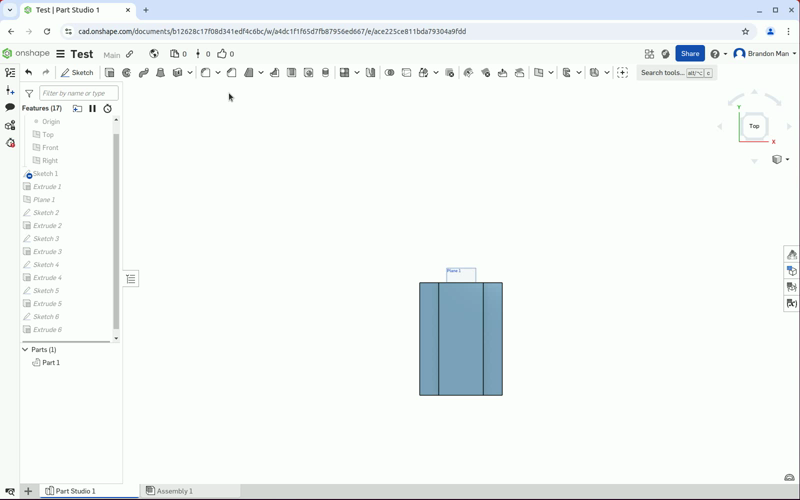
key(shift+s)
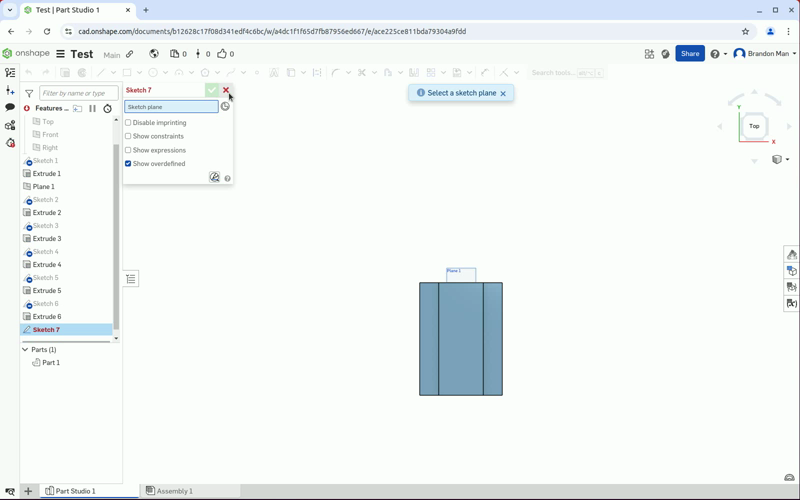
mouse_move(69, 189)
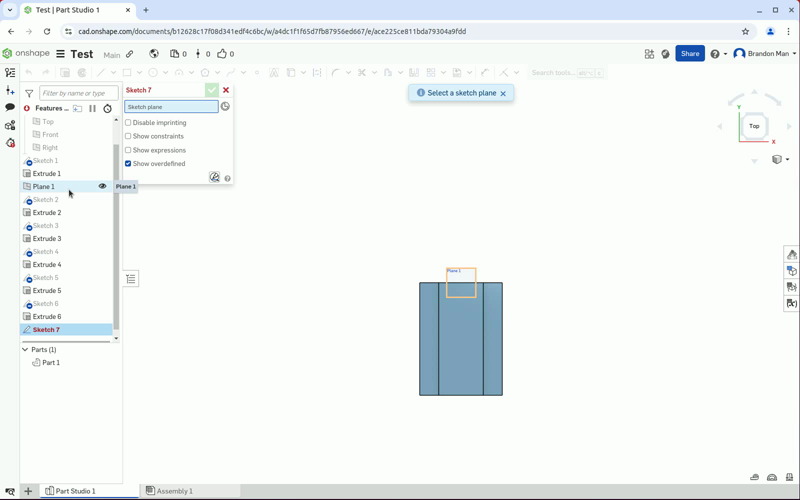
click(69, 189)
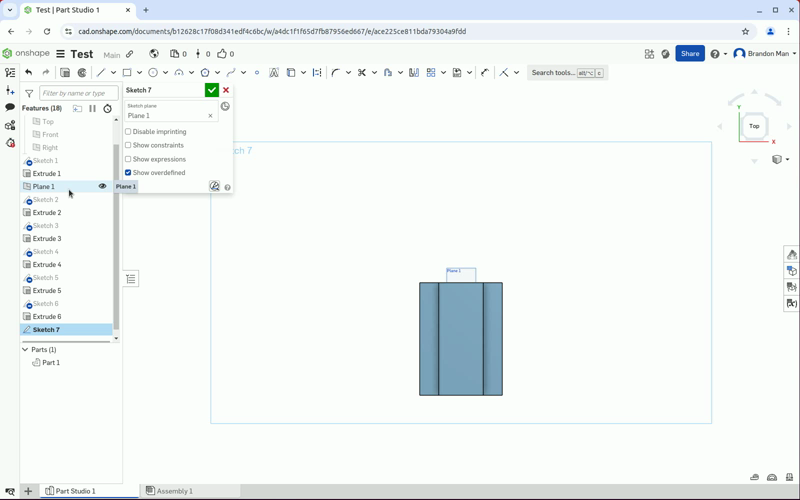
mouse_move(73, 352)
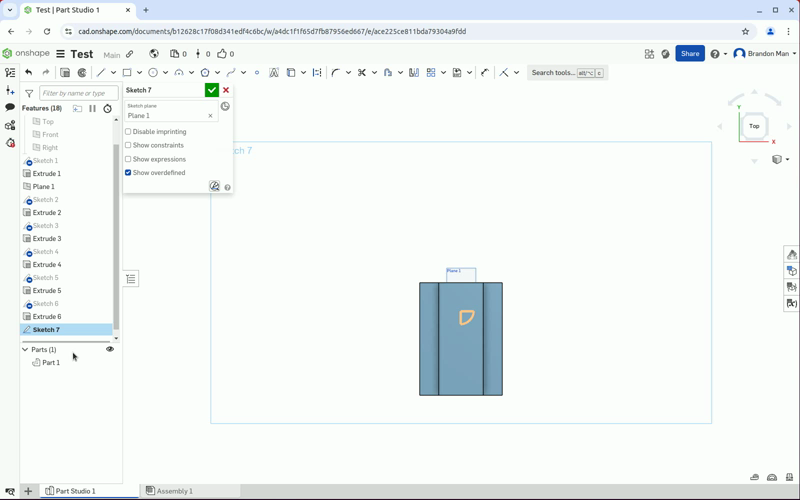
key(y)
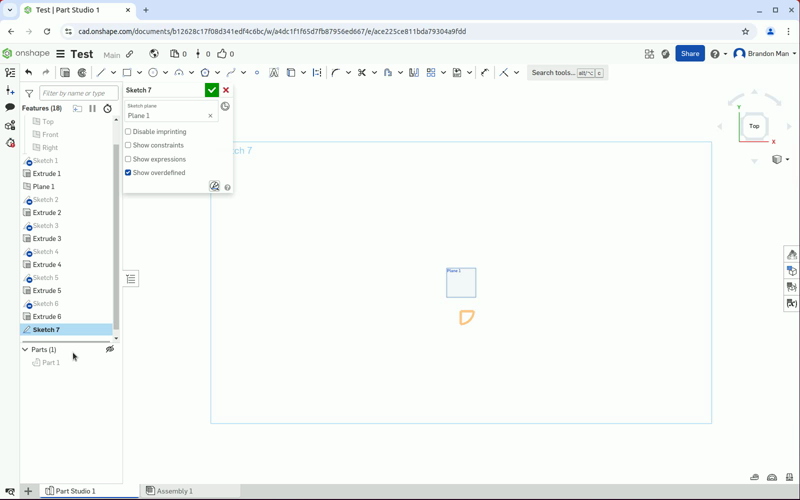
key(l)
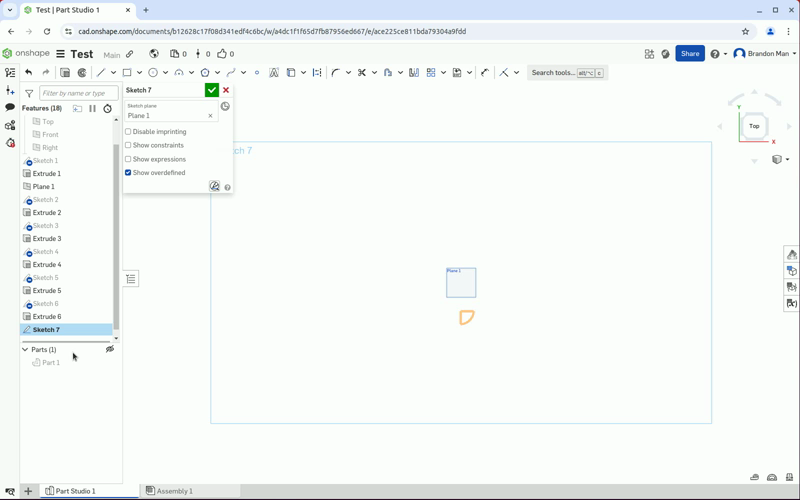
key_down(shift)
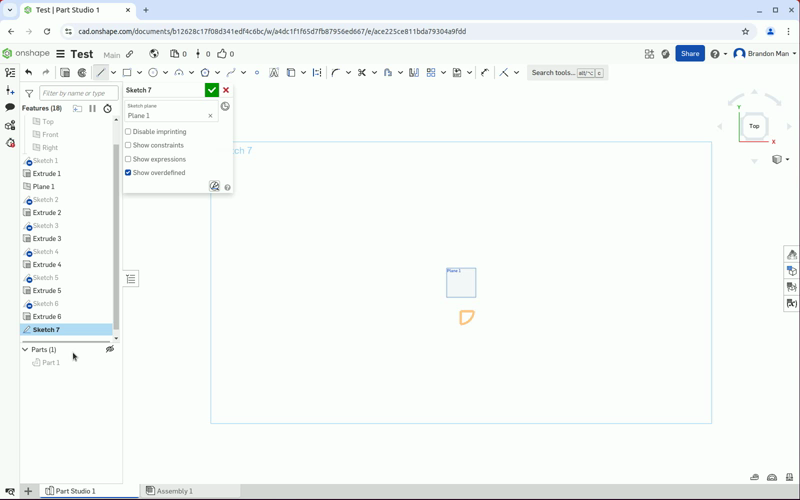
mouse_move(460, 368)
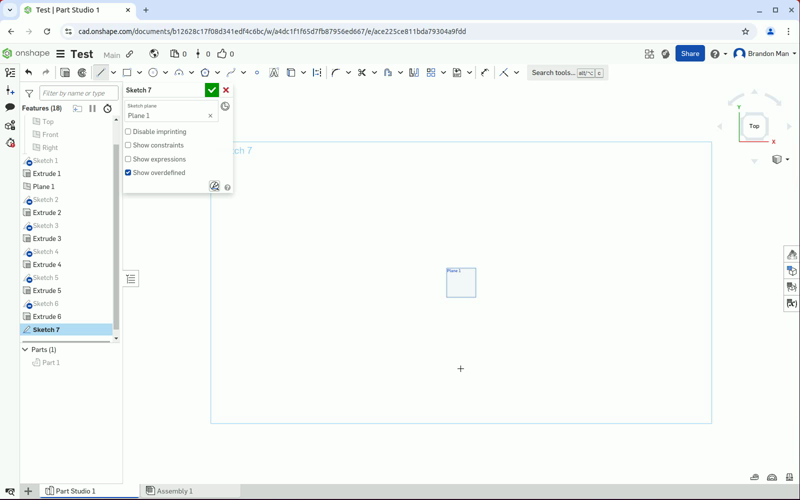
click(460, 368)
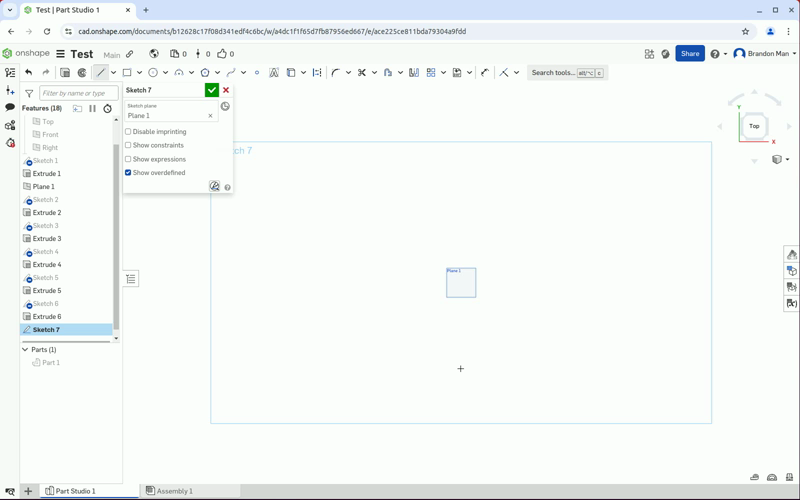
key_up(shift)
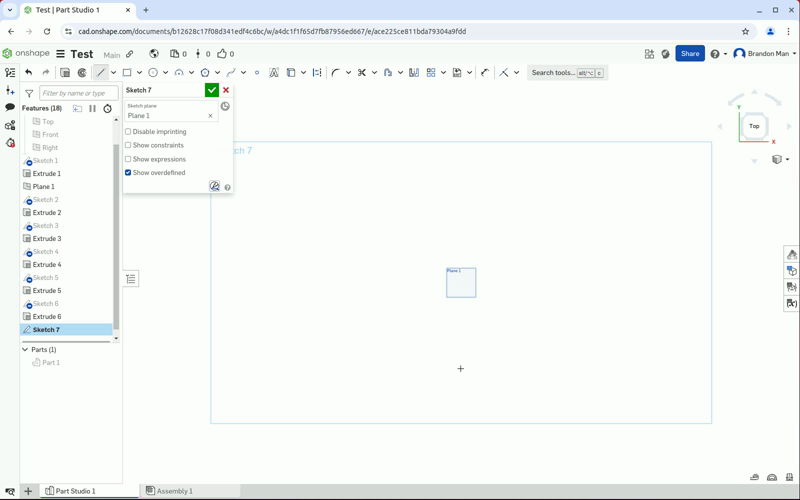
key_down(shift)
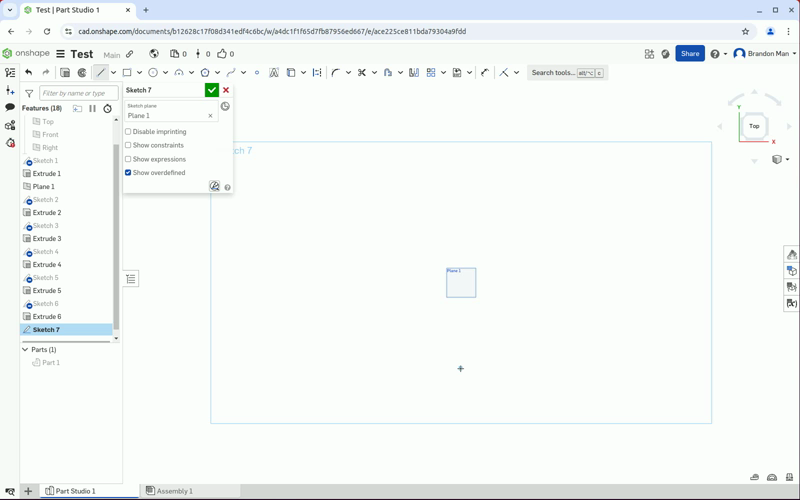
mouse_move(490, 368)
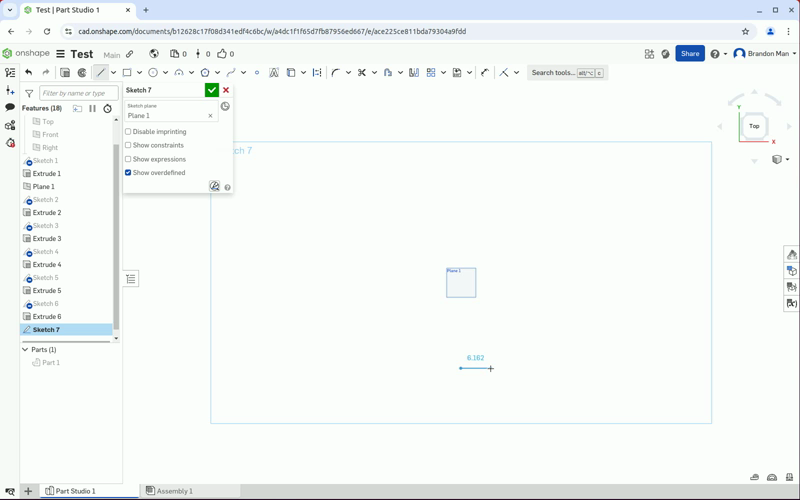
mouse_move(473, 368)
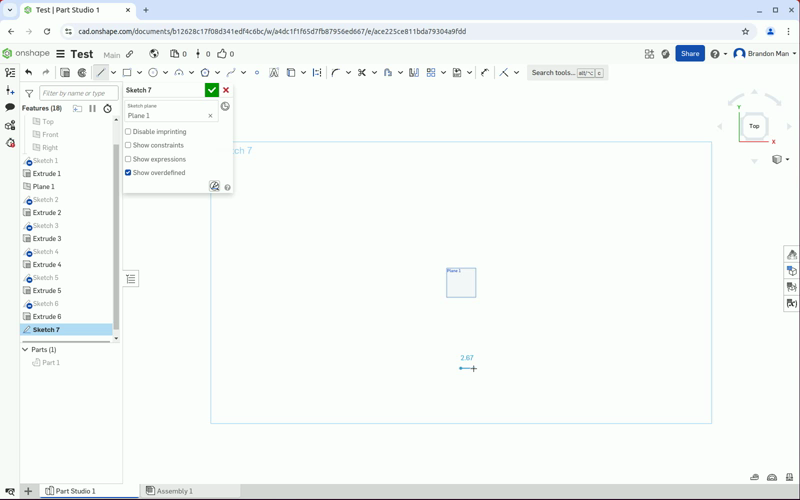
click(473, 368)
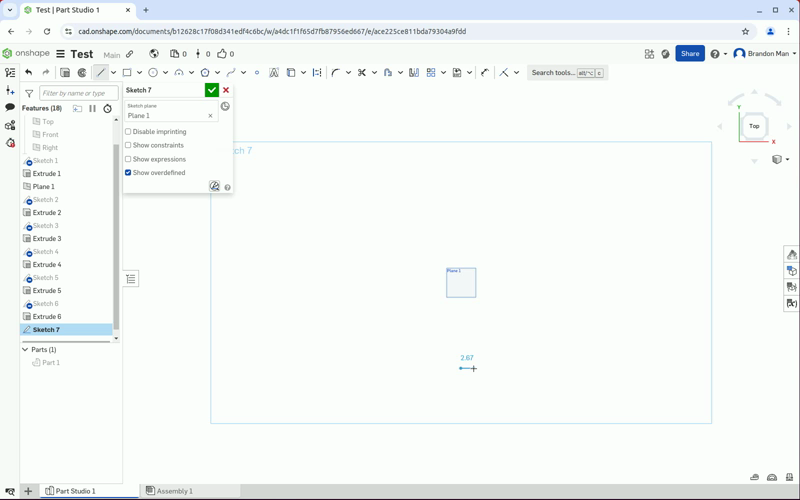
key_up(shift)
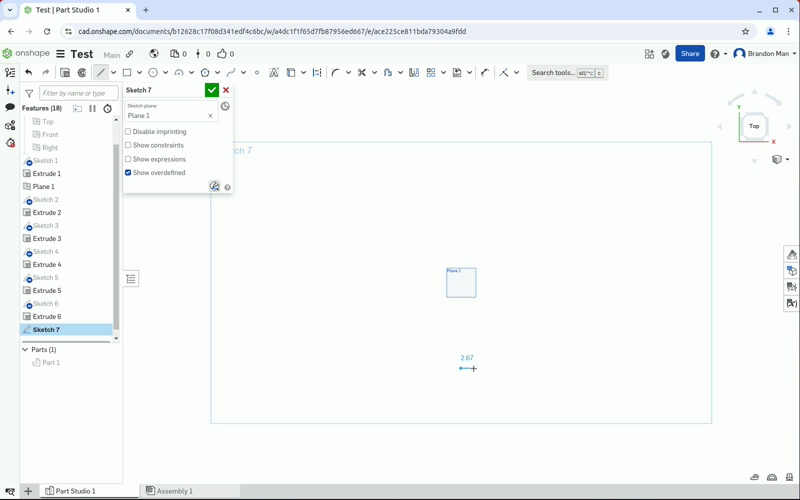
key(esc)
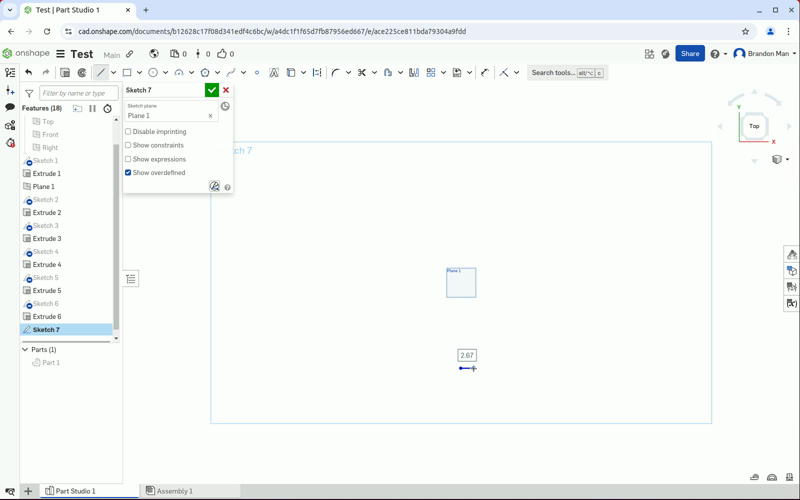
key(a)
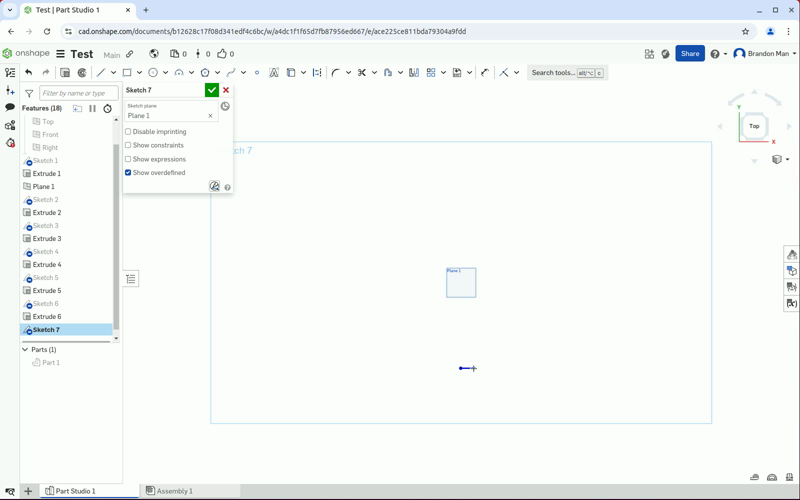
mouse_move(473, 368)
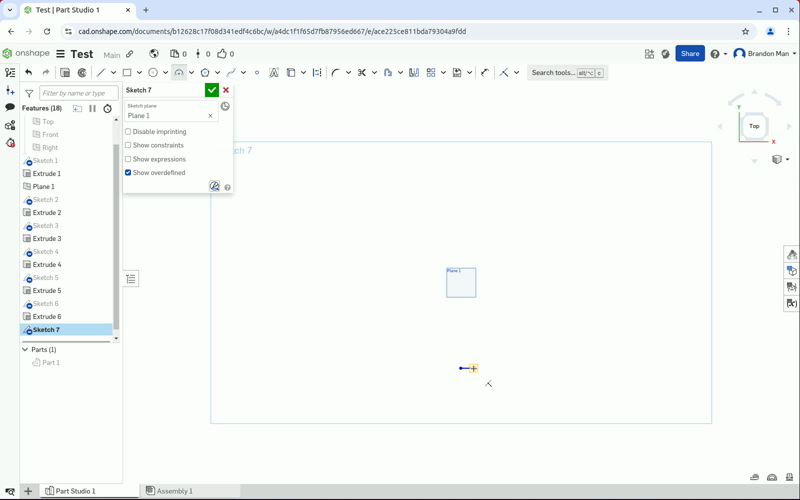
click(473, 368)
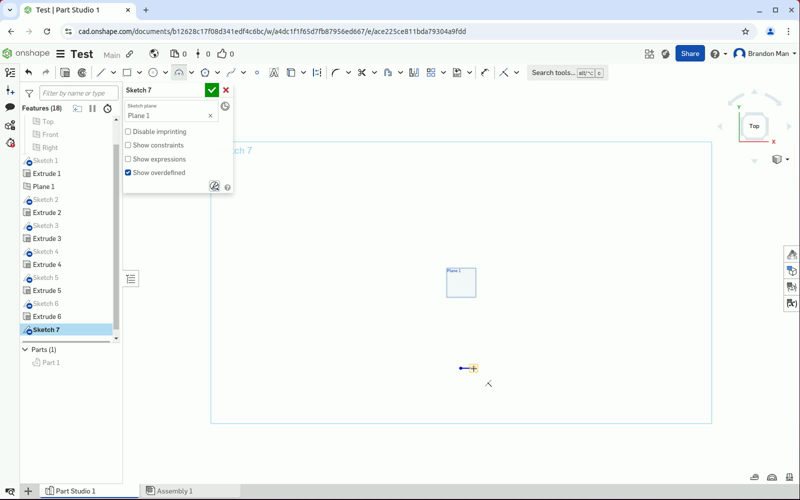
key_down(shift)
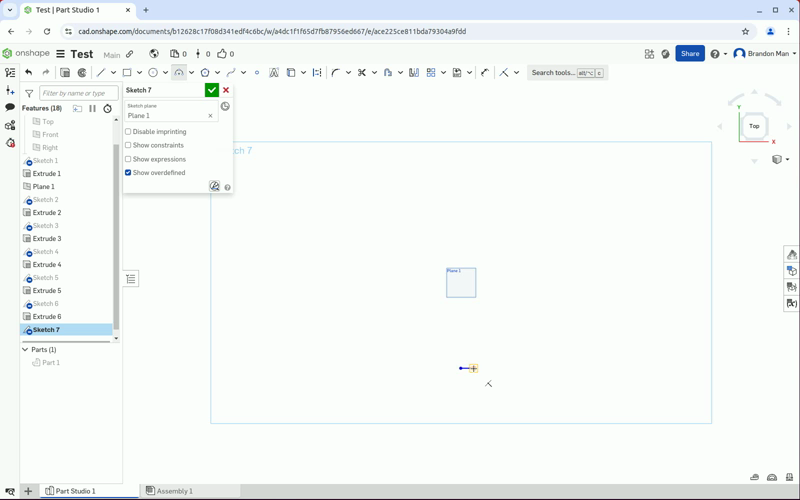
mouse_move(460, 355)
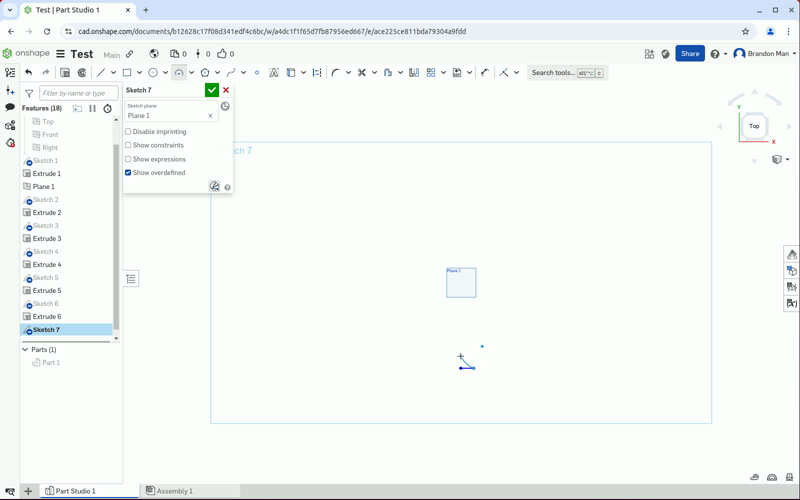
click(460, 355)
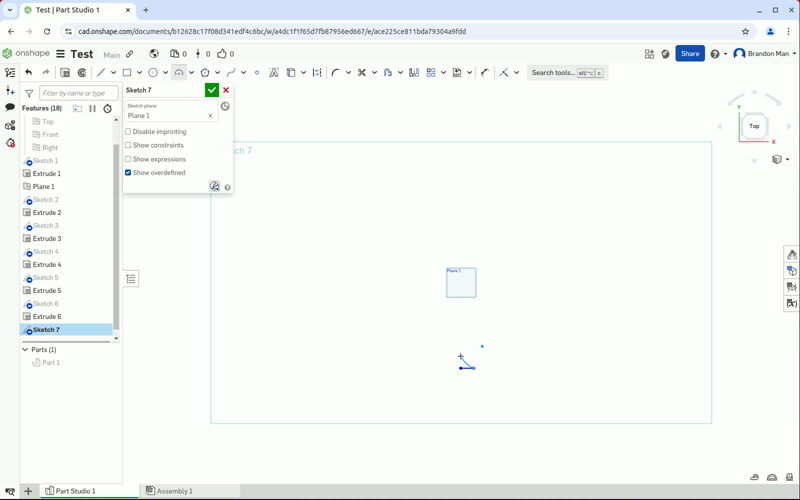
mouse_move(469, 359)
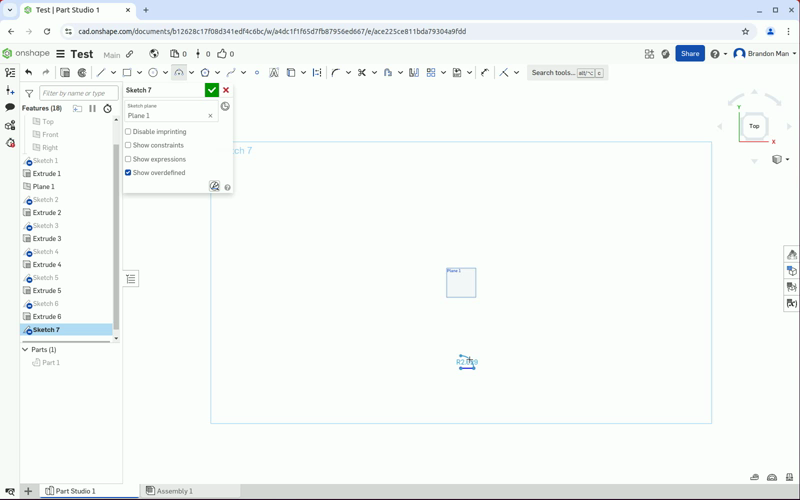
click(469, 359)
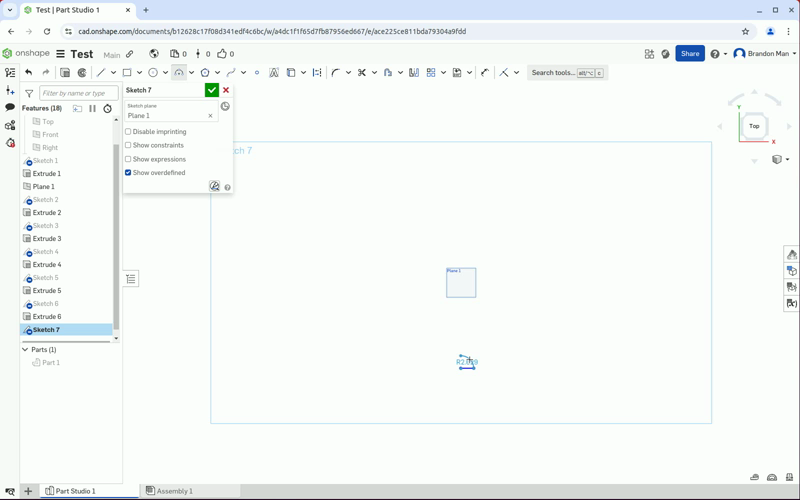
key_up(shift)
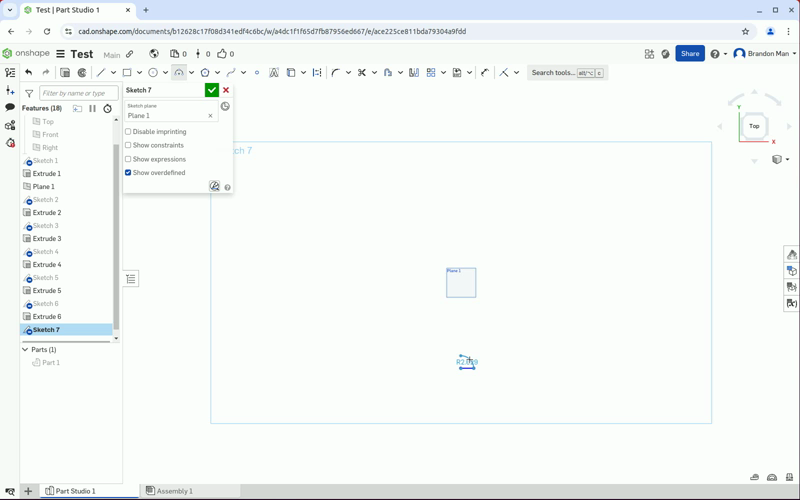
key(esc)
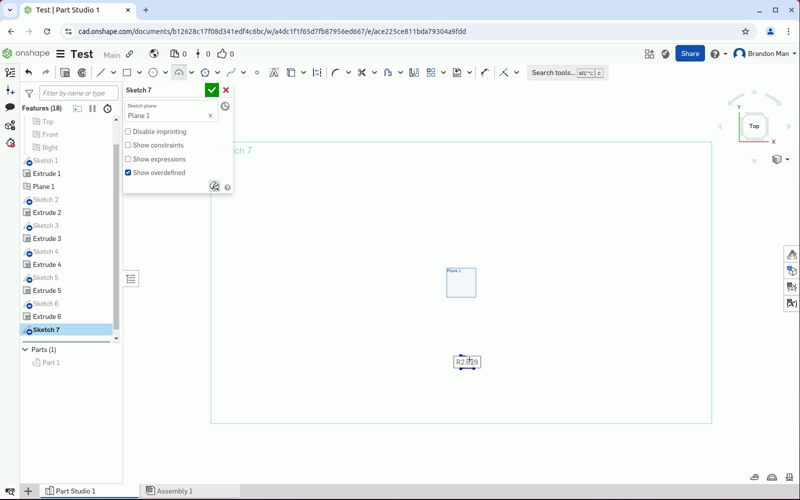
key(l)
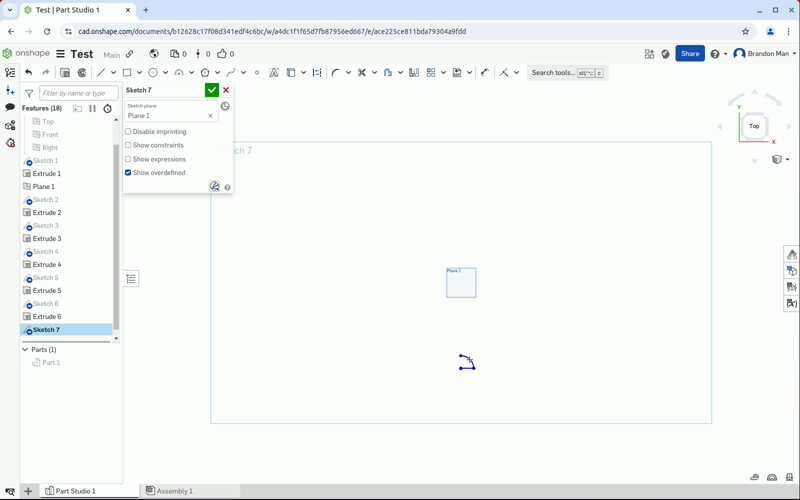
mouse_move(460, 355)
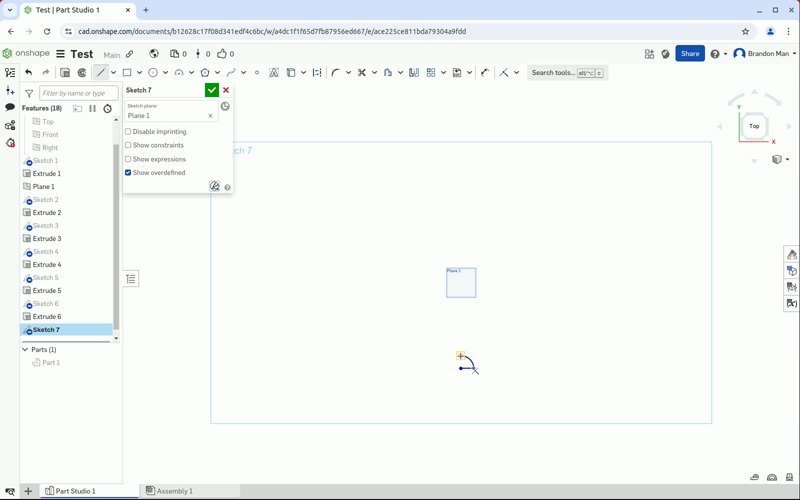
click(460, 355)
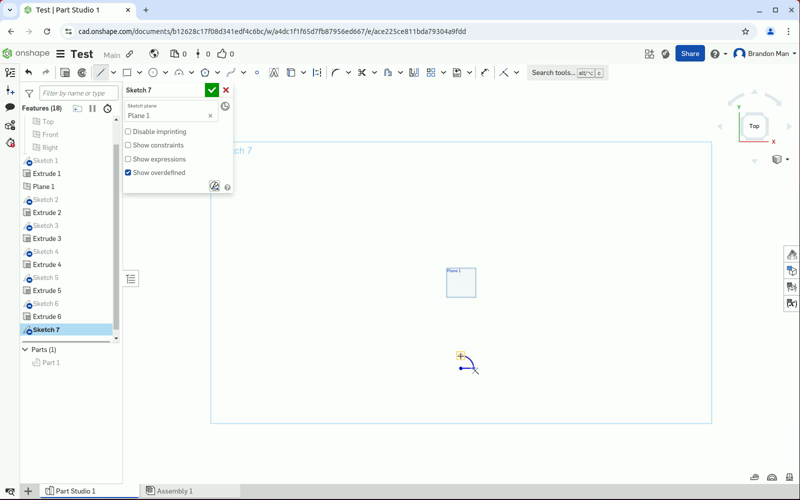
mouse_move(490, 355)
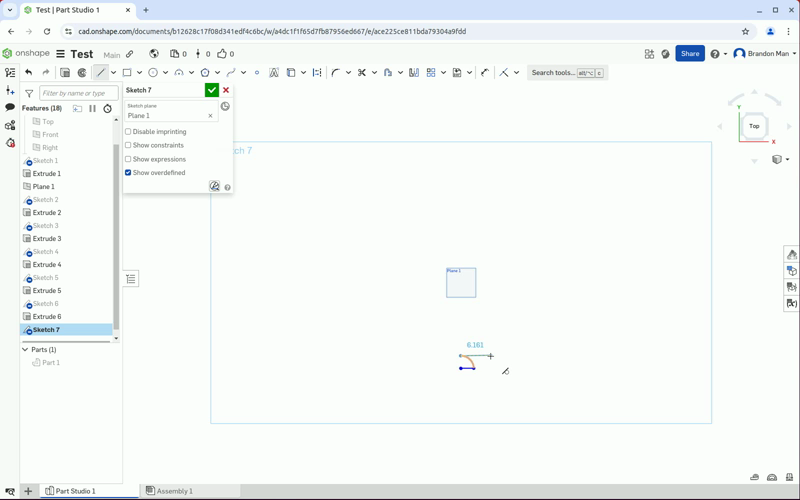
key_down(shift)
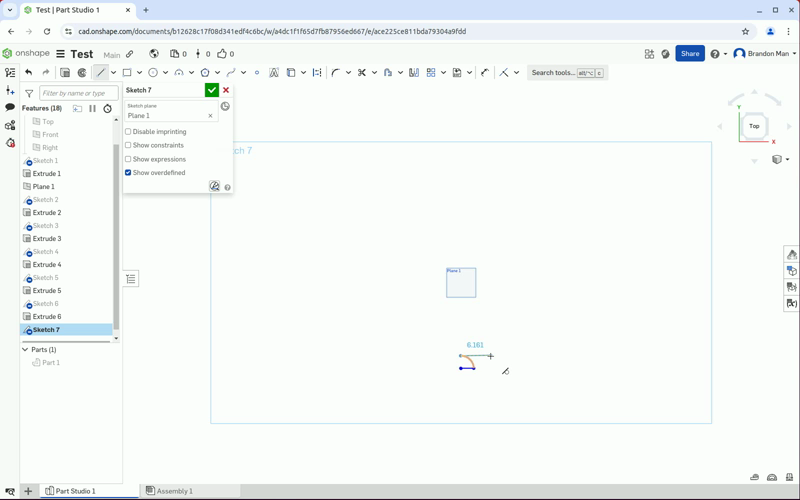
mouse_move(460, 368)
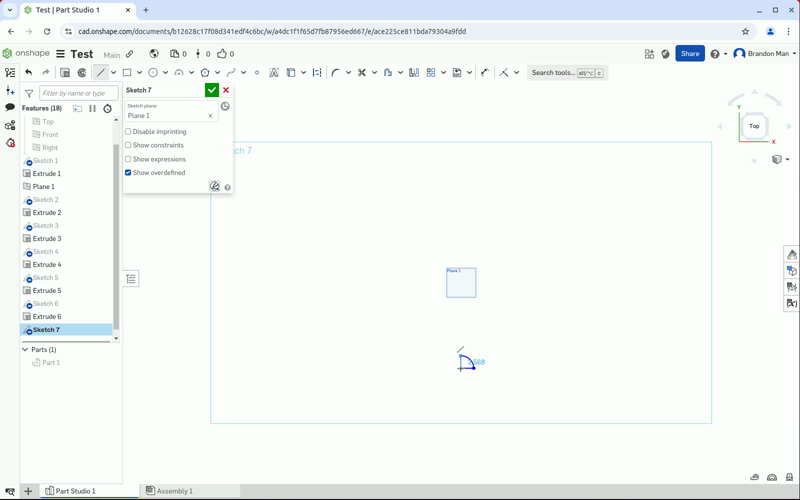
key_up(shift)
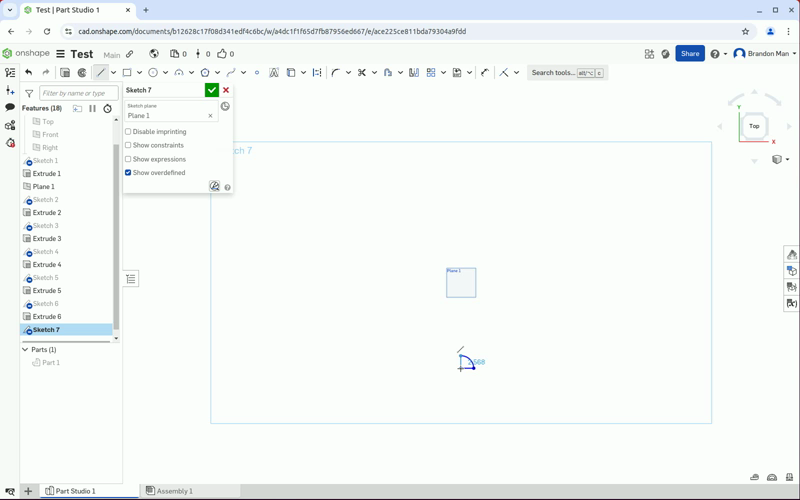
click(460, 368)
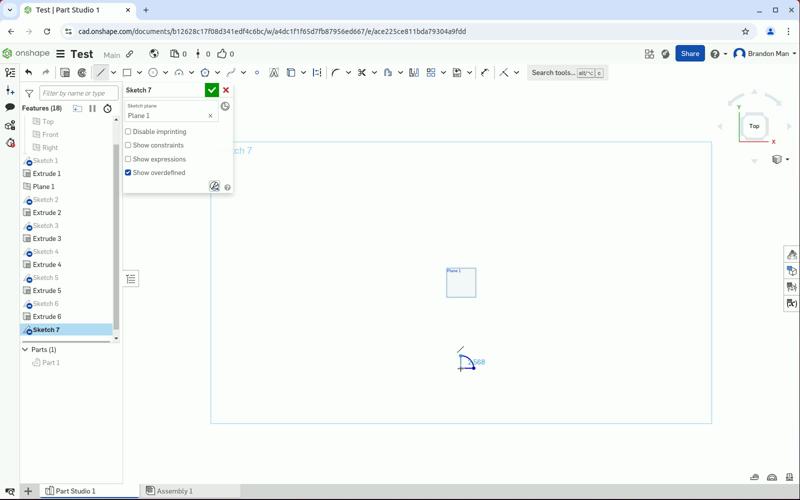
key(esc)
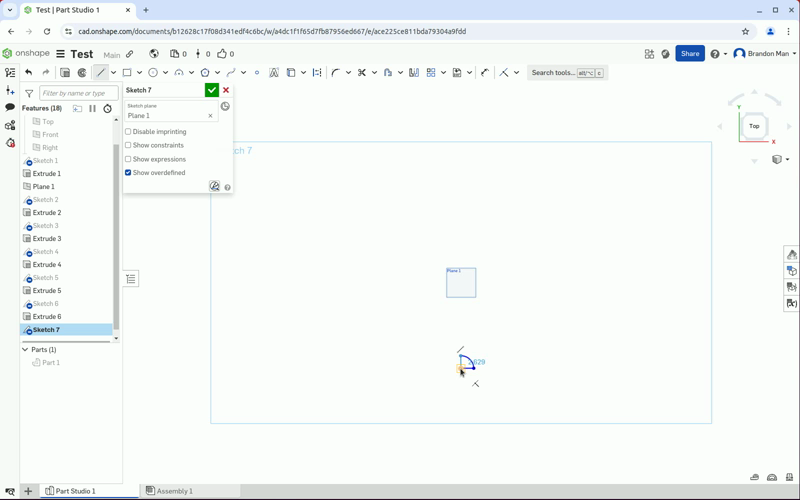
mouse_move(467, 364)
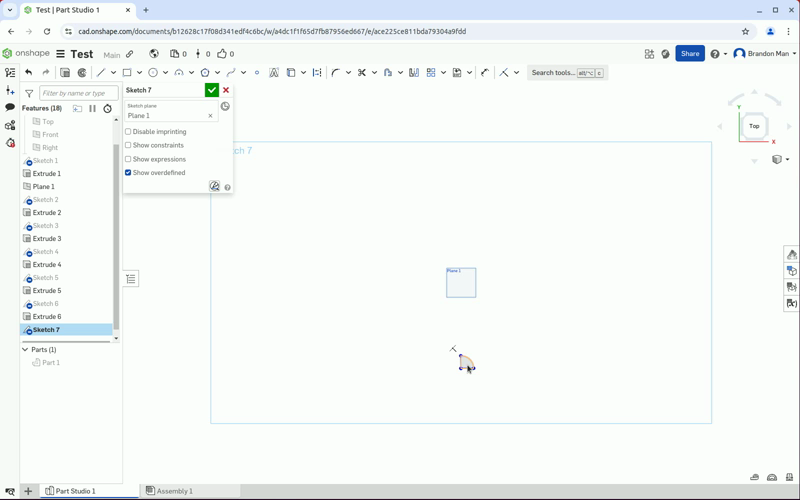
scroll(6)
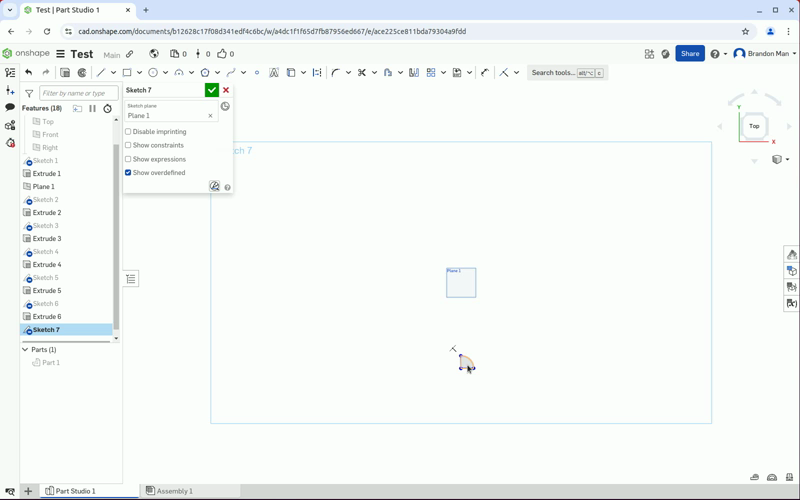
scroll(6)
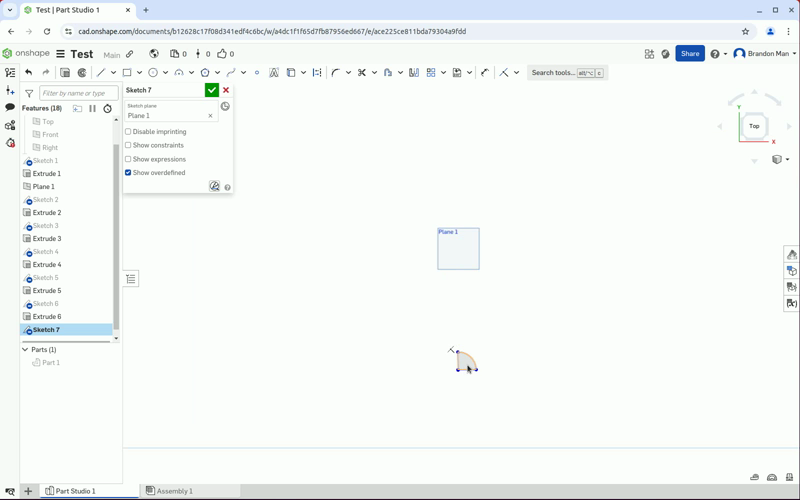
scroll(6)
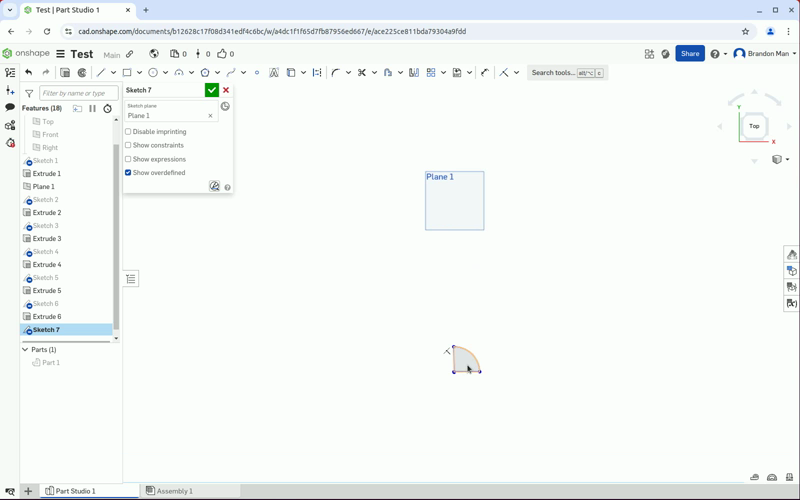
scroll(6)
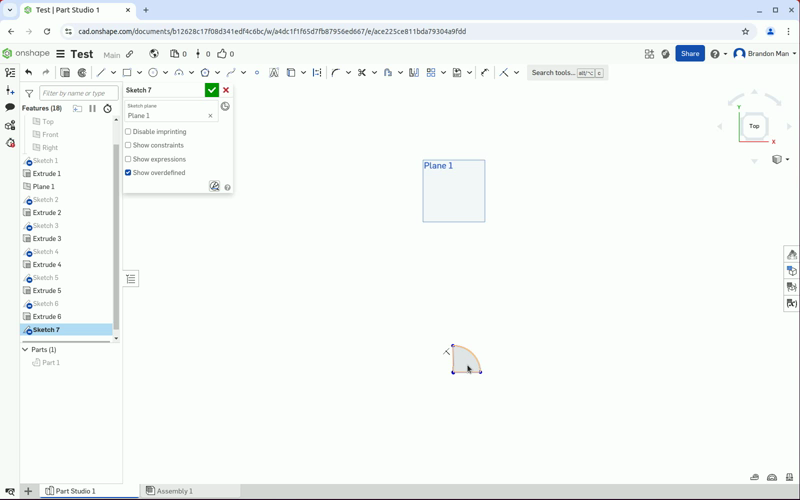
scroll(6)
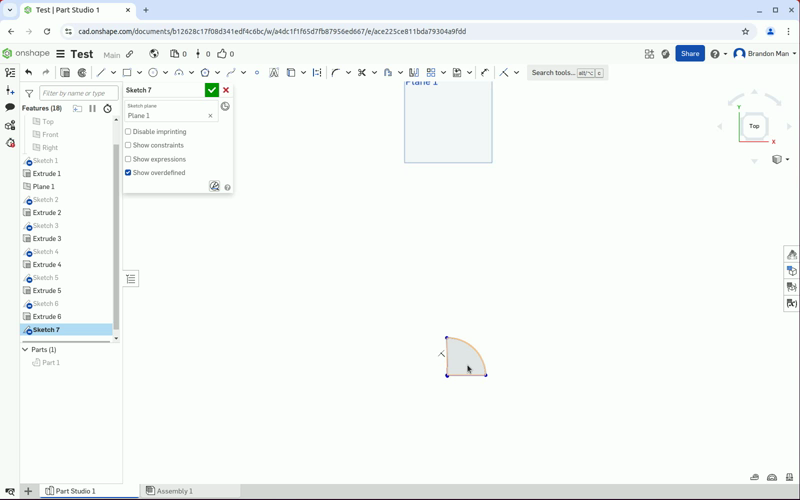
scroll(6)
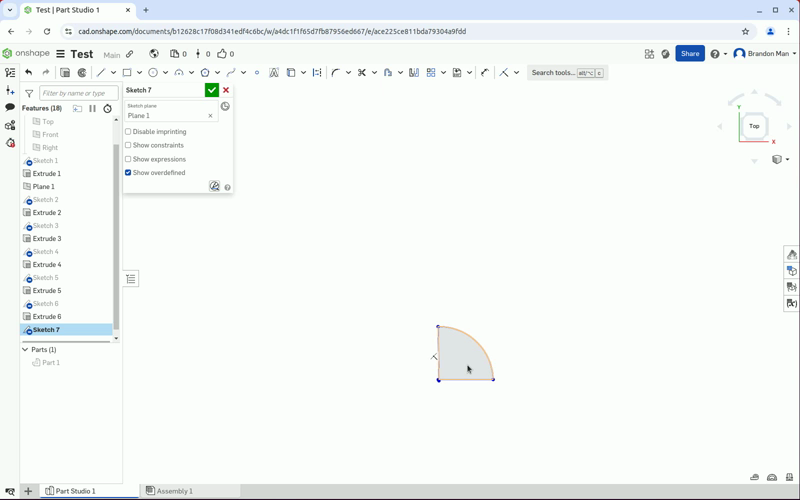
scroll(6)
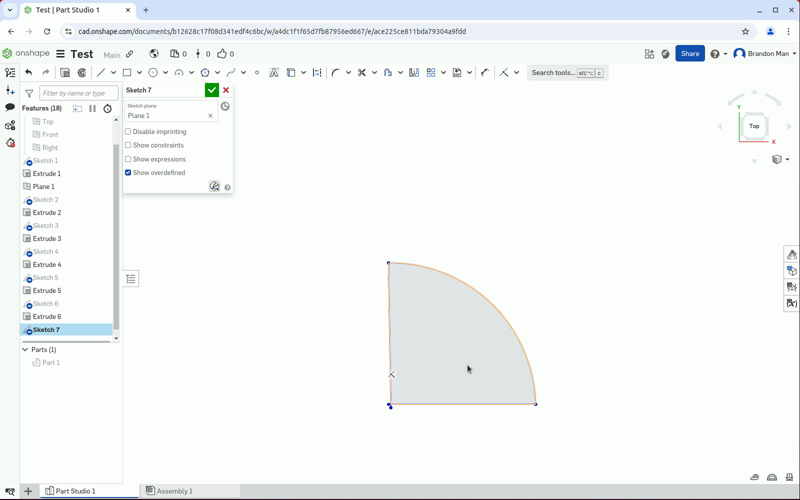
click(467, 364)
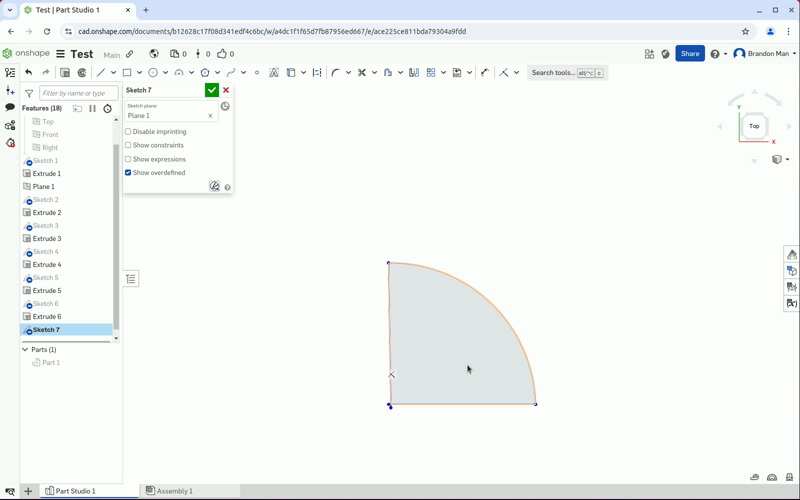
scroll(-6)
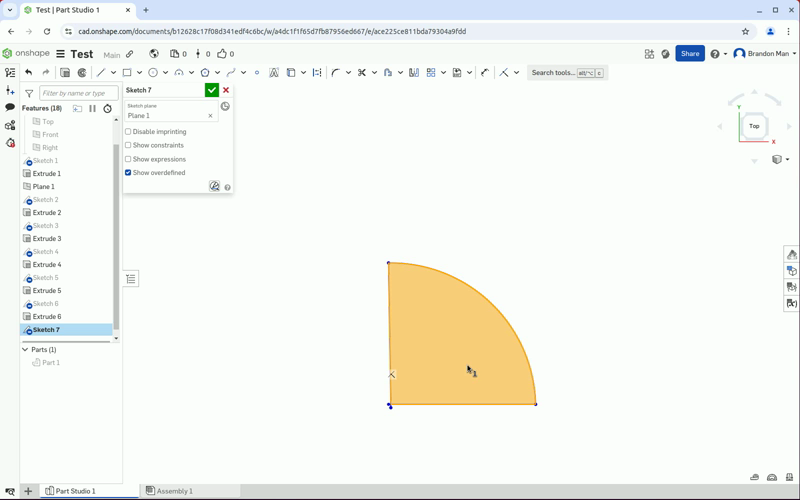
scroll(-6)
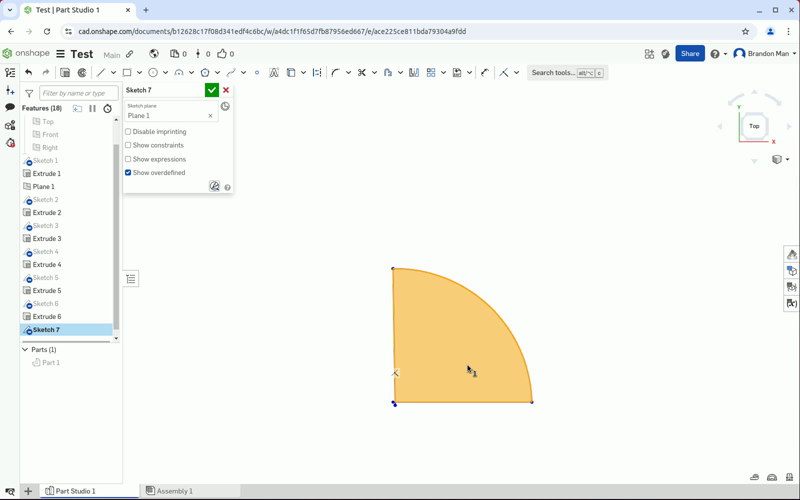
scroll(-6)
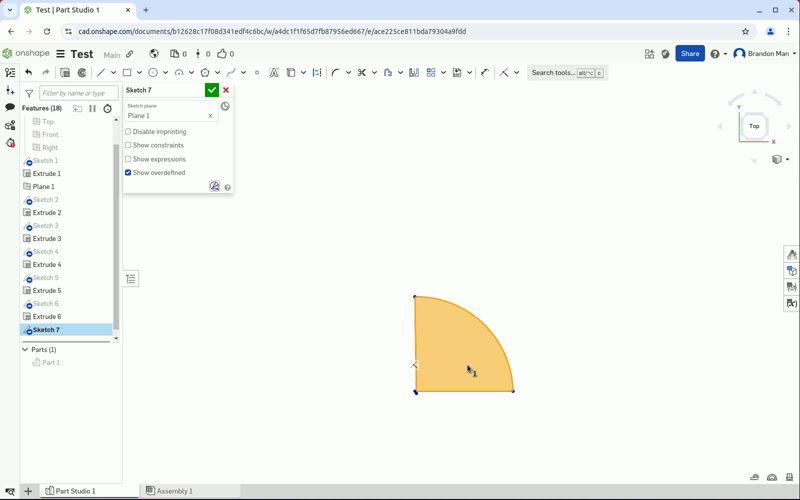
scroll(-6)
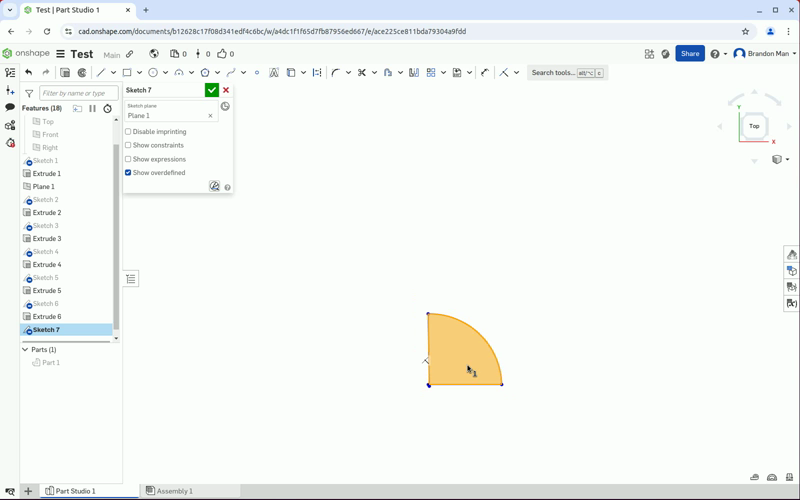
scroll(-6)
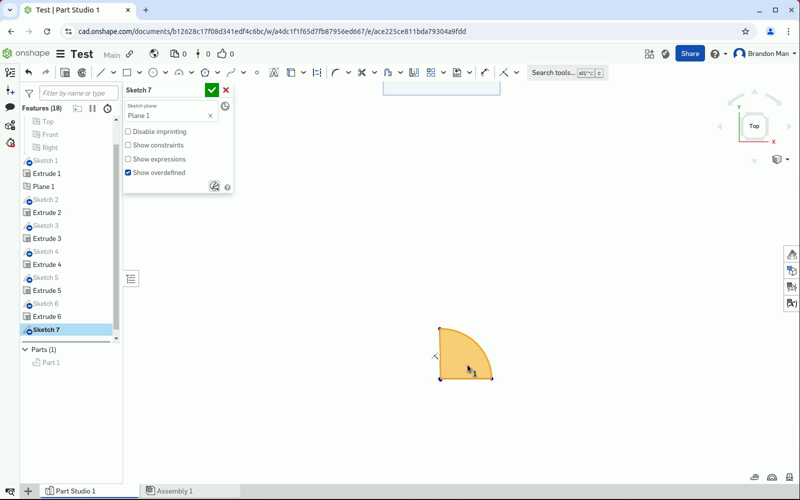
scroll(-6)
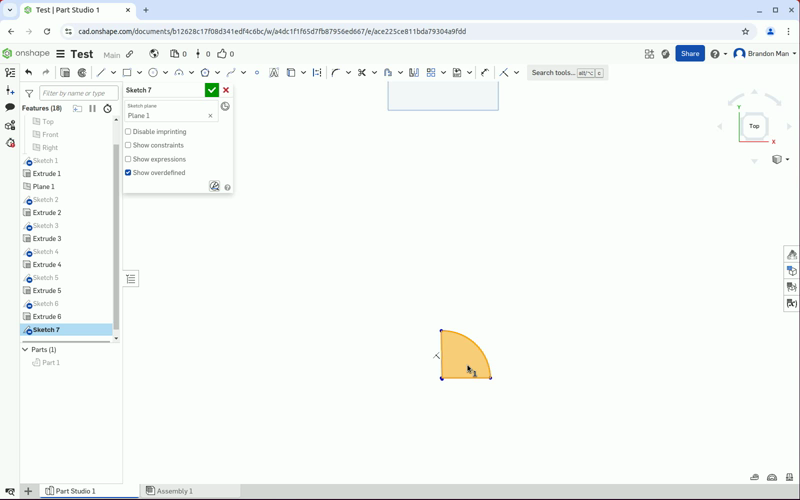
scroll(-6)
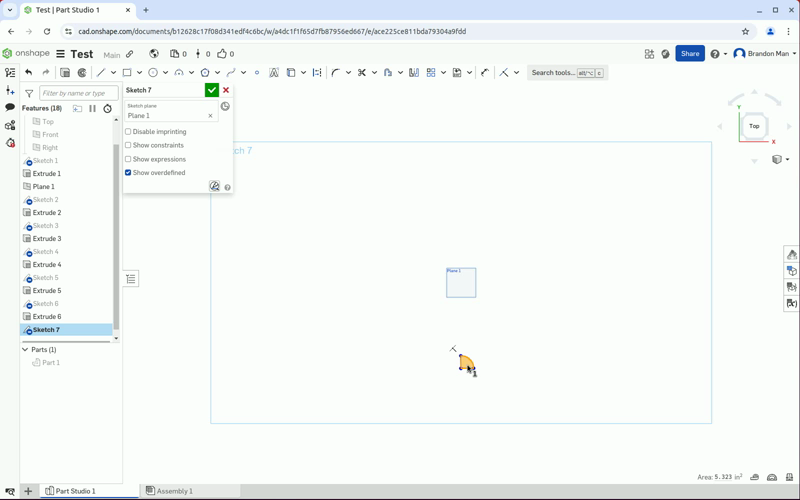
mouse_move(73, 352)
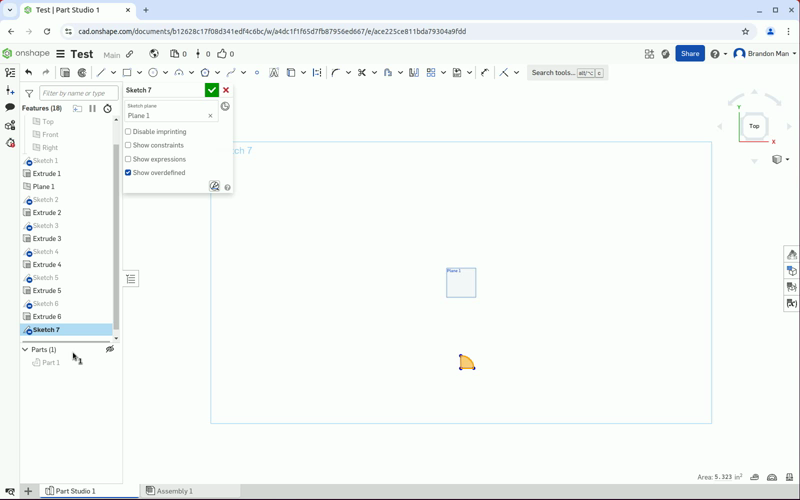
key(shift+y)
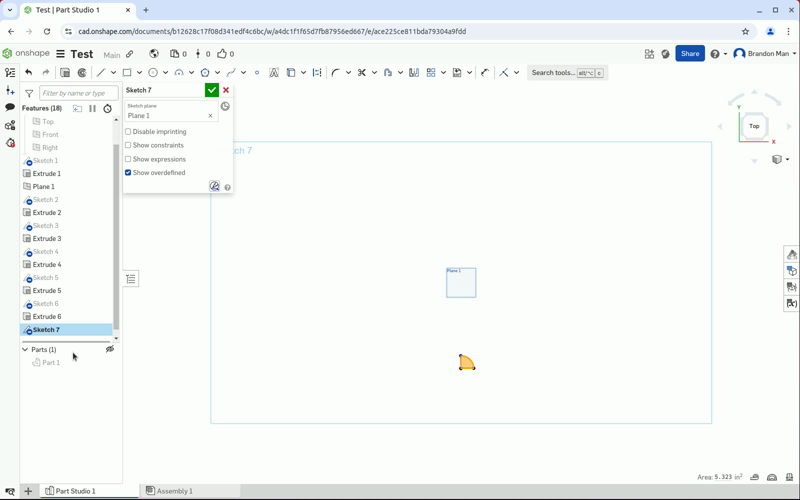
key(shift+e)
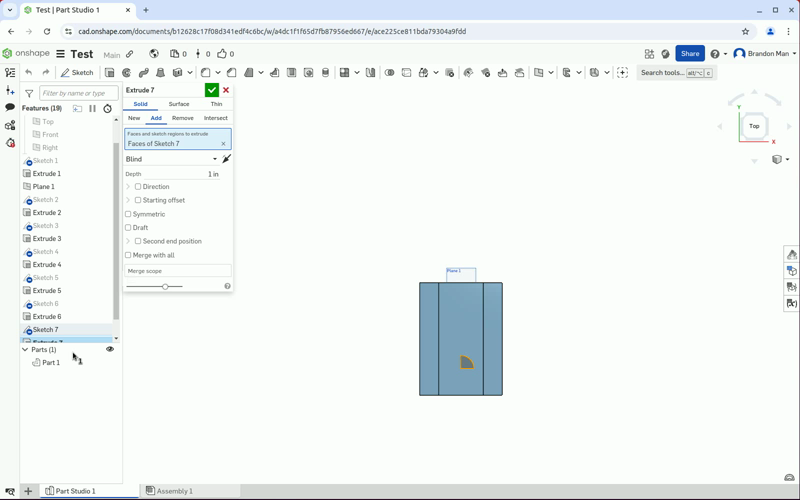
mouse_move(143, 106)
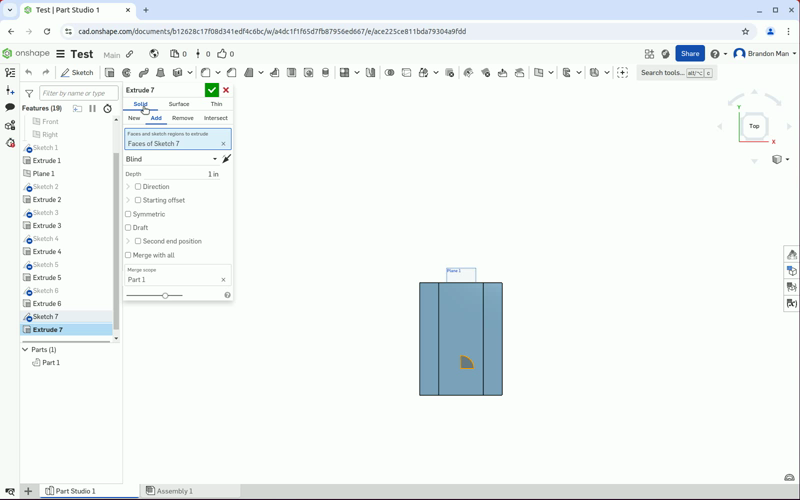
click(143, 106)
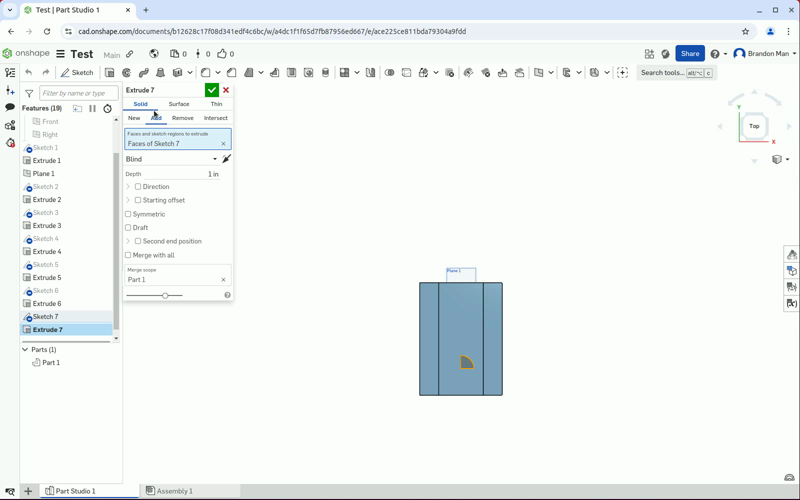
mouse_move(186, 120)
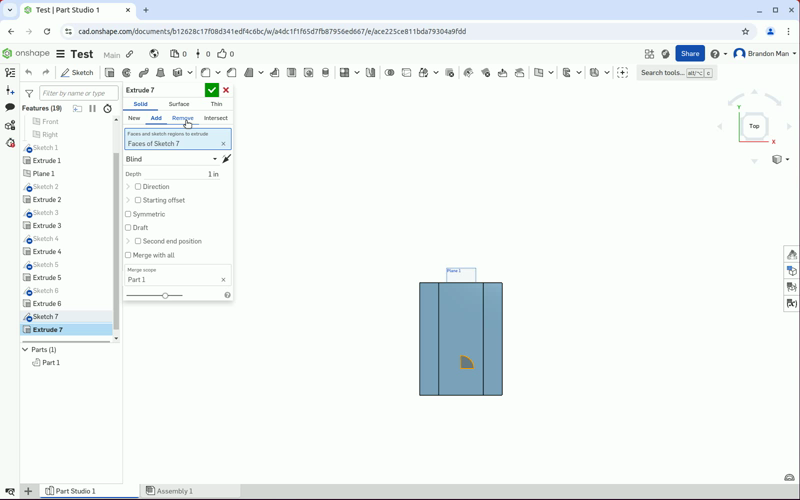
click(186, 120)
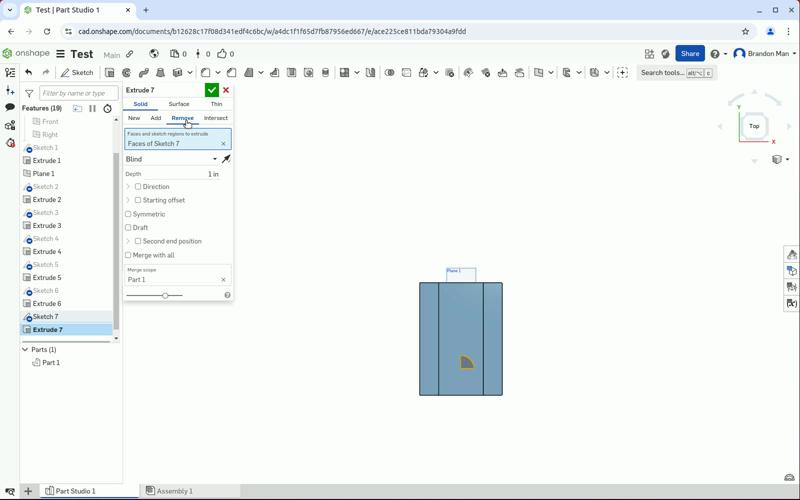
key(tab, 4)
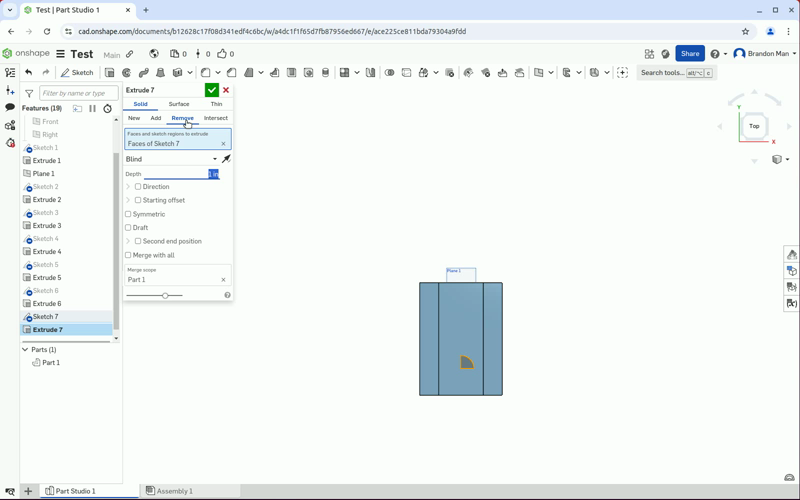
text(7.703)
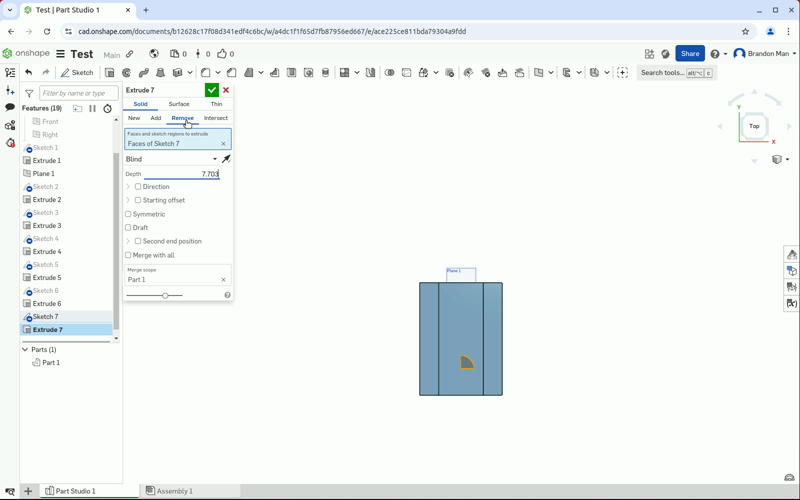
key(tab, 6)
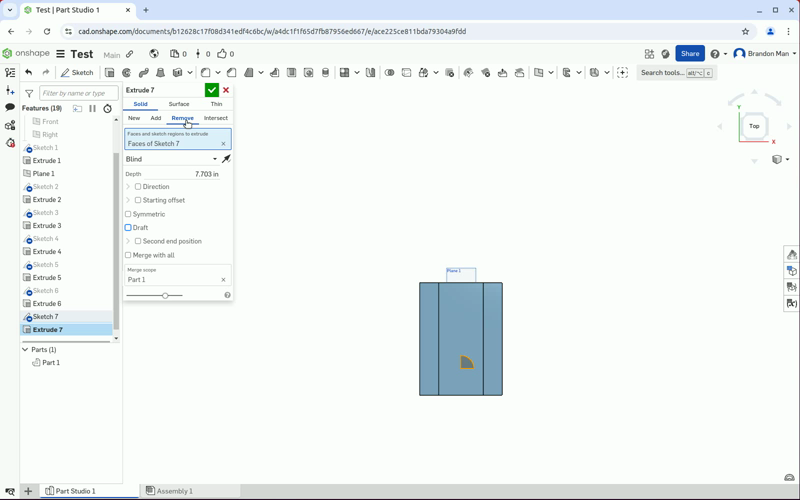
key(space)
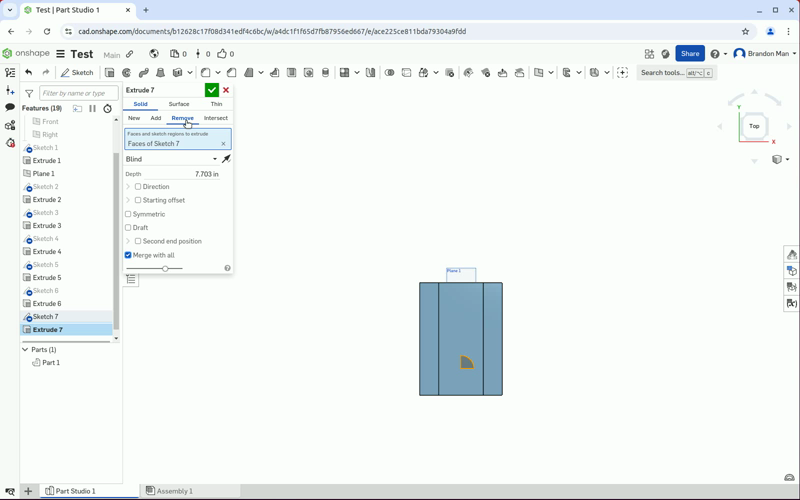
key(enter)
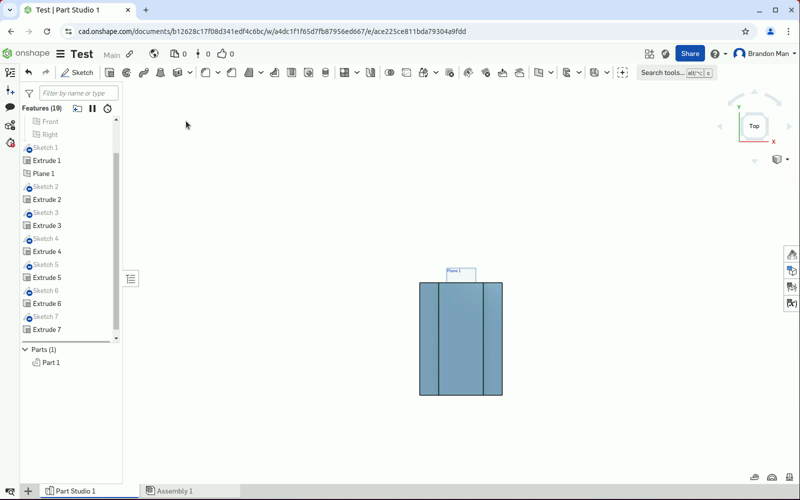
key(shift+h)
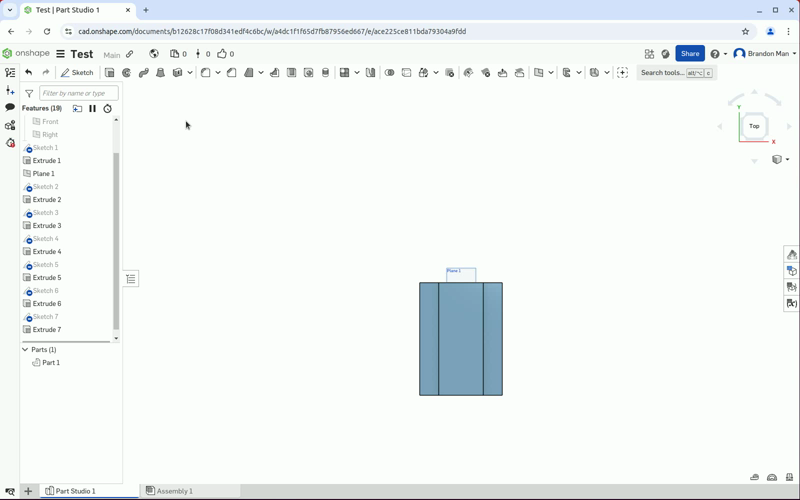
key(shift+h)
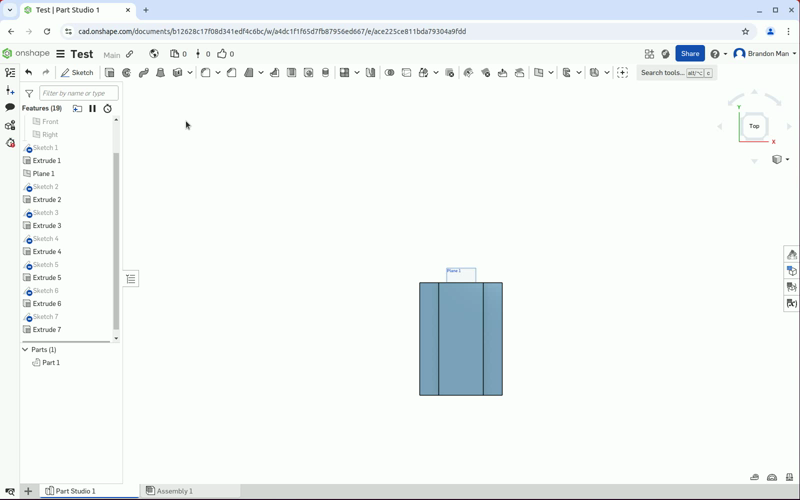
mouse_move(69, 150)
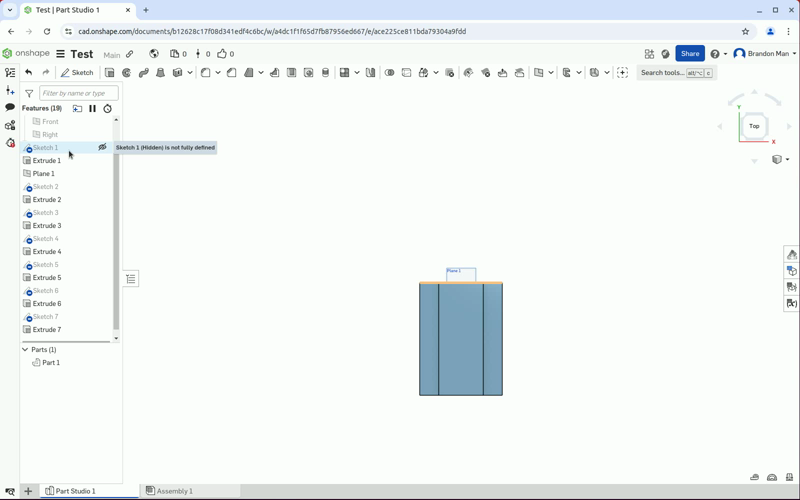
click(69, 150)
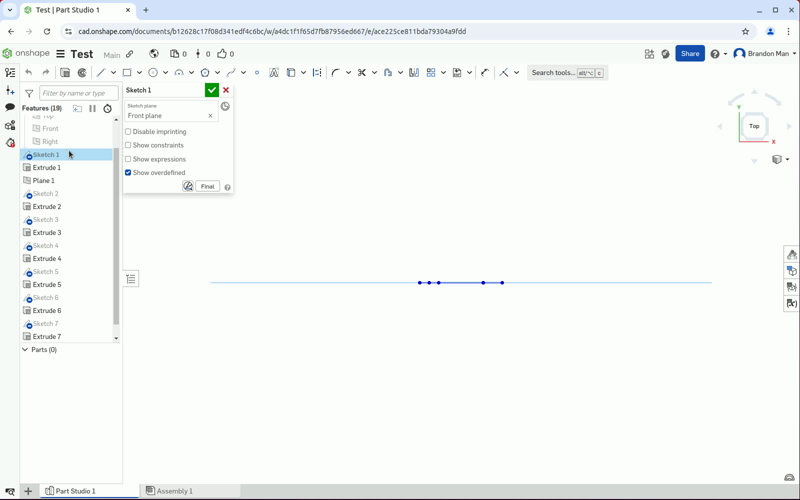
mouse_move(229, 92)
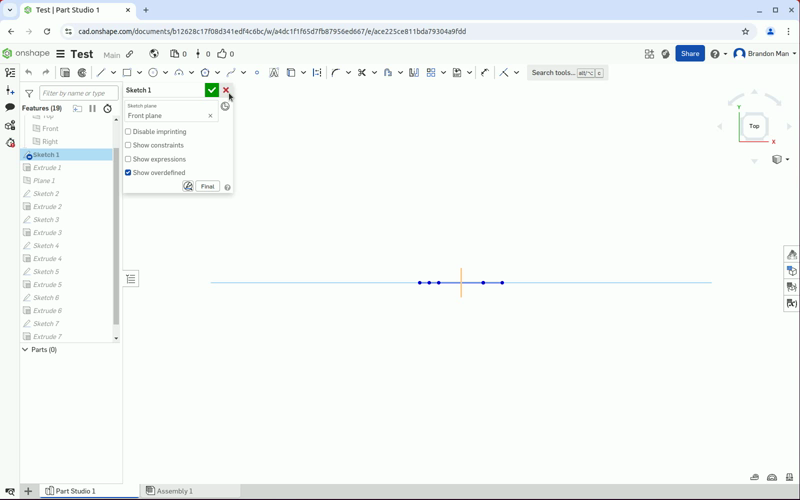
click(229, 92)
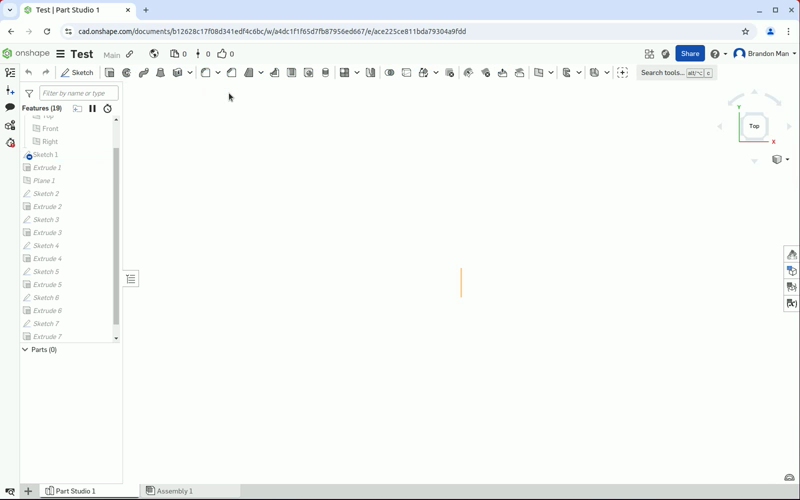
key(shift+s)
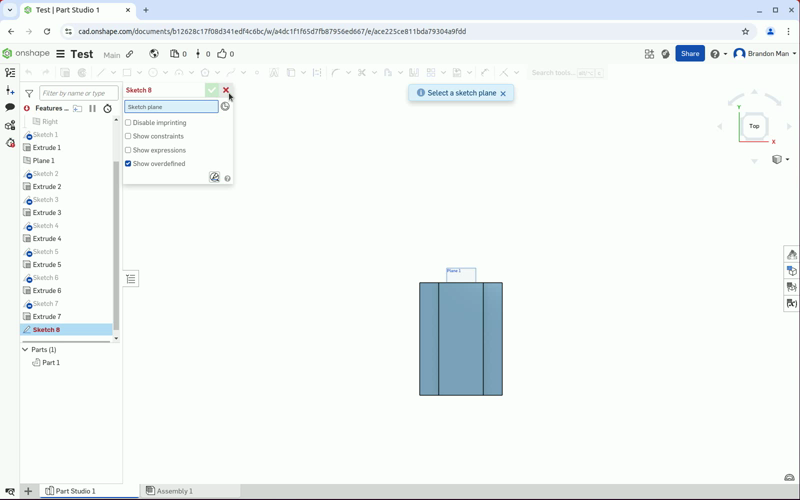
mouse_move(69, 163)
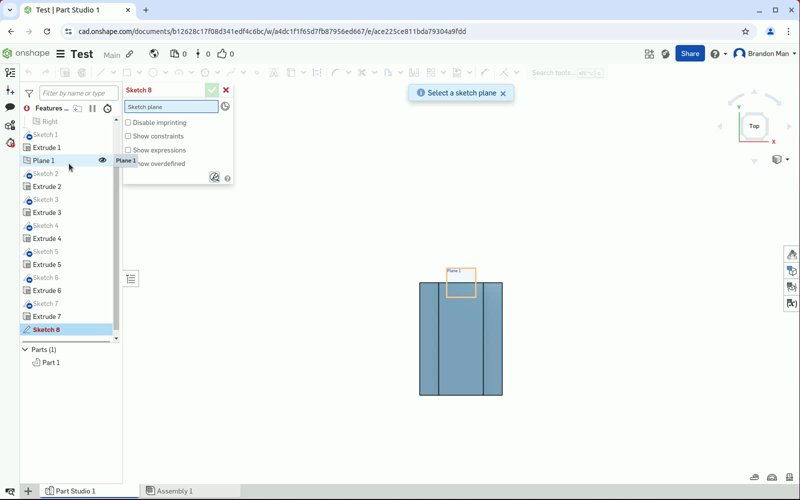
click(69, 163)
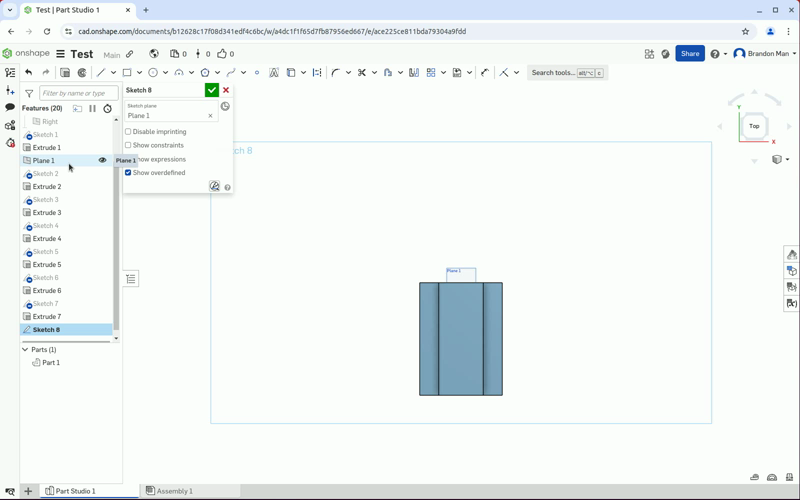
mouse_move(73, 352)
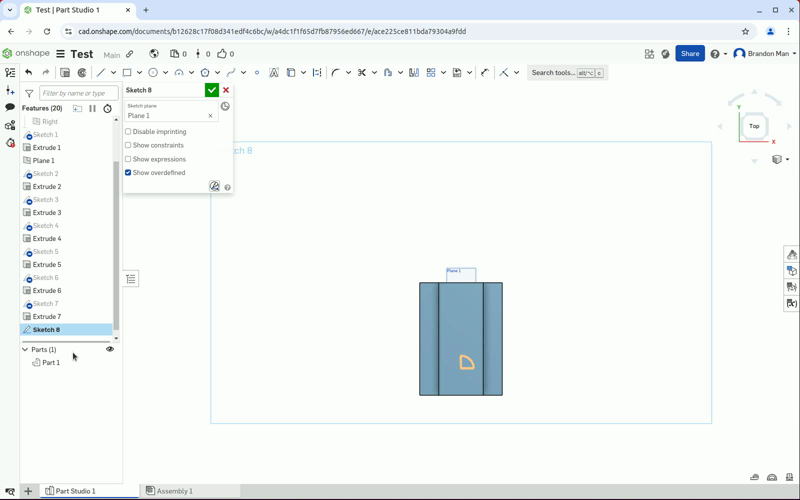
key(y)
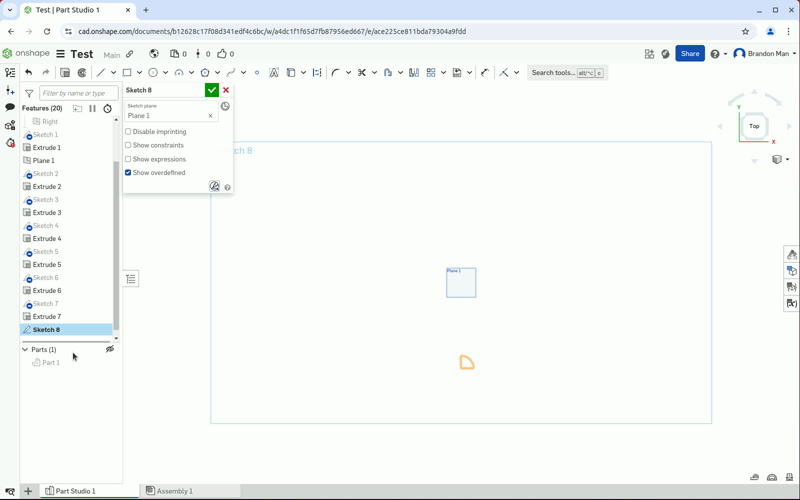
key(a)
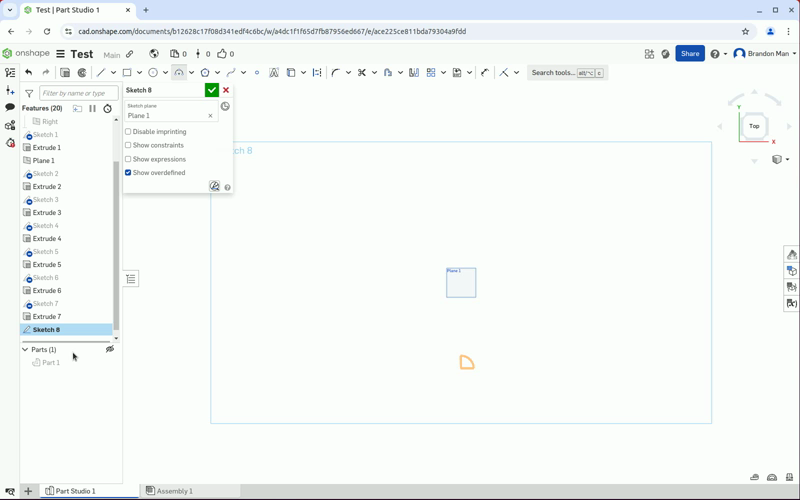
key_down(shift)
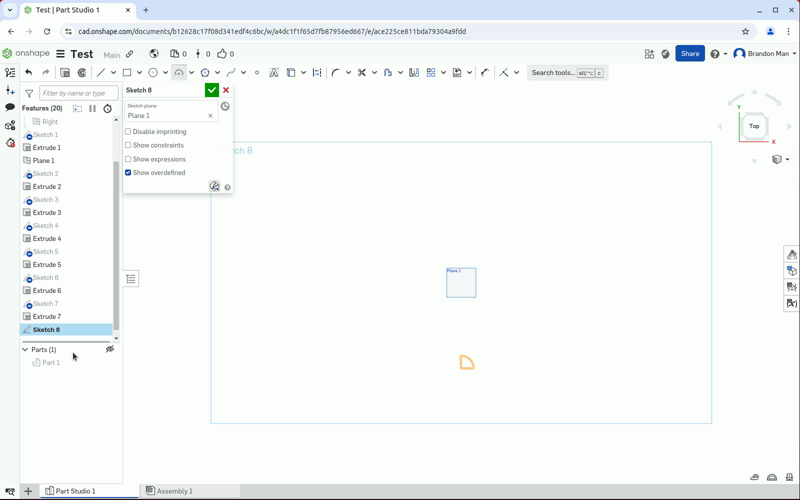
mouse_move(450, 367)
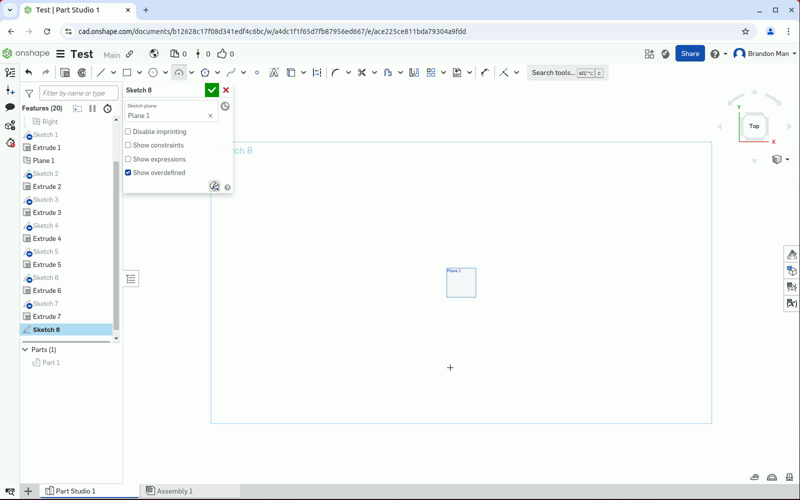
click(450, 367)
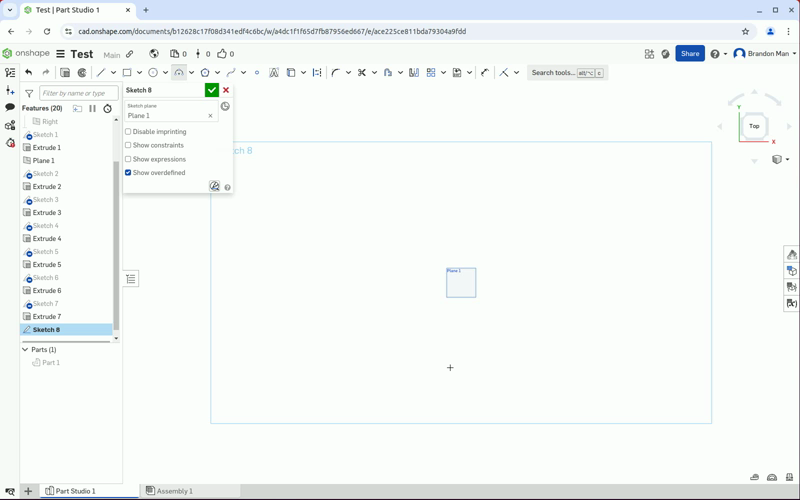
key_up(shift)
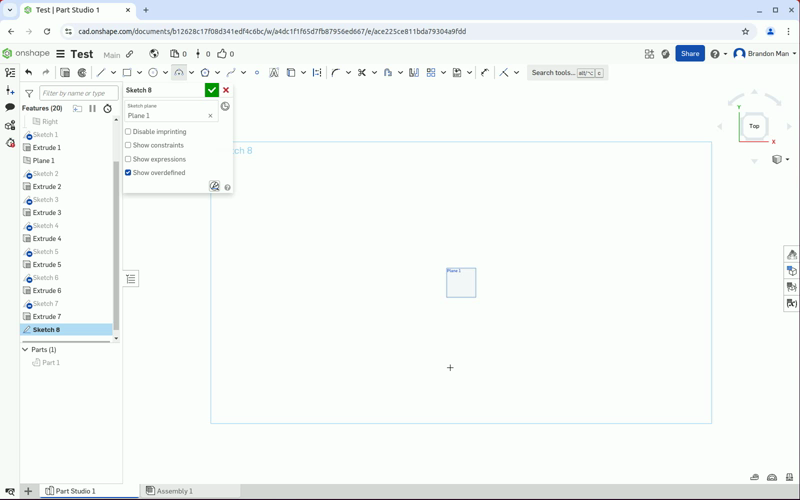
key_down(shift)
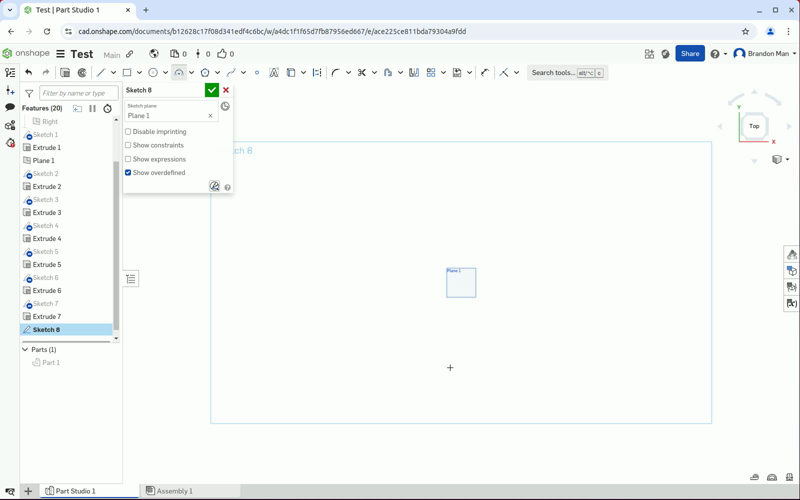
mouse_move(462, 380)
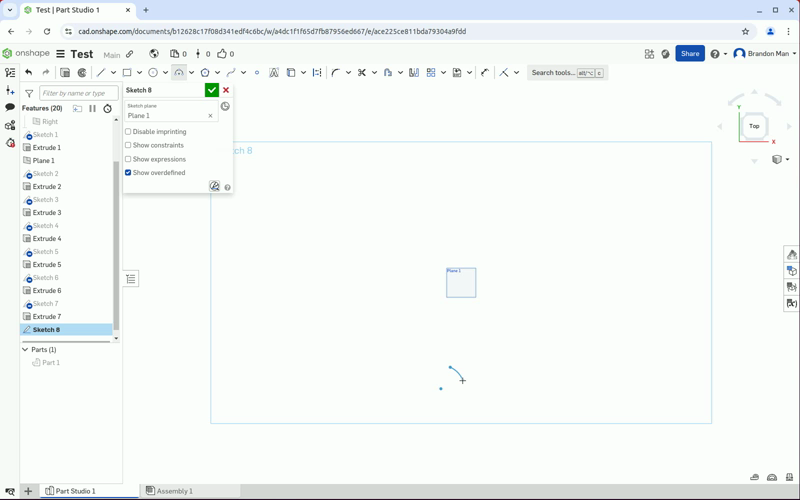
click(462, 380)
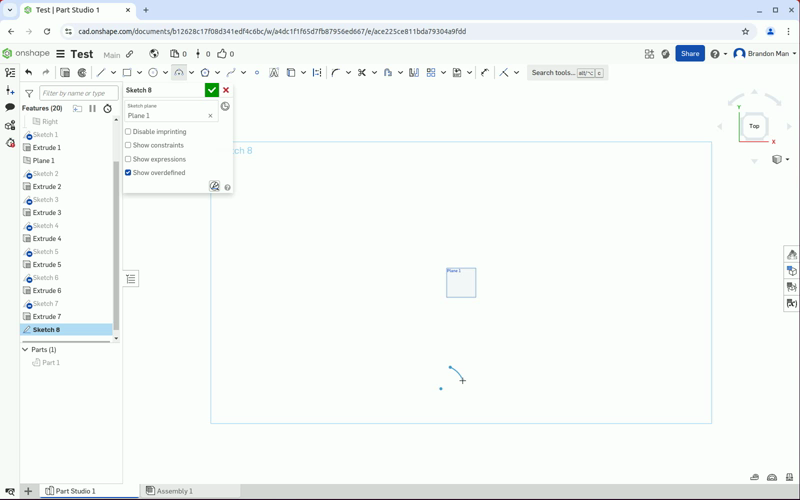
mouse_move(453, 376)
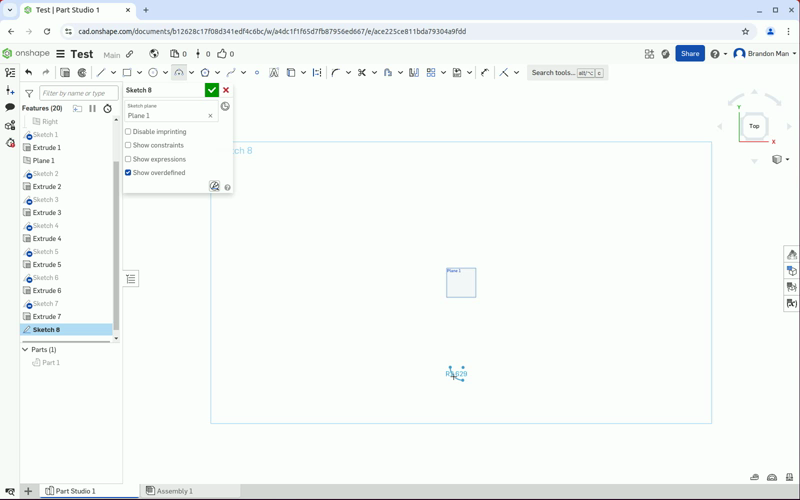
click(453, 376)
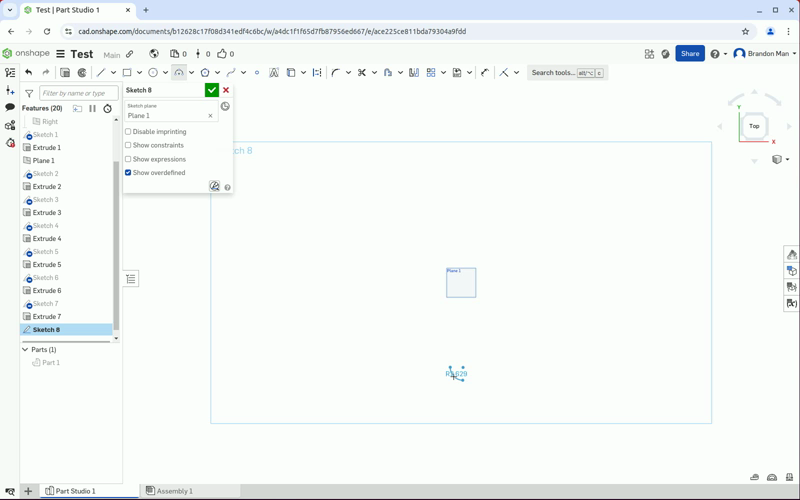
key_up(shift)
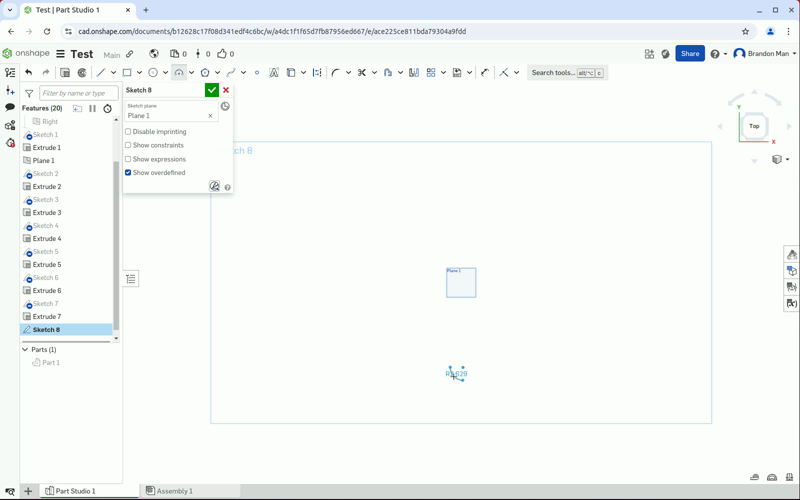
key(esc)
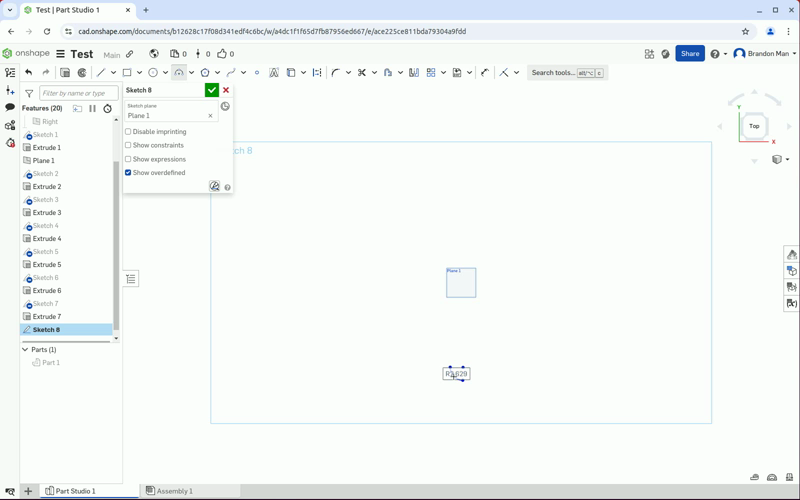
key(l)
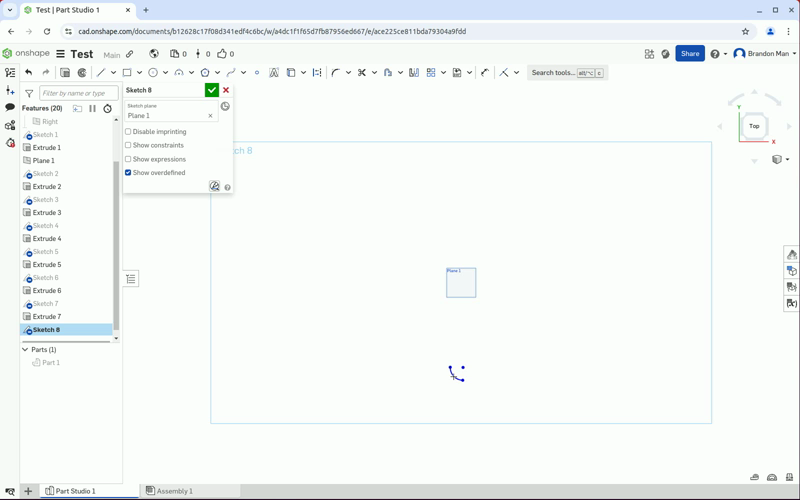
mouse_move(462, 380)
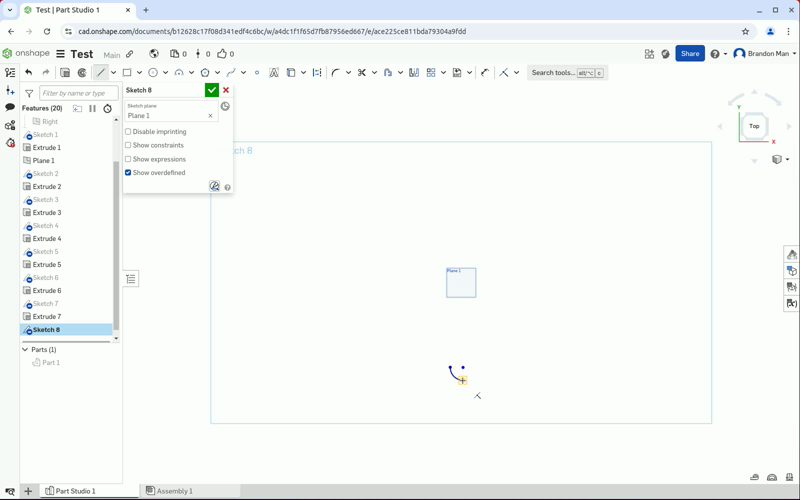
click(462, 380)
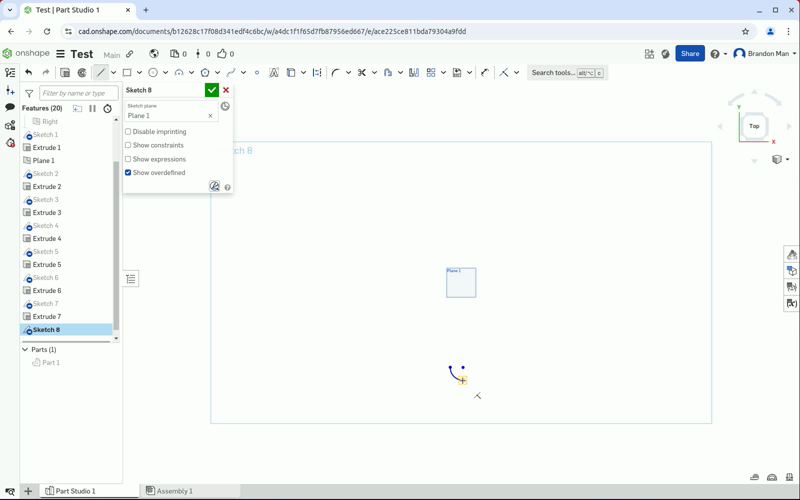
key_down(shift)
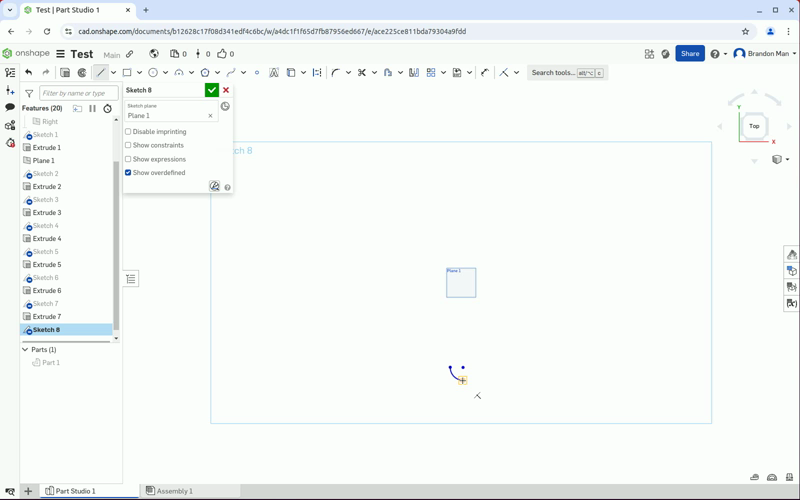
mouse_move(492, 380)
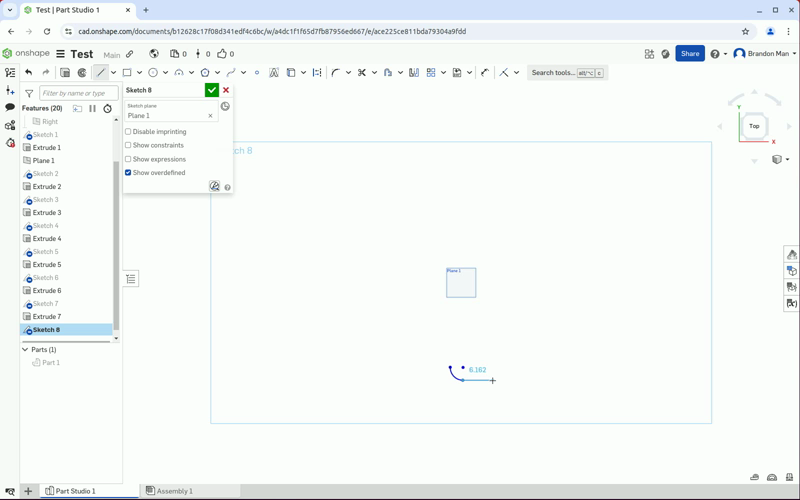
mouse_move(462, 367)
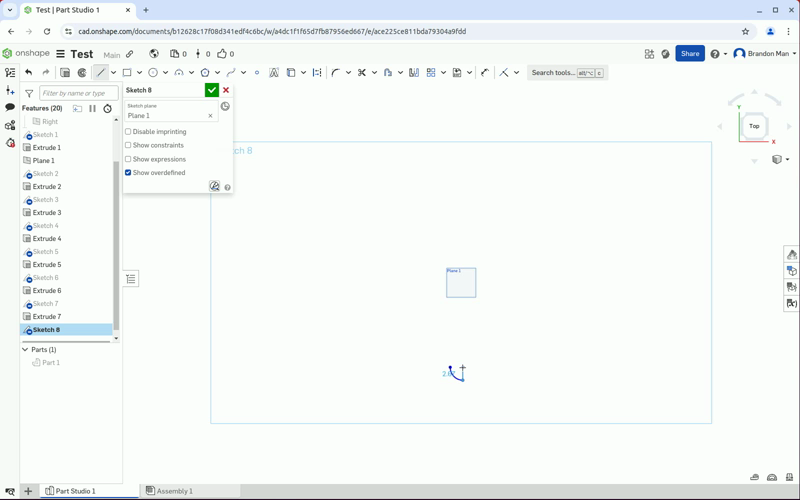
click(462, 367)
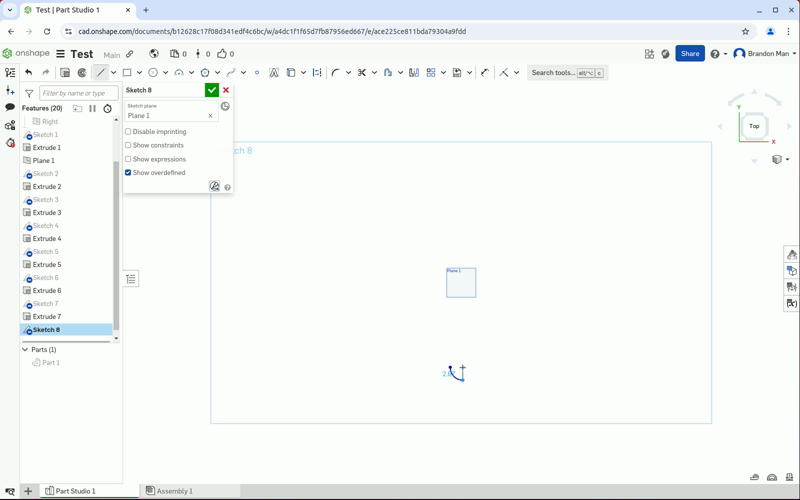
key_up(shift)
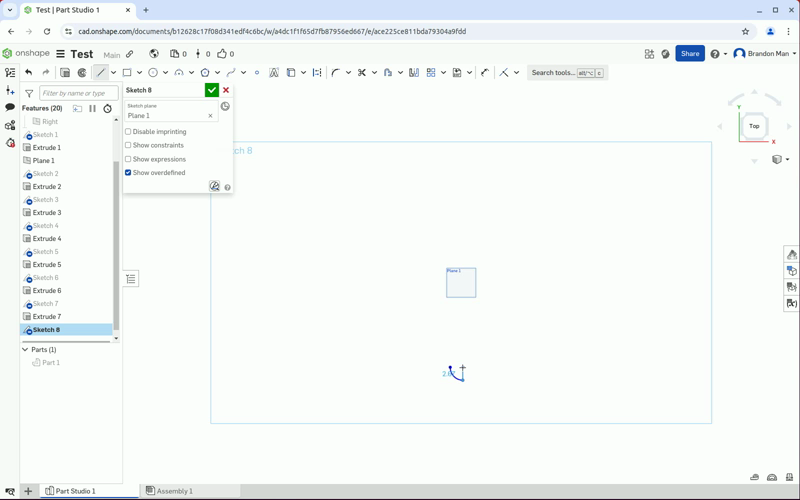
mouse_move(492, 367)
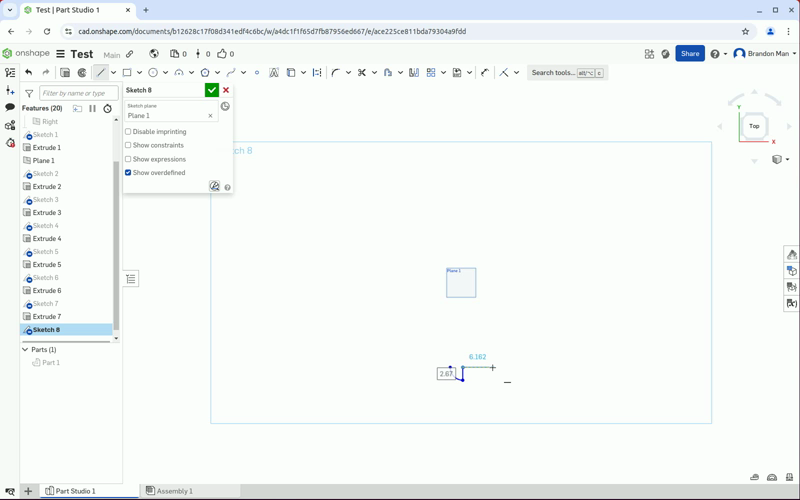
key_down(shift)
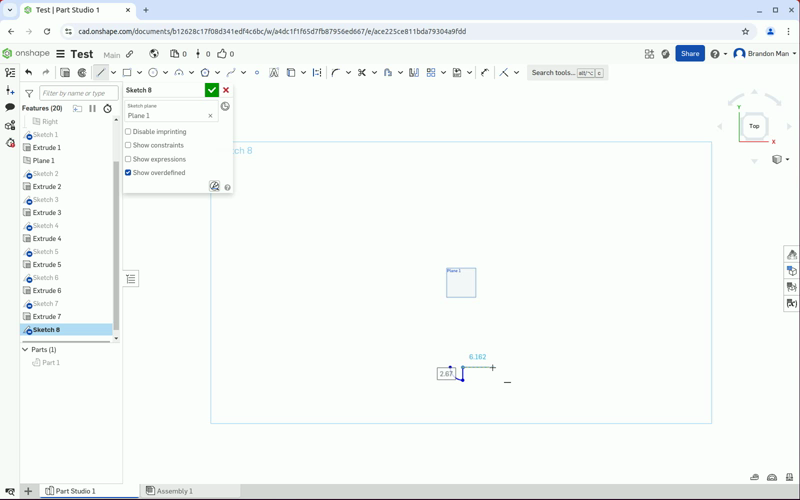
mouse_move(450, 367)
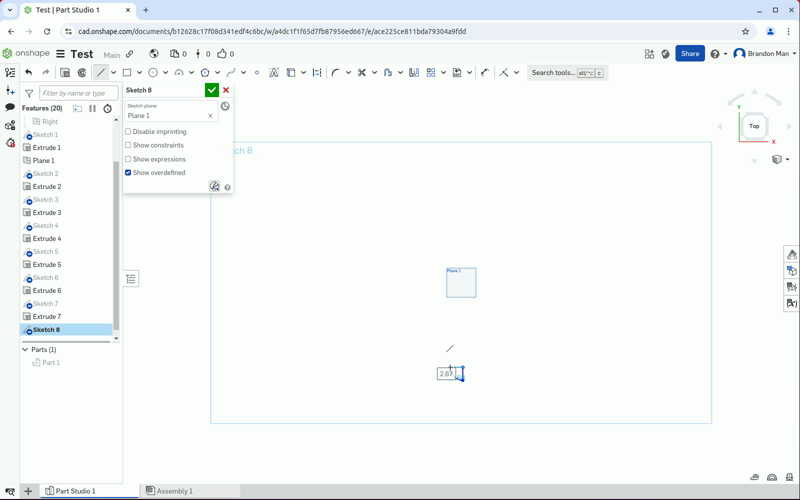
key_up(shift)
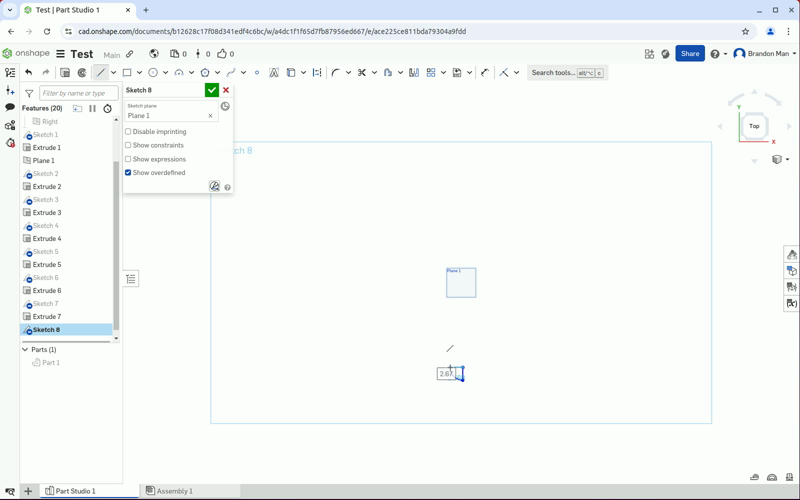
click(450, 367)
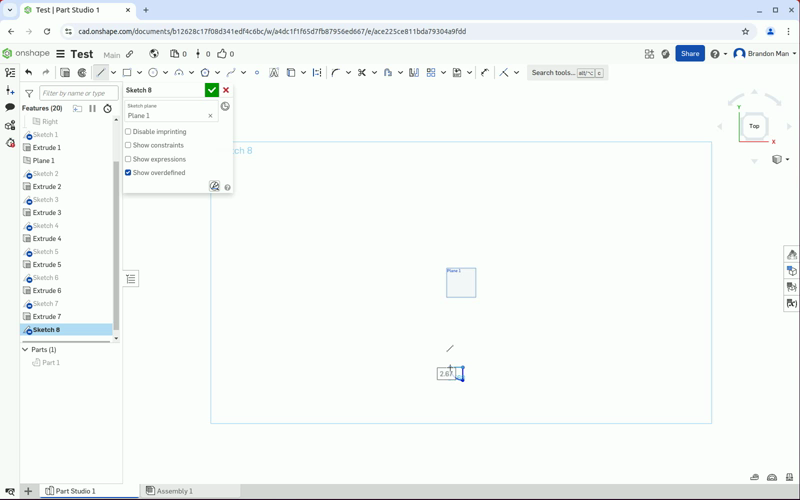
key(esc)
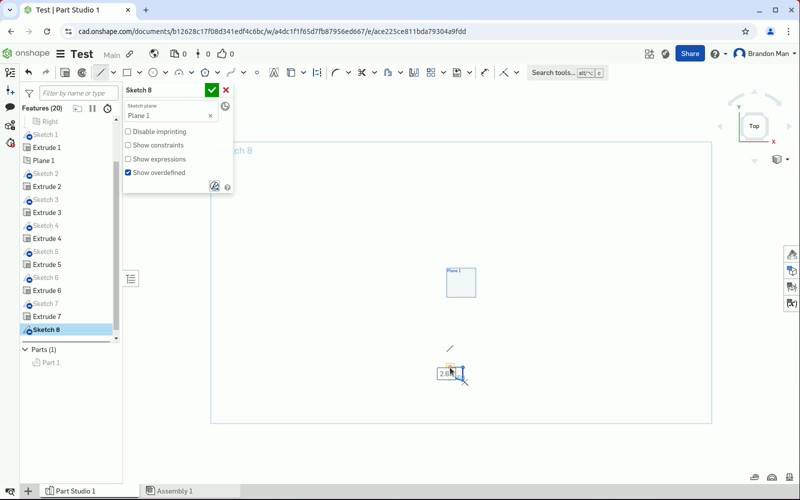
mouse_move(453, 368)
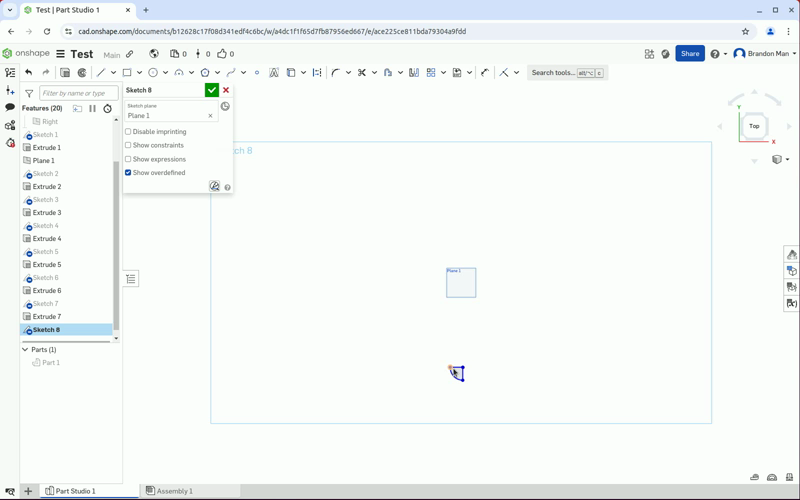
scroll(6)
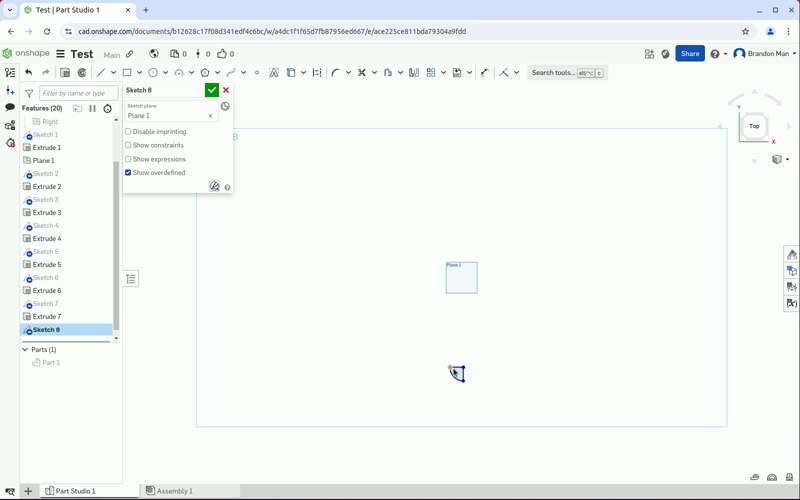
scroll(6)
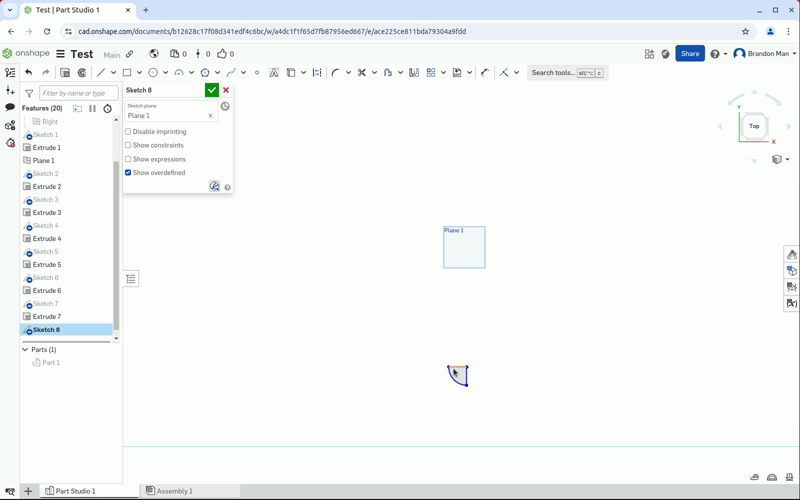
scroll(6)
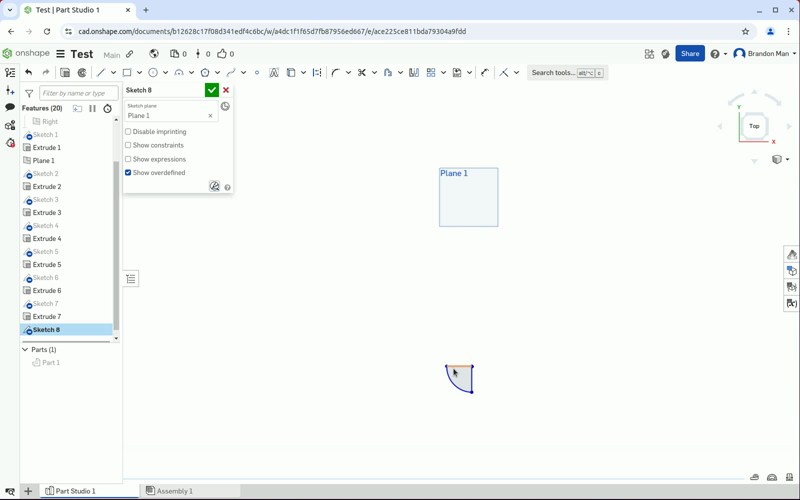
scroll(6)
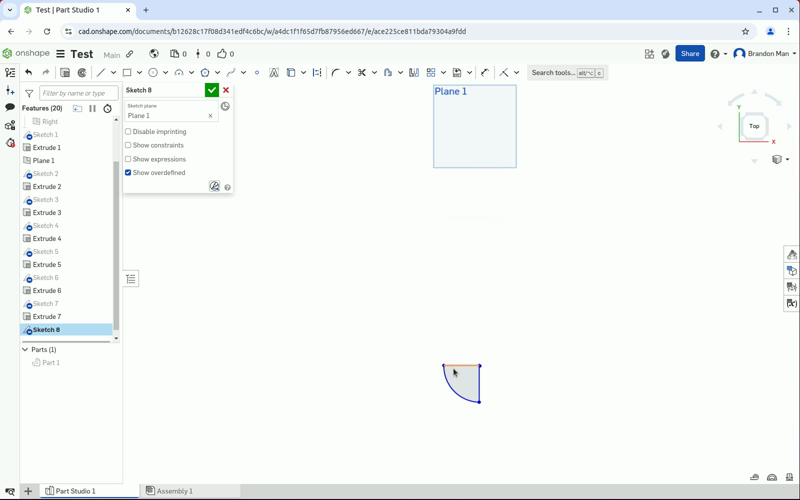
scroll(6)
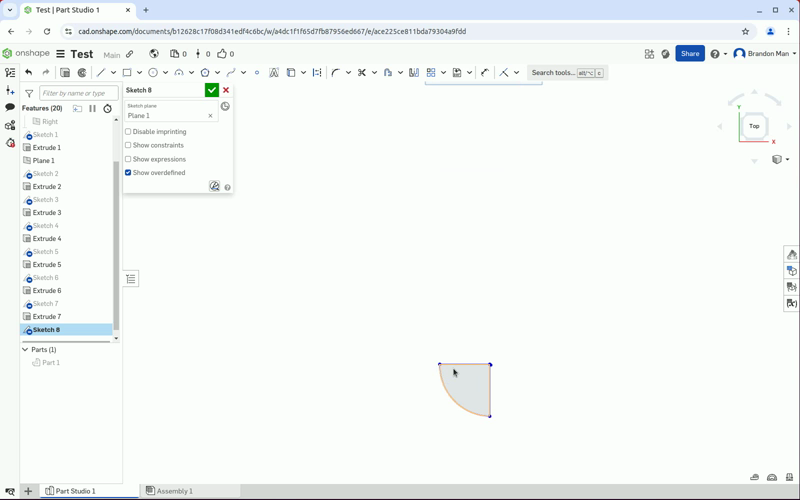
scroll(6)
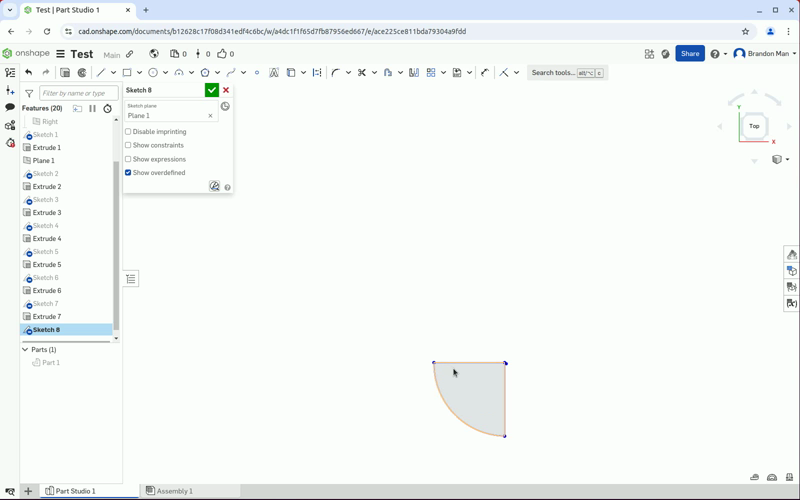
scroll(6)
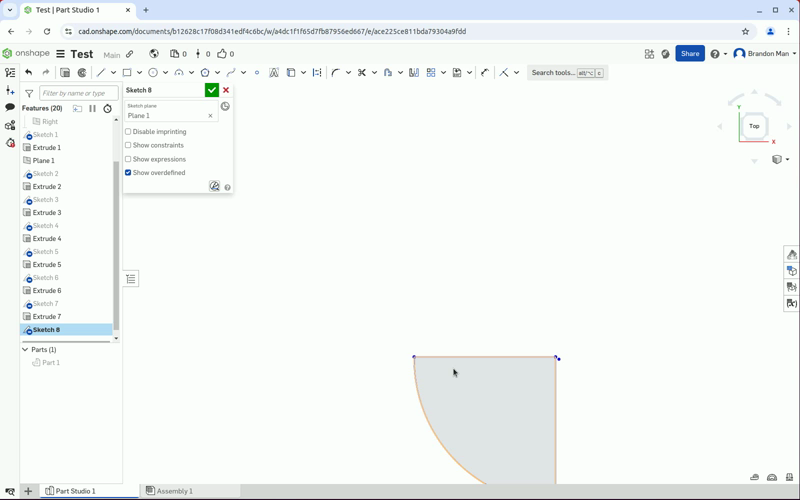
click(453, 368)
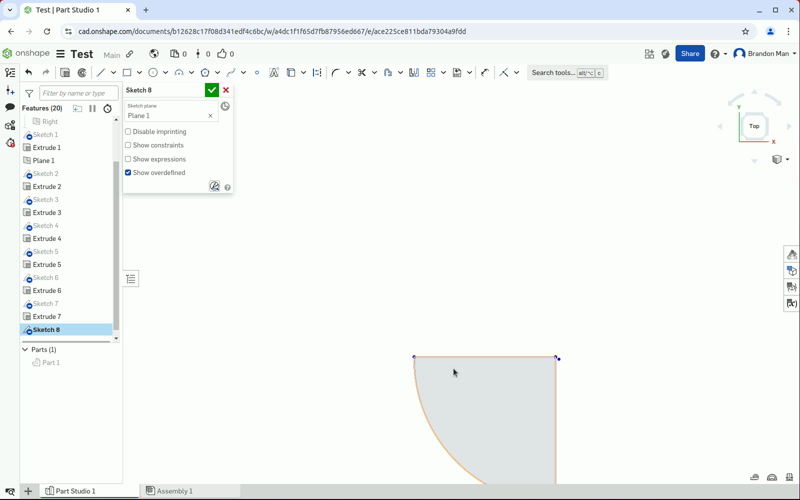
scroll(-6)
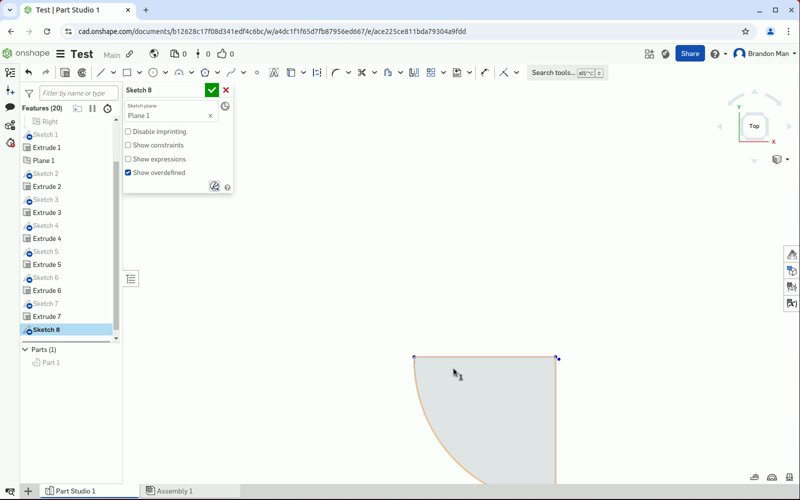
scroll(-6)
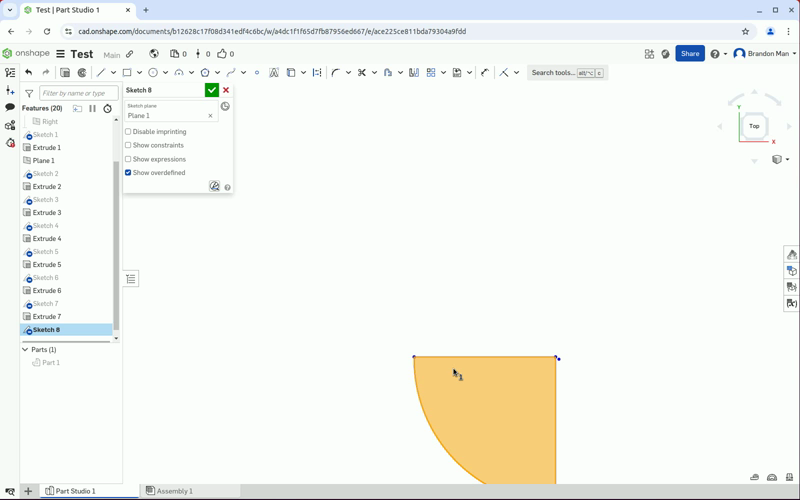
scroll(-6)
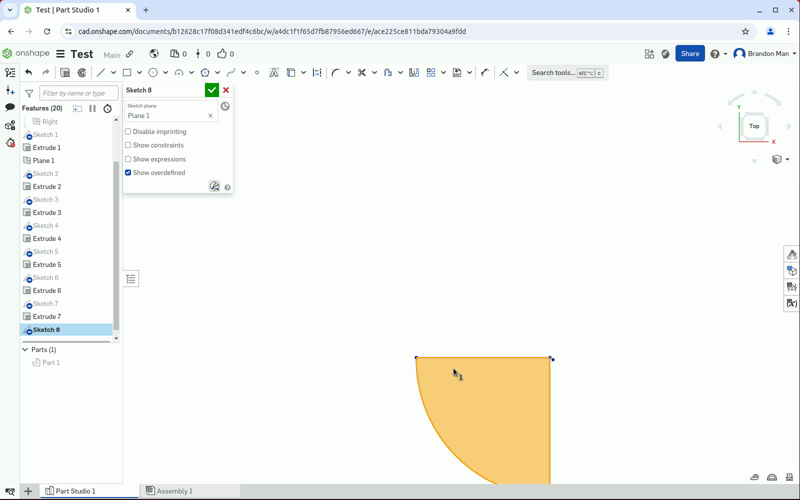
scroll(-6)
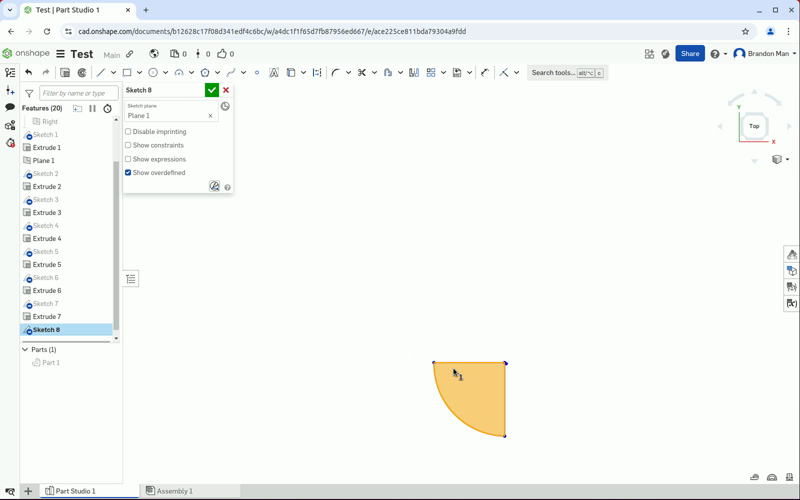
scroll(-6)
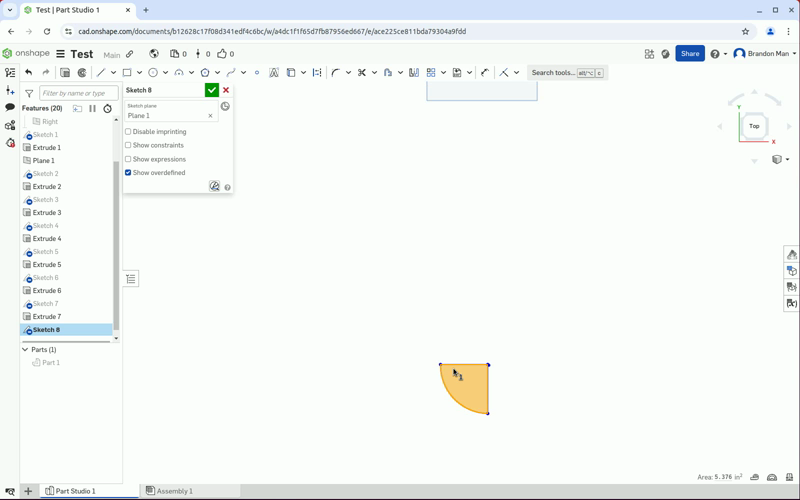
scroll(-6)
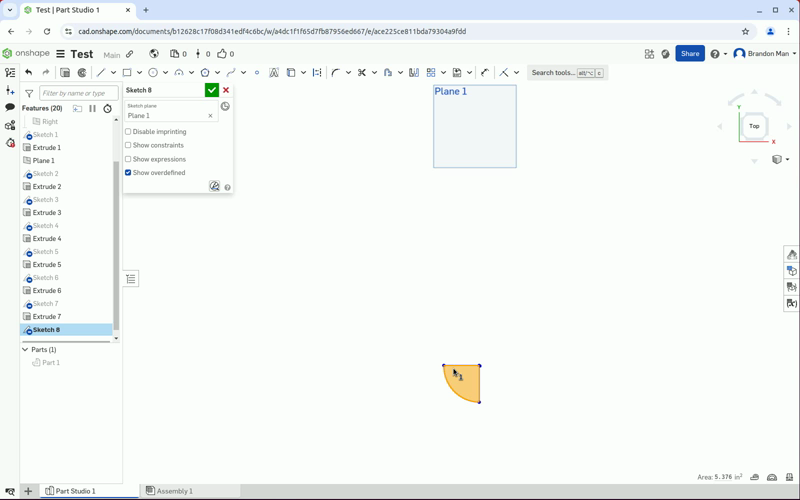
scroll(-6)
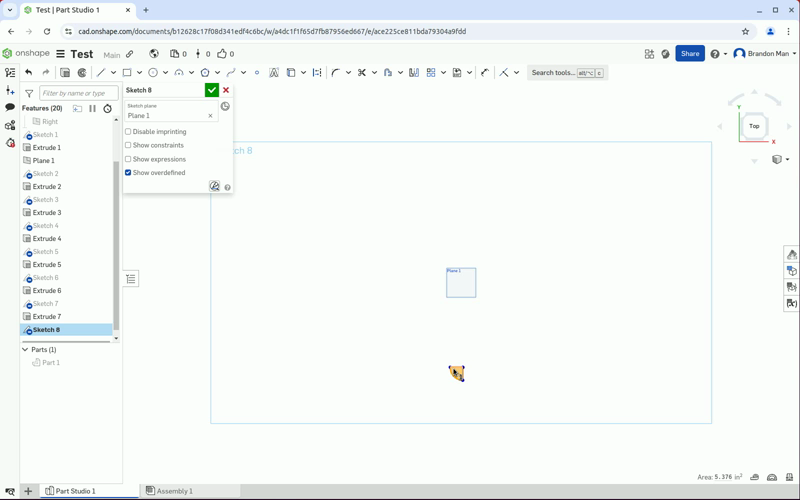
mouse_move(73, 352)
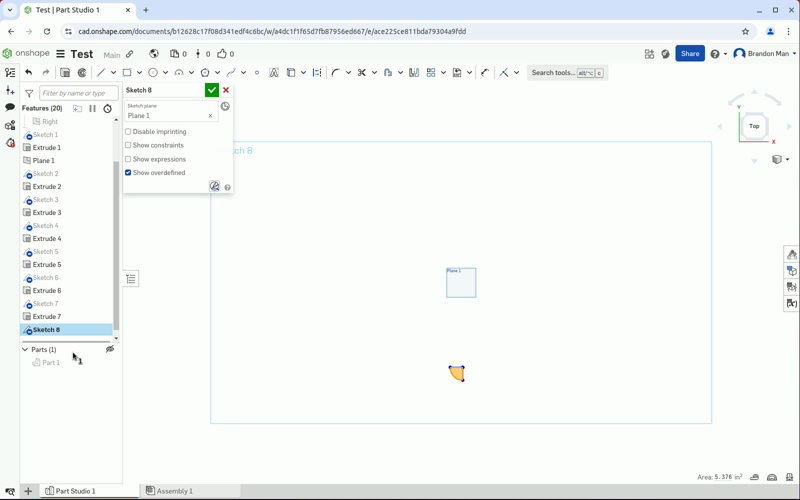
key(shift+y)
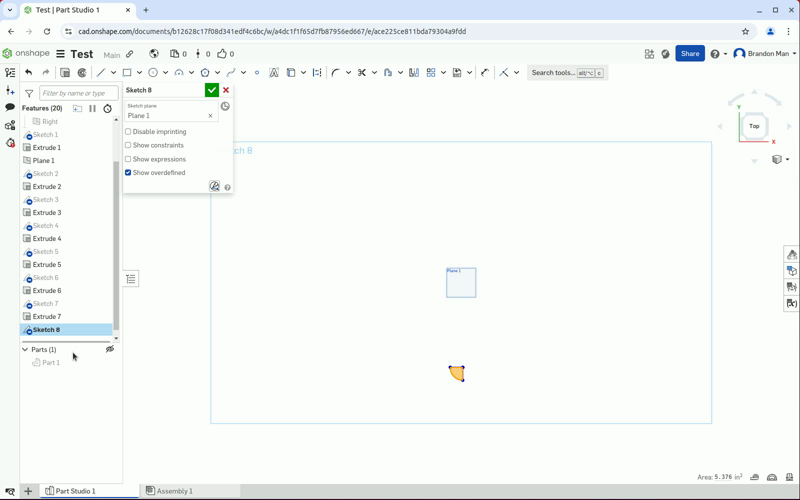
key(shift+e)
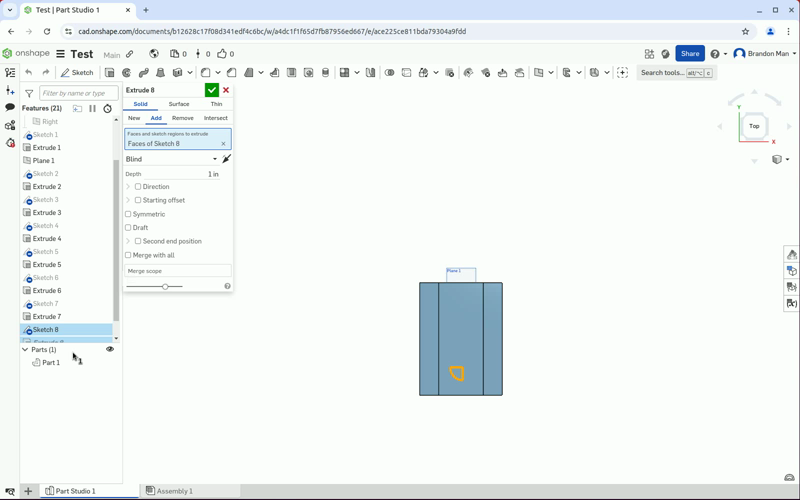
mouse_move(143, 106)
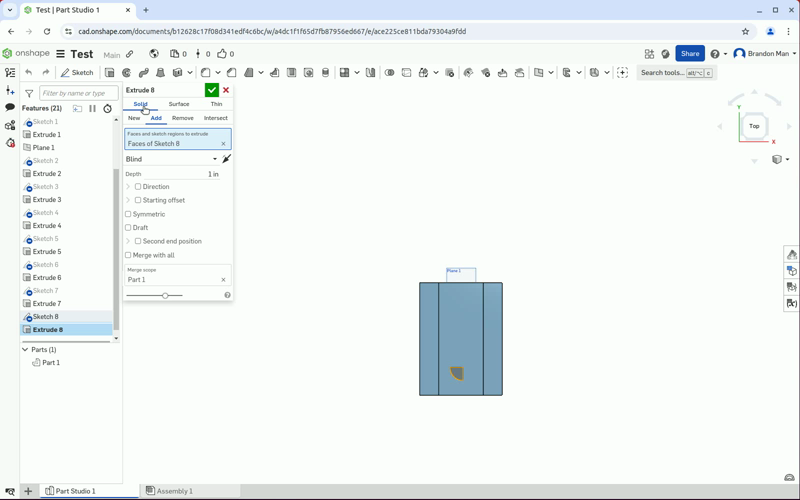
click(143, 106)
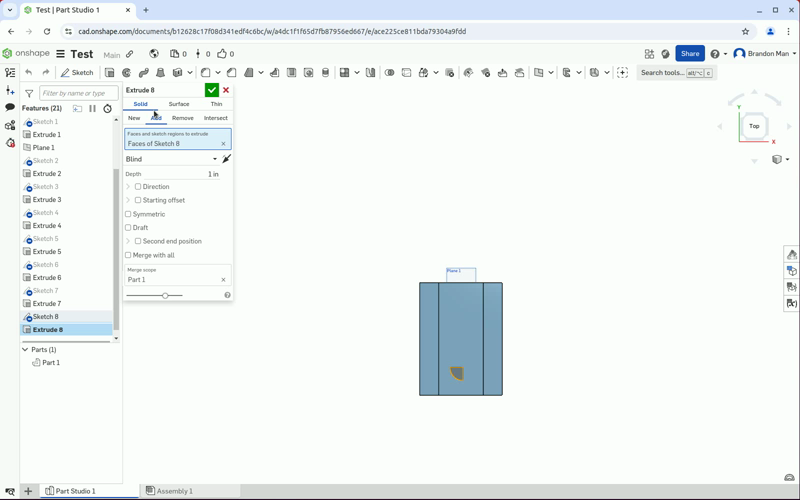
mouse_move(186, 120)
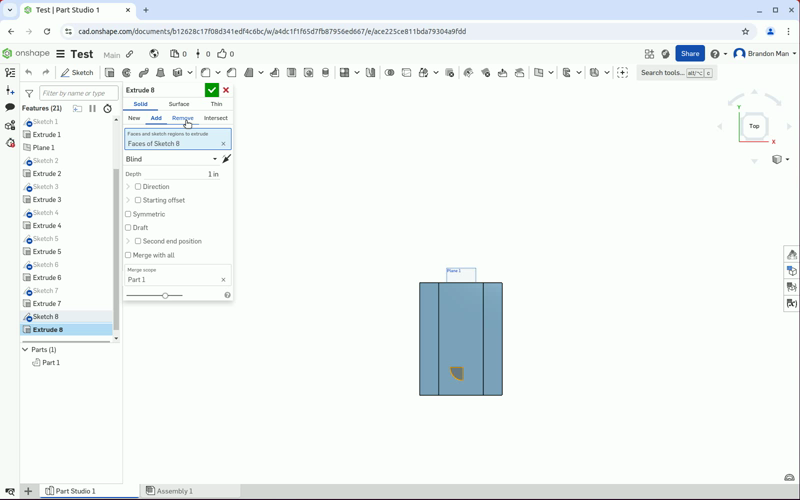
click(186, 120)
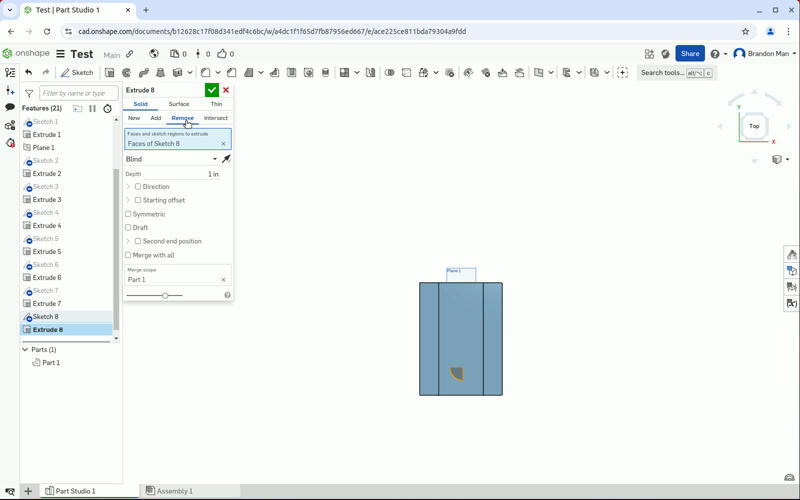
key(tab, 4)
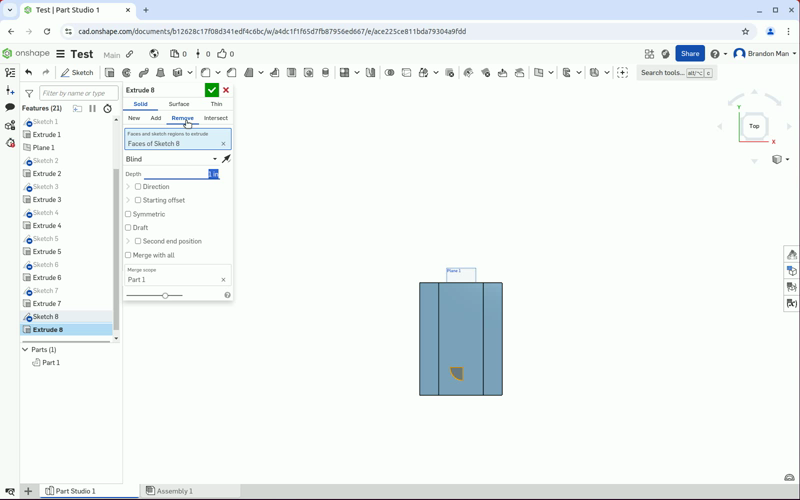
text(7.703)
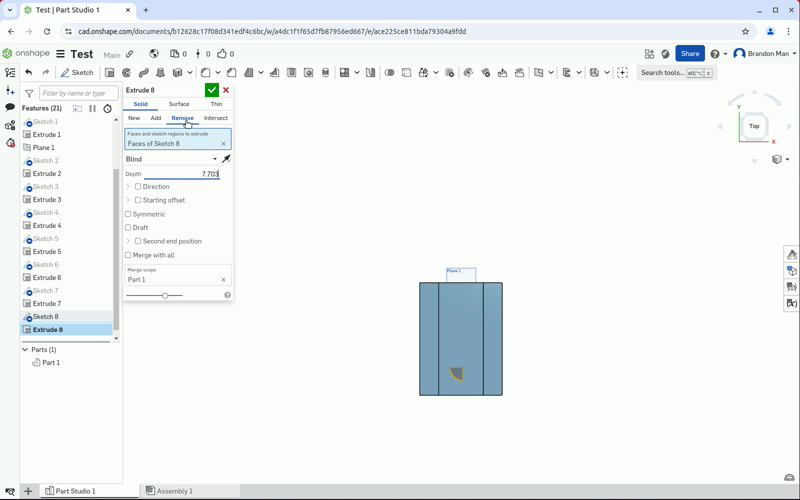
key(tab, 6)
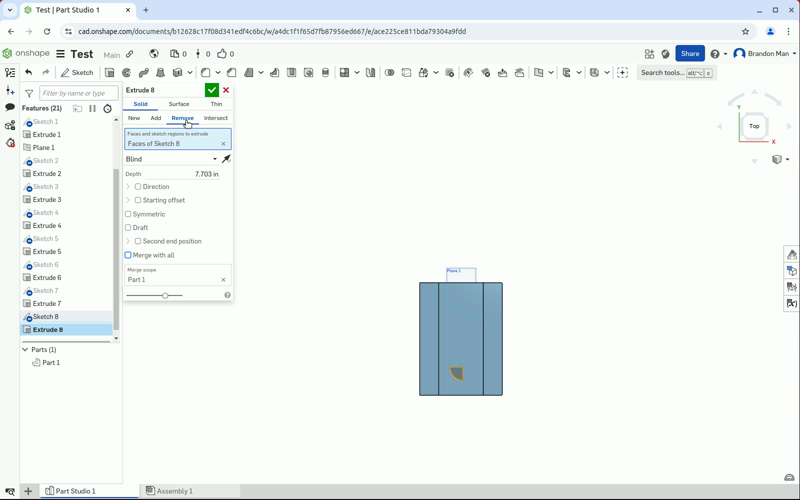
key(space)
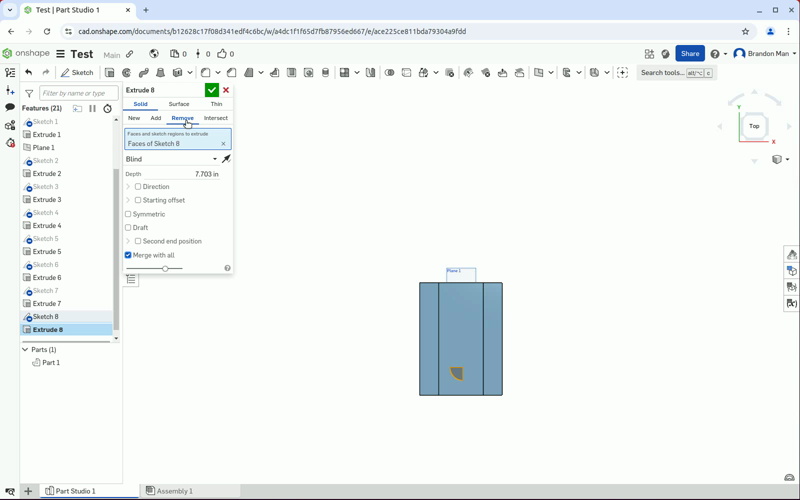
key(enter)
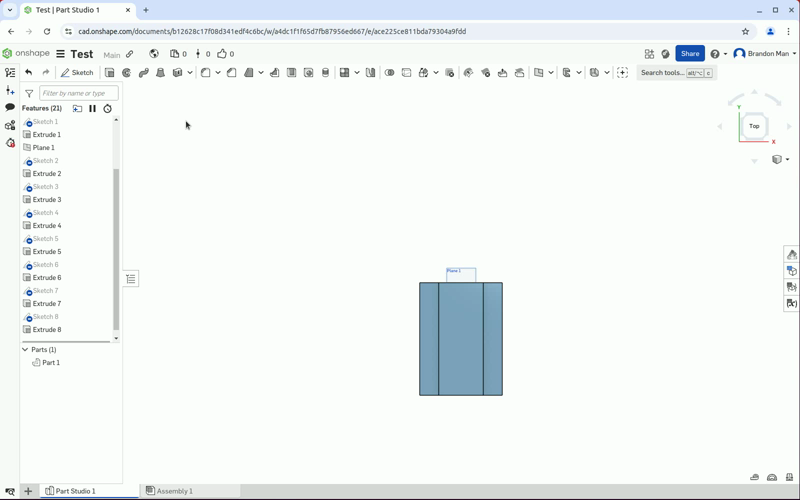
key(shift+h)
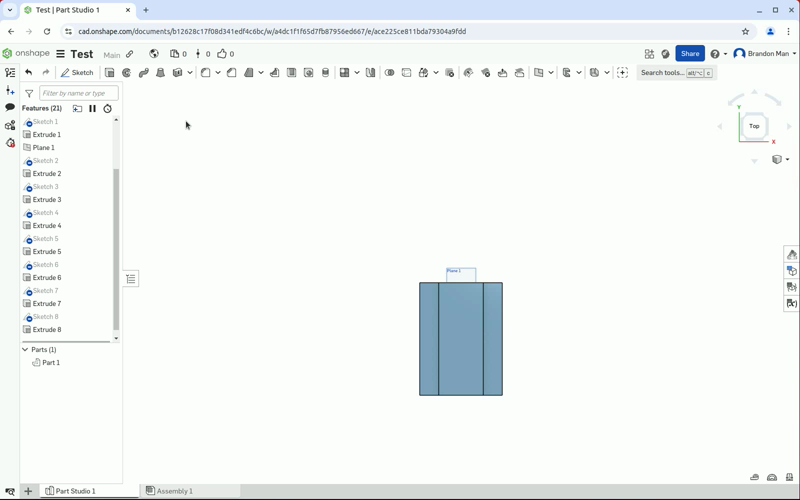
key(shift+h)
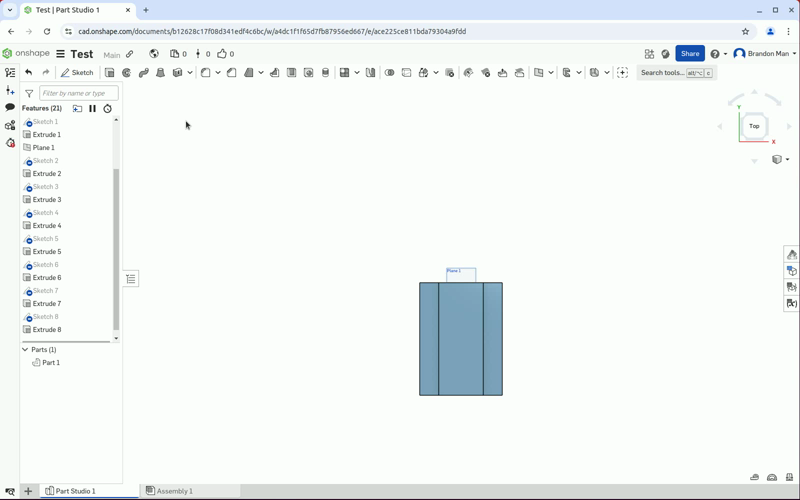
mouse_move(69, 124)
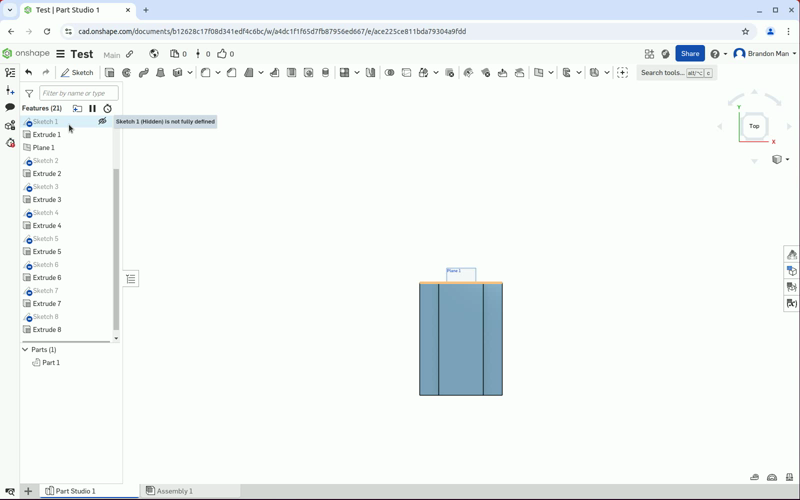
click(69, 124)
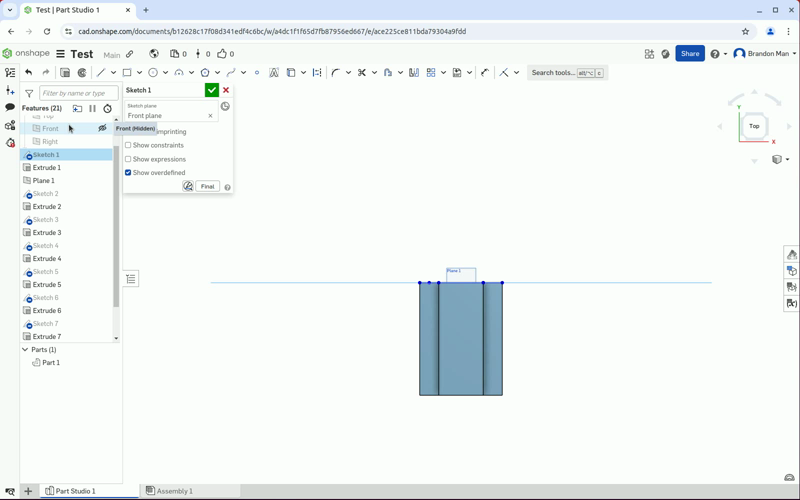
mouse_move(229, 92)
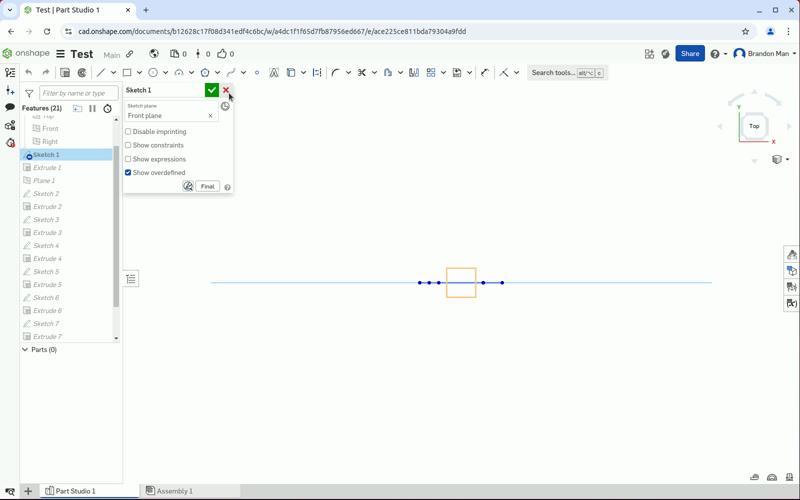
click(229, 92)
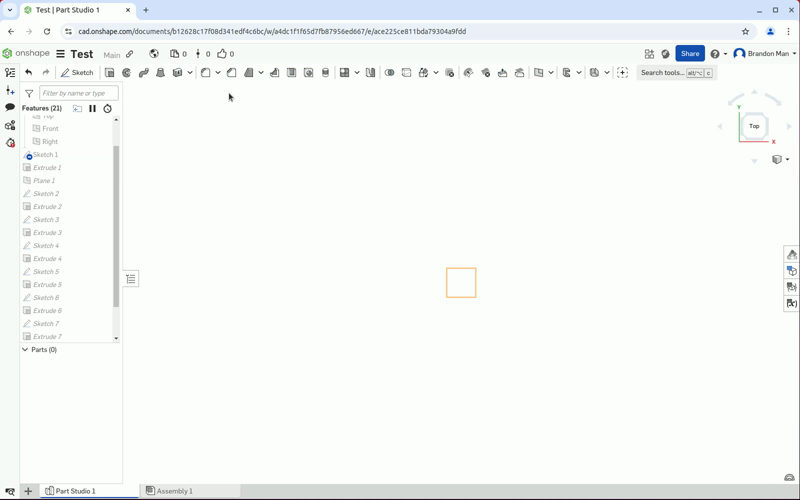
key(shift+s)
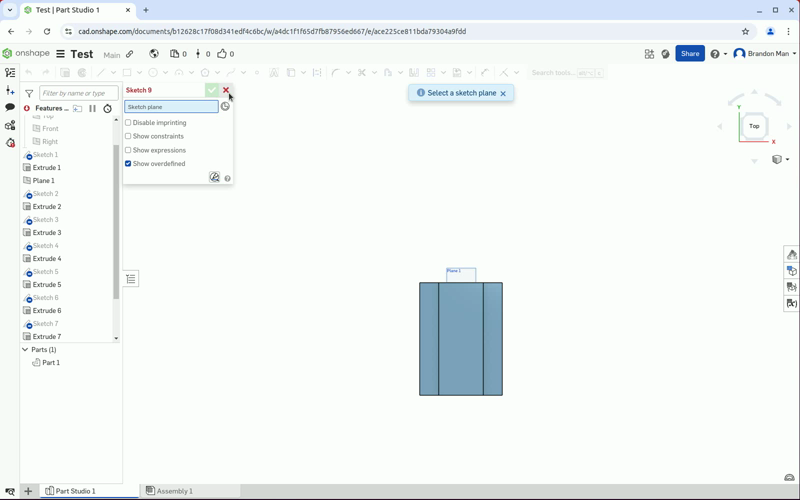
mouse_move(69, 137)
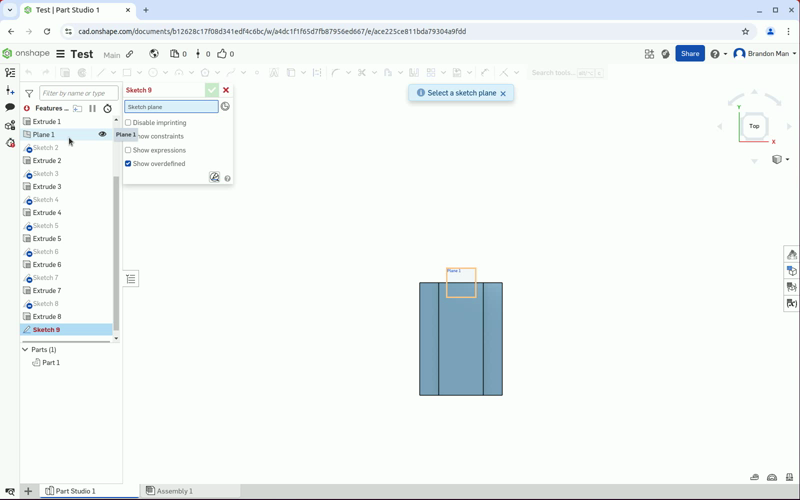
click(69, 137)
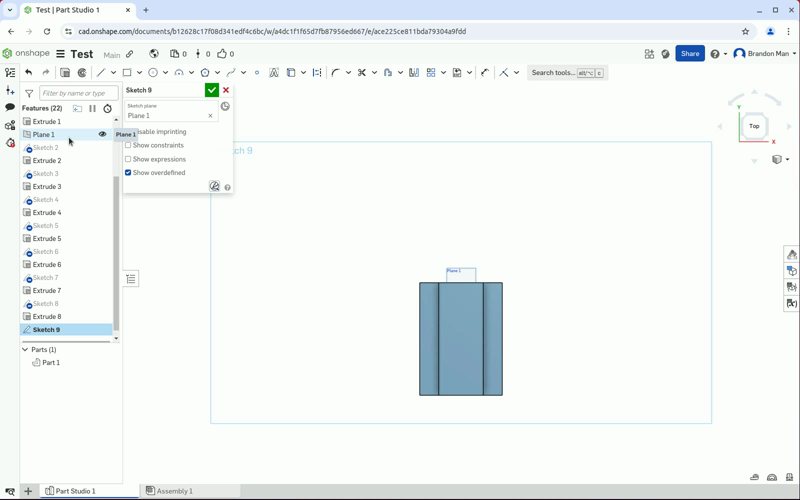
mouse_move(73, 352)
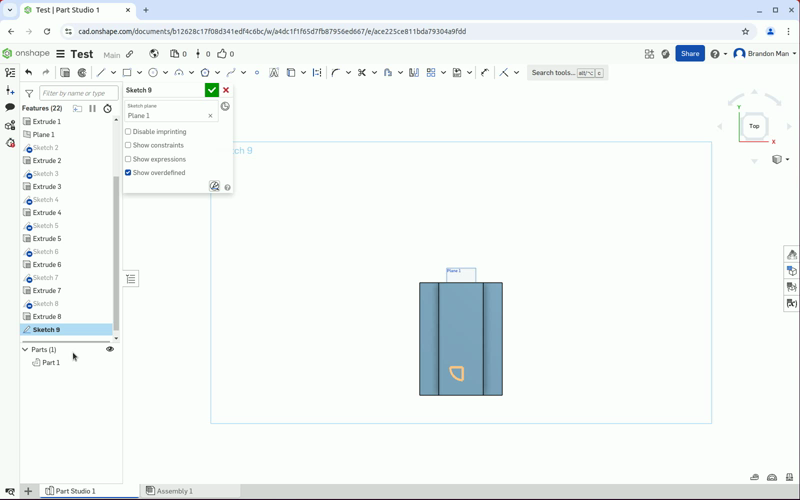
key(y)
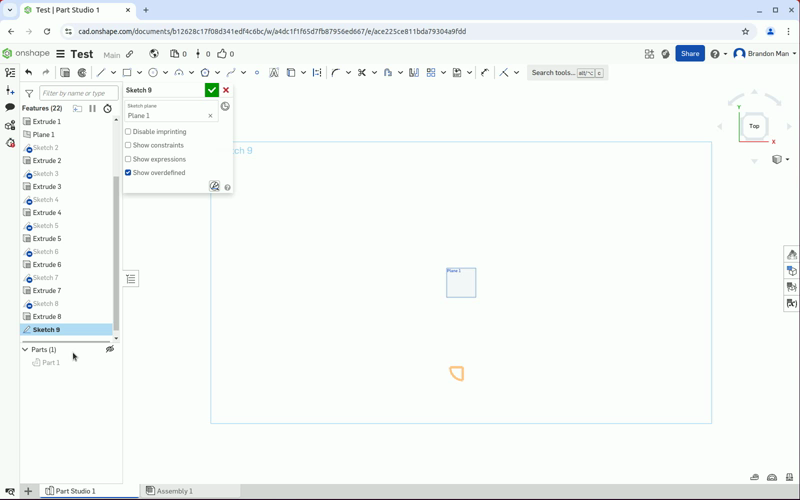
key(a)
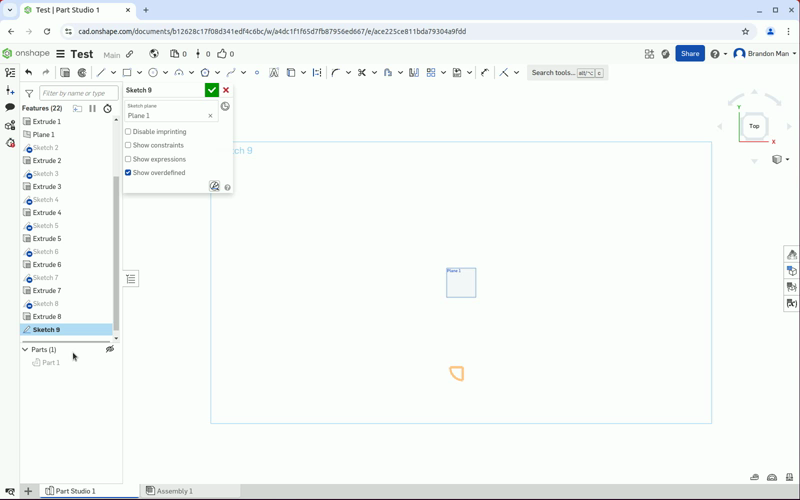
key_down(shift)
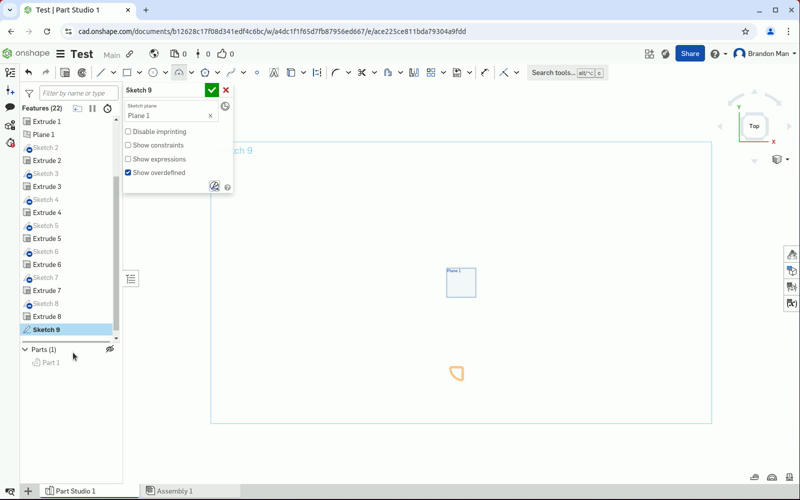
mouse_move(460, 379)
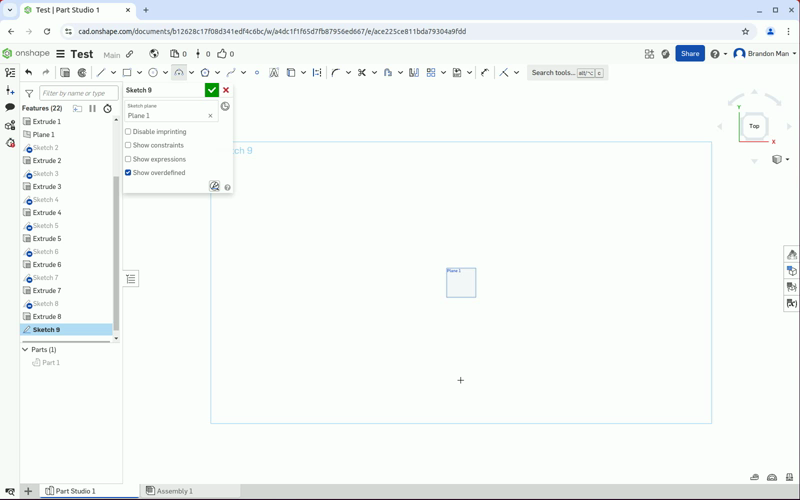
click(460, 379)
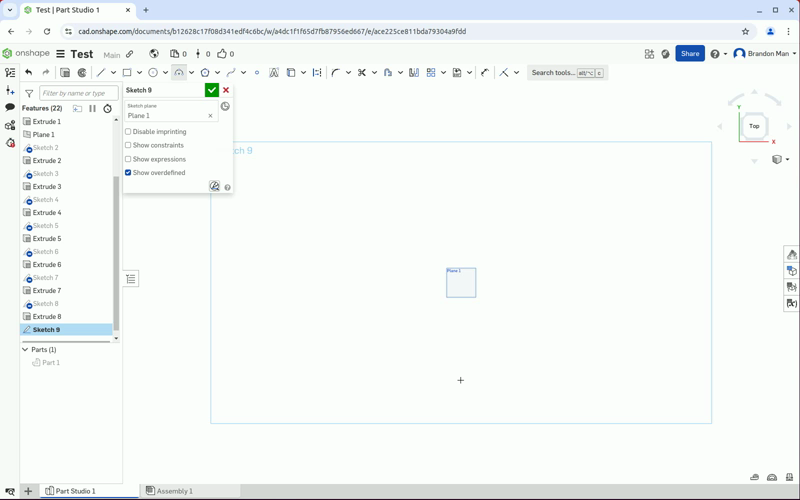
key_up(shift)
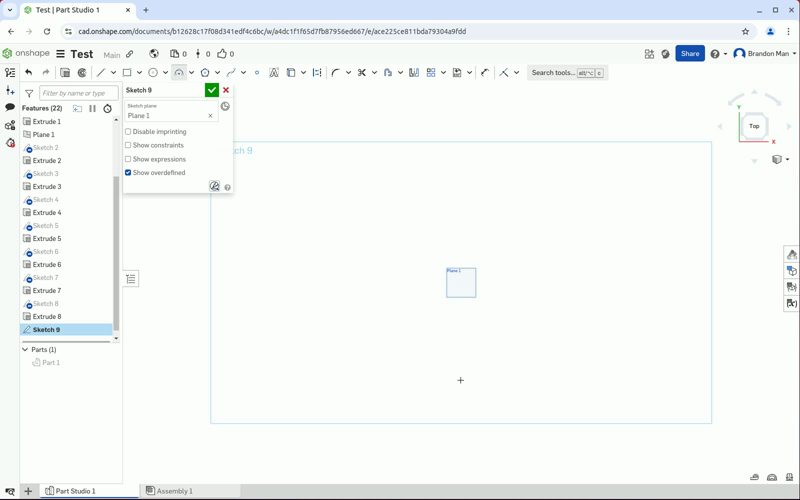
key_down(shift)
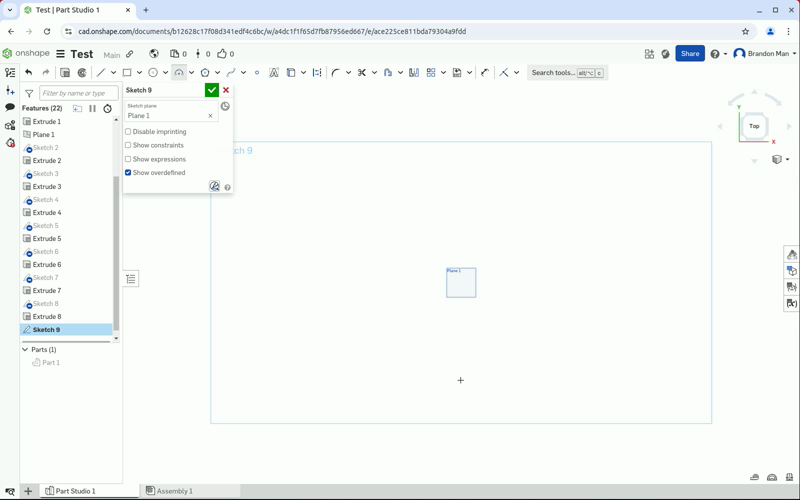
mouse_move(473, 367)
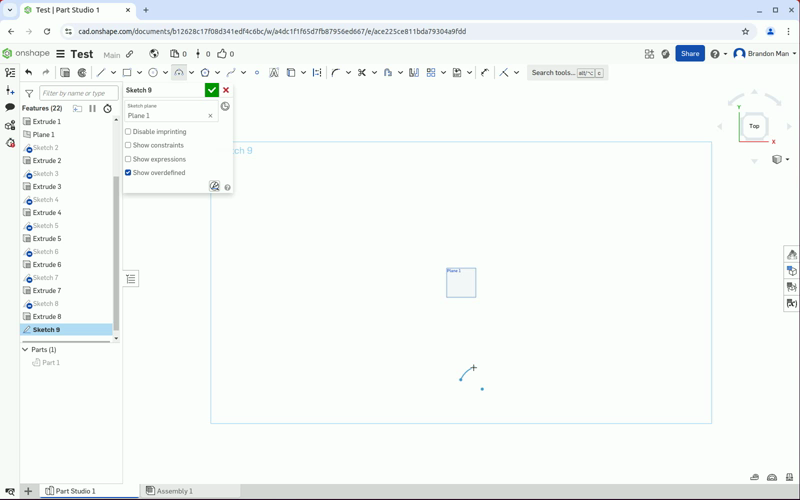
click(473, 367)
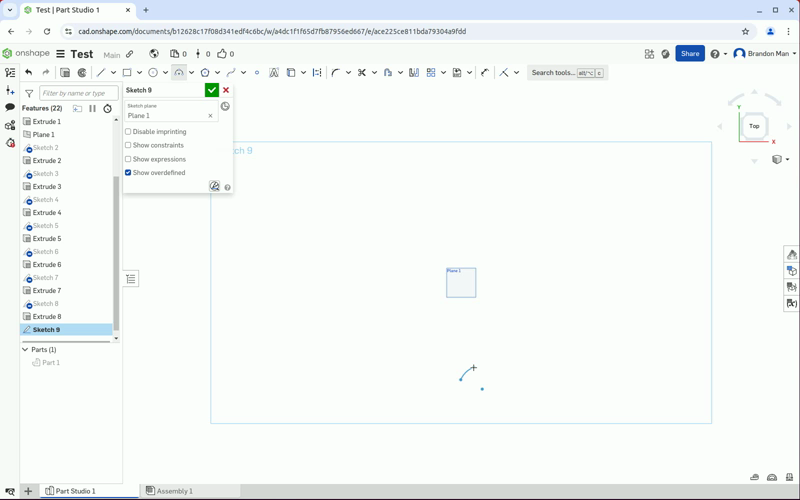
mouse_move(469, 376)
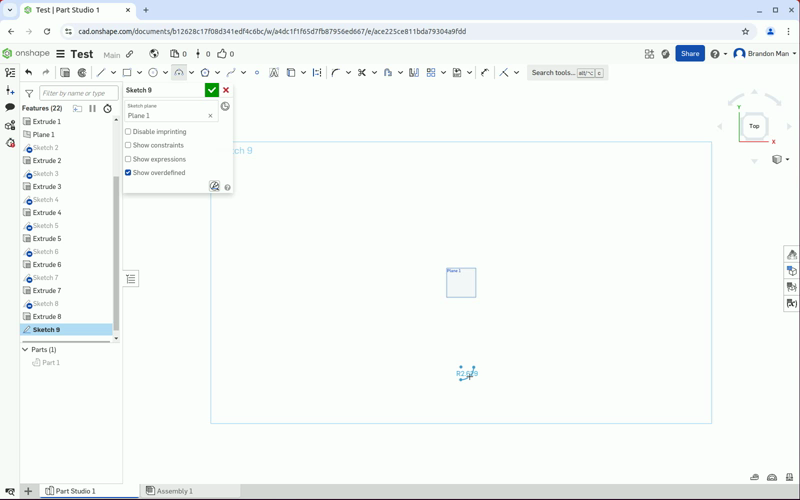
click(469, 376)
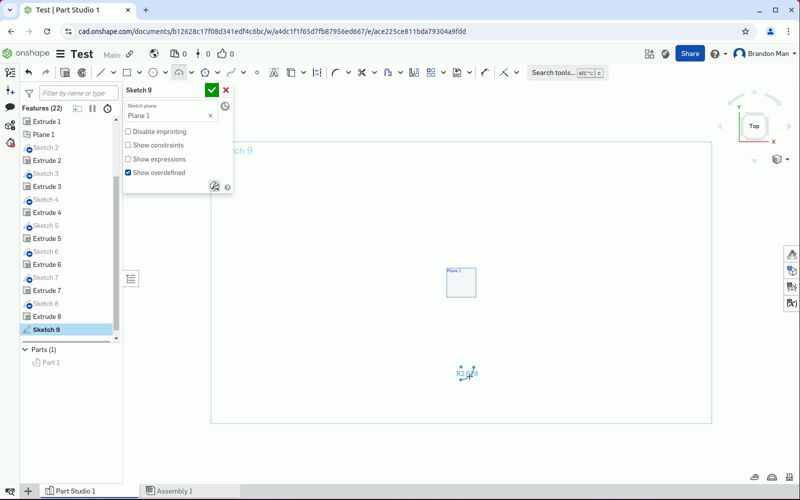
key_up(shift)
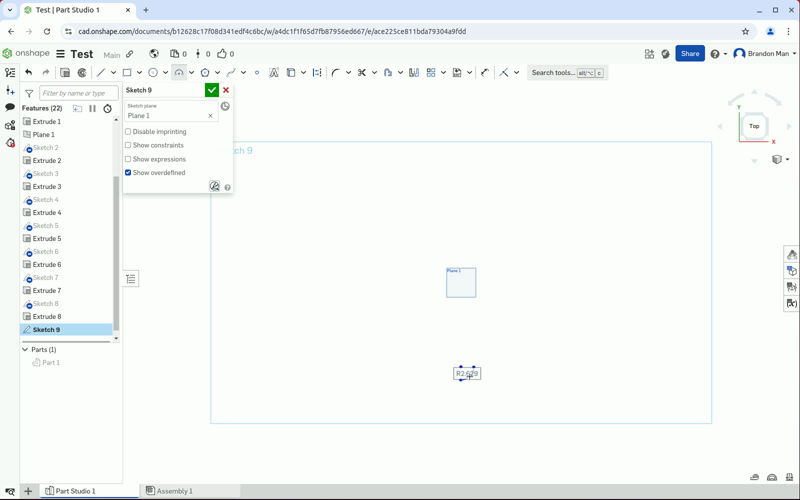
key(esc)
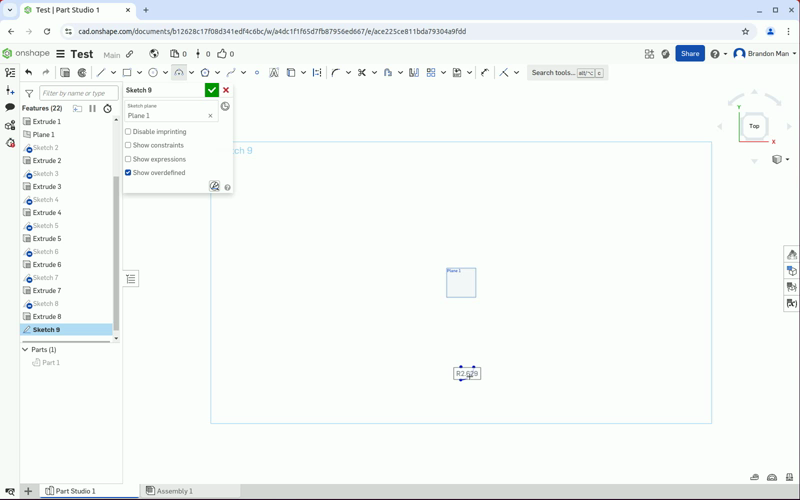
key(l)
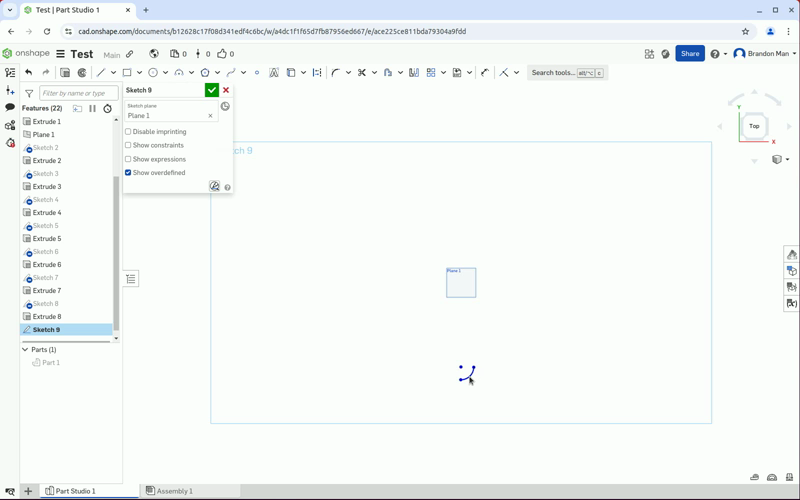
mouse_move(473, 367)
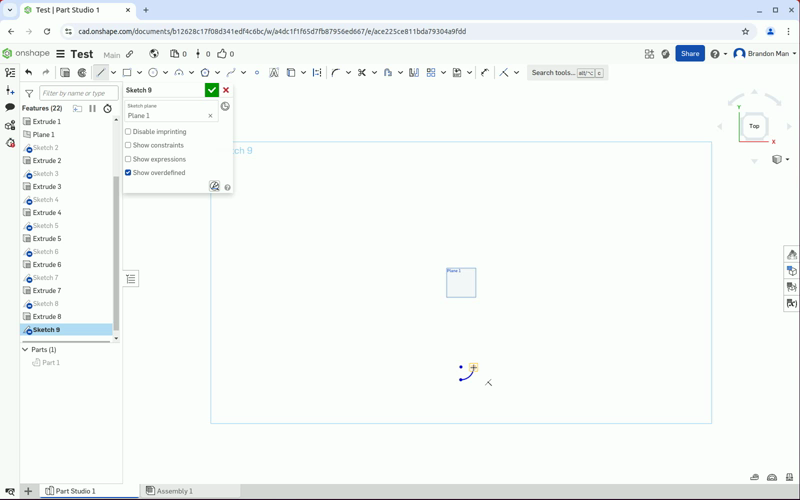
click(473, 367)
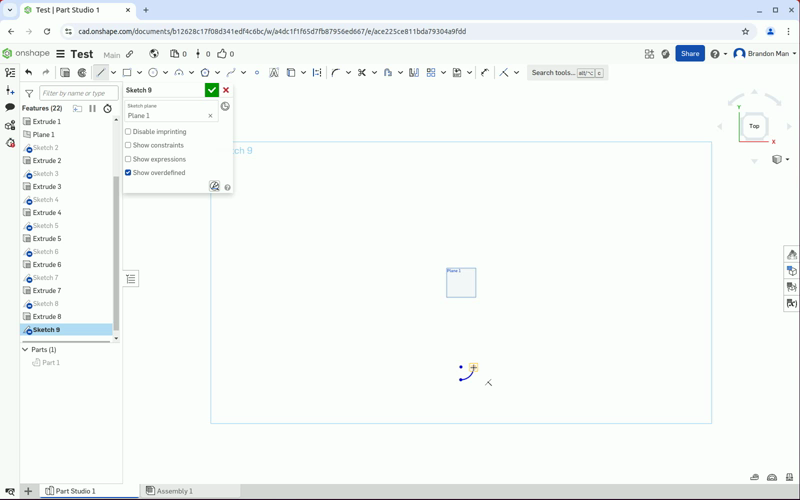
key_down(shift)
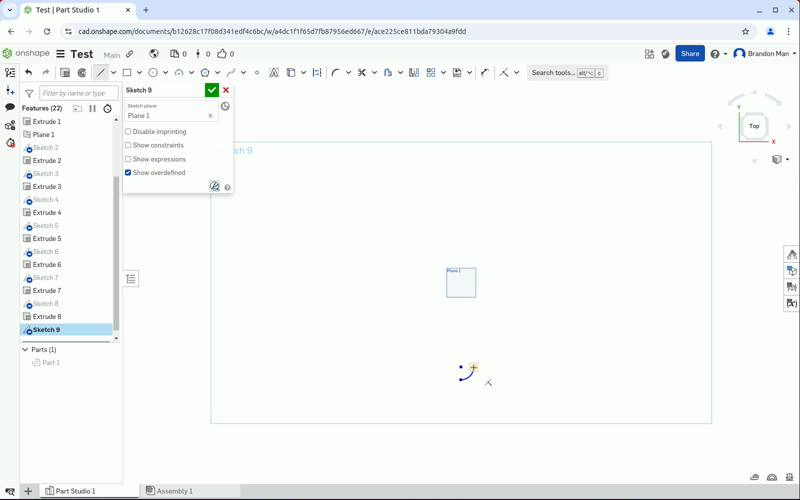
mouse_move(503, 367)
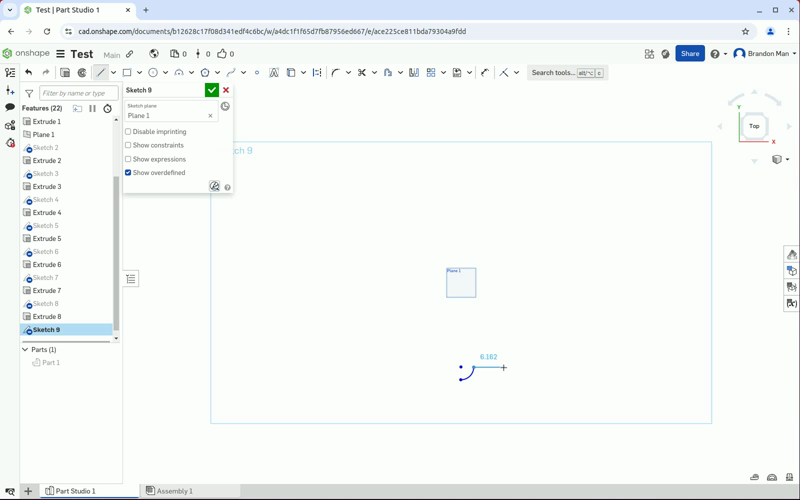
mouse_move(460, 367)
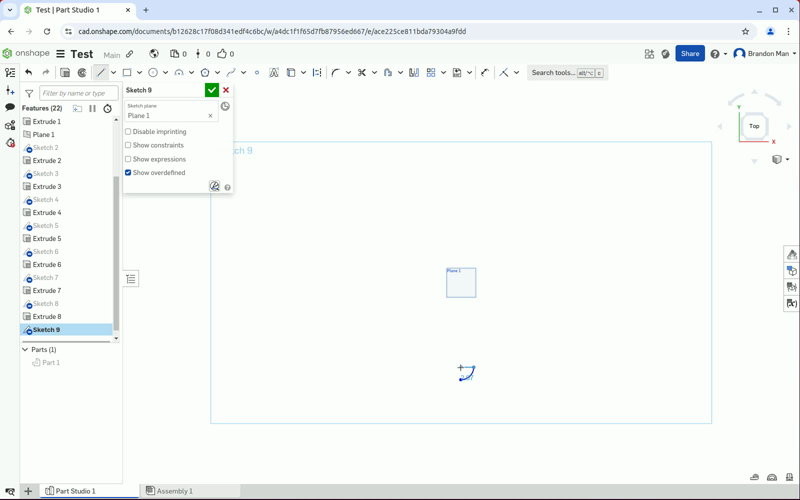
click(460, 367)
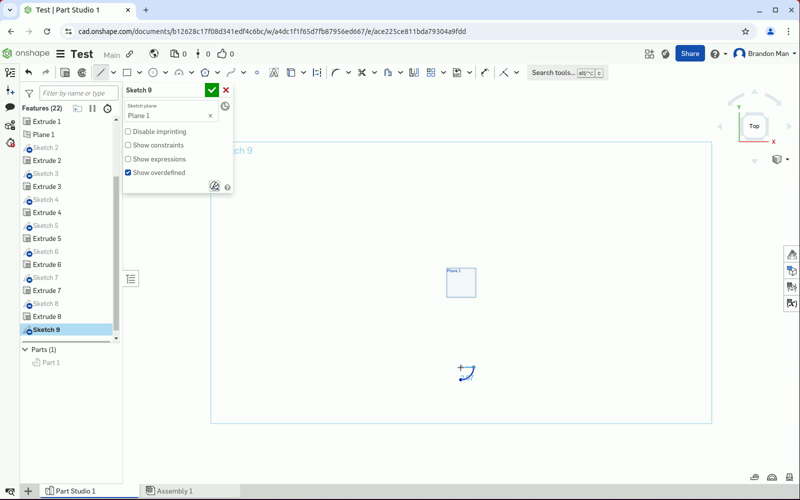
key_up(shift)
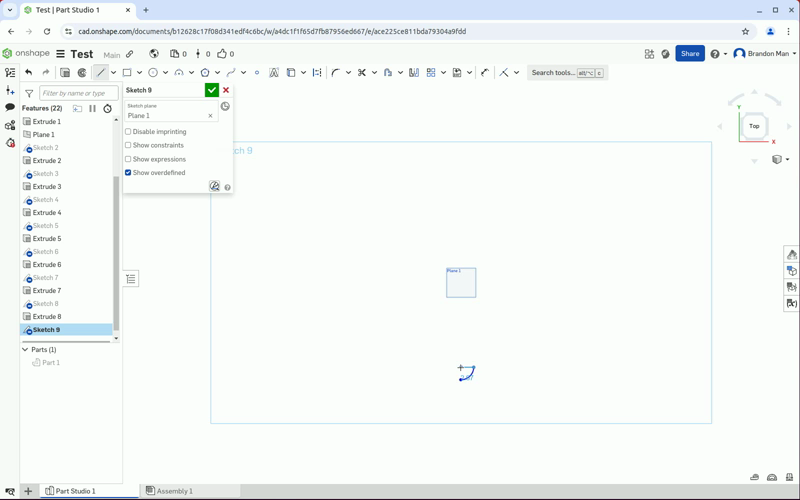
mouse_move(490, 367)
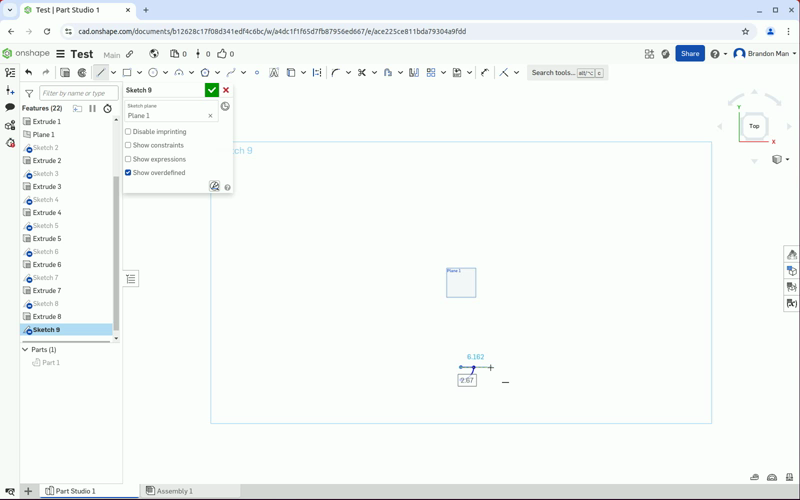
key_down(shift)
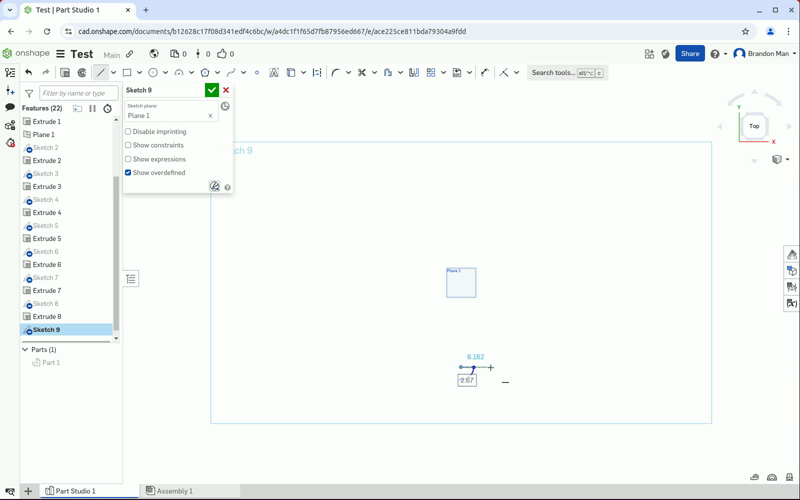
mouse_move(460, 379)
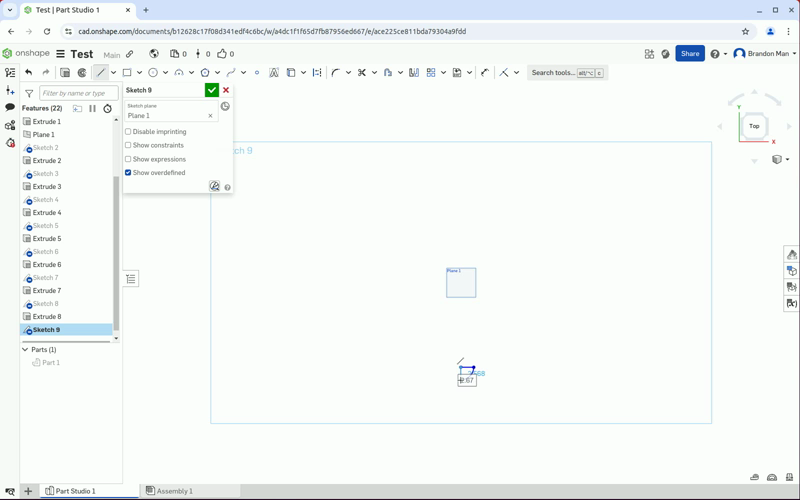
key_up(shift)
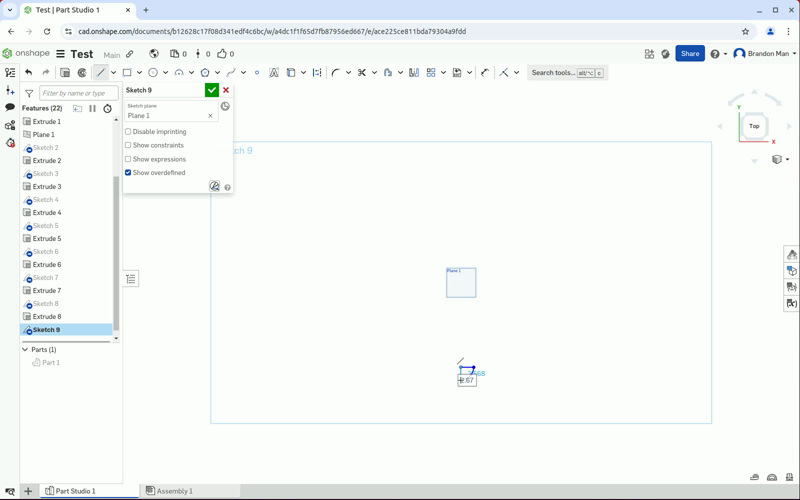
click(460, 379)
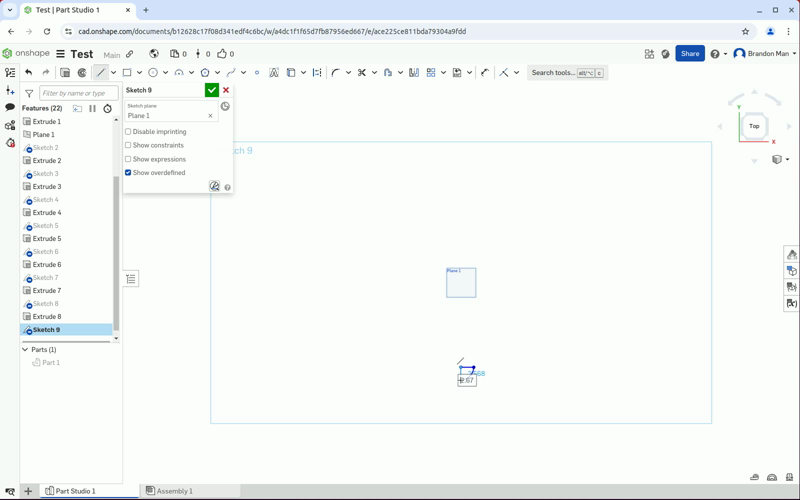
key(esc)
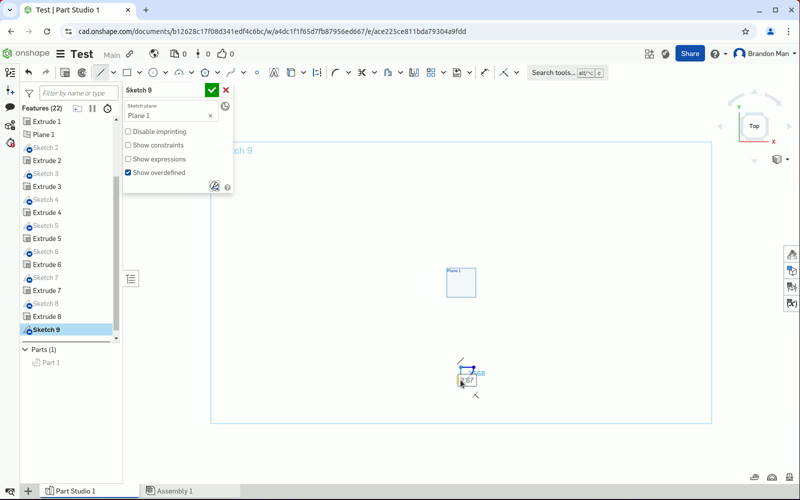
mouse_move(471, 367)
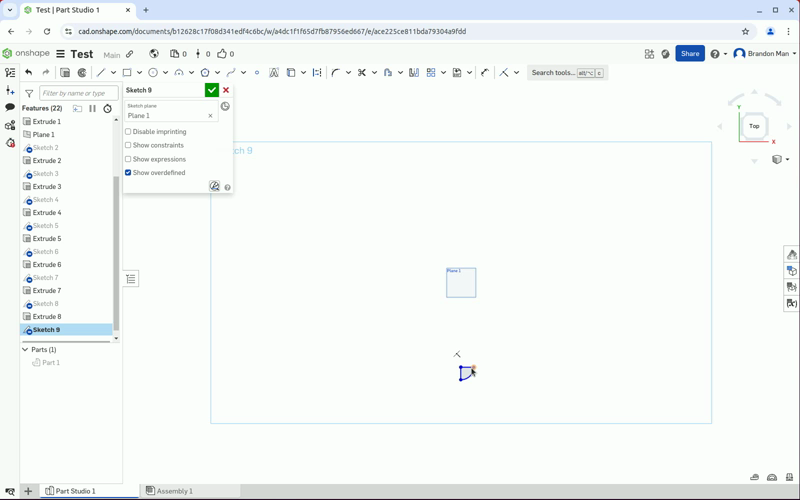
scroll(6)
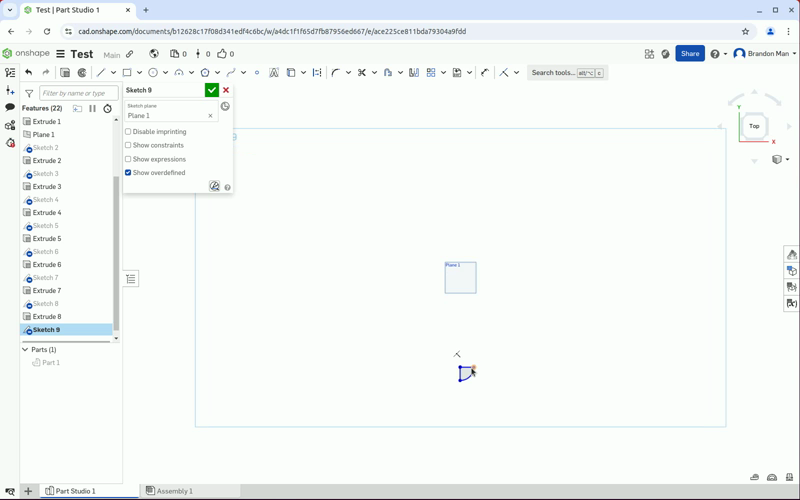
scroll(6)
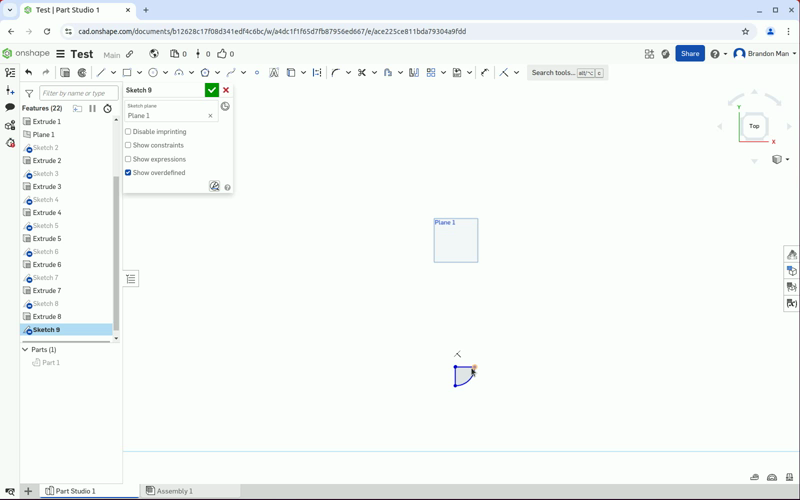
scroll(6)
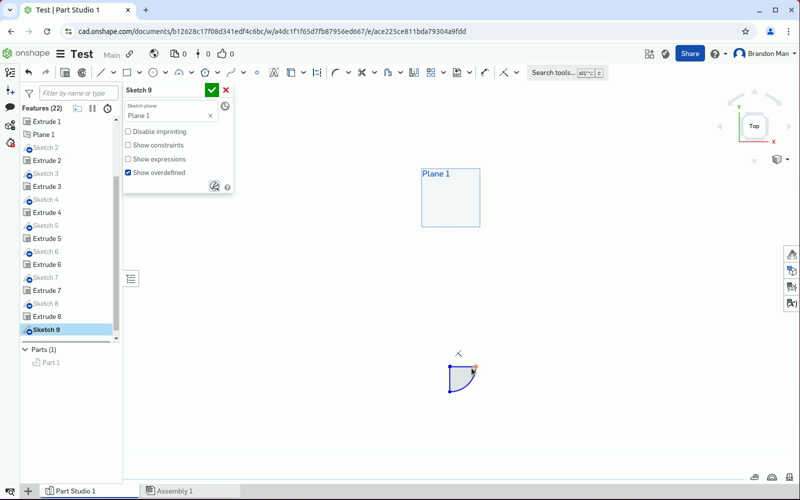
scroll(6)
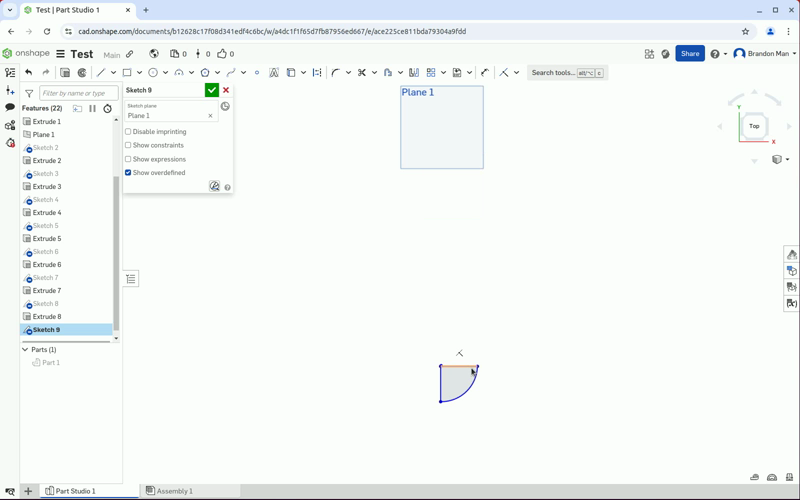
scroll(6)
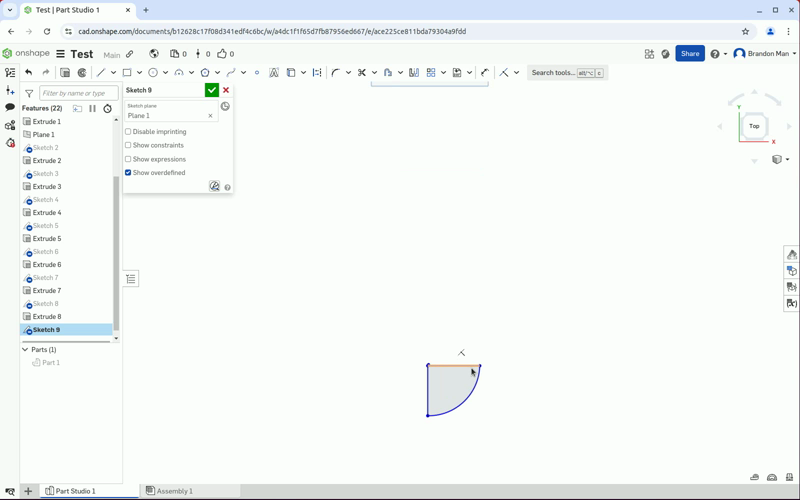
scroll(6)
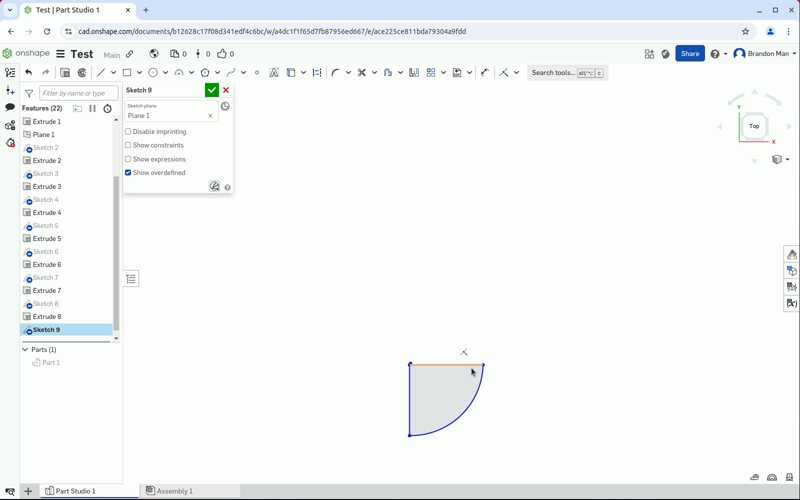
scroll(6)
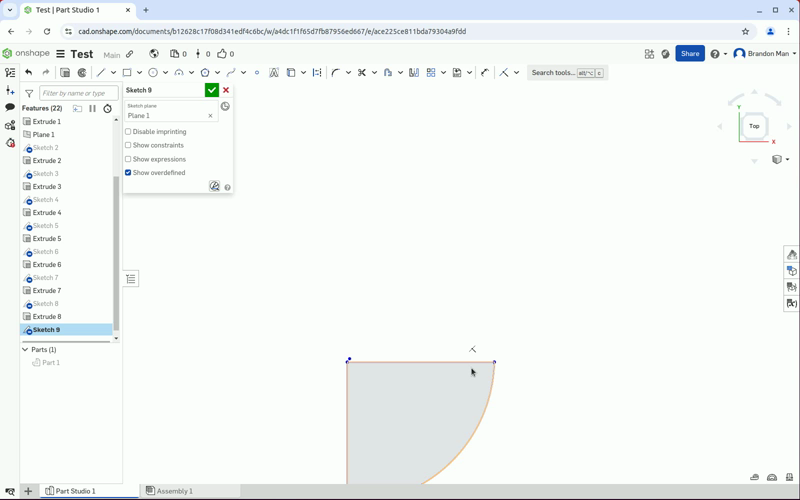
click(471, 367)
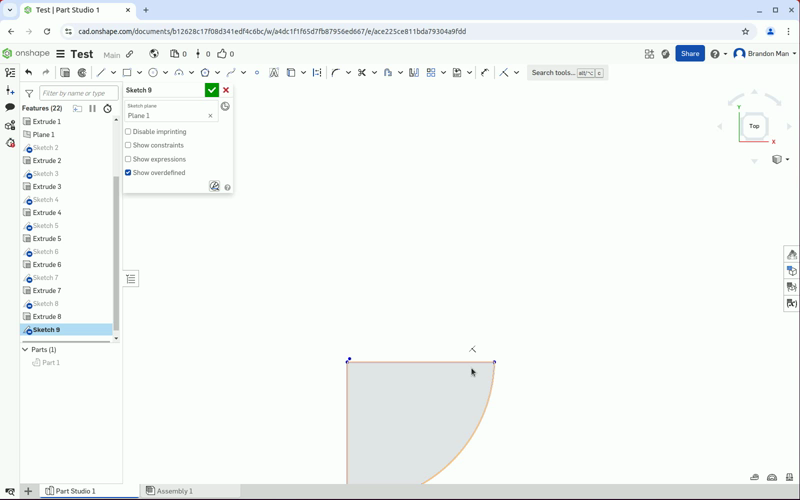
scroll(-6)
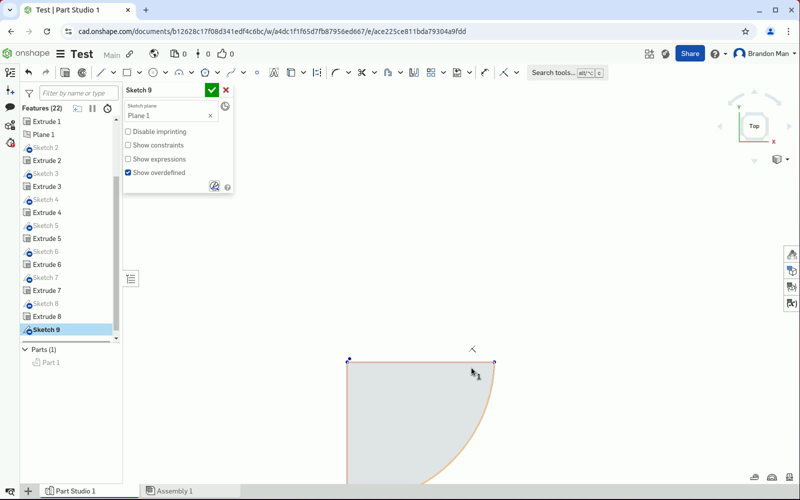
scroll(-6)
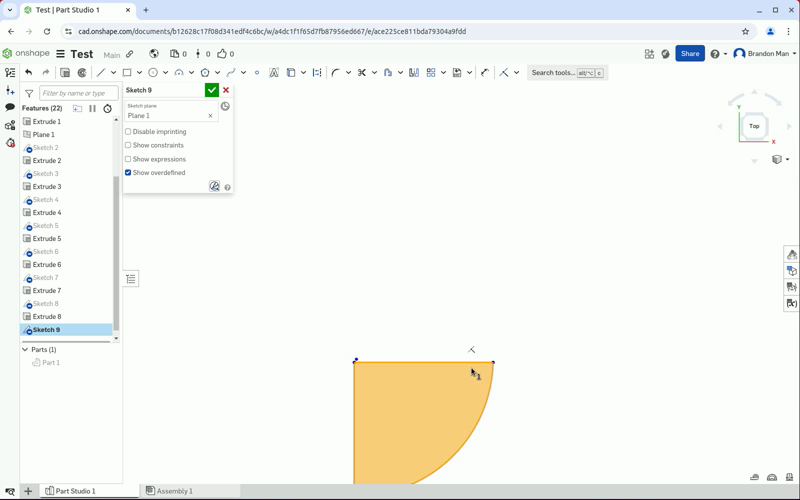
scroll(-6)
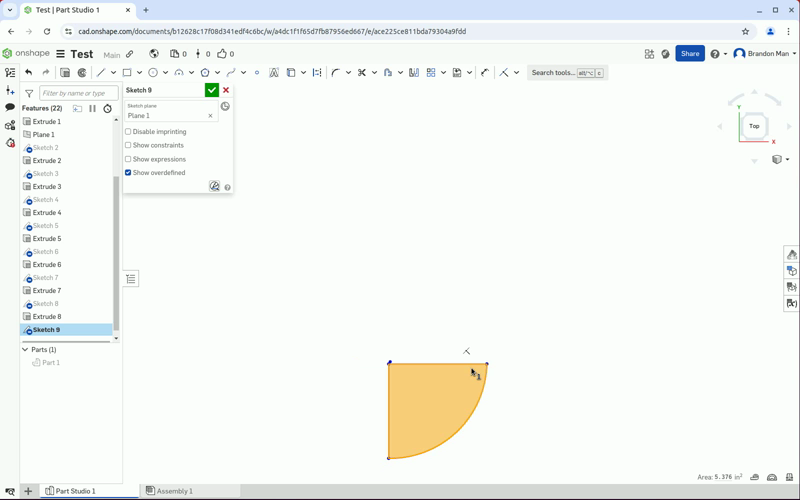
scroll(-6)
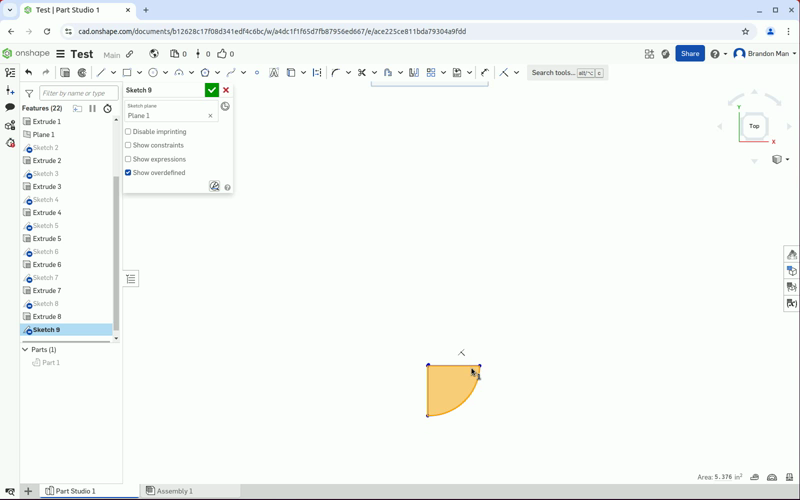
scroll(-6)
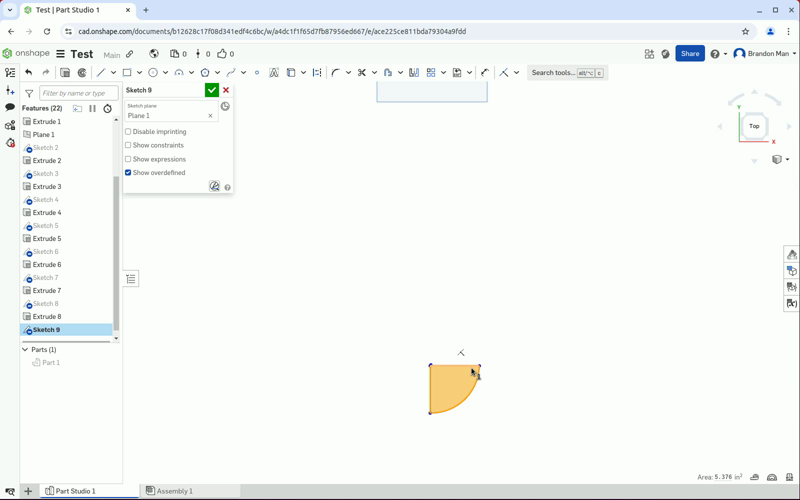
scroll(-6)
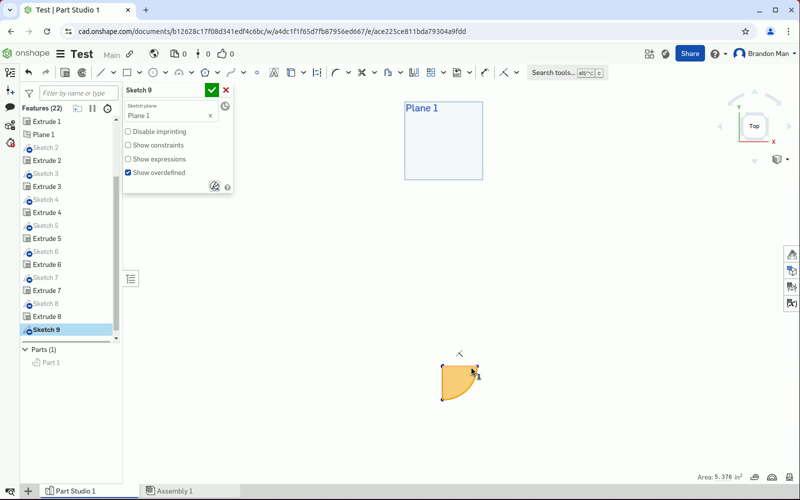
scroll(-6)
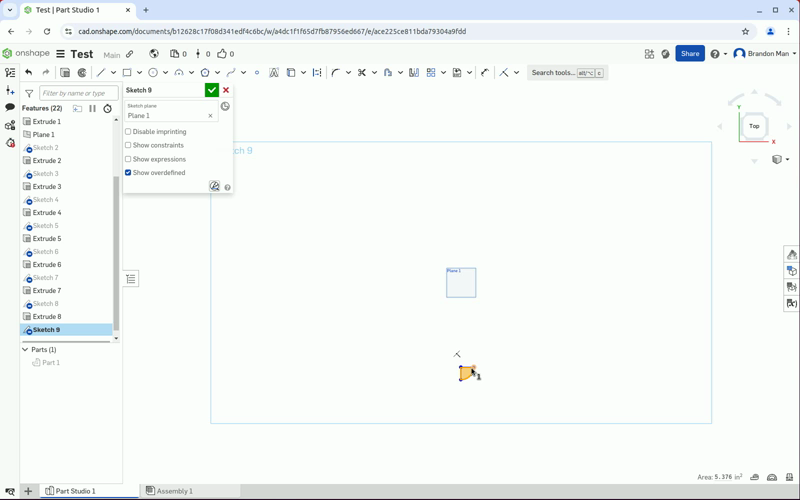
mouse_move(73, 352)
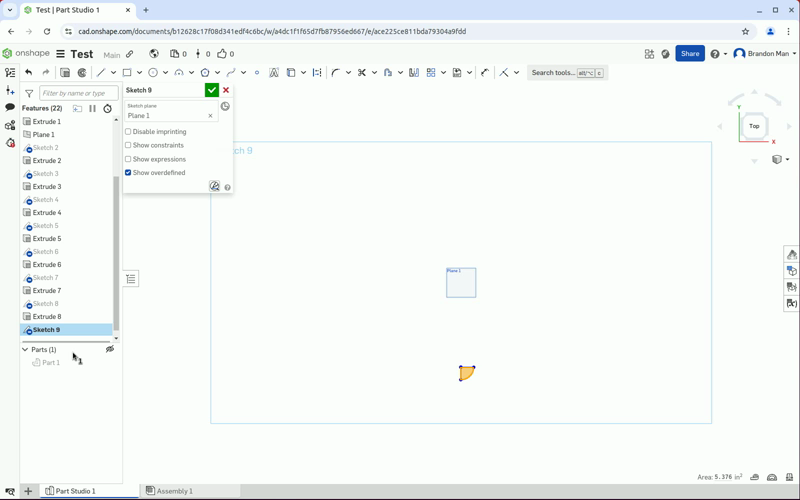
key(shift+y)
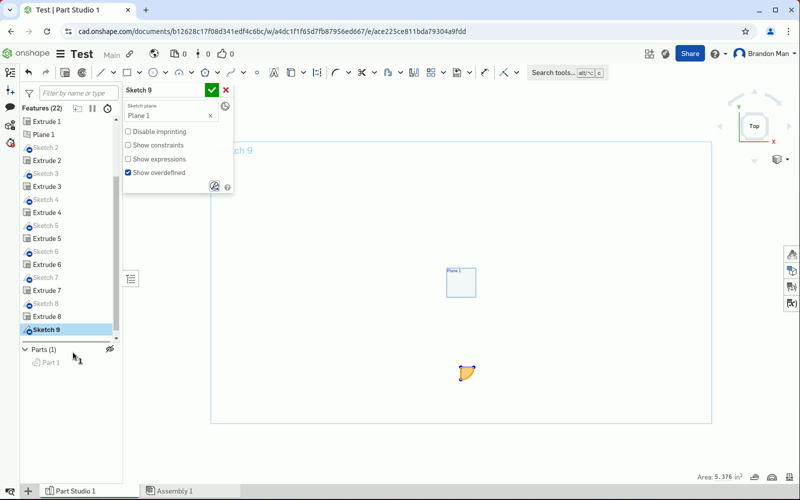
key(shift+e)
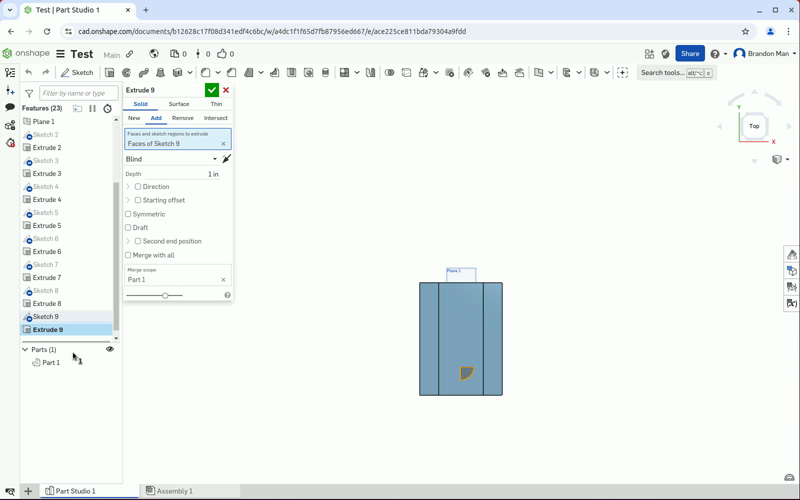
mouse_move(143, 106)
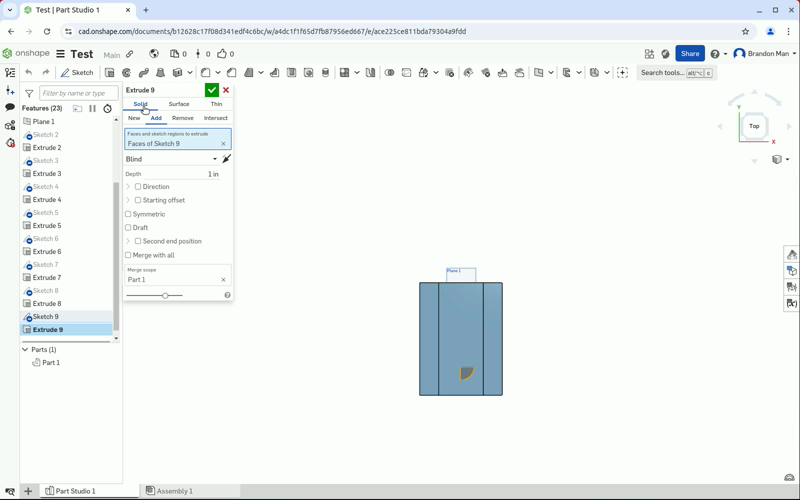
click(143, 106)
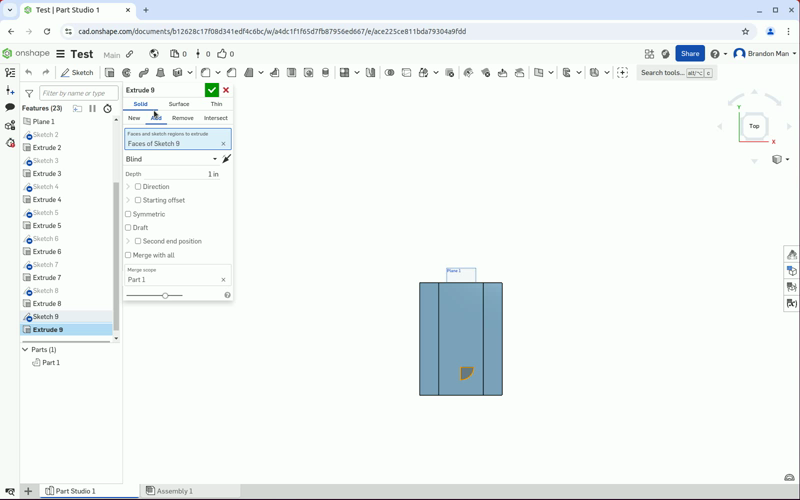
mouse_move(186, 120)
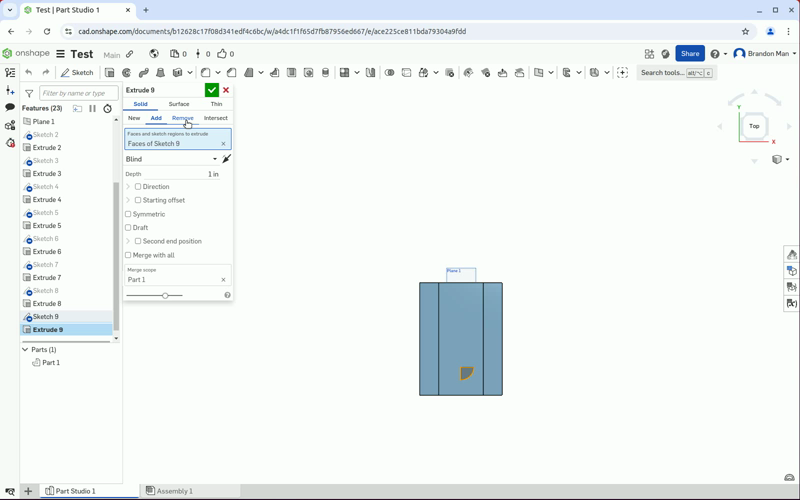
click(186, 120)
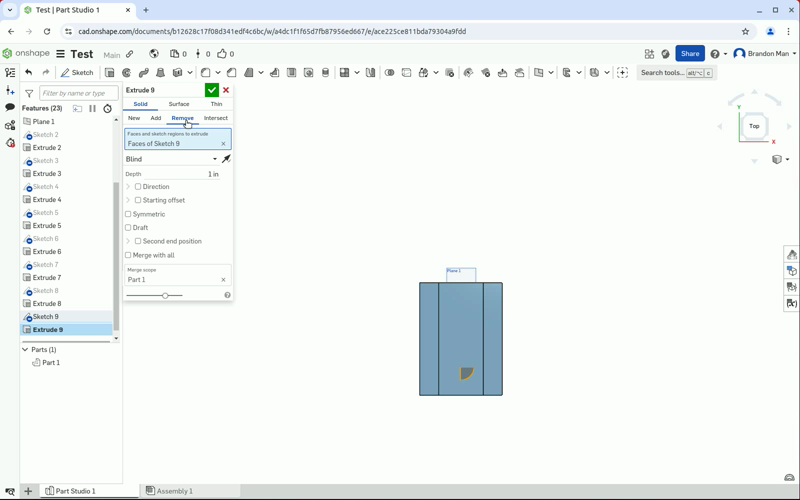
key(tab, 4)
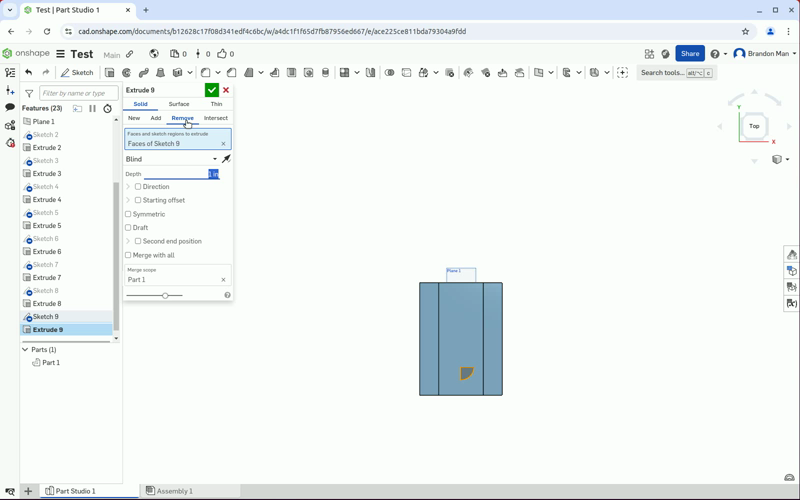
text(7.703)
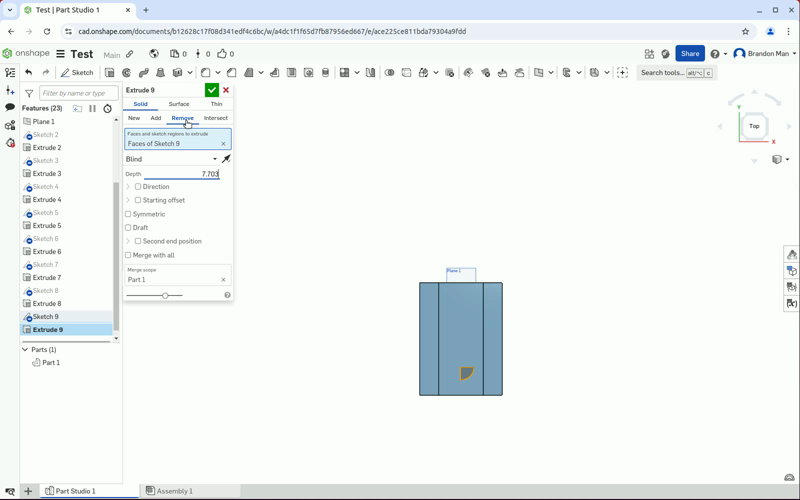
key(tab, 6)
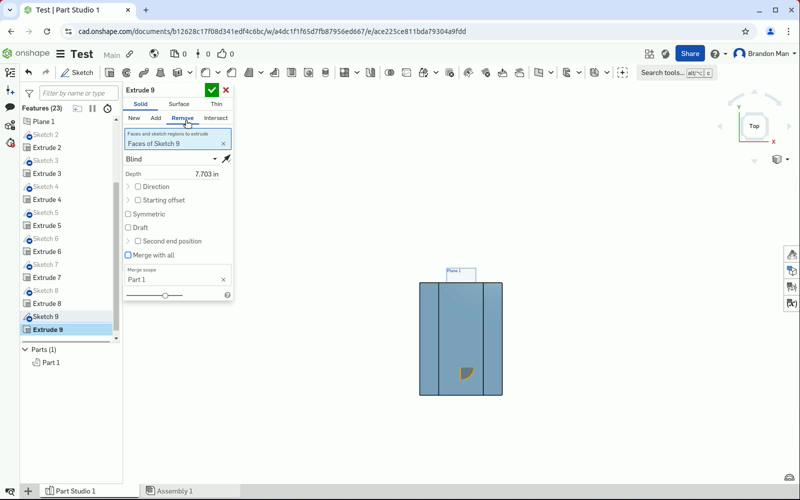
key(space)
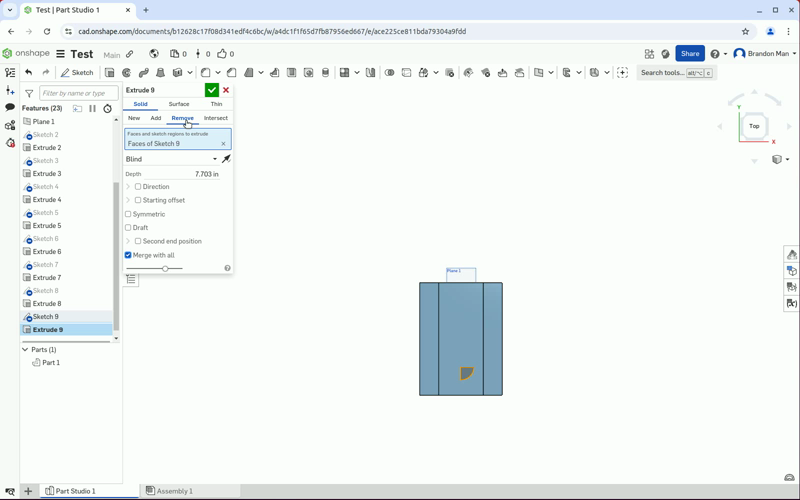
key(enter)
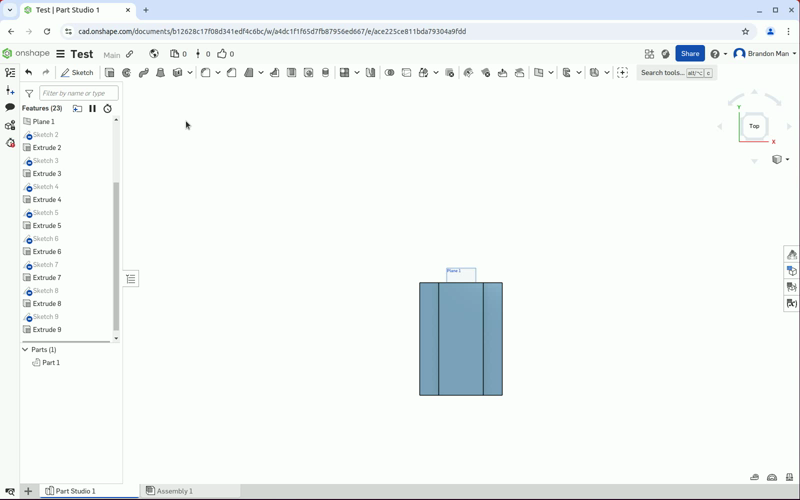
key(shift+h)
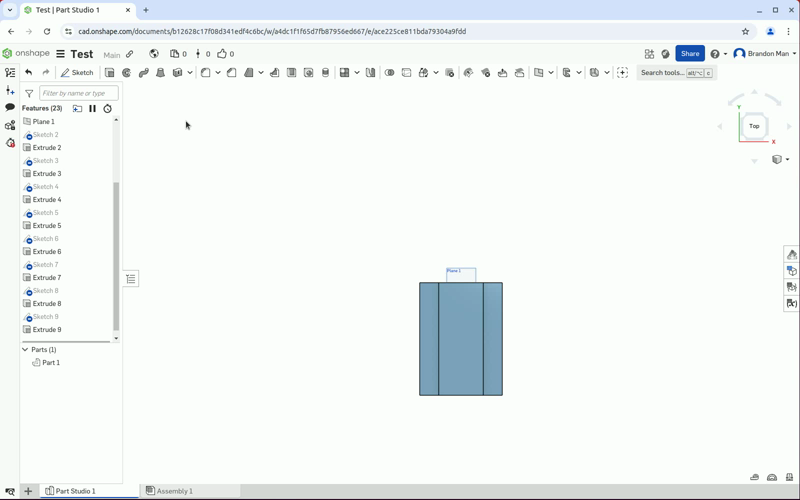
key(shift+h)
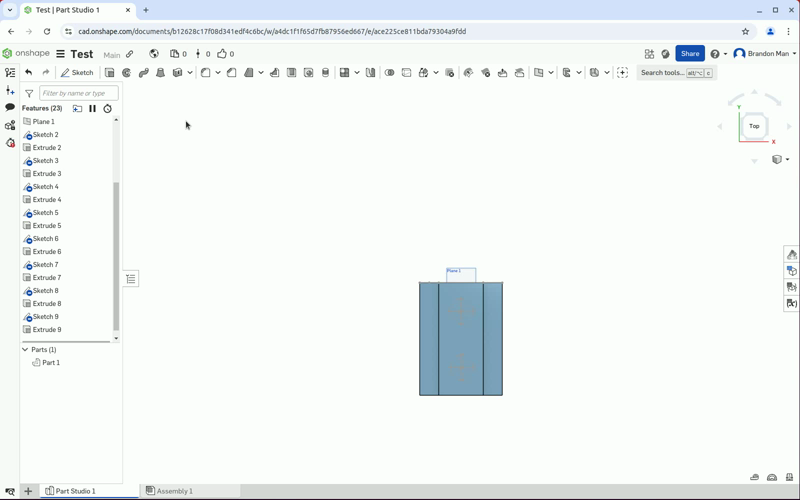
key(shift+7)
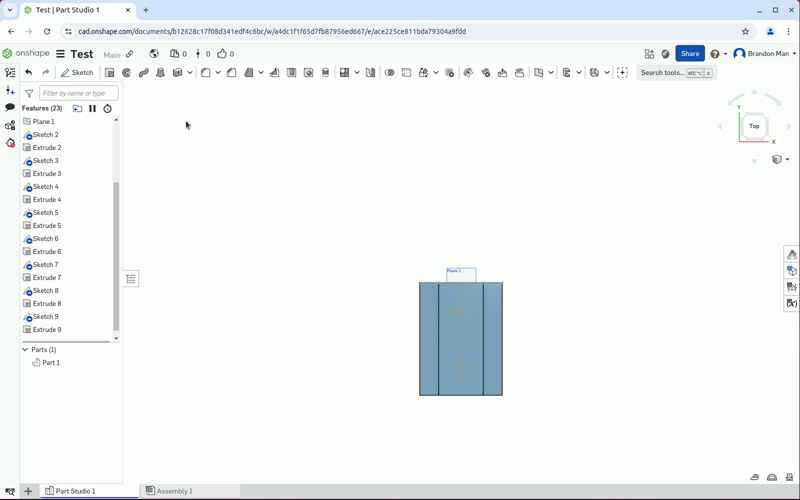
key(up, 3)
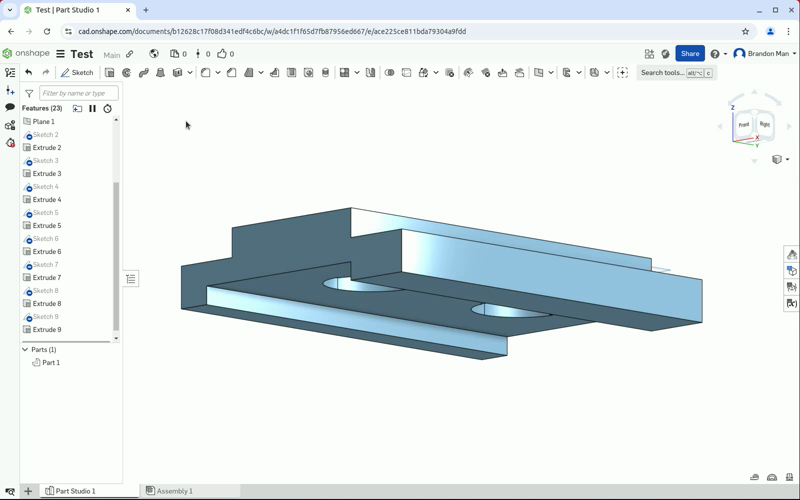
key(left, 3)
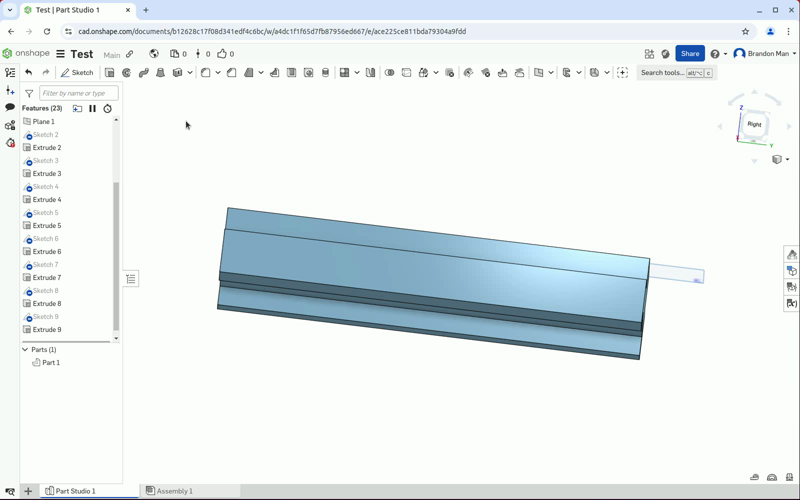
key(right, 3)
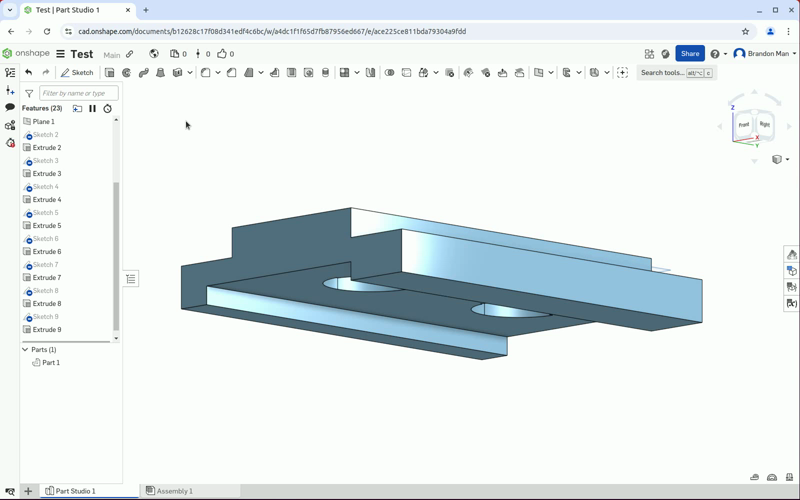
key(down, 3)
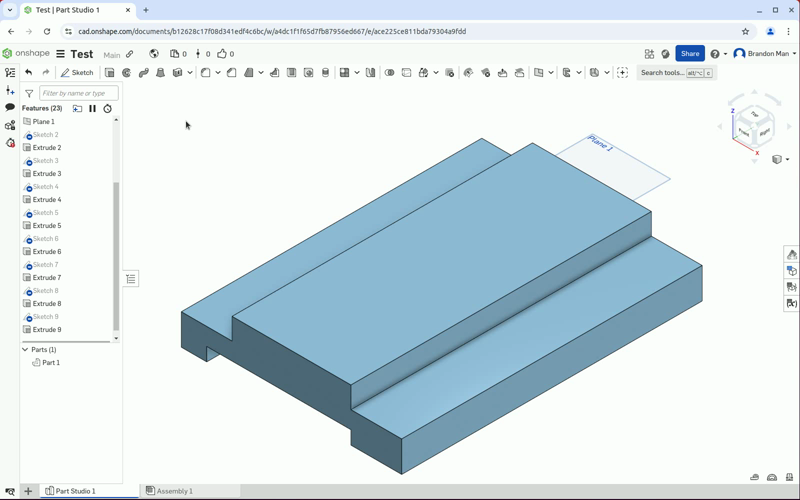
mouse_move(69, 98)
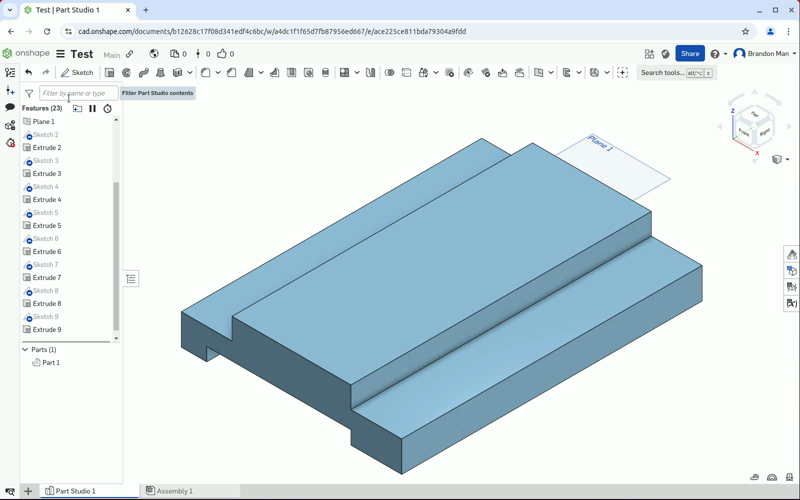
click(69, 98)